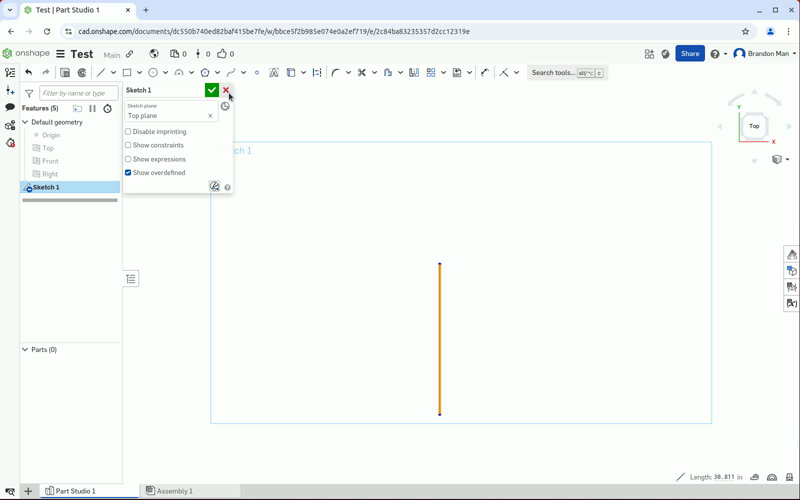
key(shift+h)
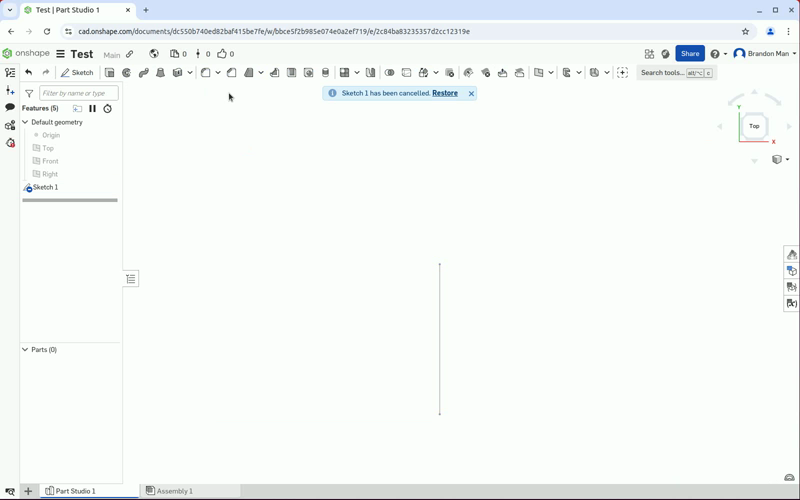
key(shift+s)
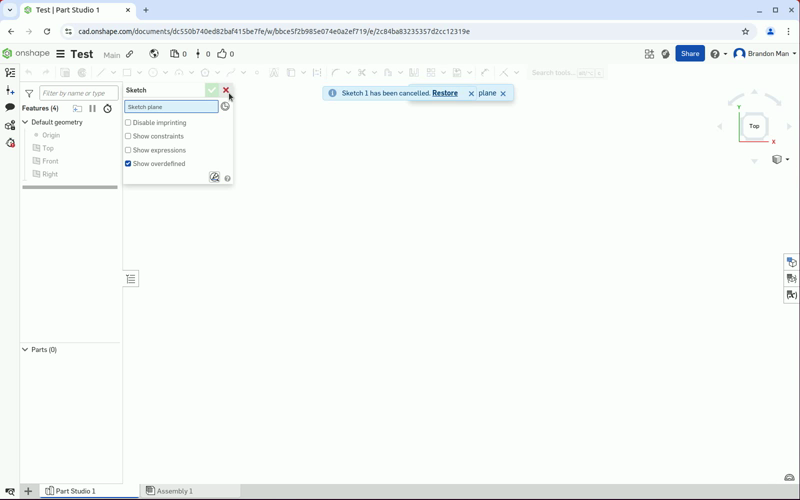
mouse_move(73, 150)
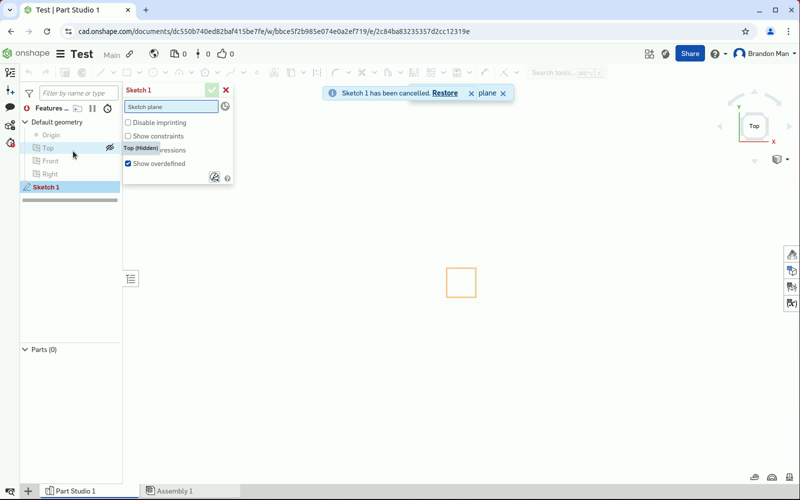
click(73, 150)
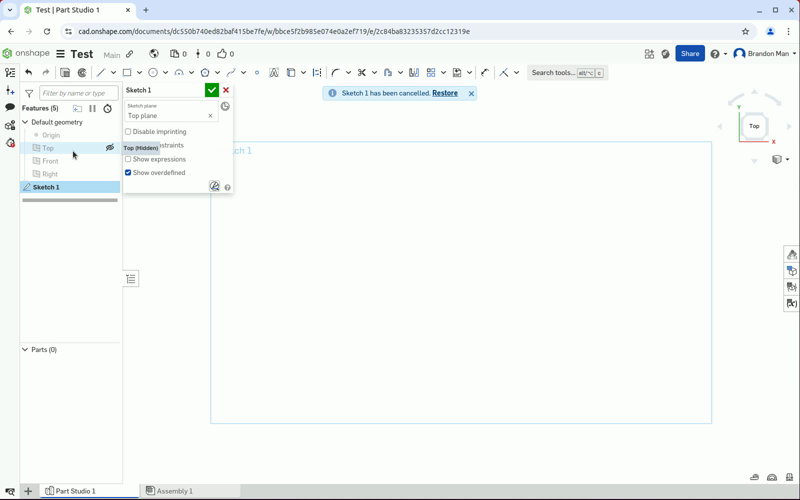
mouse_move(73, 352)
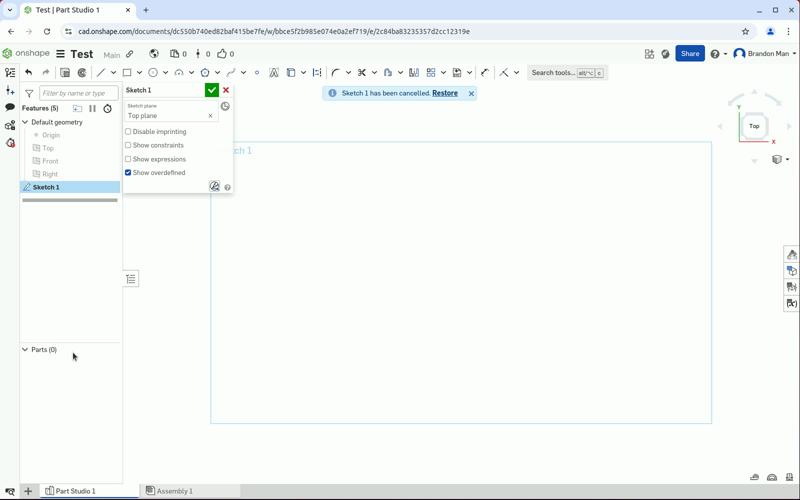
key(y)
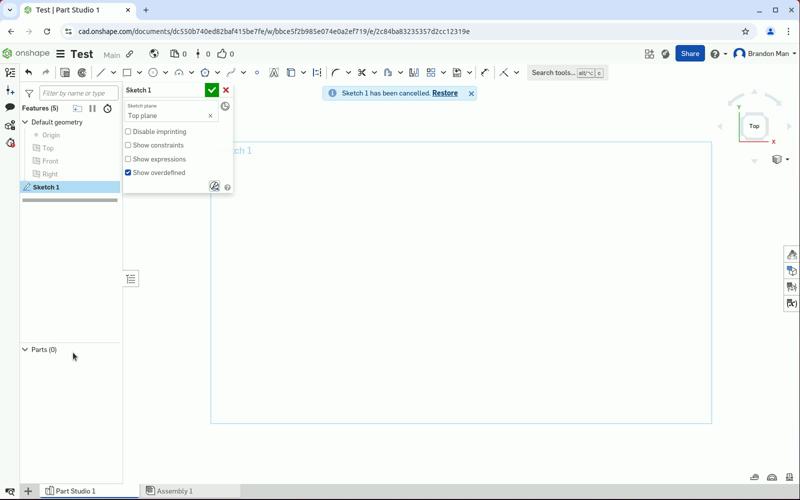
key(c)
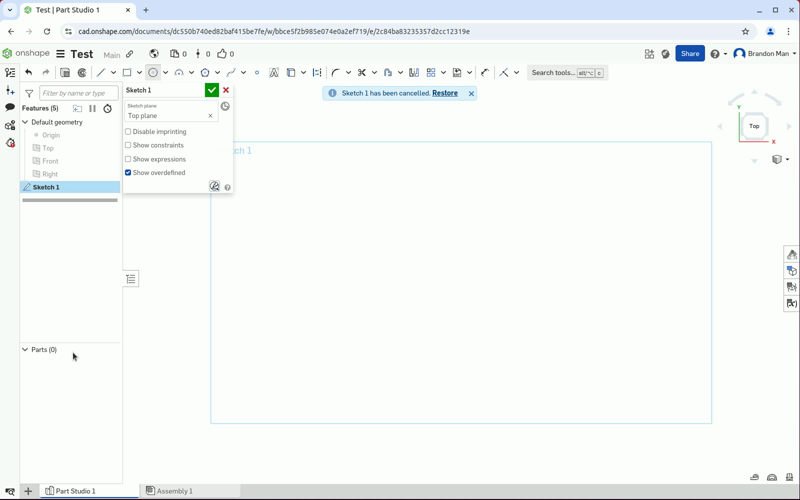
key_down(shift)
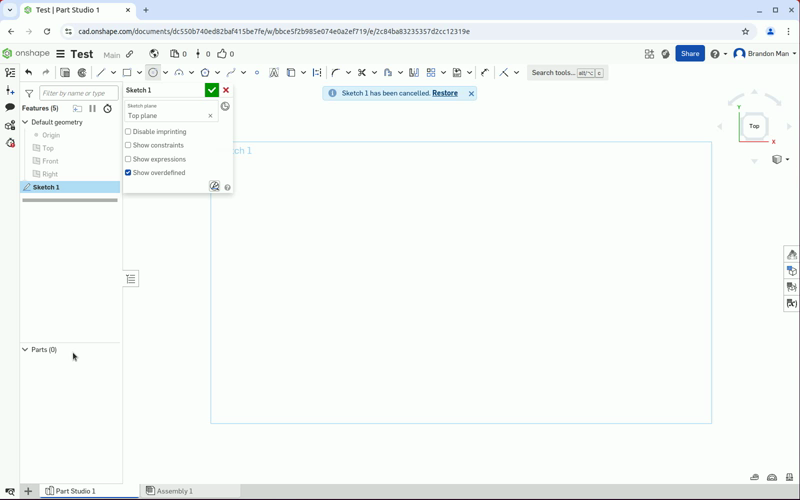
mouse_move(385, 303)
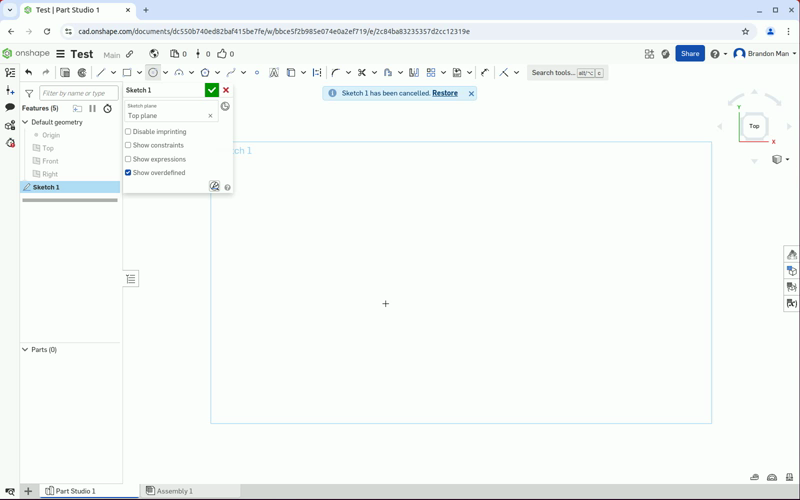
click(385, 303)
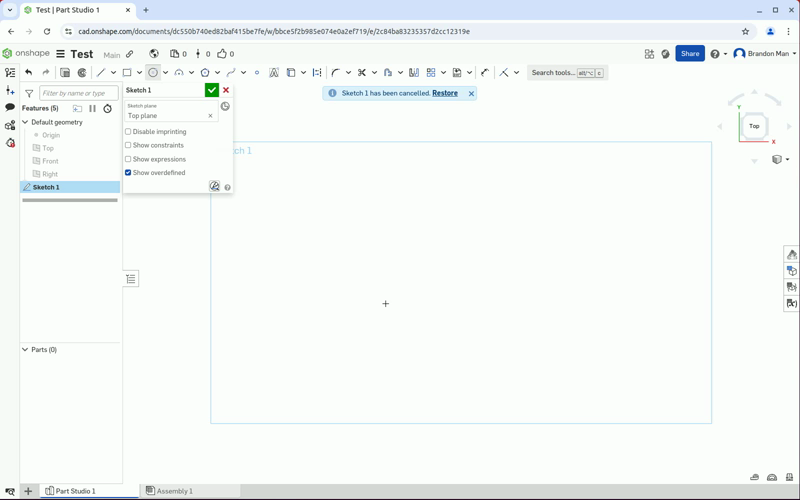
key_up(shift)
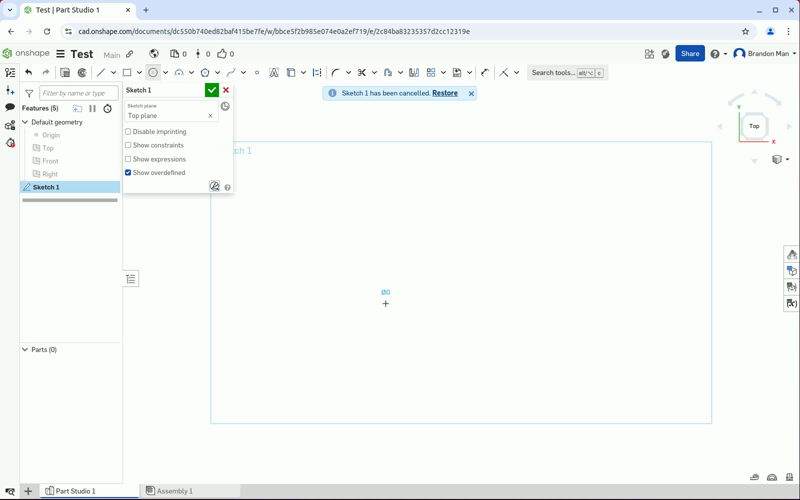
mouse_move(391, 303)
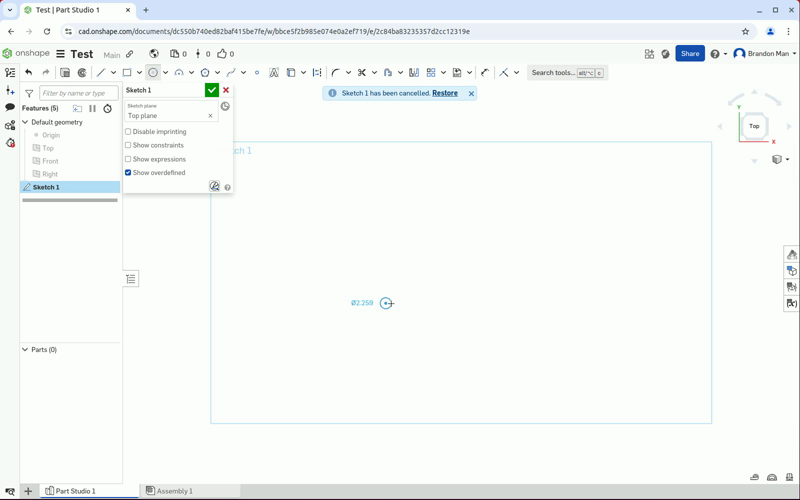
click(391, 303)
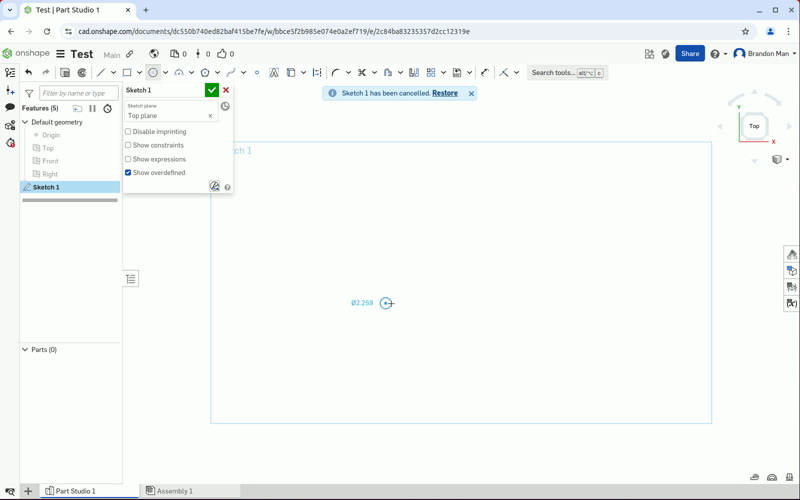
key(esc)
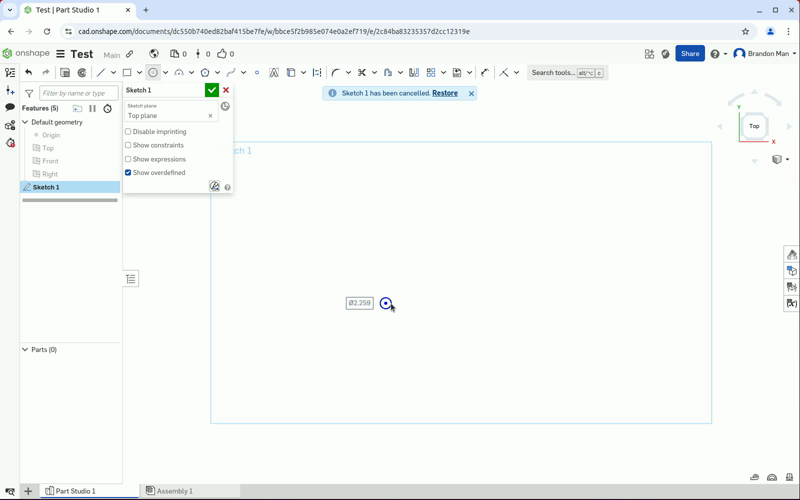
key(c)
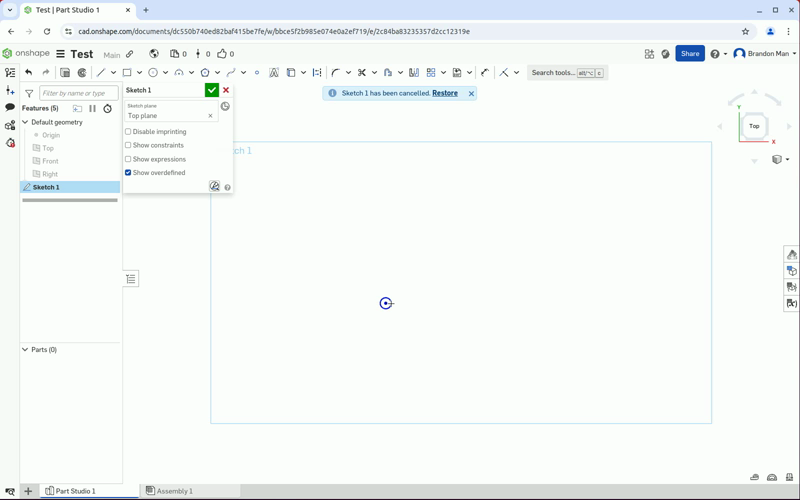
key_down(shift)
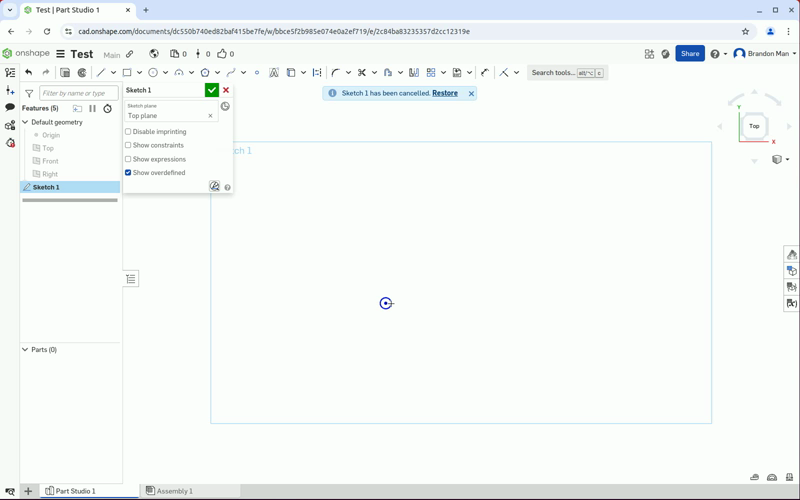
mouse_move(385, 303)
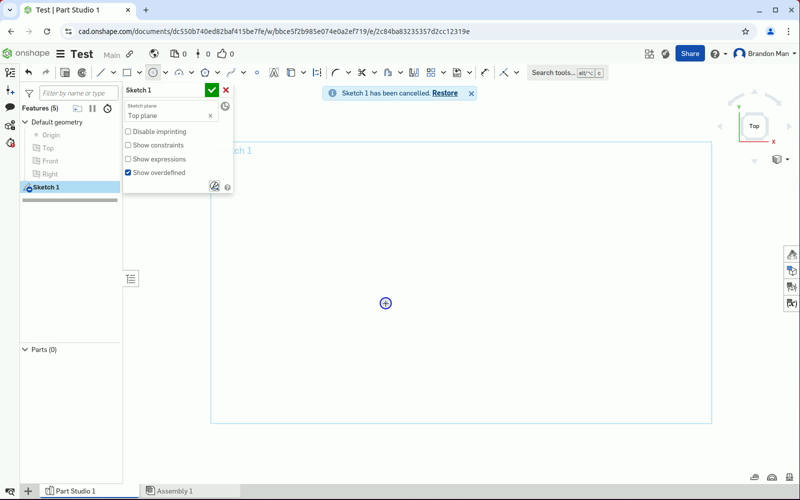
click(385, 303)
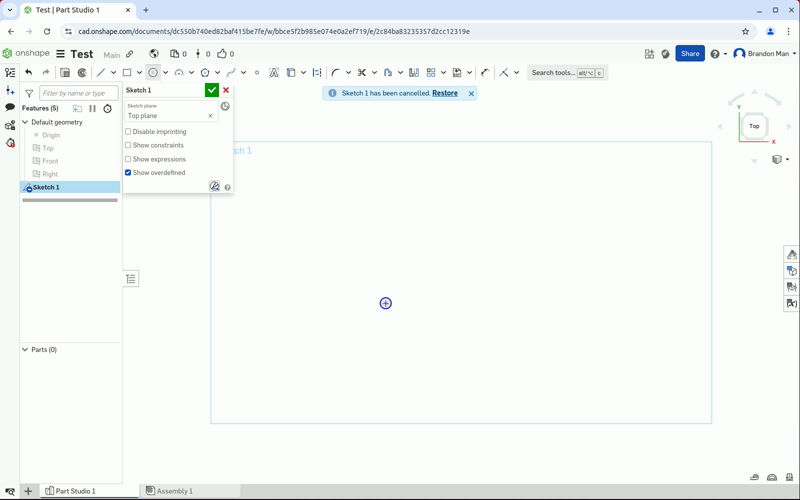
key_up(shift)
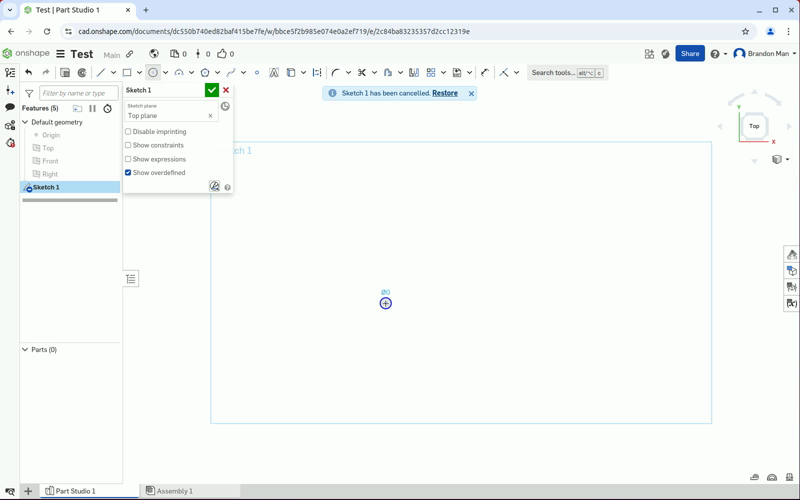
mouse_move(390, 303)
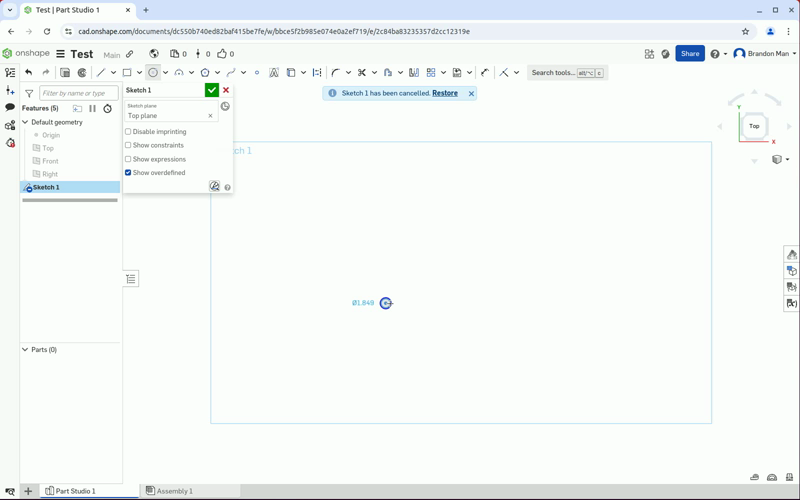
scroll(6)
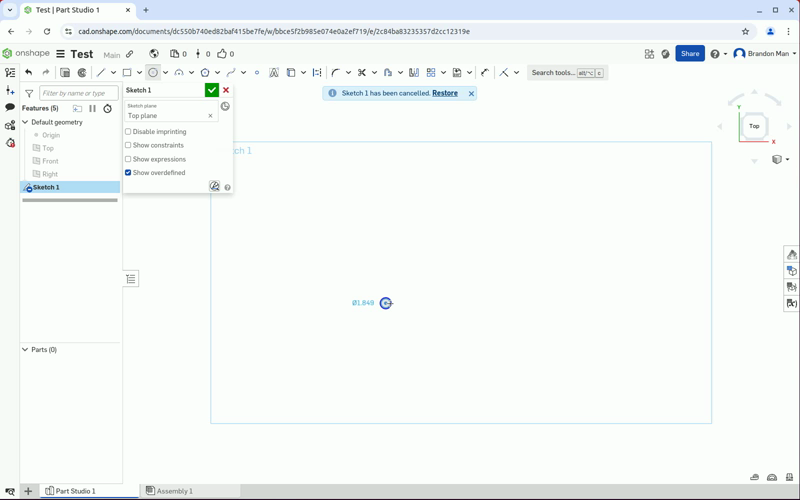
scroll(6)
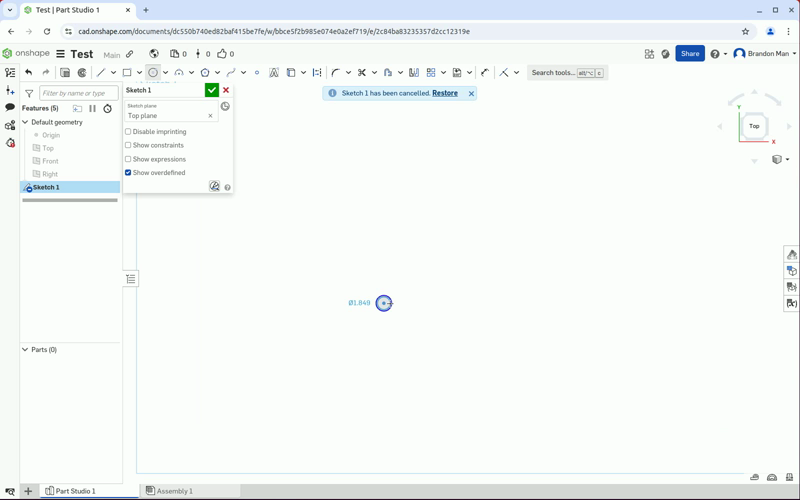
scroll(6)
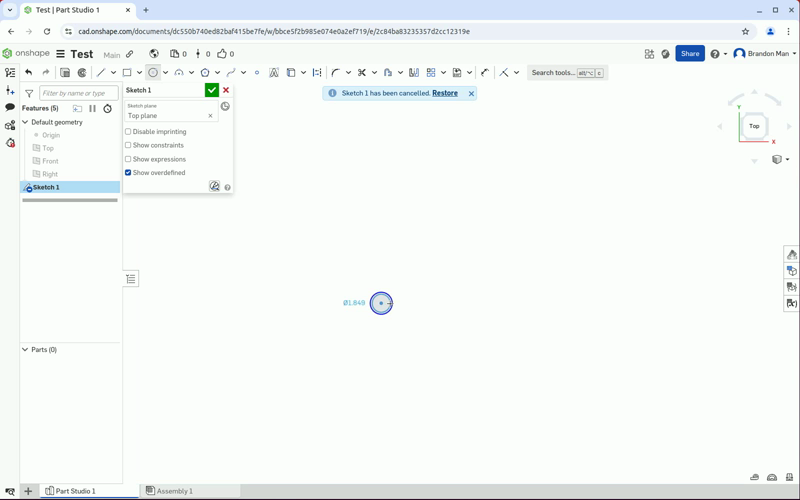
scroll(6)
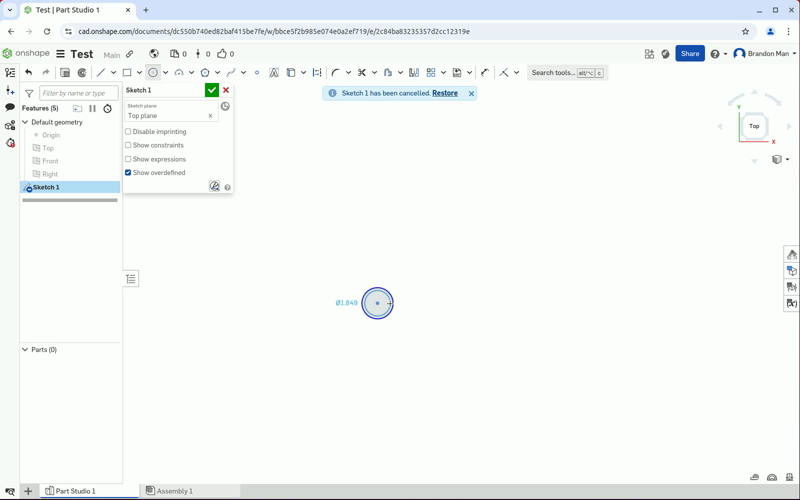
scroll(6)
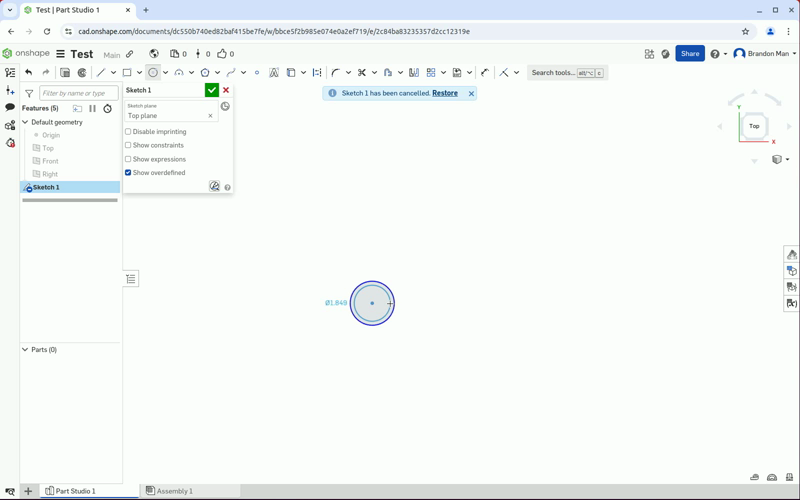
scroll(6)
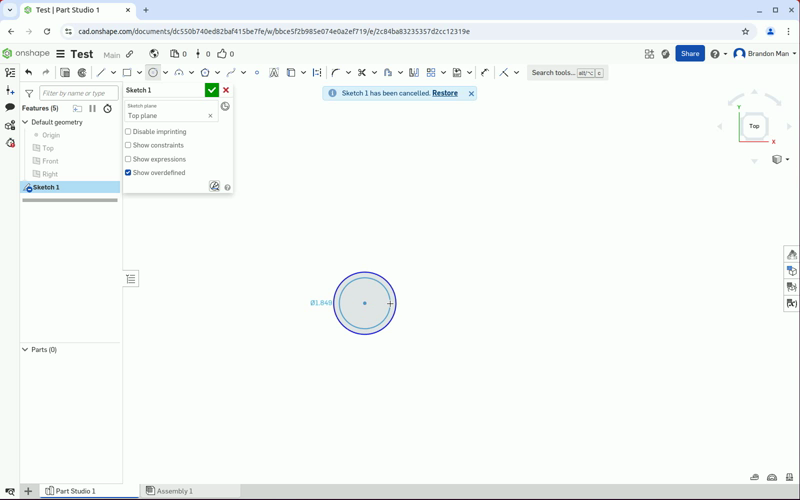
scroll(6)
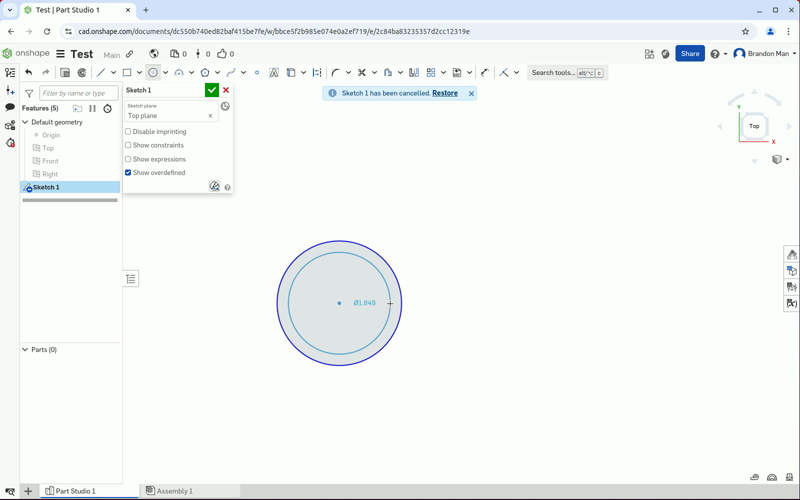
click(390, 303)
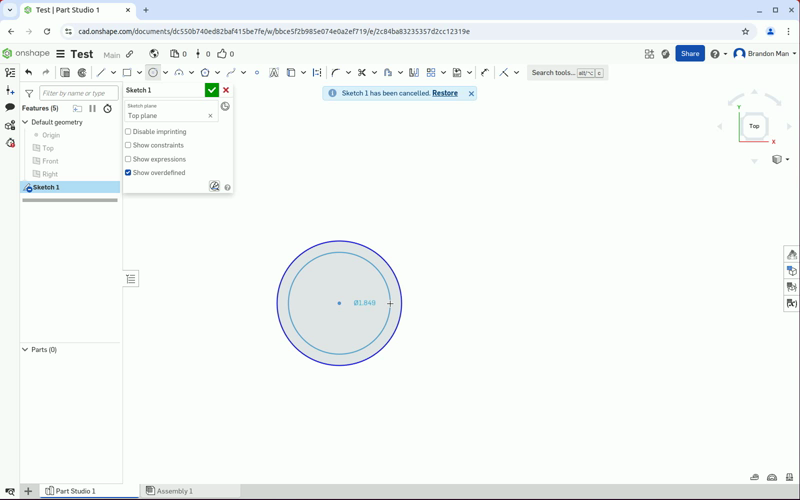
scroll(-6)
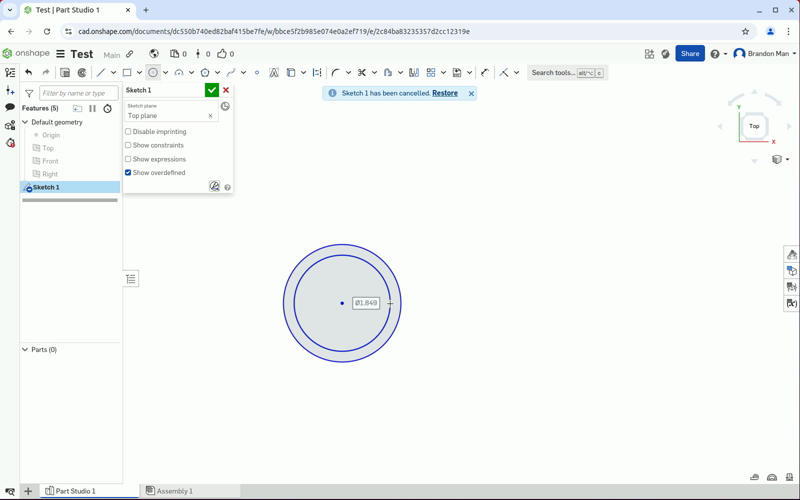
scroll(-6)
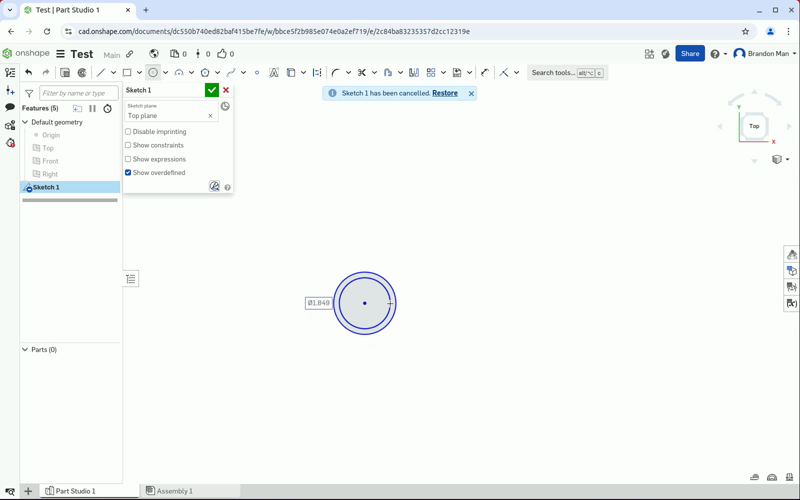
scroll(-6)
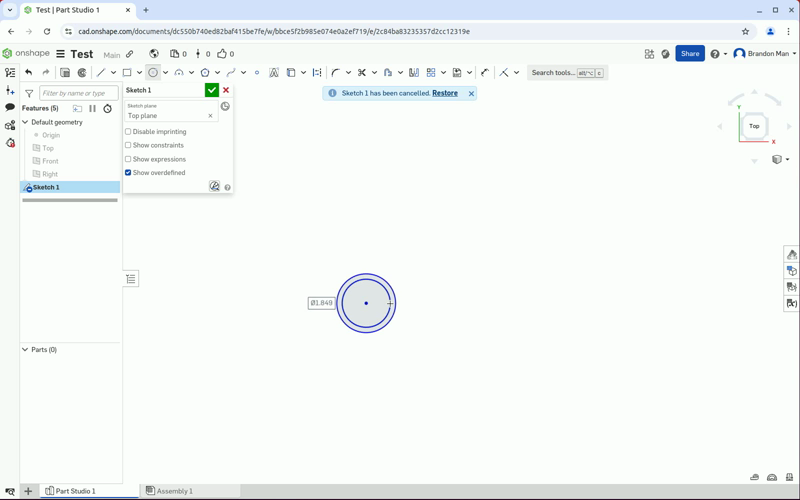
scroll(-6)
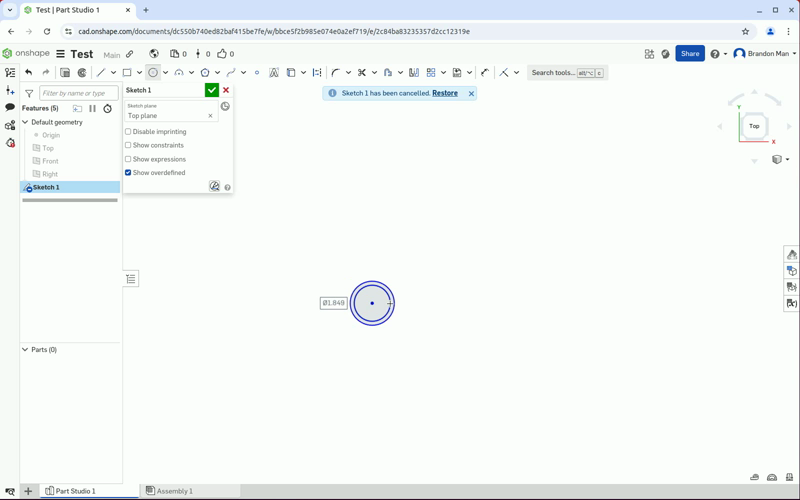
scroll(-6)
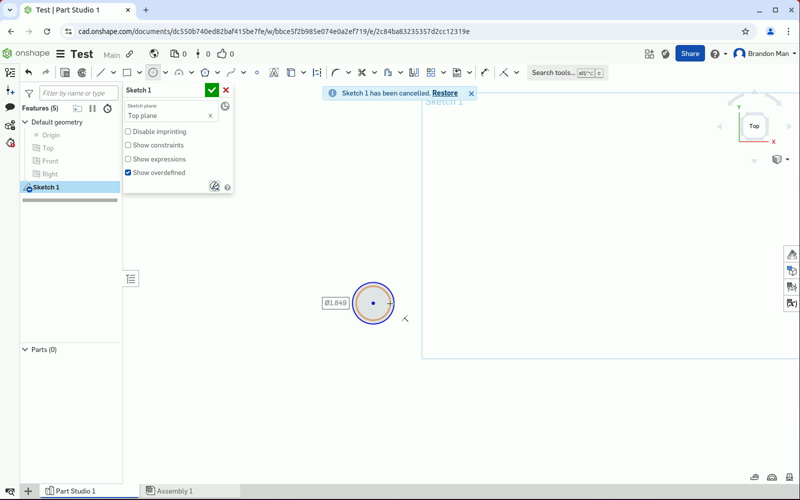
scroll(-6)
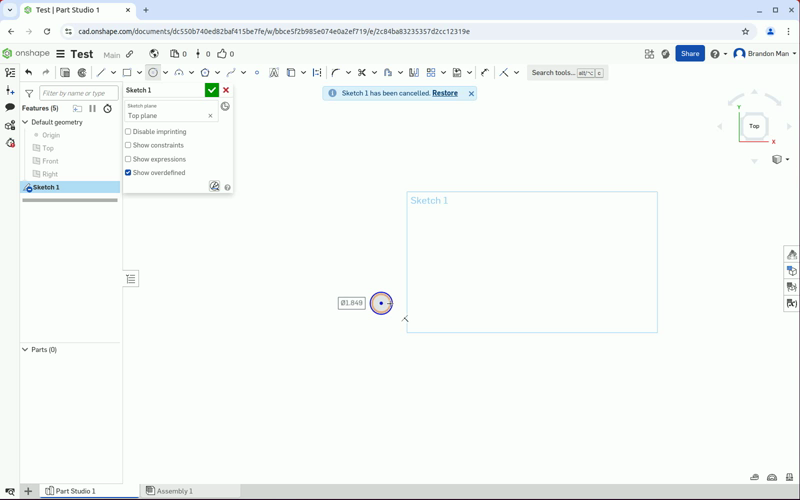
scroll(-6)
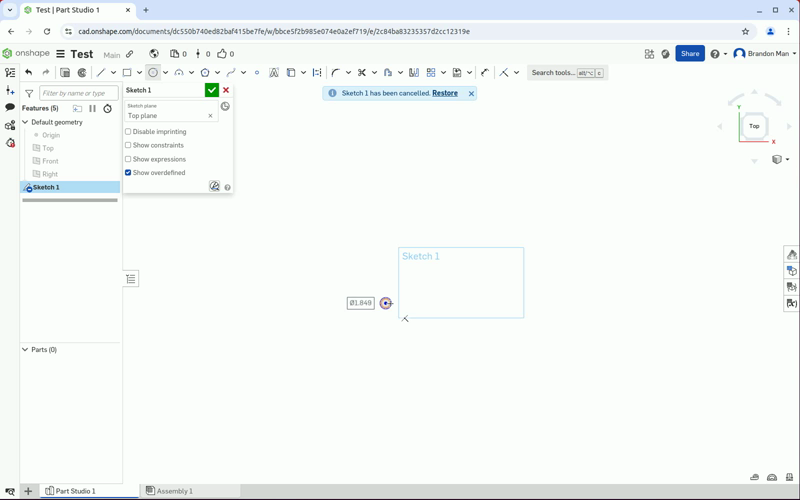
key(esc)
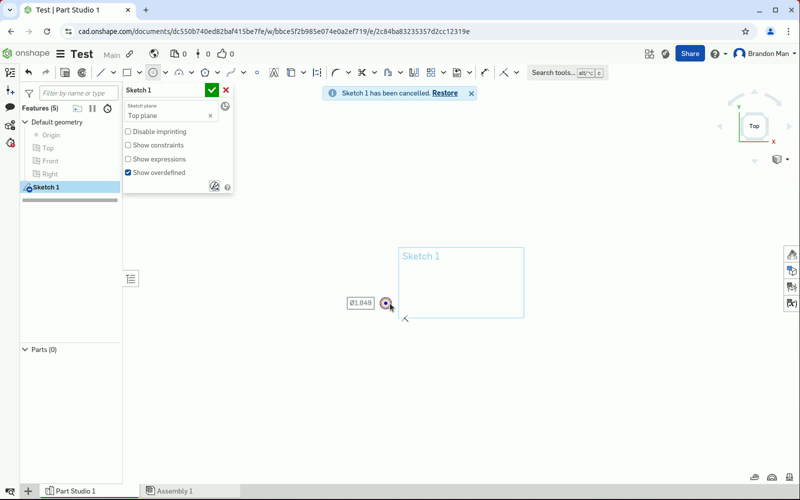
mouse_move(382, 300)
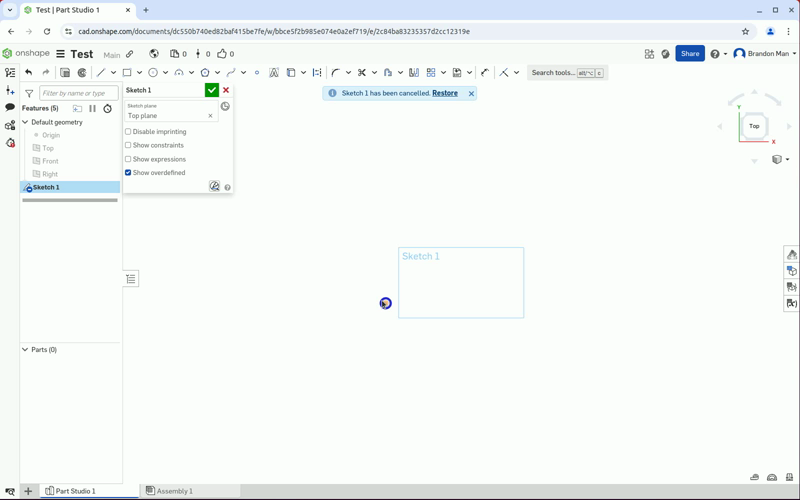
scroll(6)
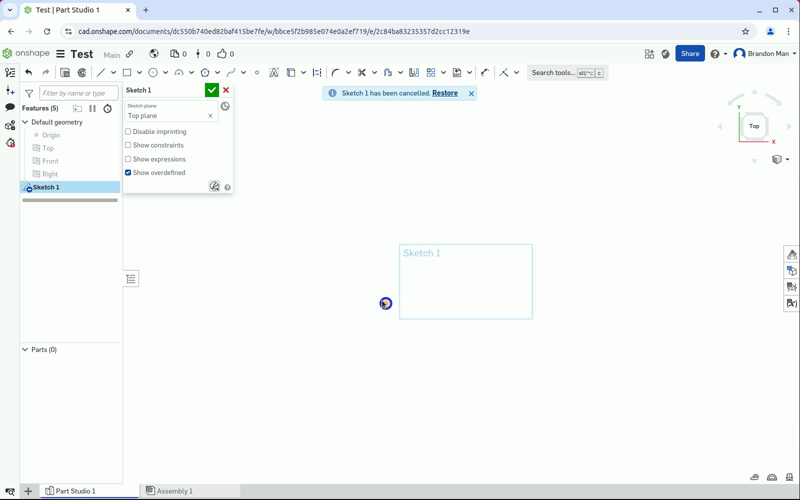
scroll(6)
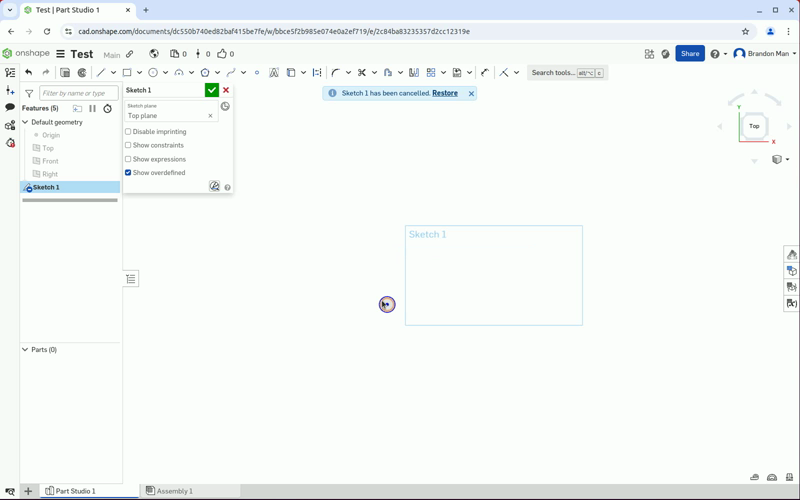
scroll(6)
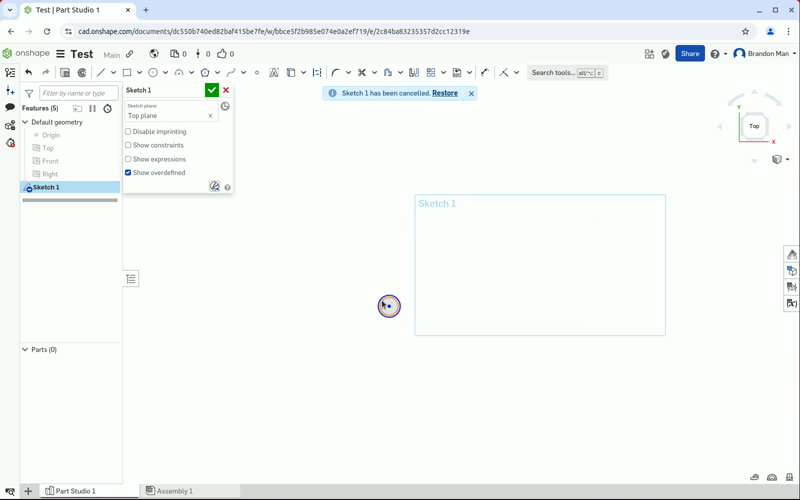
scroll(6)
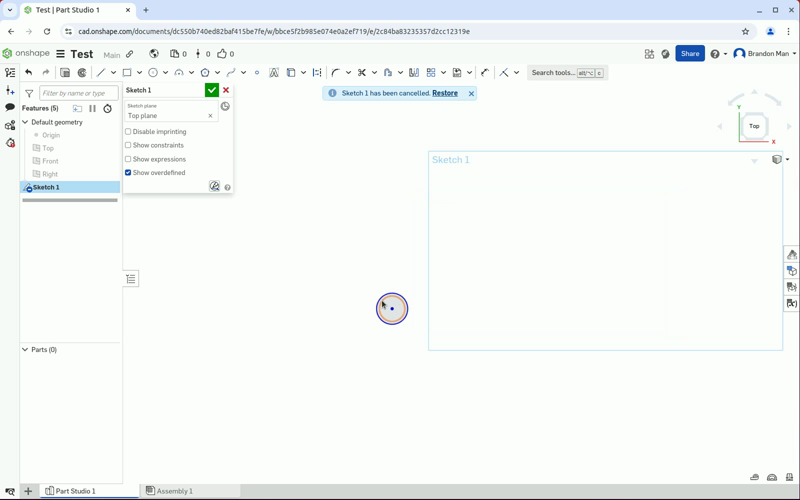
scroll(6)
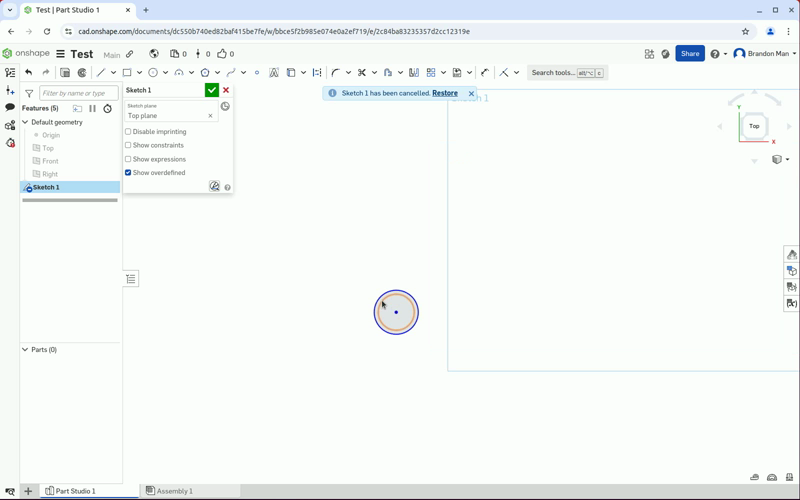
scroll(6)
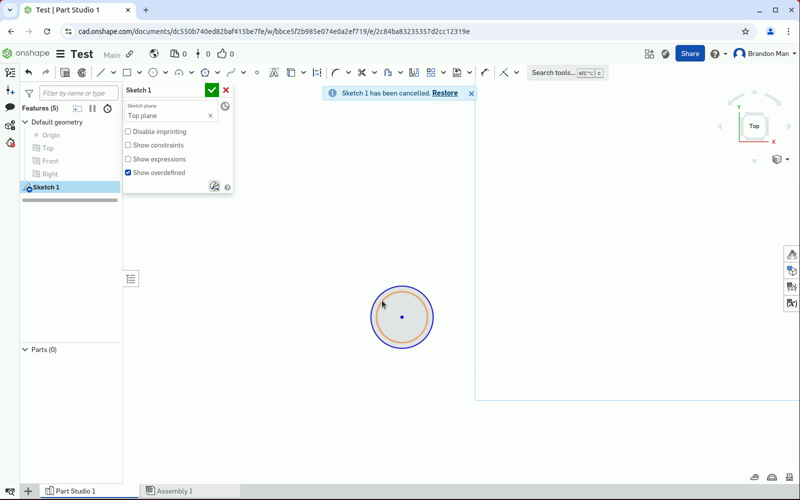
scroll(6)
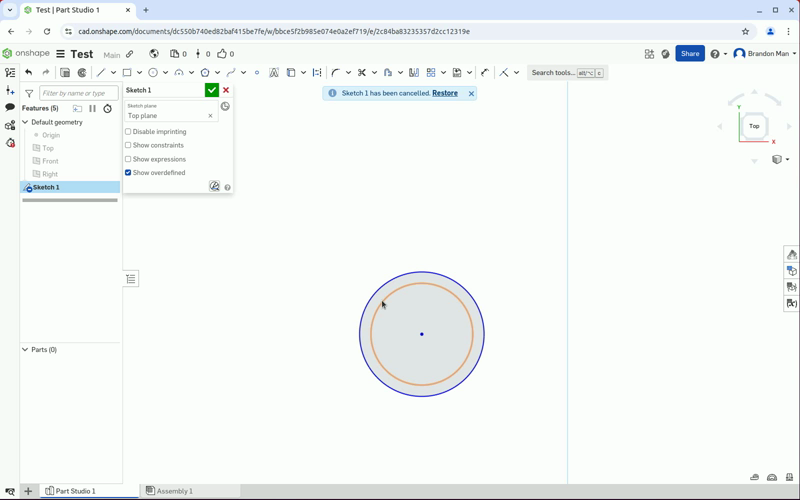
click(382, 300)
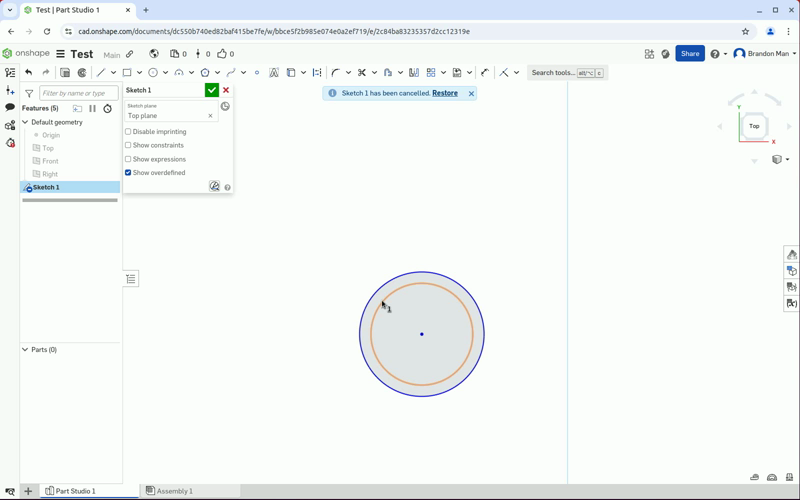
scroll(-6)
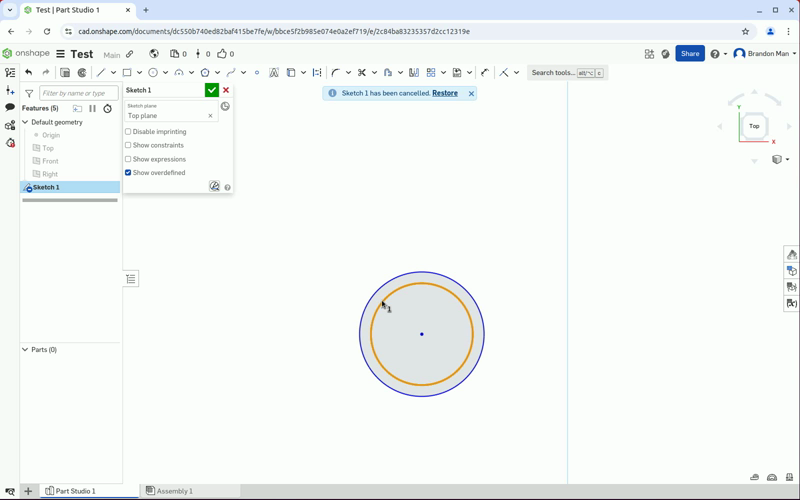
scroll(-6)
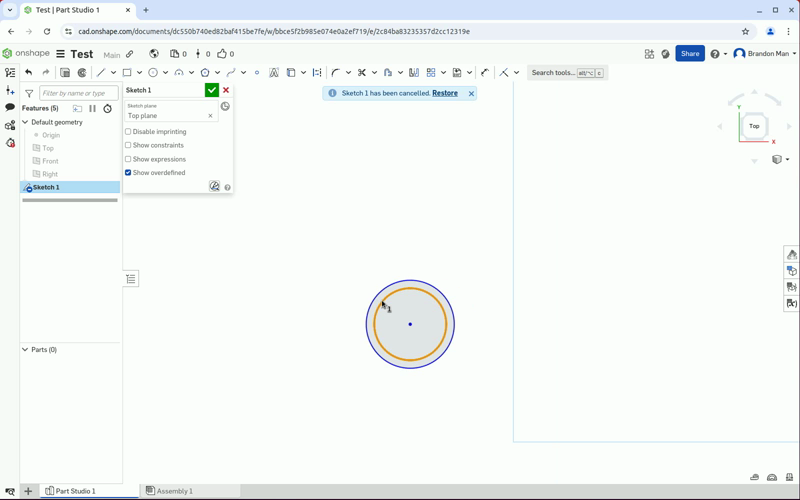
scroll(-6)
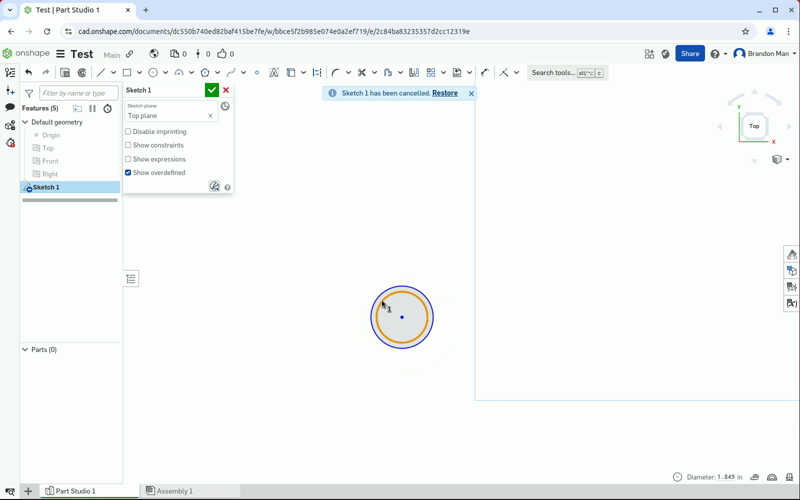
scroll(-6)
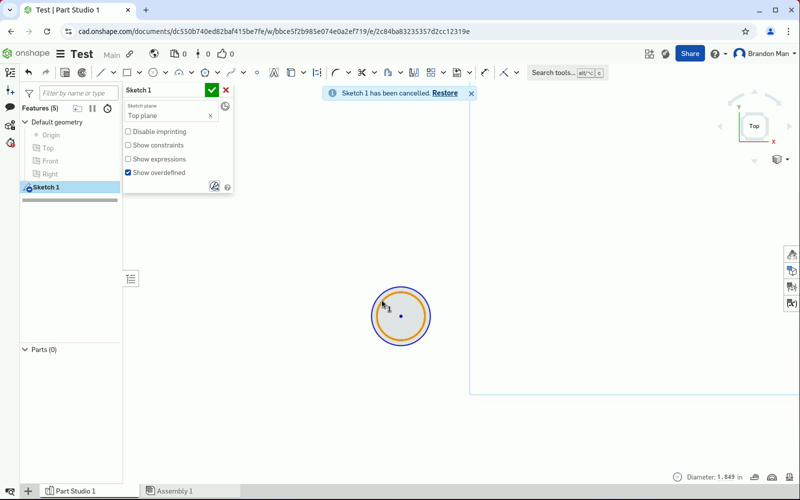
scroll(-6)
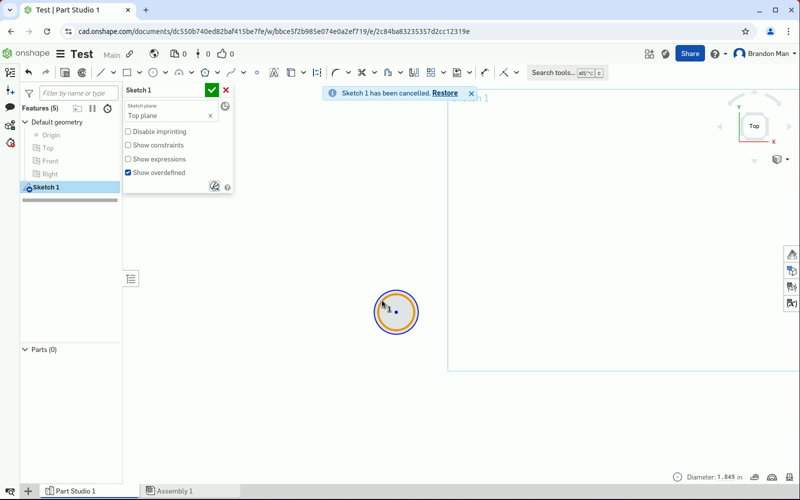
scroll(-6)
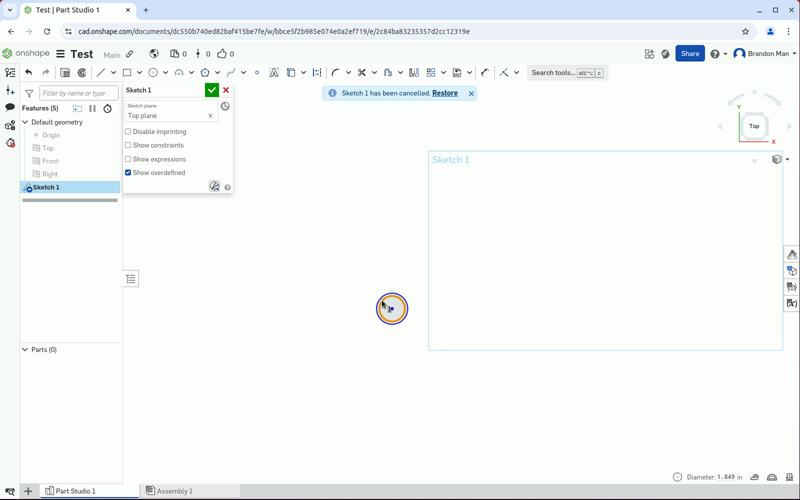
scroll(-6)
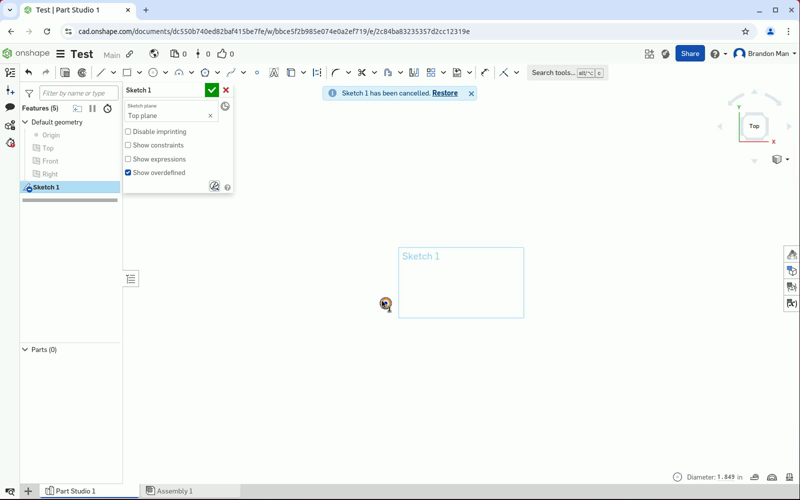
mouse_move(73, 352)
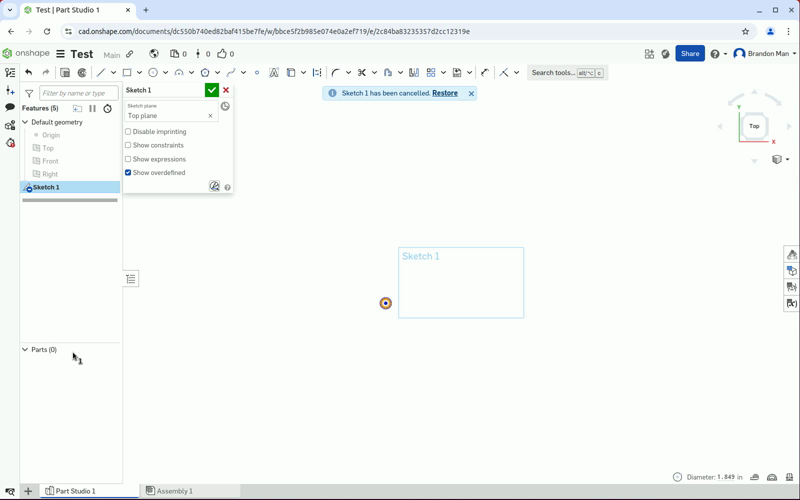
key(shift+y)
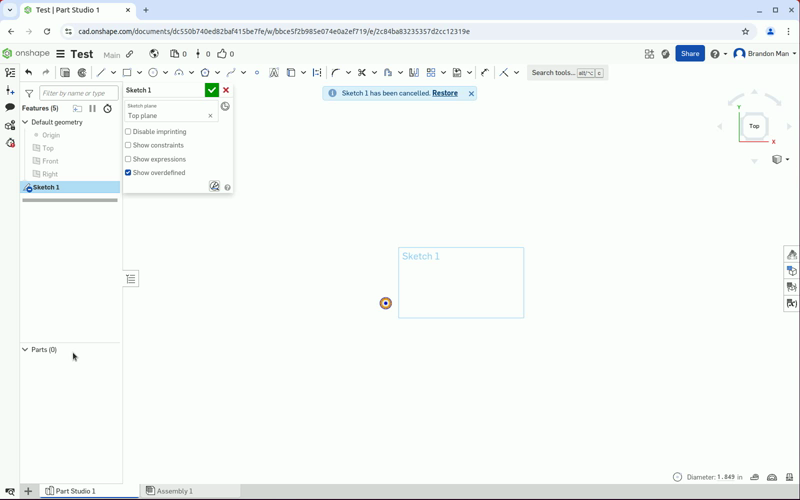
key(shift+e)
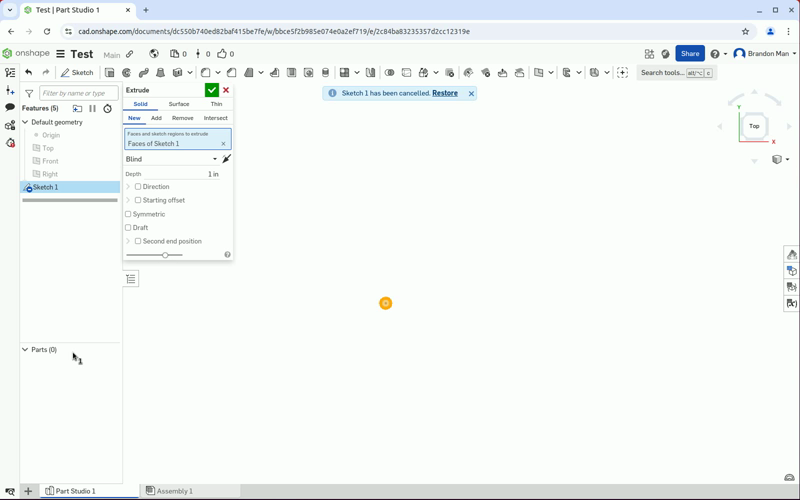
mouse_move(143, 106)
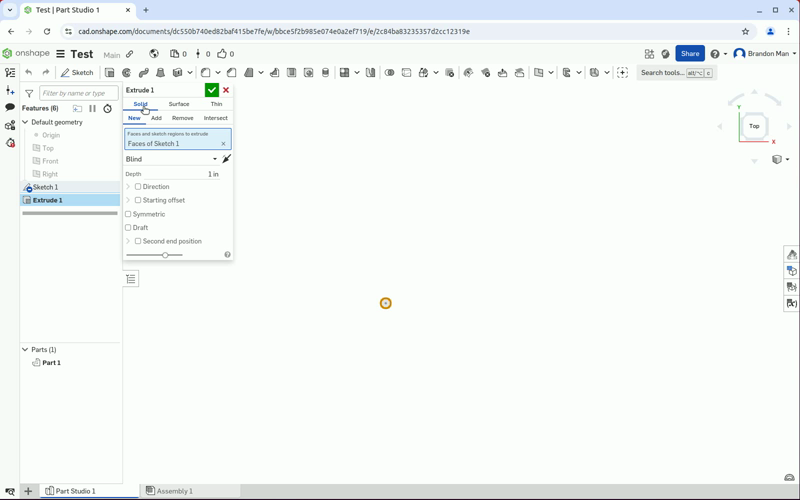
click(143, 106)
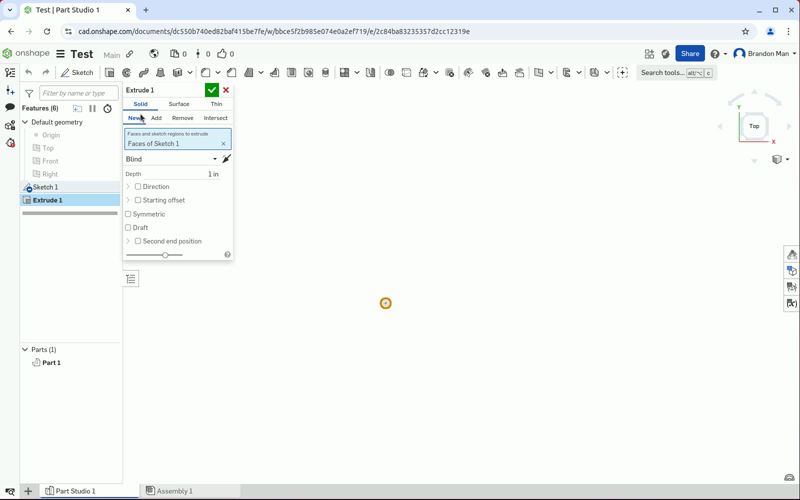
mouse_move(137, 120)
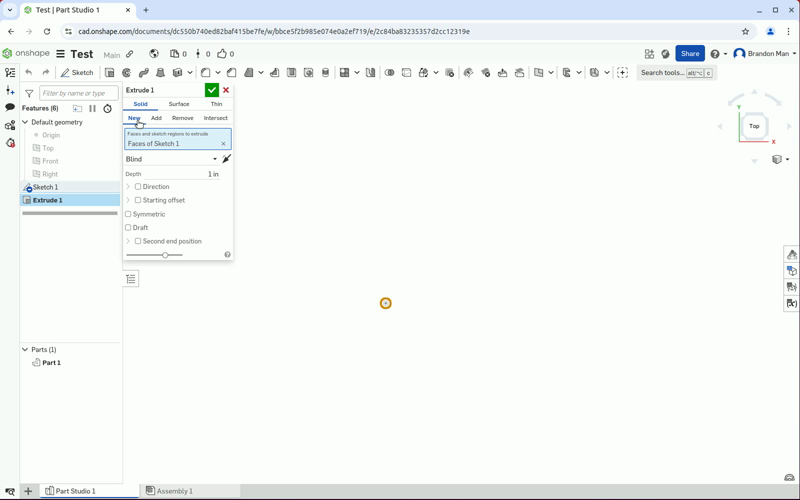
click(137, 120)
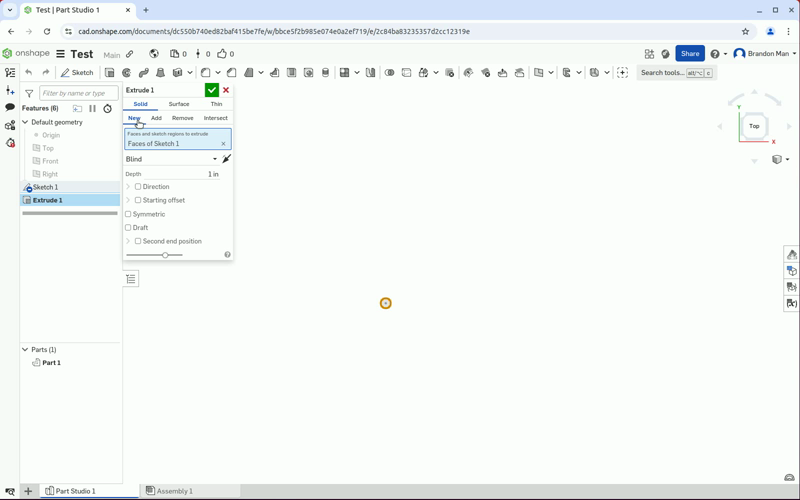
key(tab, 4)
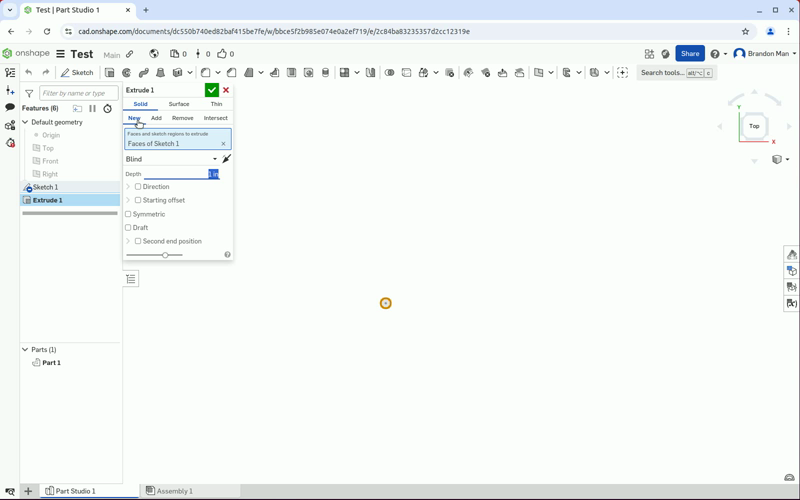
text(3.37)
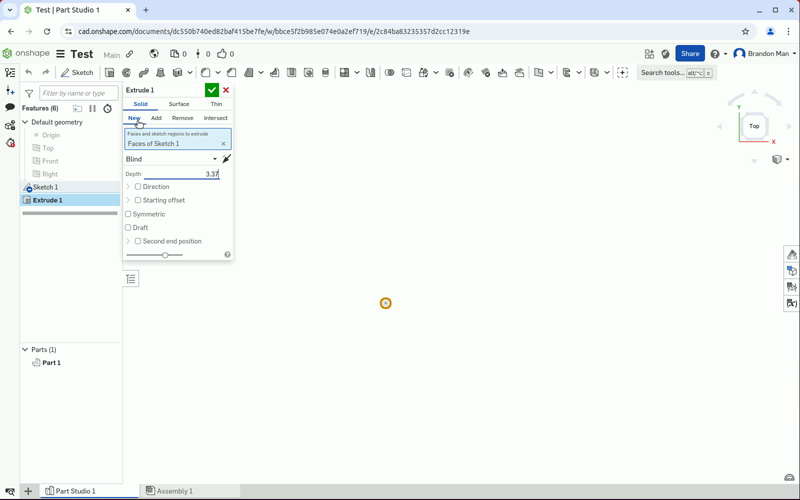
key(enter)
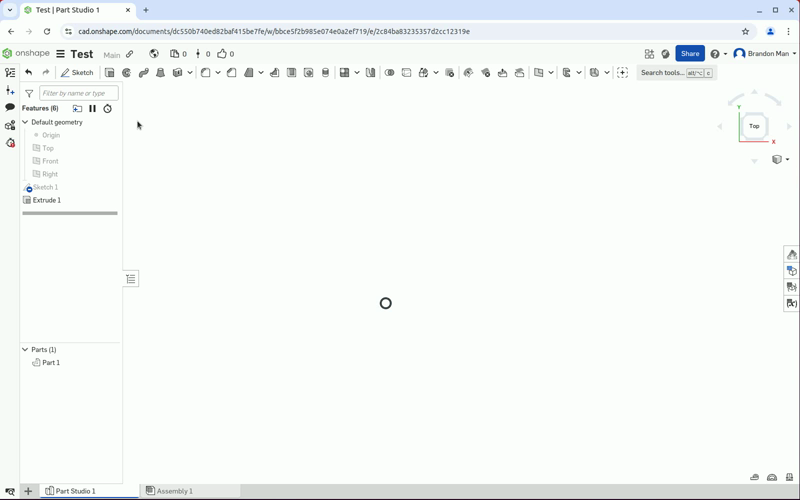
key(shift+h)
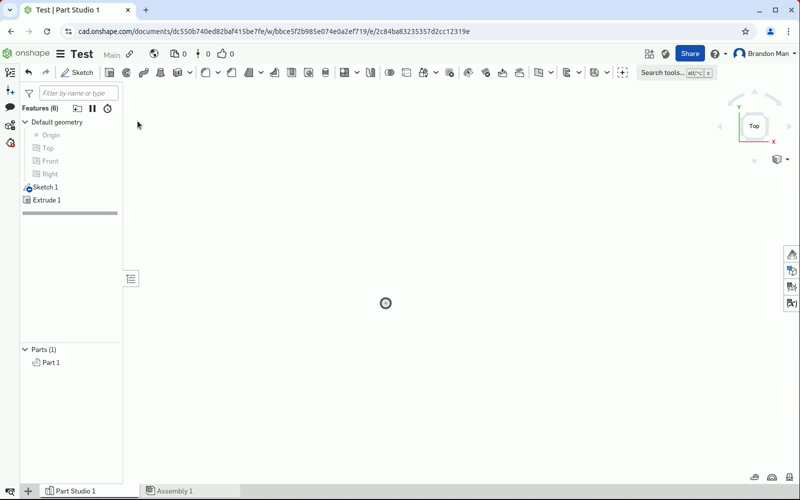
key(shift+h)
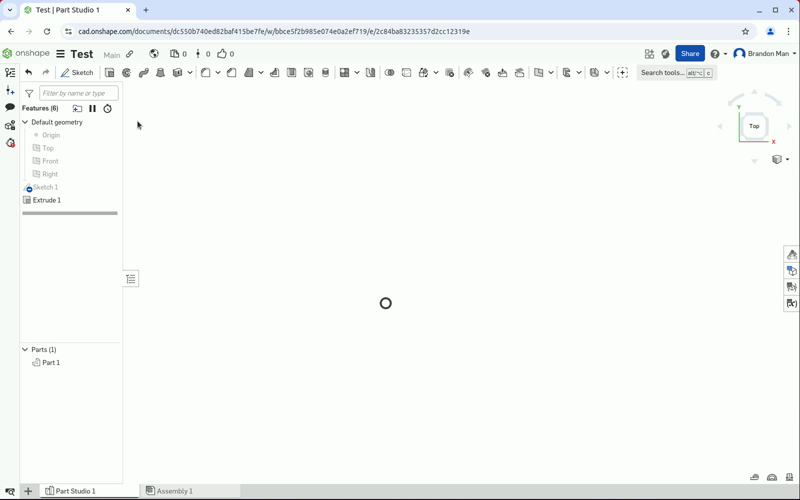
mouse_move(73, 189)
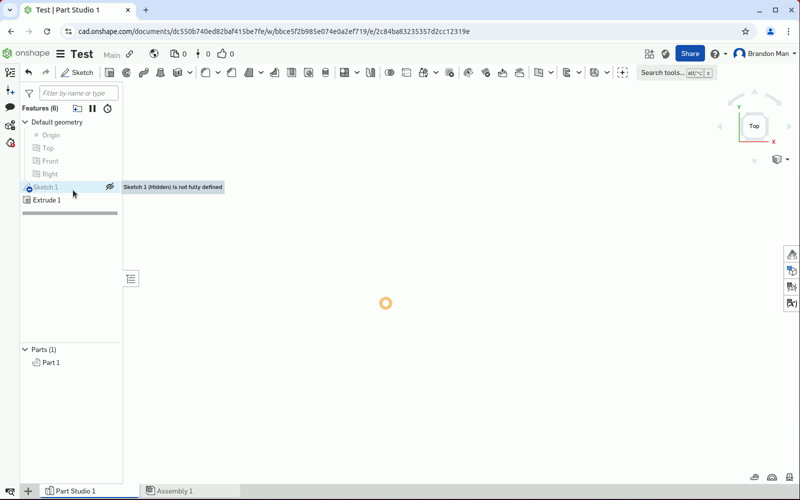
click(73, 189)
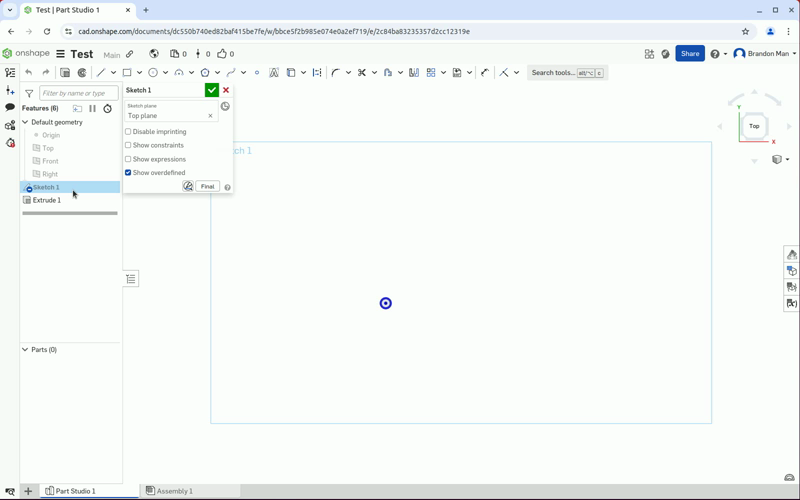
mouse_move(229, 92)
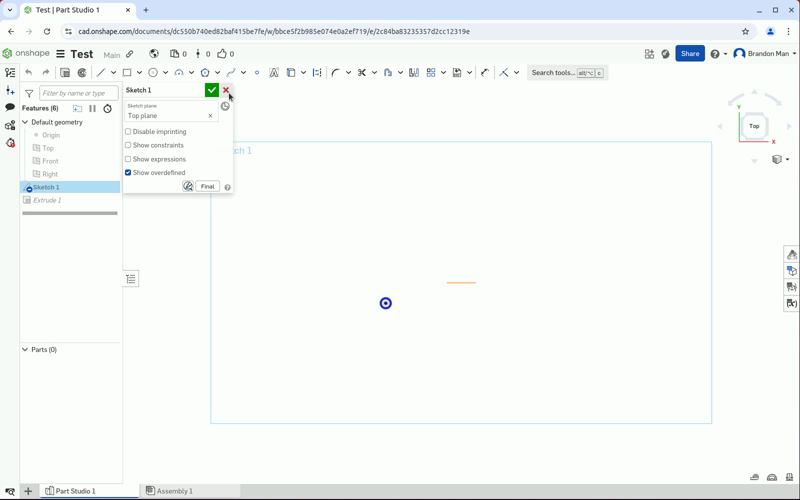
click(229, 92)
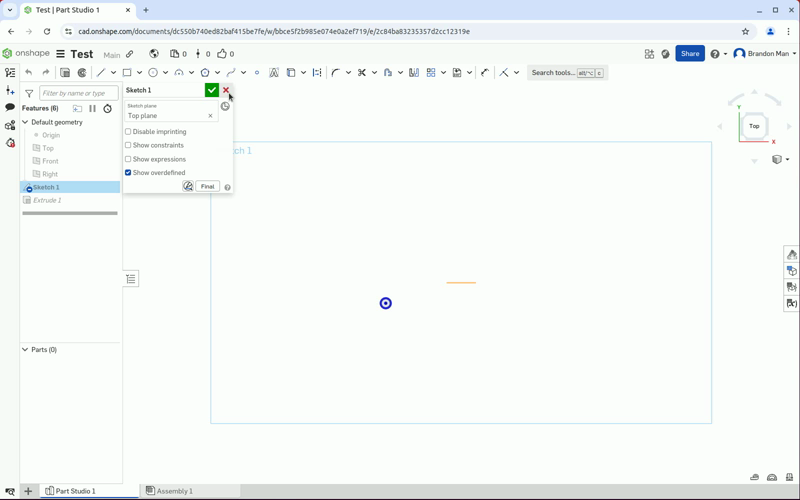
key(shift+s)
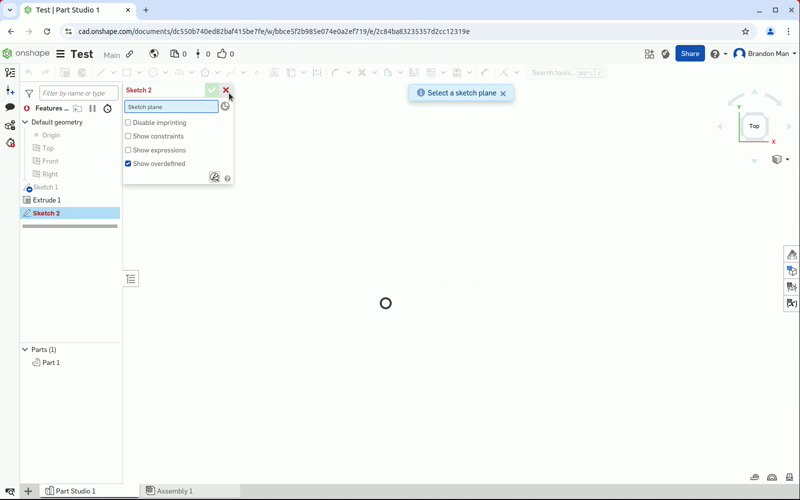
mouse_move(73, 150)
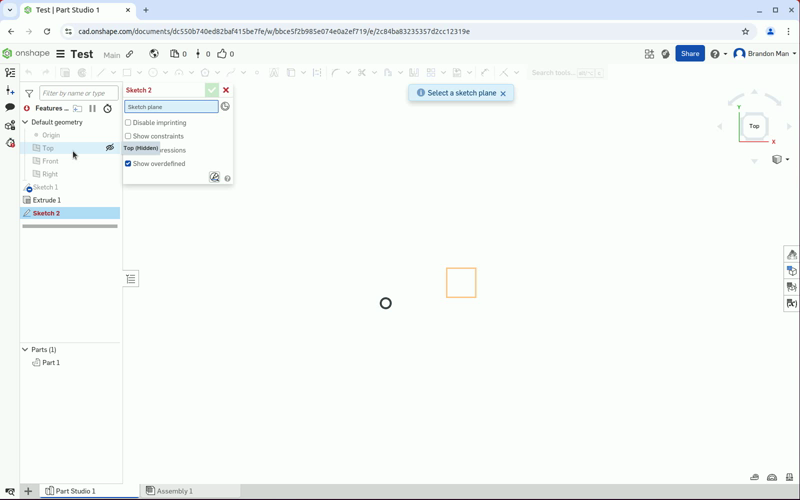
click(73, 150)
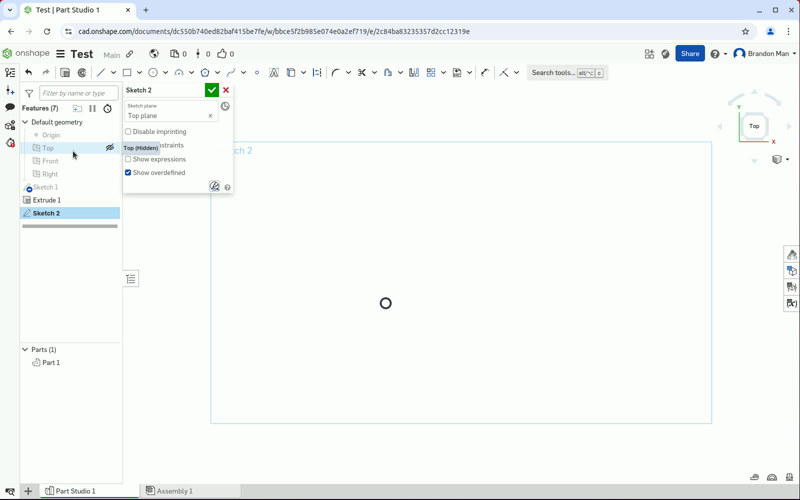
mouse_move(73, 352)
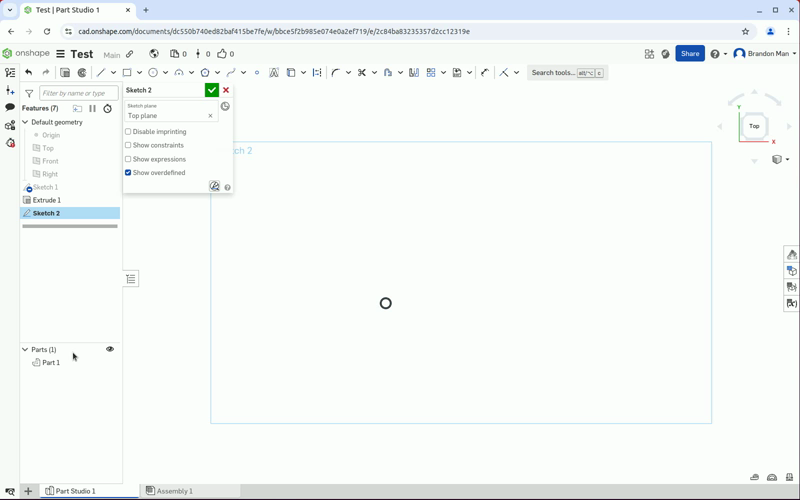
key(y)
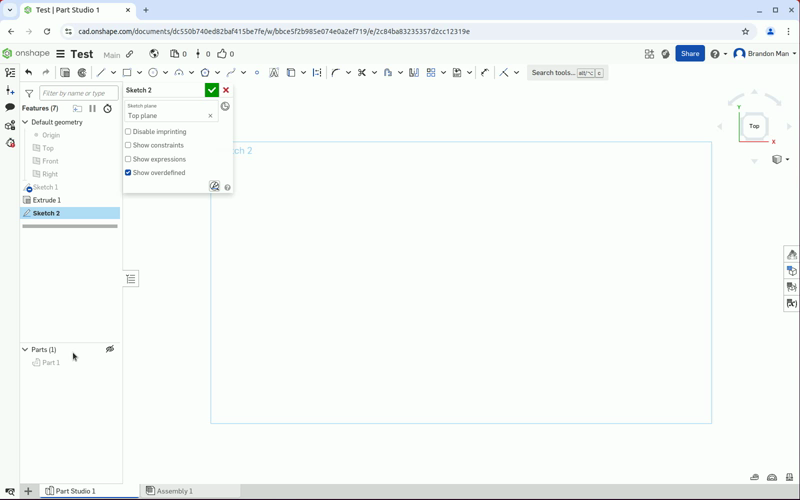
key(c)
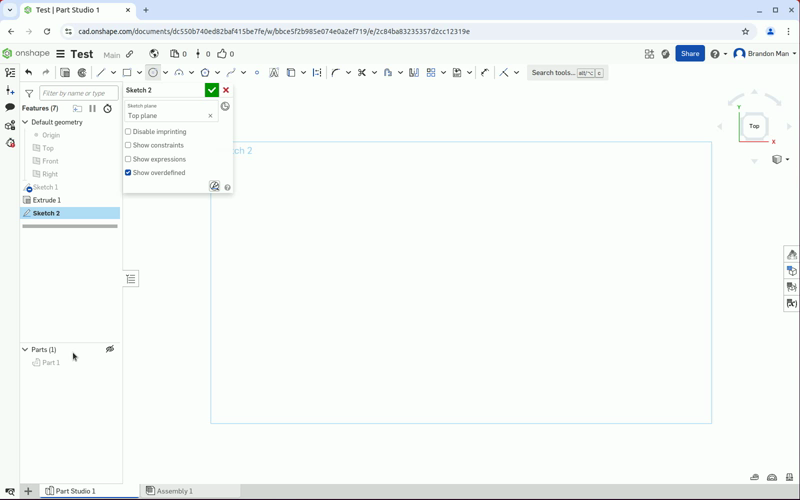
key_down(shift)
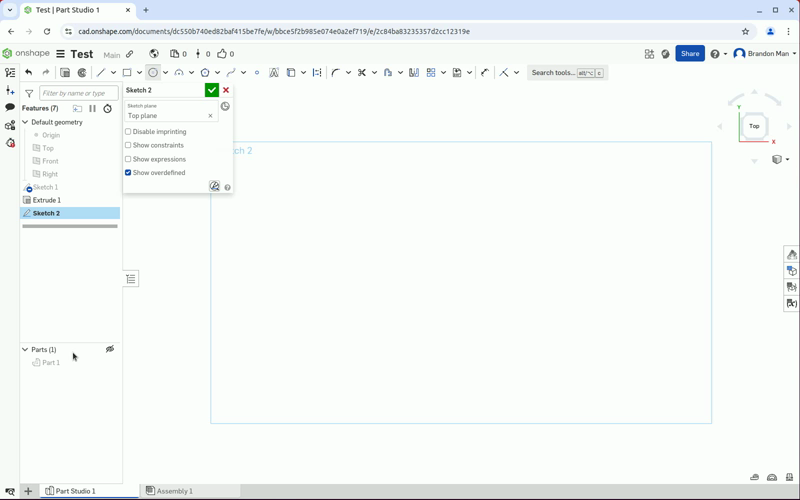
mouse_move(385, 231)
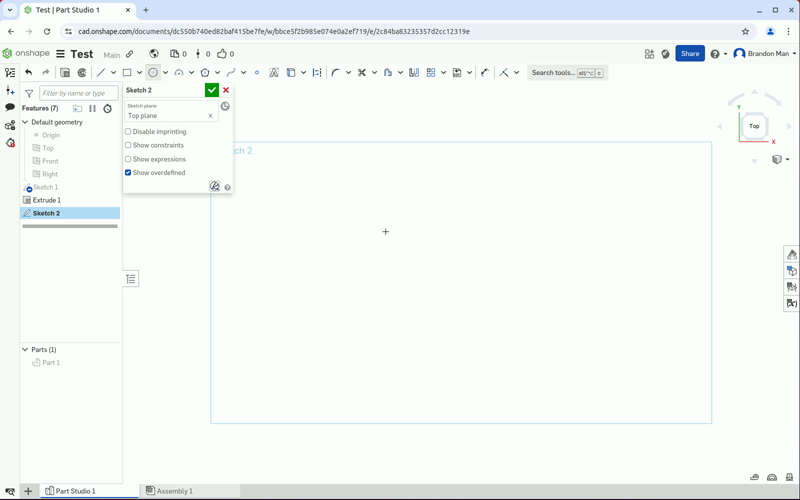
click(385, 231)
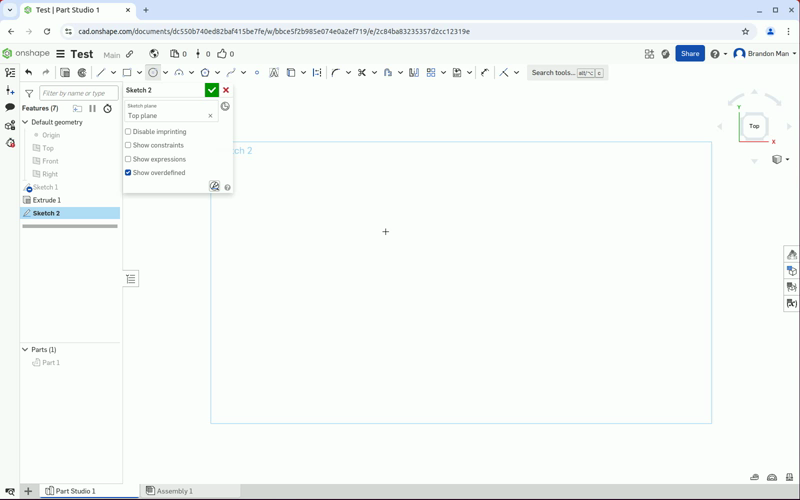
key_up(shift)
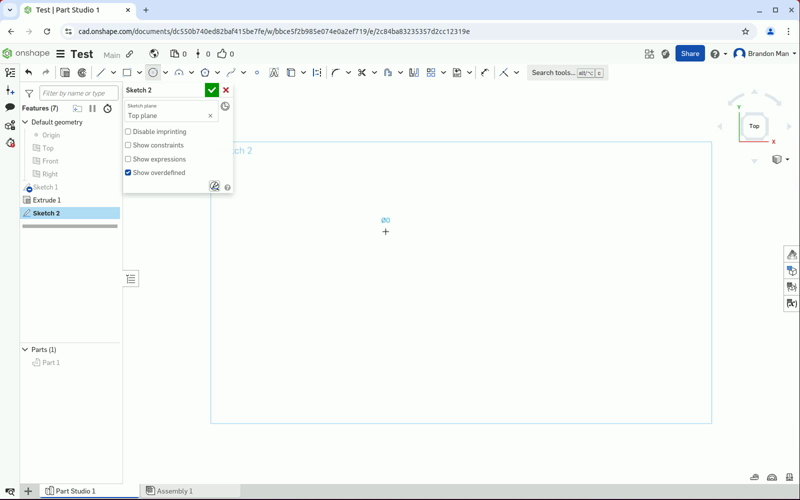
mouse_move(391, 231)
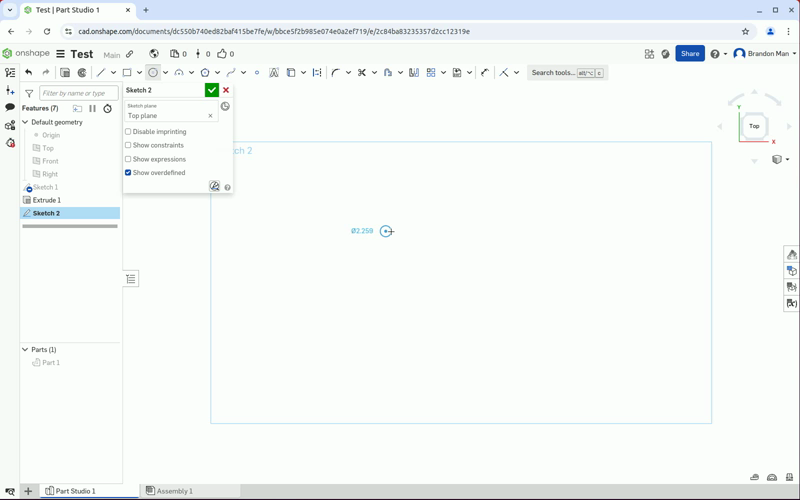
click(391, 231)
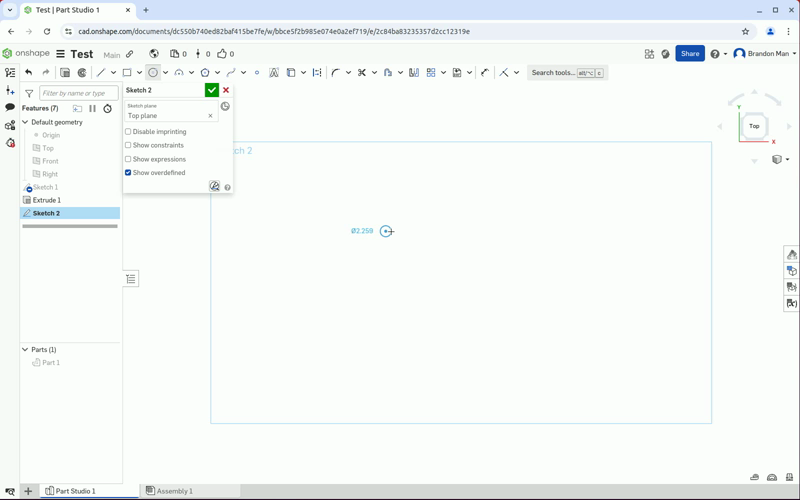
key(esc)
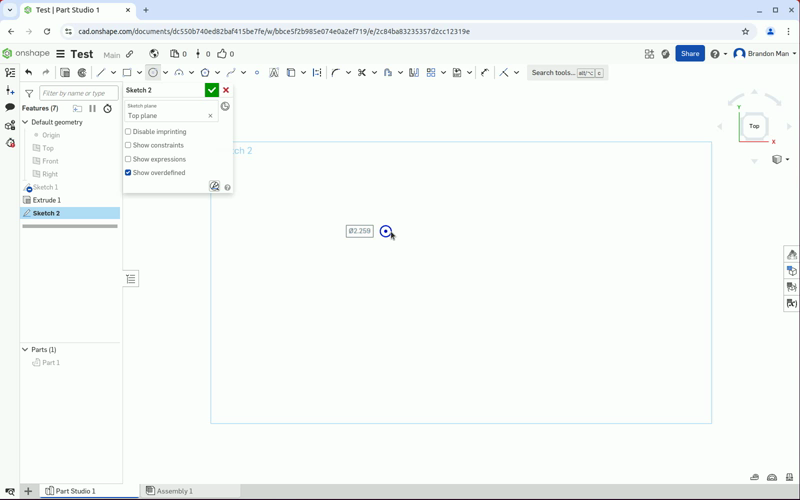
key(c)
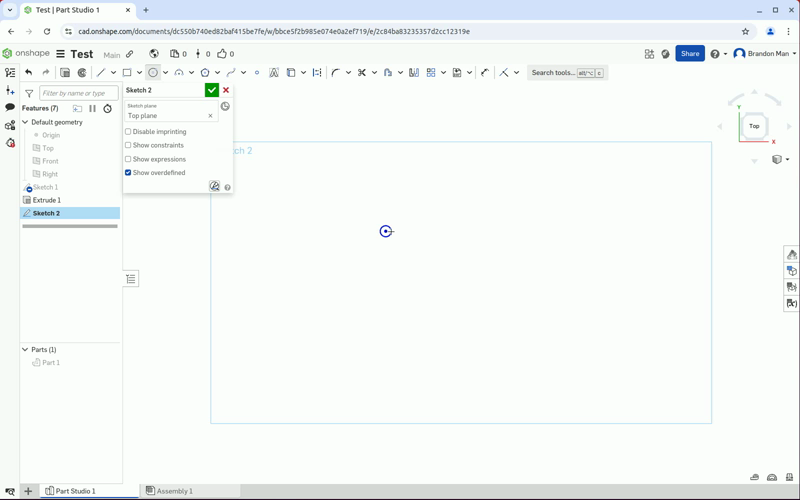
key_down(shift)
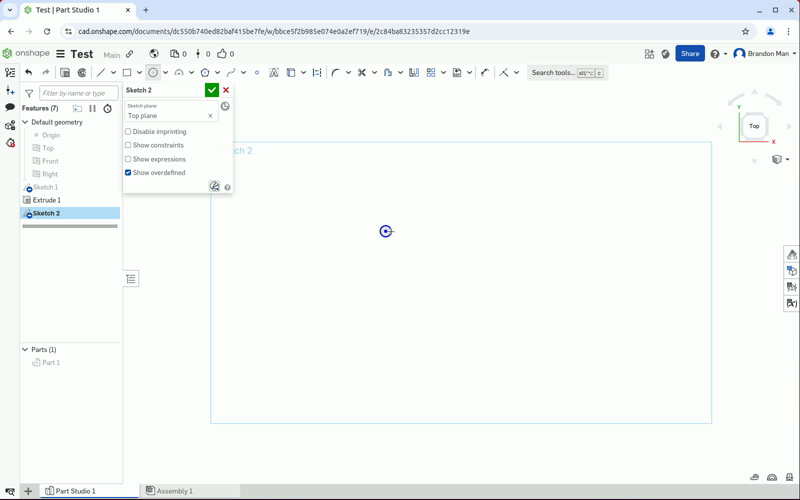
mouse_move(385, 231)
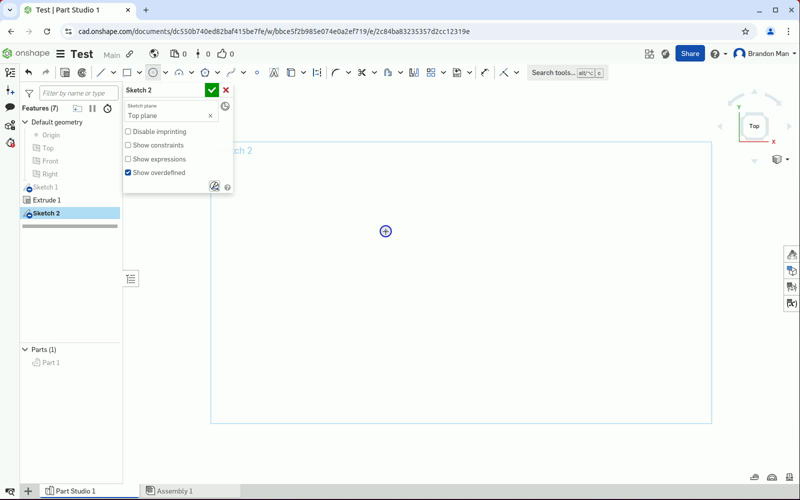
click(385, 231)
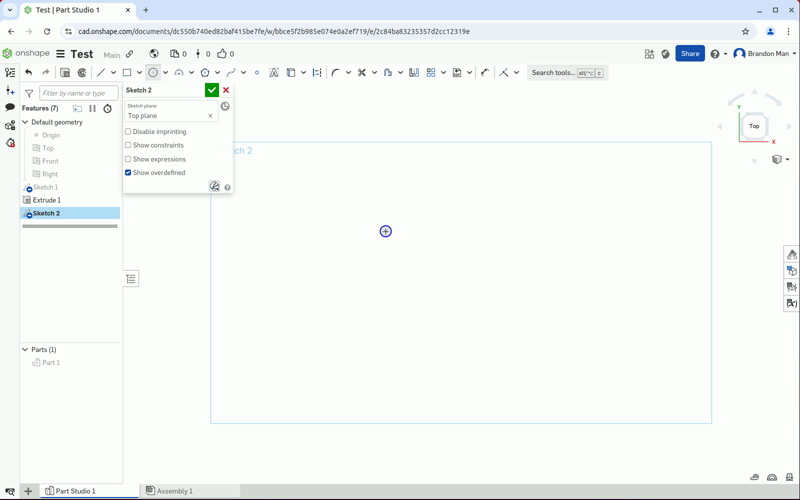
key_up(shift)
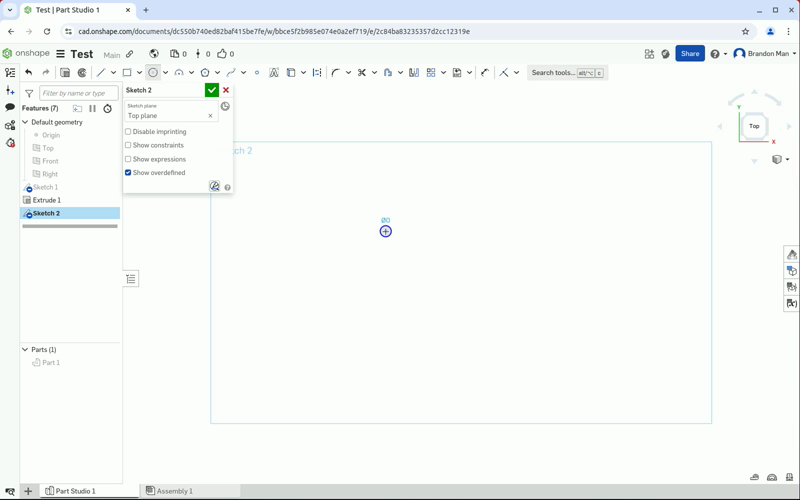
mouse_move(390, 231)
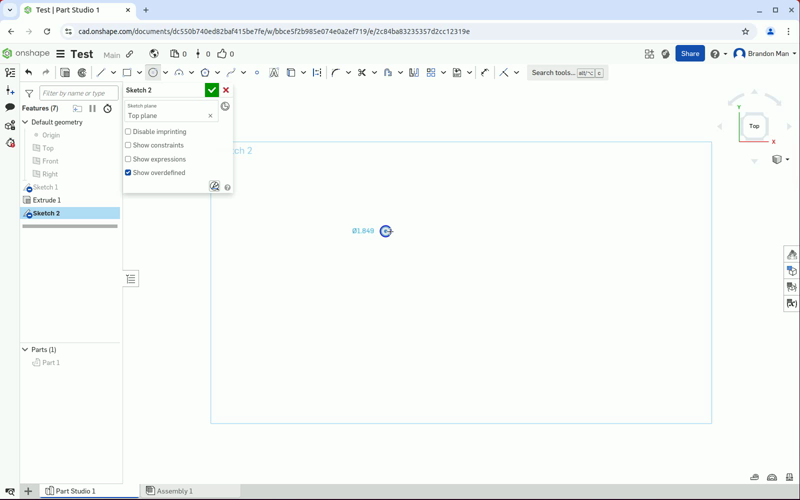
scroll(6)
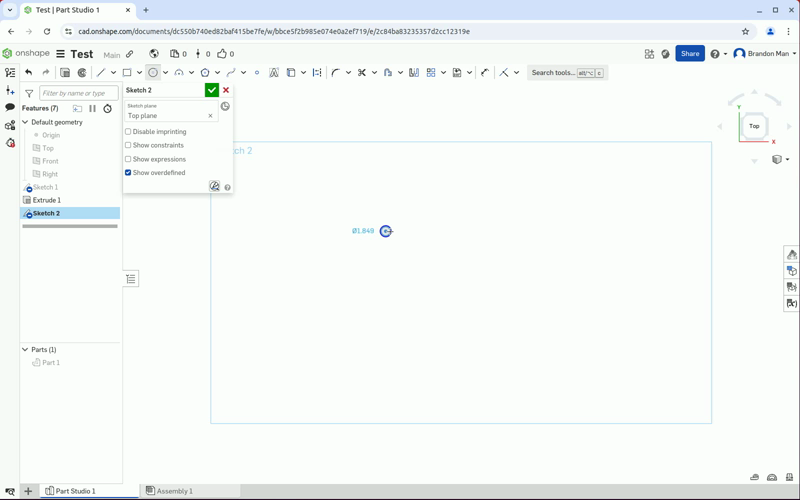
scroll(6)
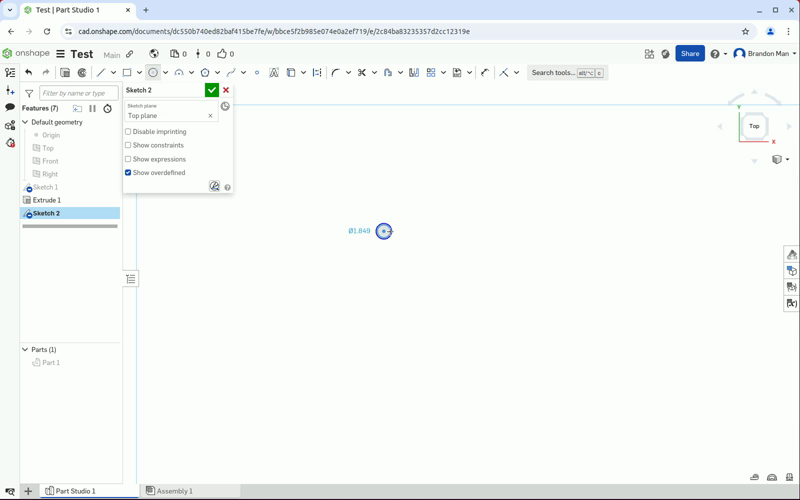
scroll(6)
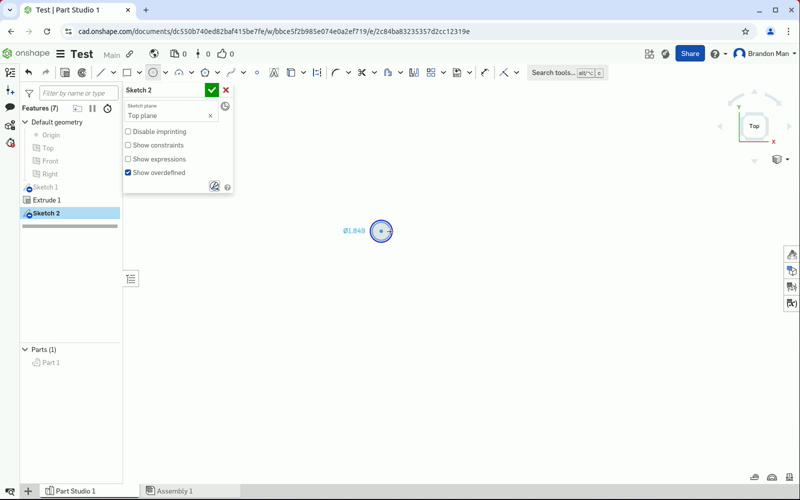
scroll(6)
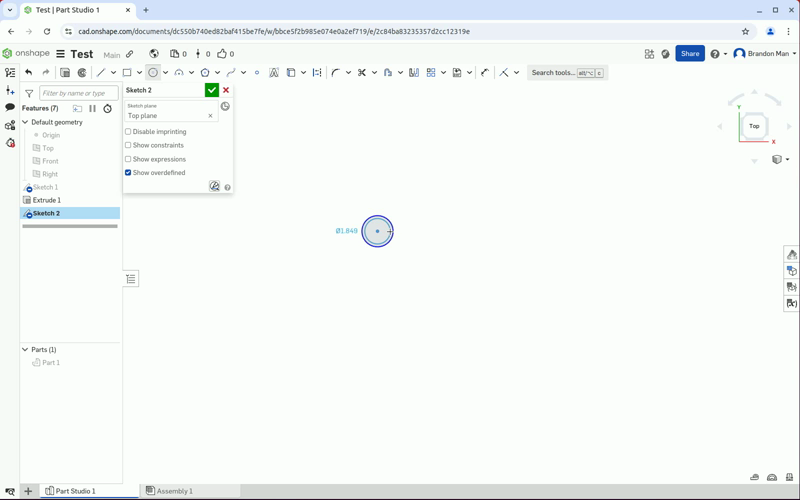
scroll(6)
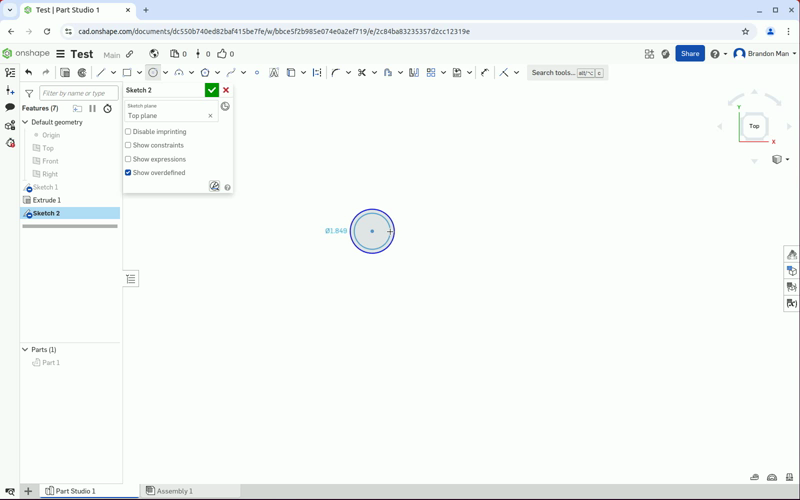
scroll(6)
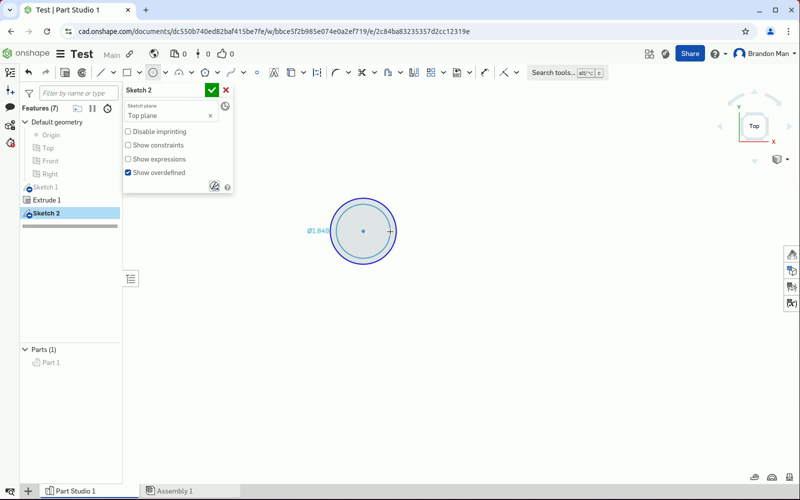
scroll(6)
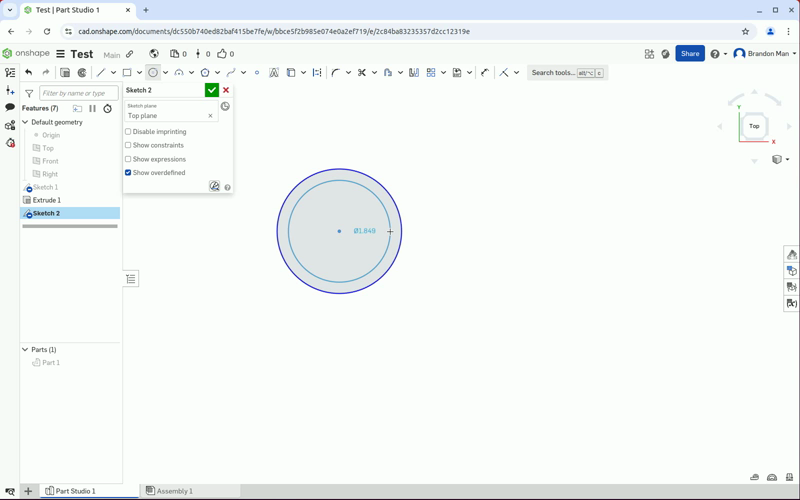
click(390, 231)
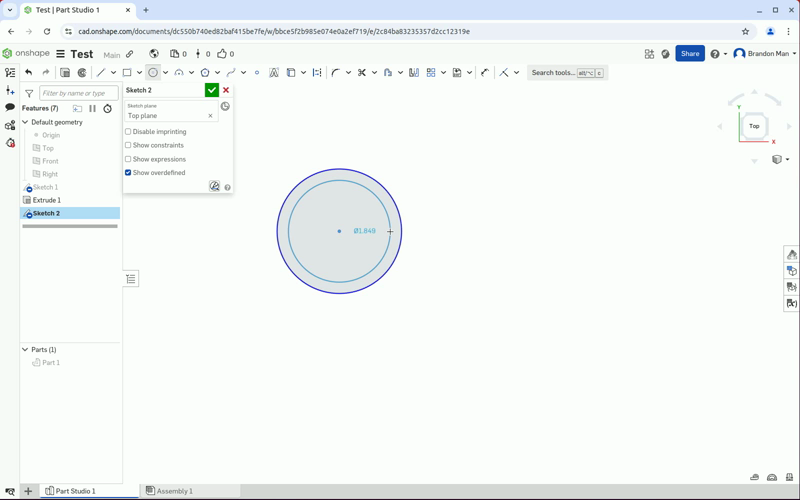
scroll(-6)
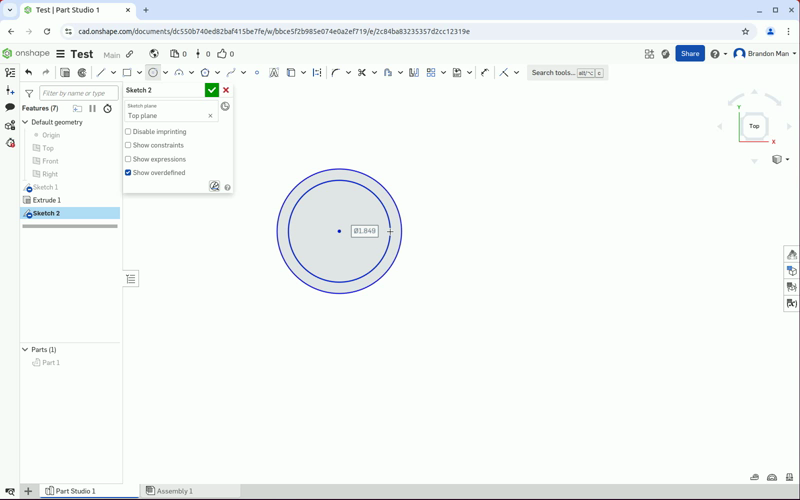
scroll(-6)
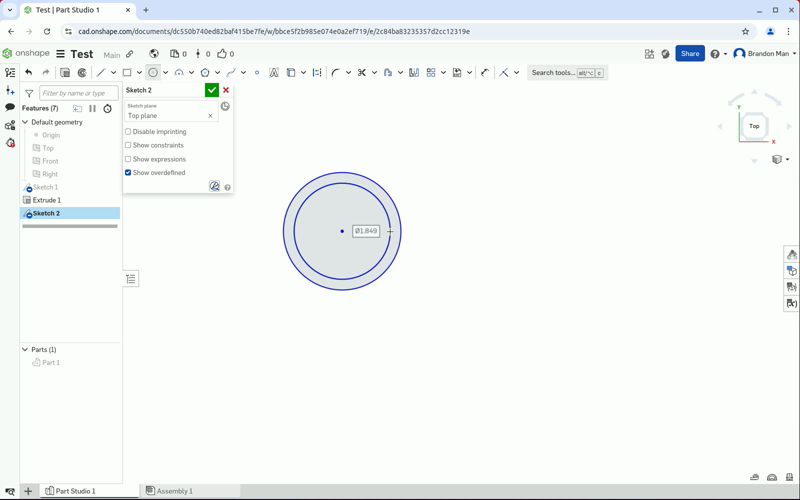
scroll(-6)
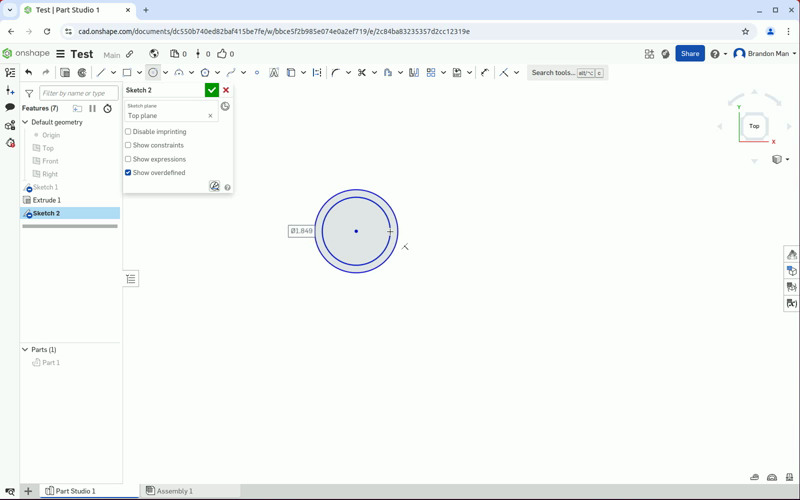
scroll(-6)
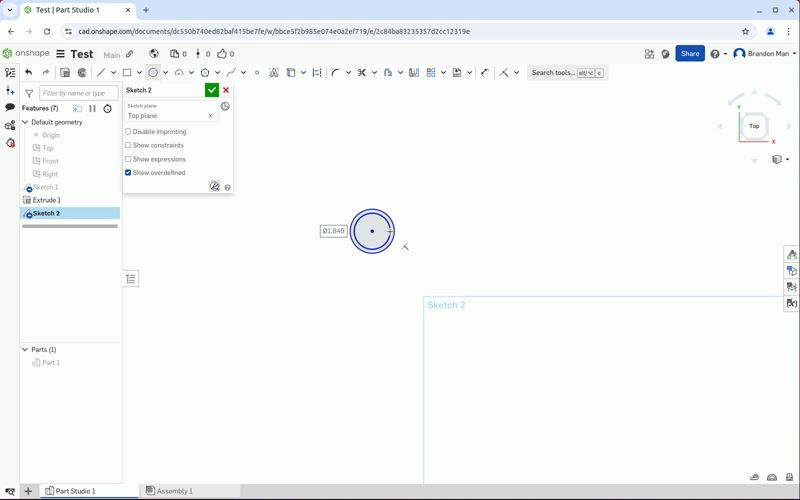
scroll(-6)
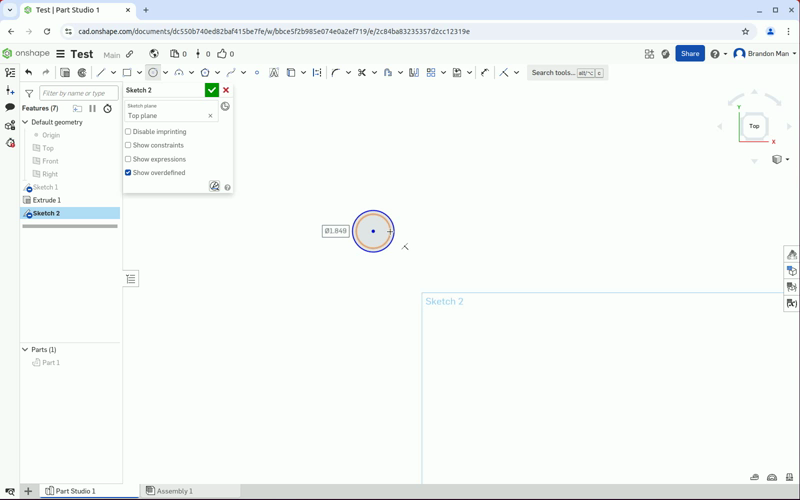
scroll(-6)
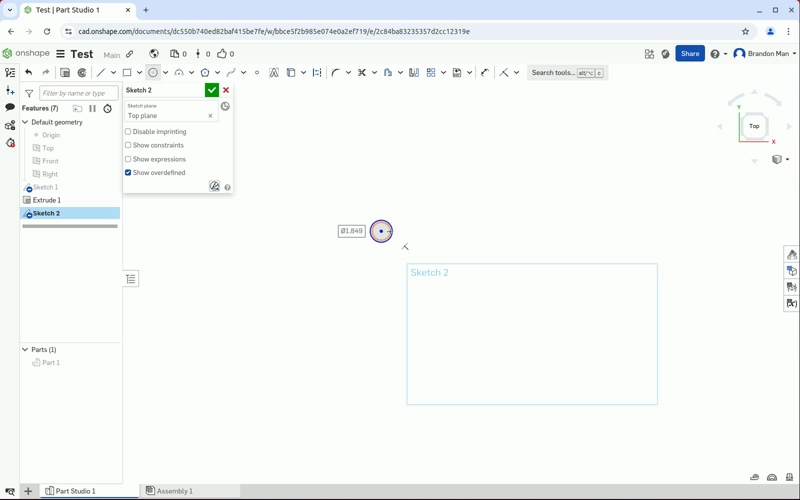
scroll(-6)
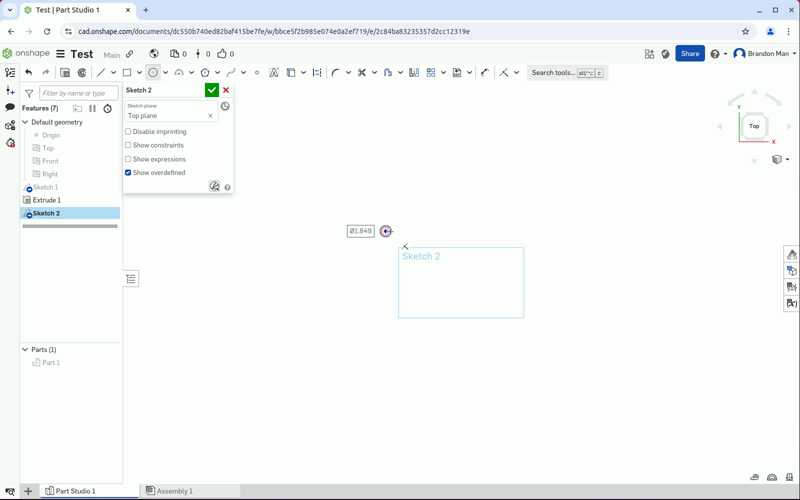
key(esc)
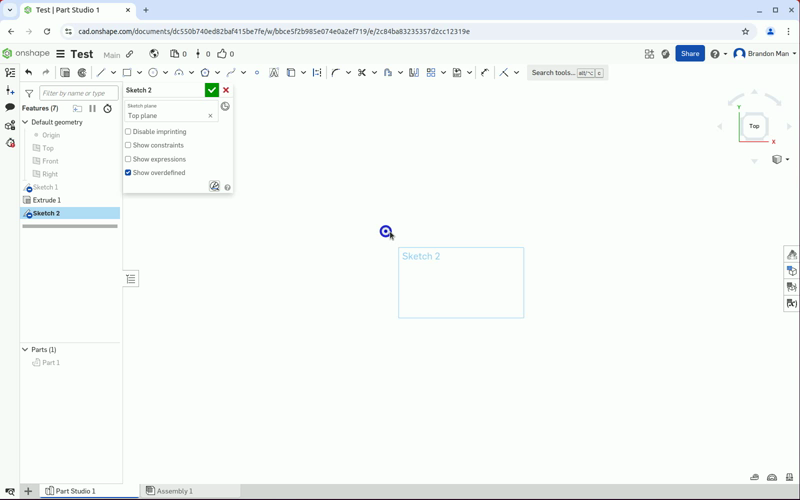
mouse_move(381, 228)
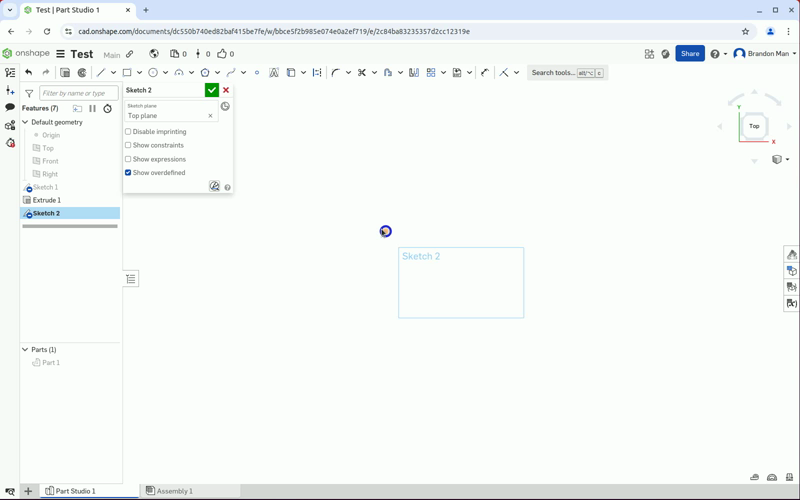
scroll(6)
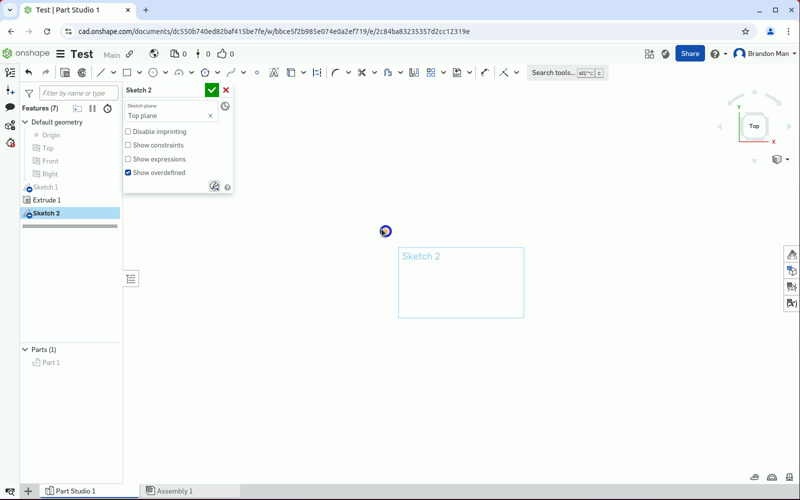
scroll(6)
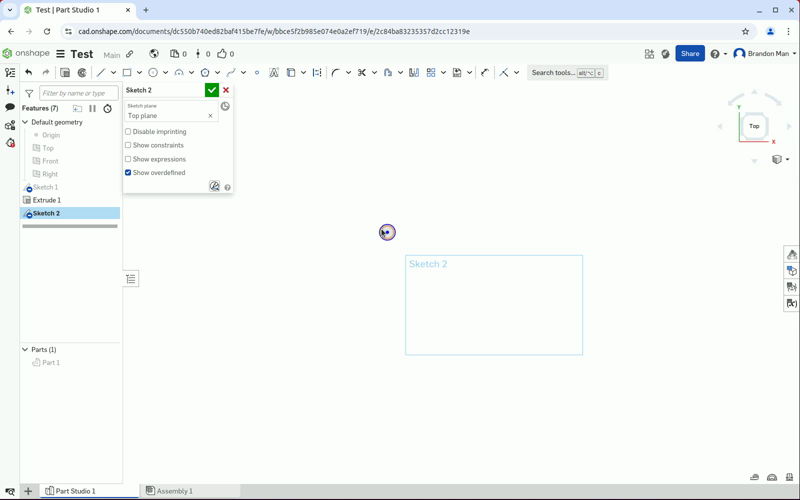
scroll(6)
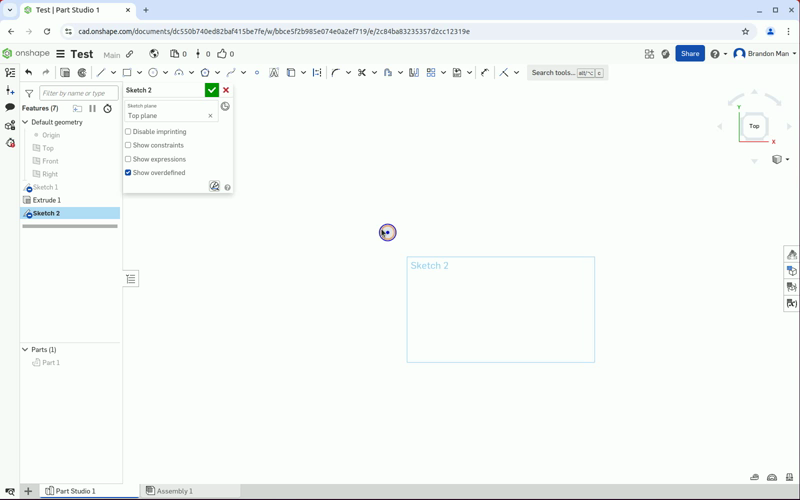
scroll(6)
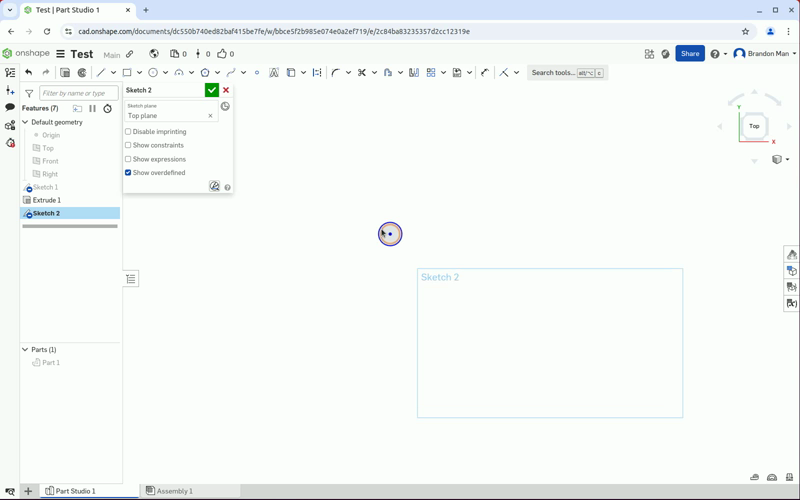
scroll(6)
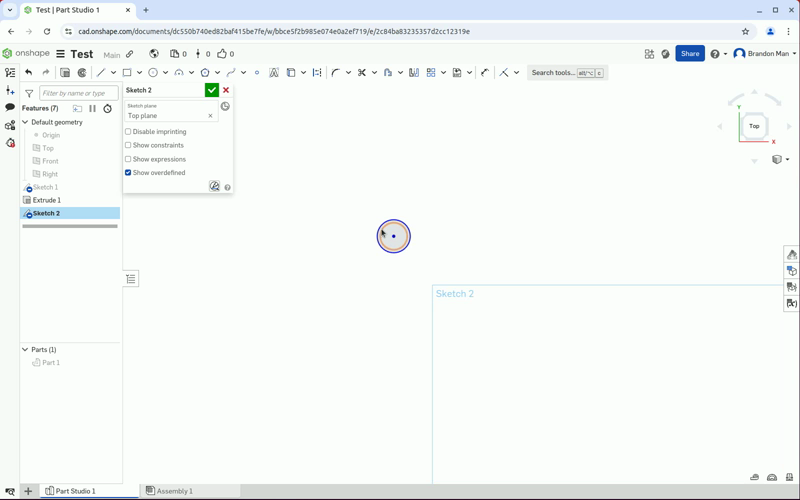
scroll(6)
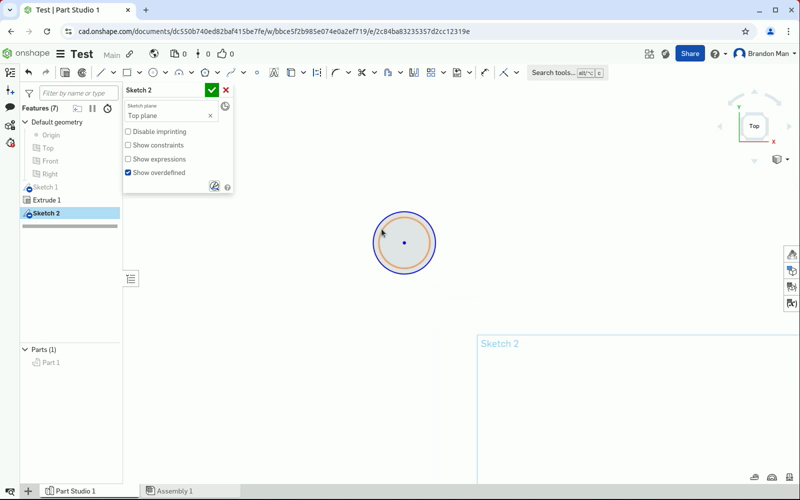
scroll(6)
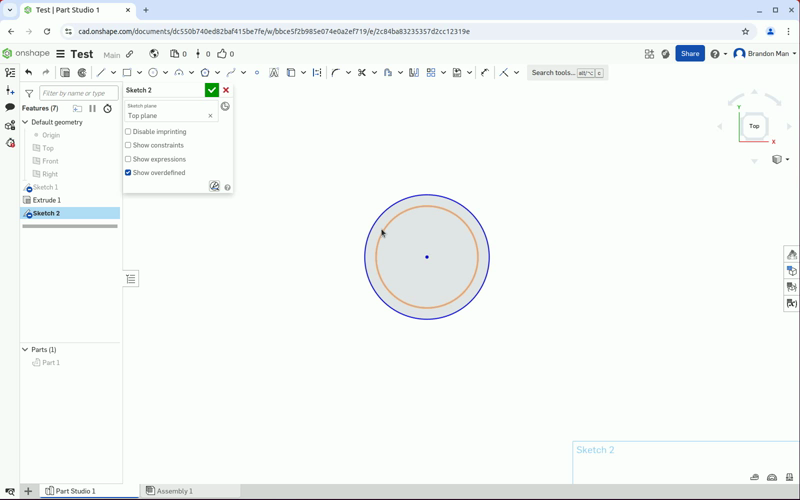
click(381, 228)
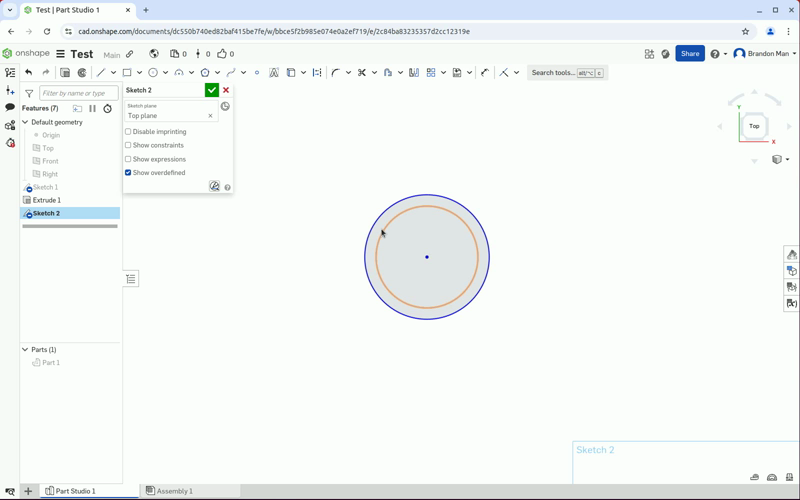
scroll(-6)
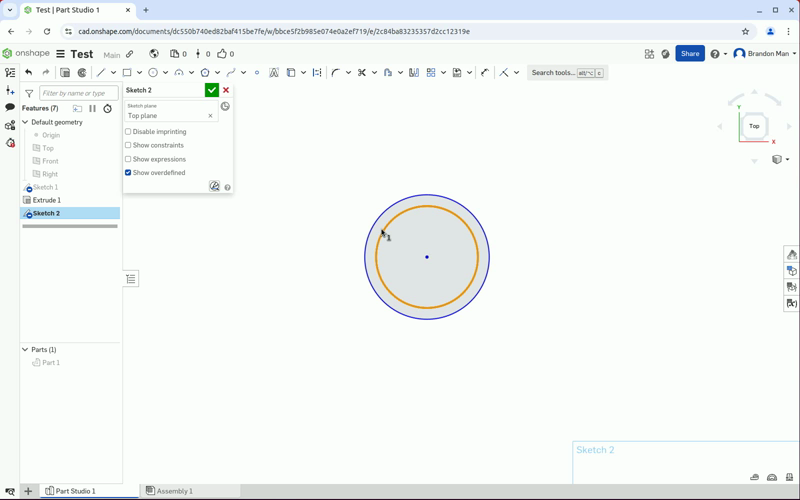
scroll(-6)
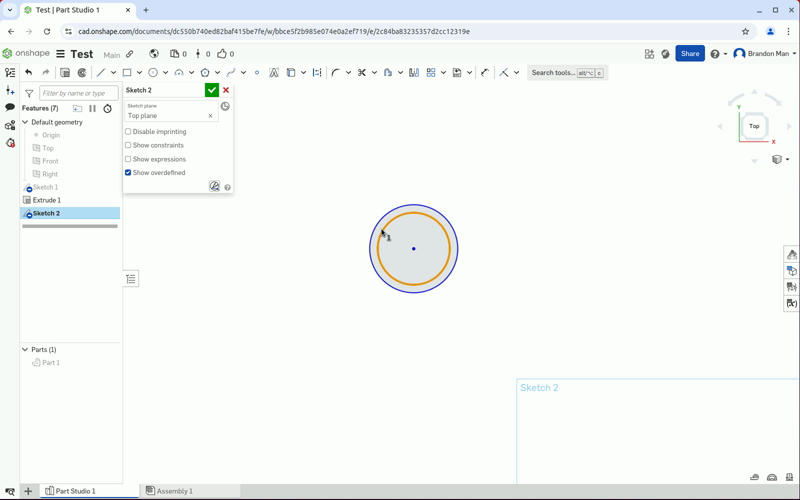
scroll(-6)
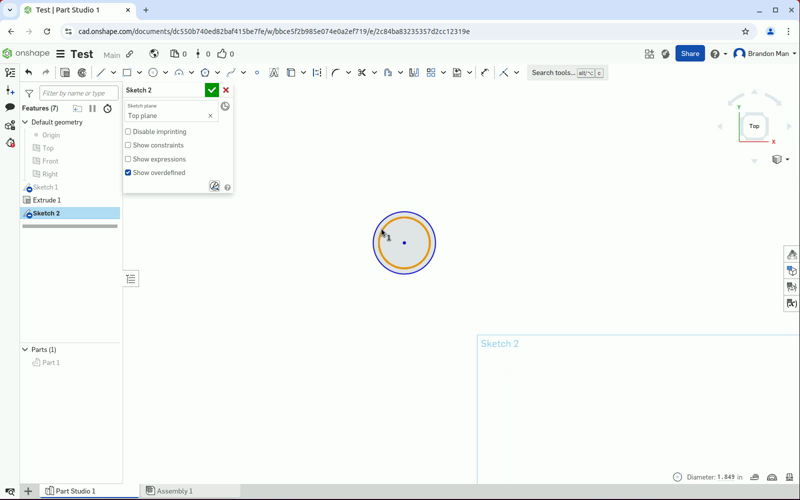
scroll(-6)
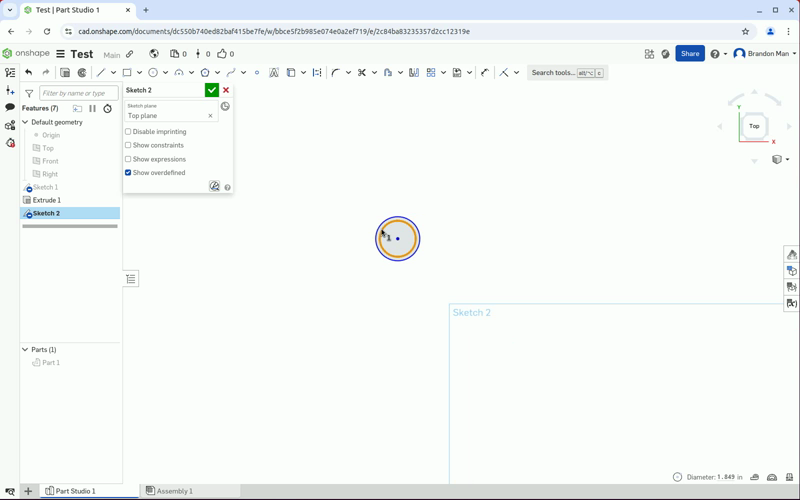
scroll(-6)
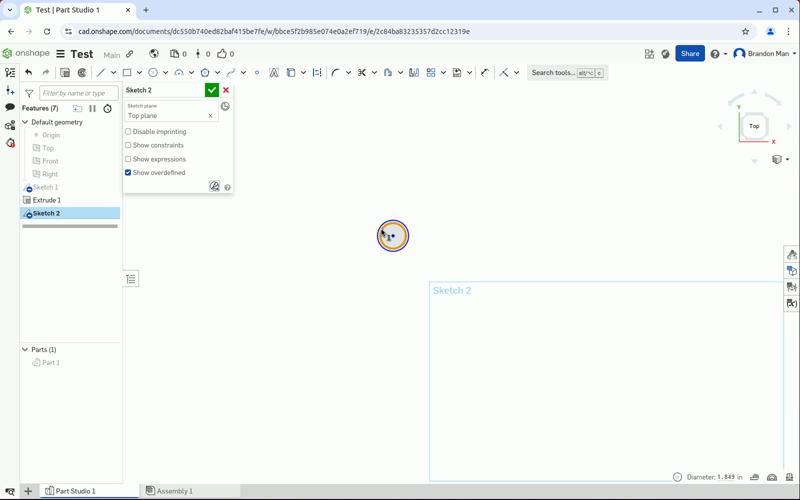
scroll(-6)
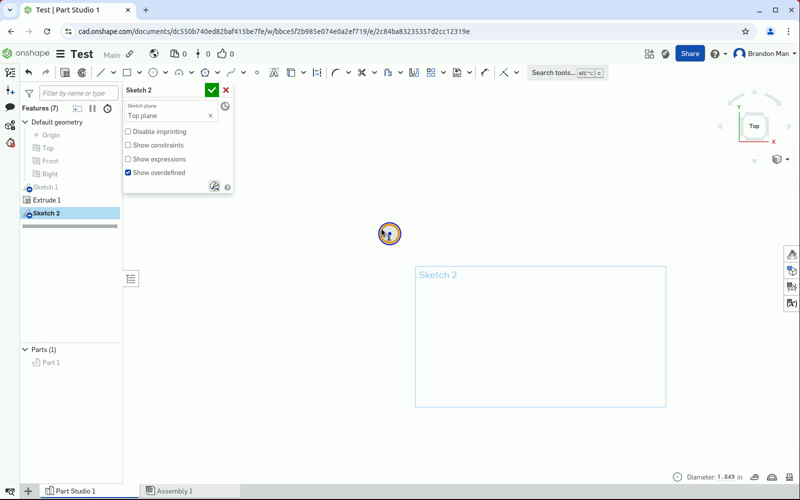
scroll(-6)
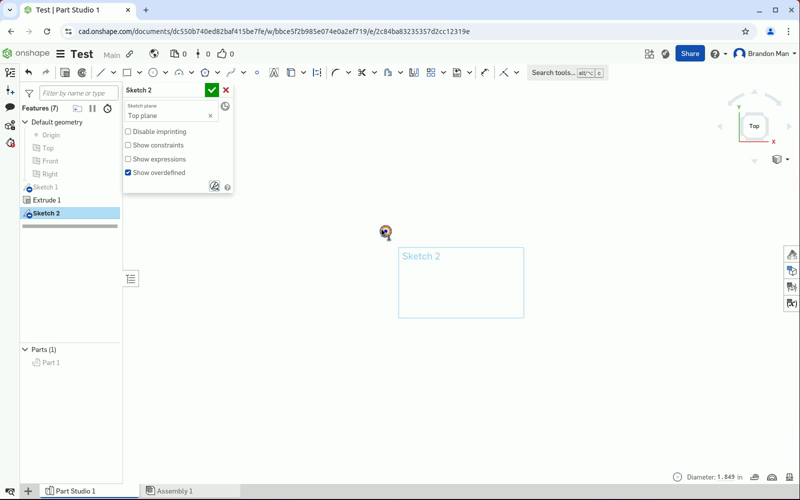
mouse_move(73, 352)
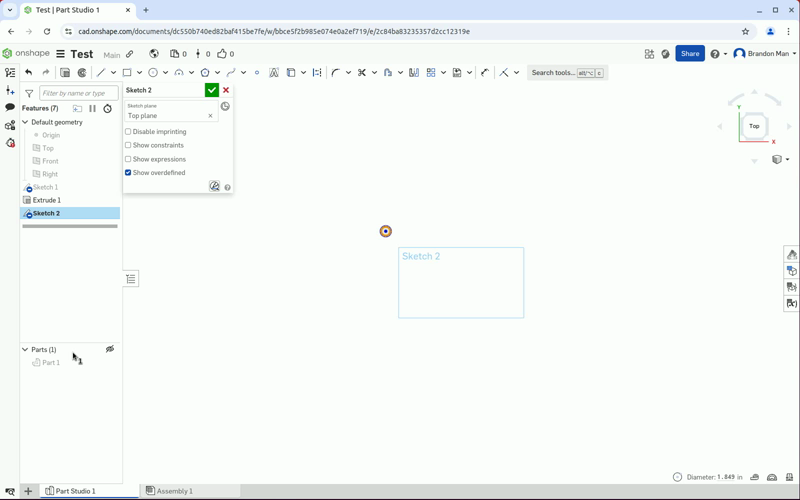
key(shift+y)
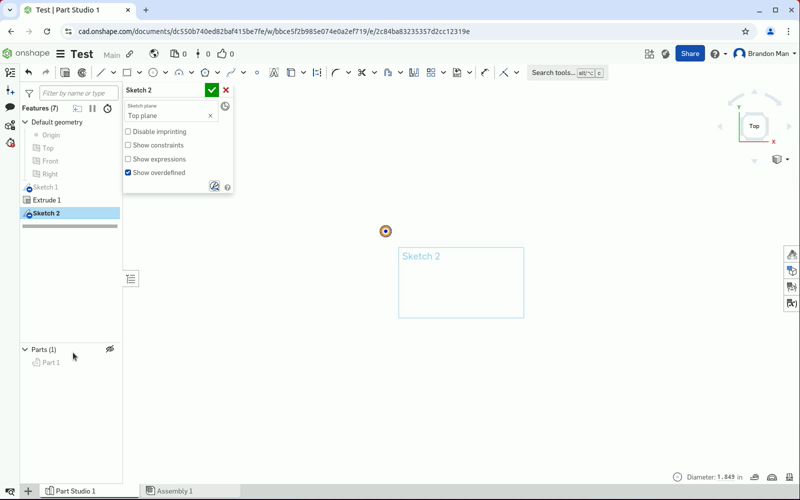
key(shift+e)
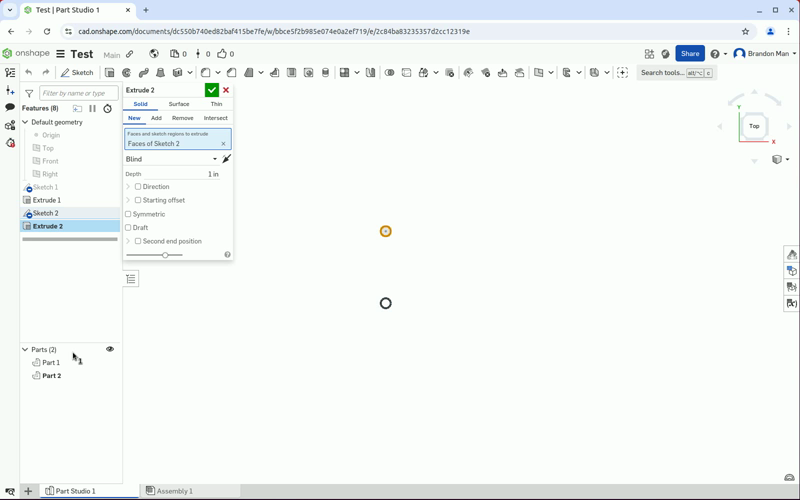
mouse_move(143, 106)
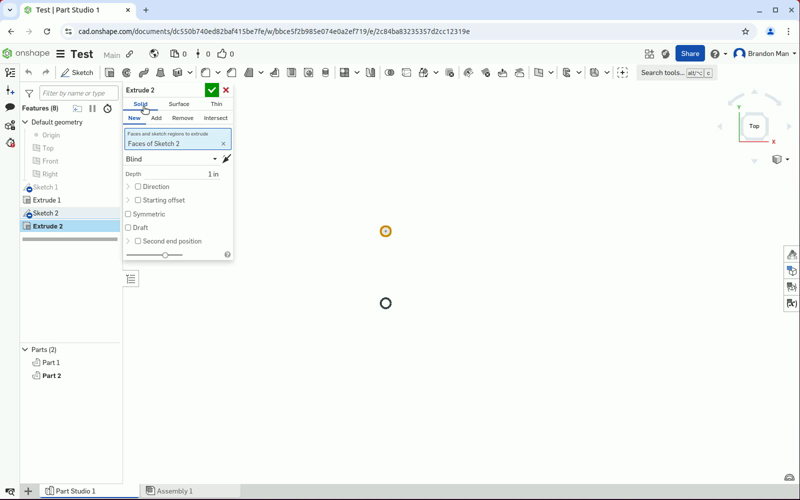
click(143, 106)
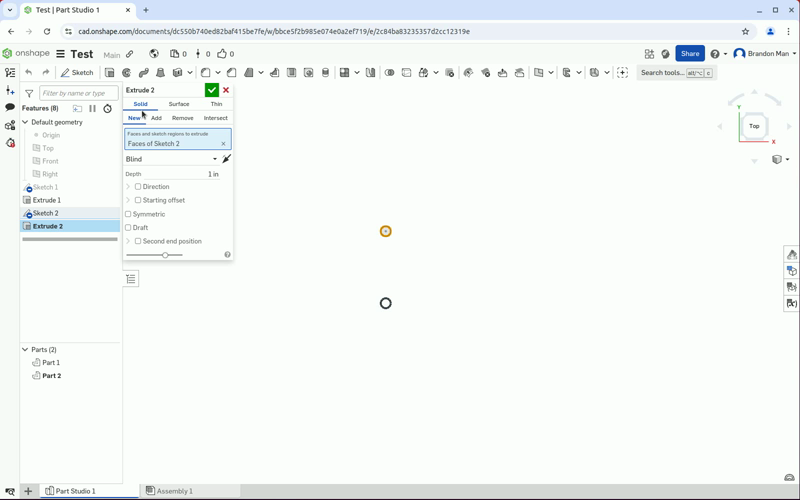
mouse_move(137, 120)
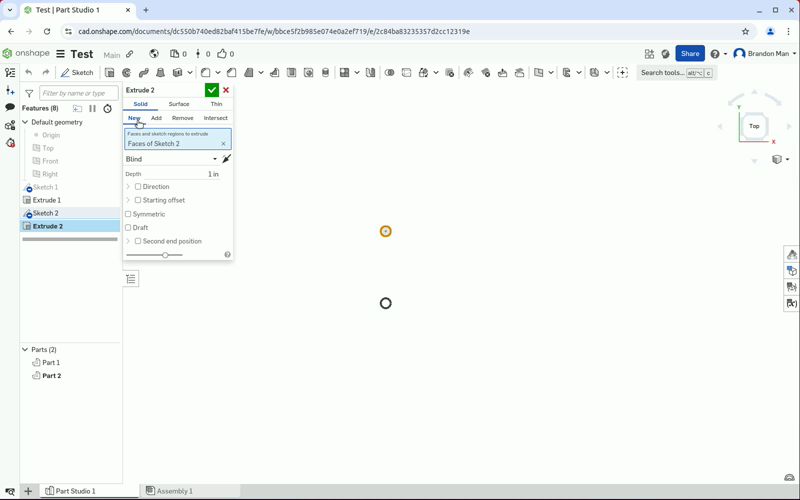
click(137, 120)
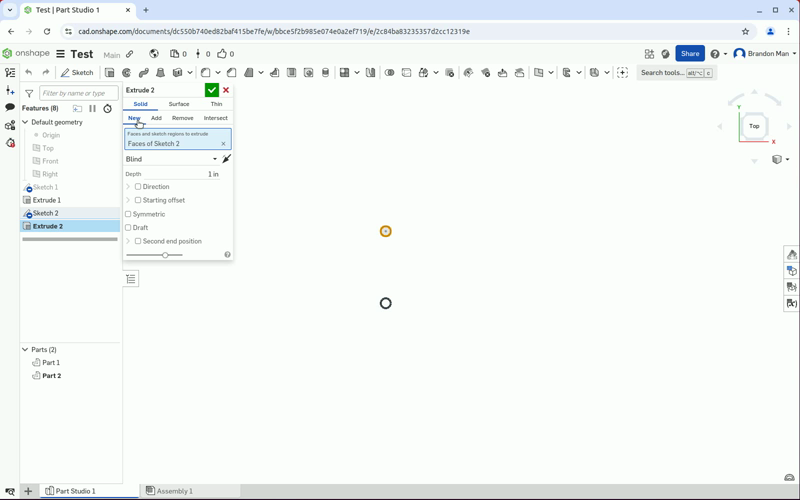
key(tab, 4)
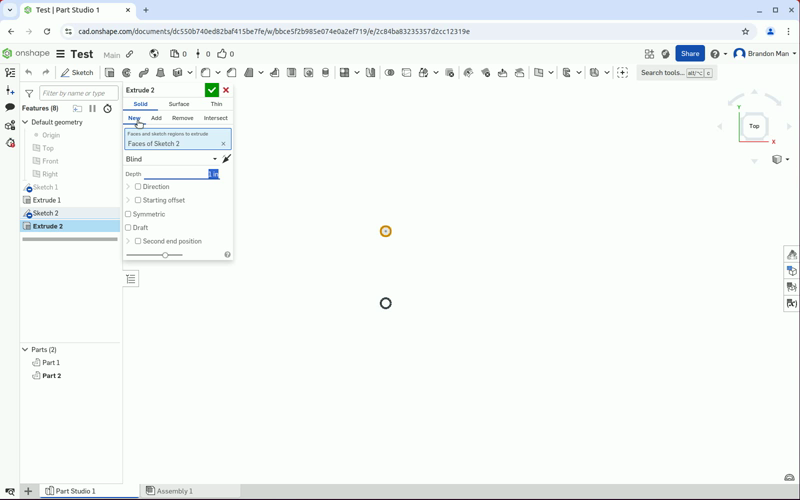
text(3.37)
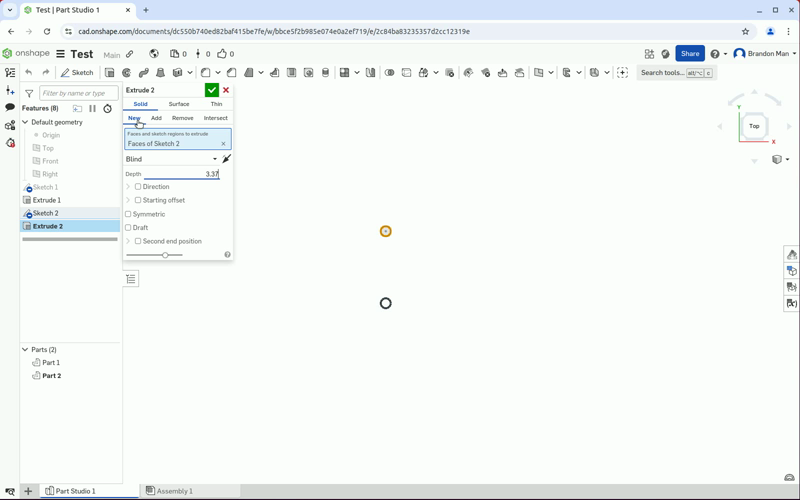
key(enter)
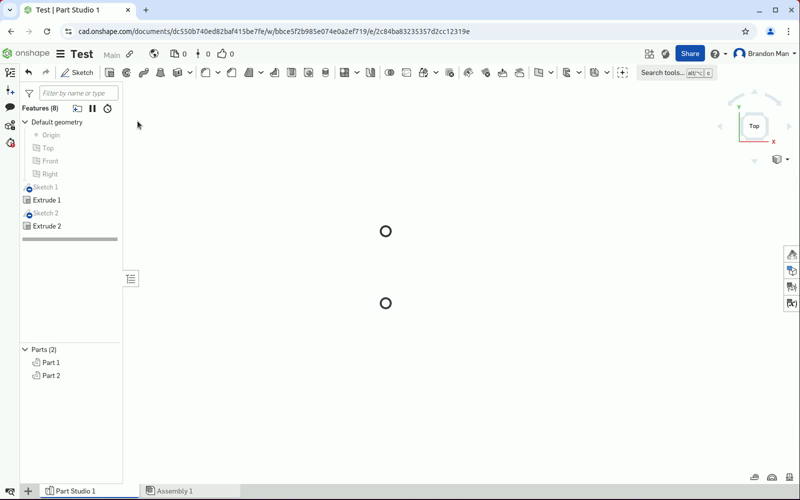
key(shift+h)
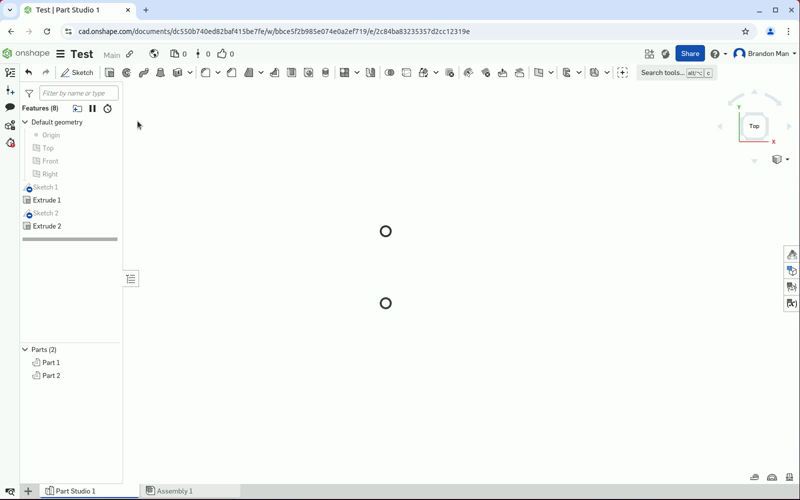
key(shift+h)
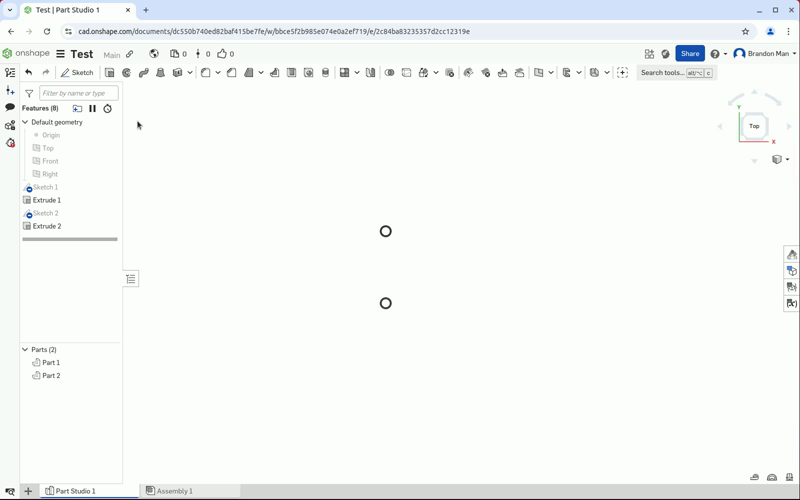
mouse_move(73, 189)
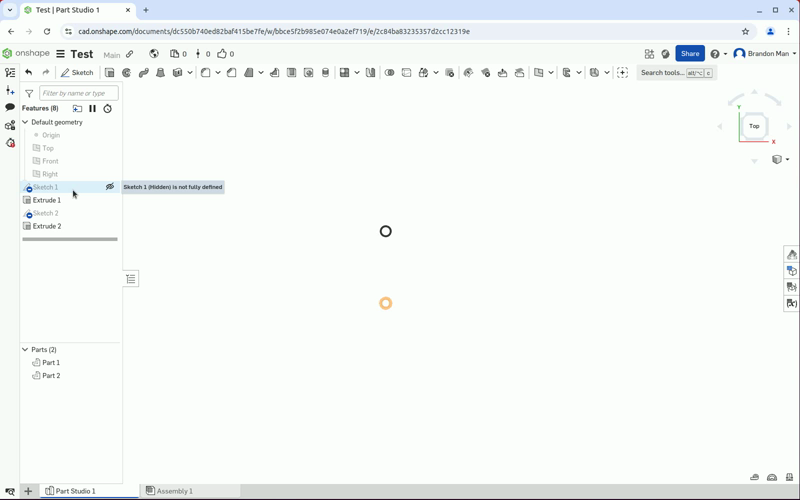
click(73, 189)
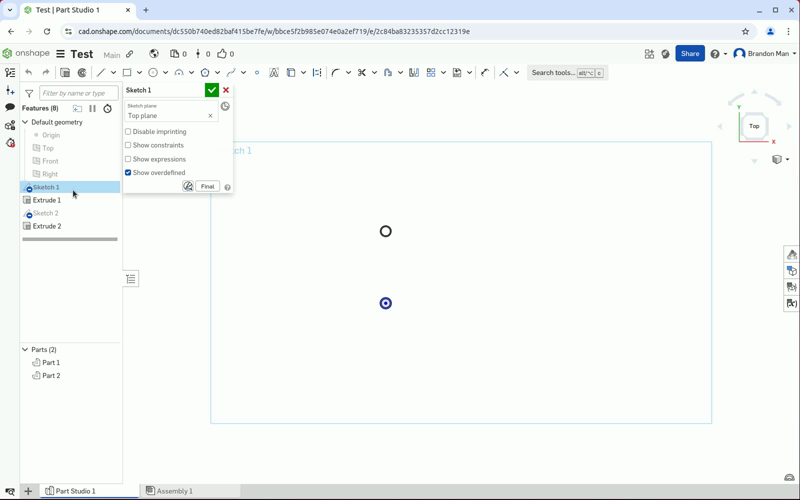
mouse_move(229, 92)
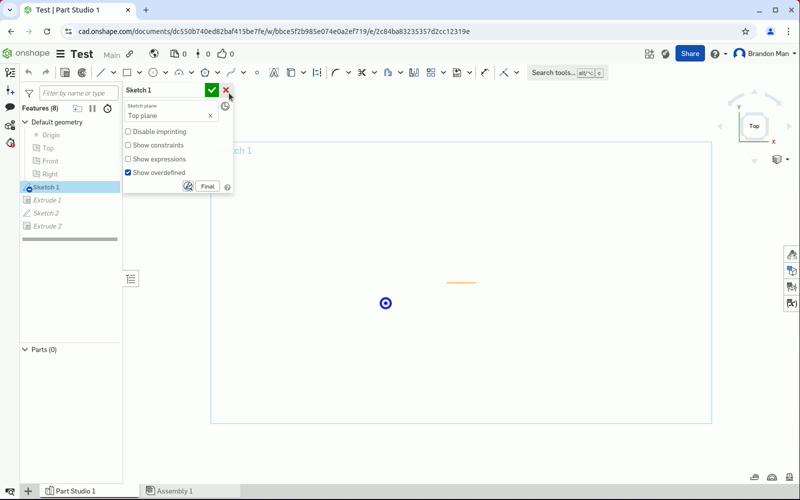
click(229, 92)
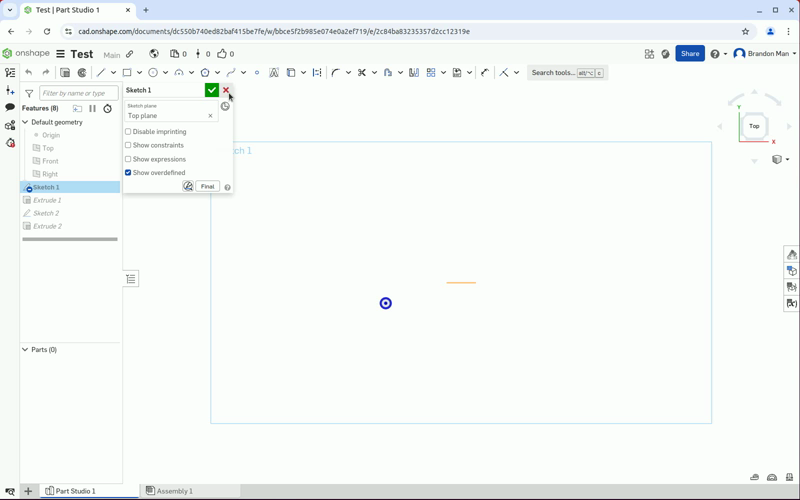
key(shift+s)
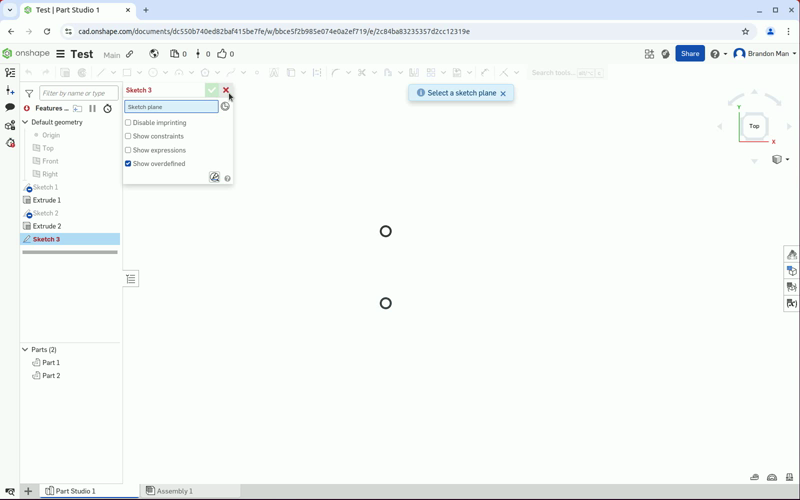
mouse_move(73, 150)
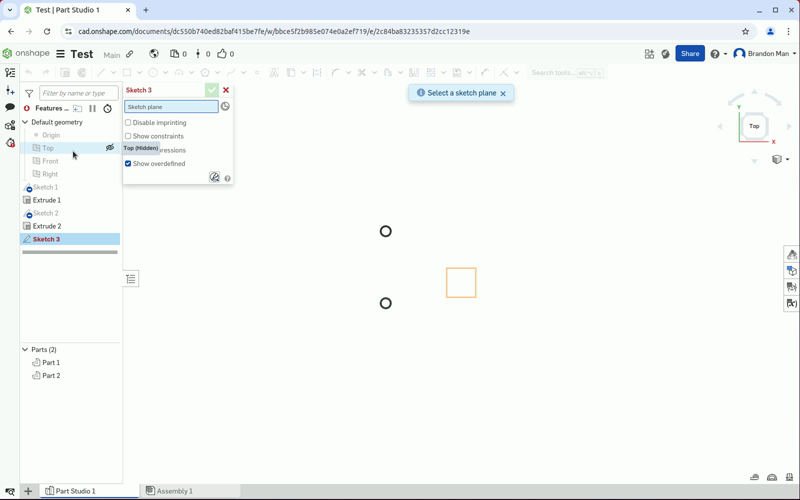
click(73, 150)
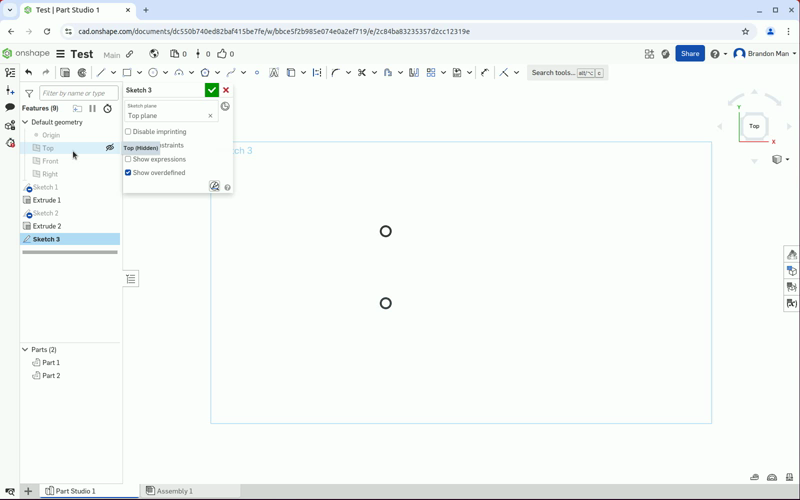
mouse_move(73, 352)
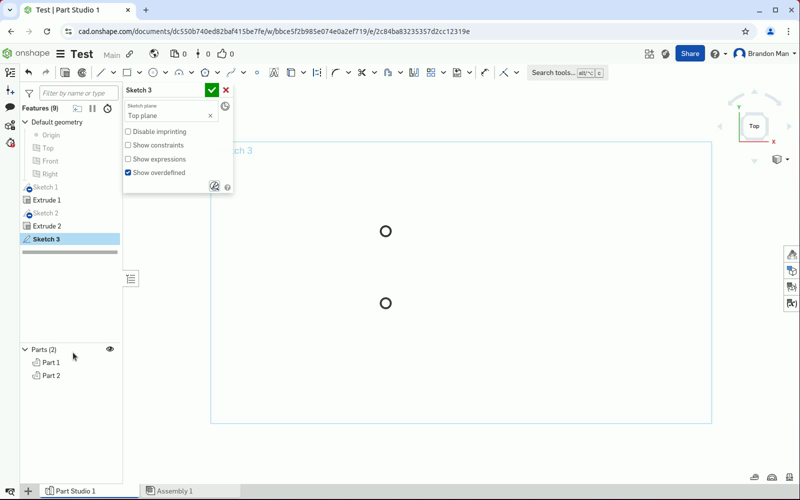
key(y)
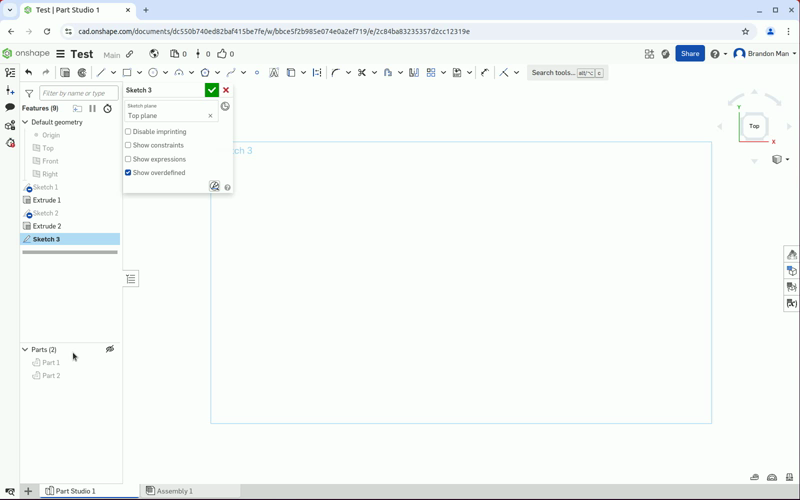
key(c)
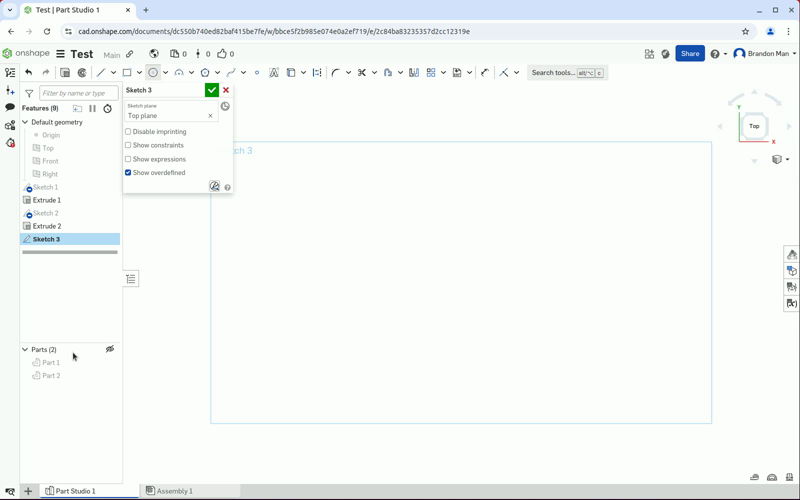
key_down(shift)
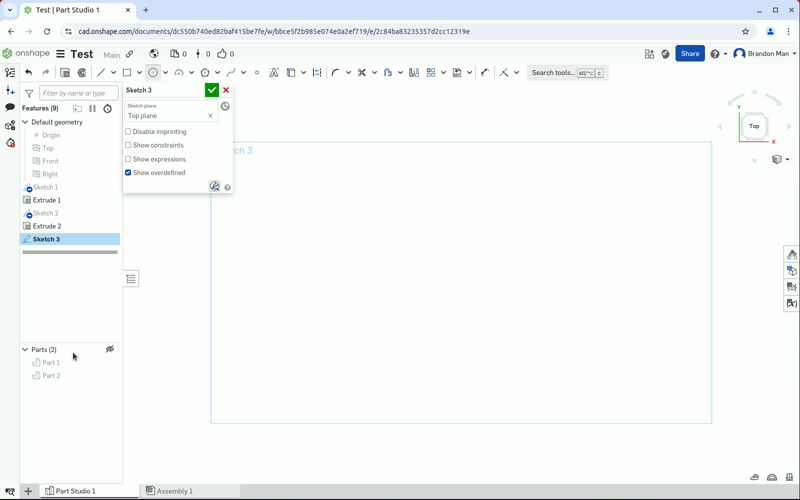
mouse_move(562, 303)
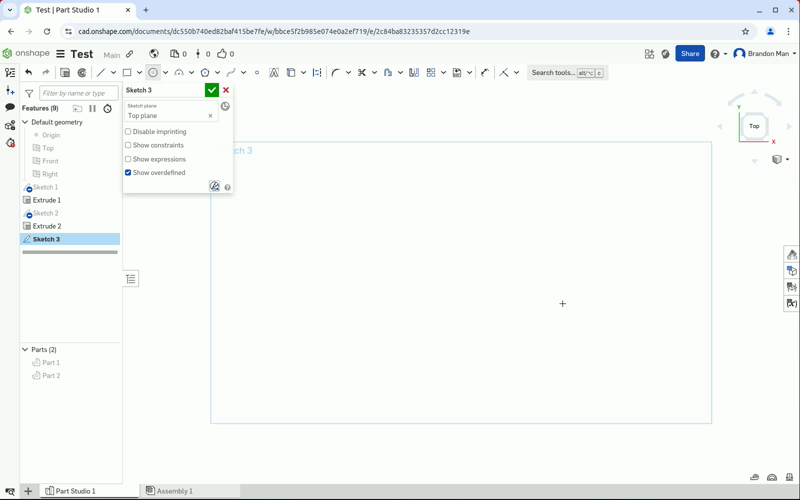
click(562, 303)
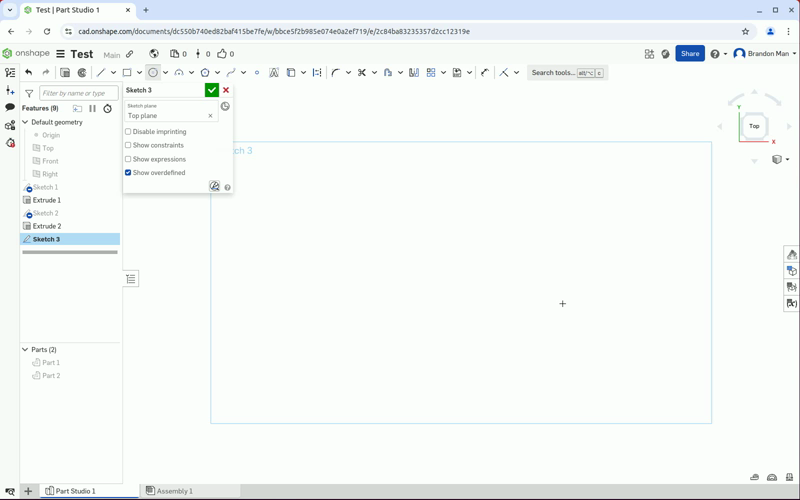
key_up(shift)
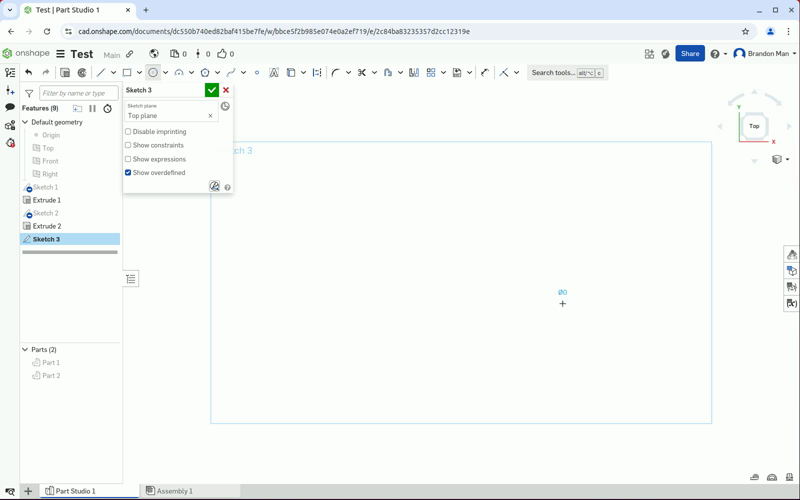
mouse_move(568, 303)
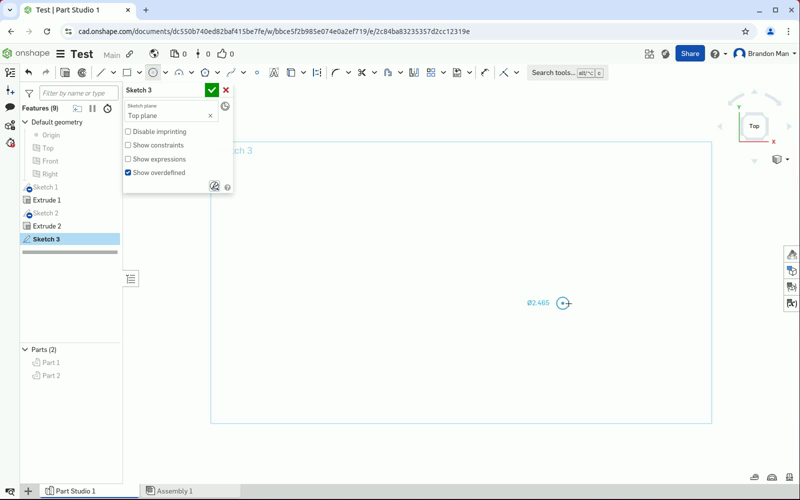
click(568, 303)
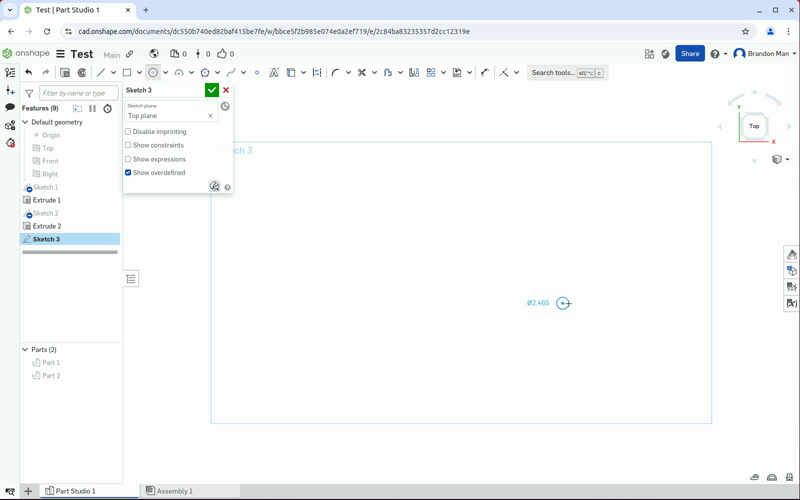
key(esc)
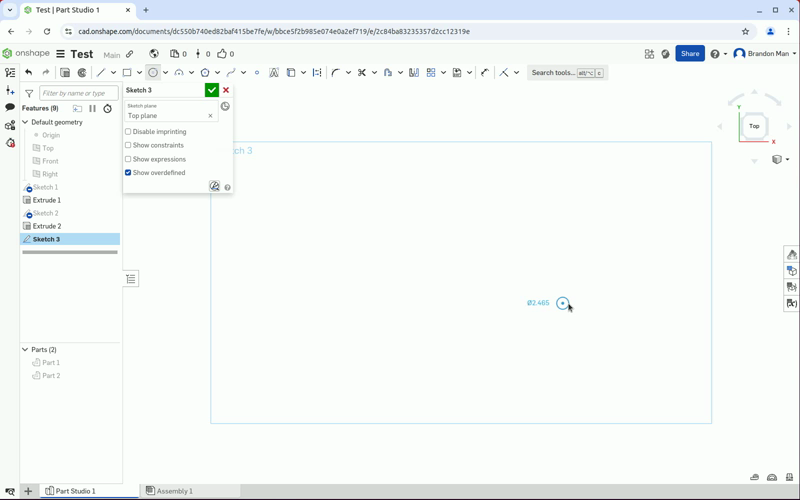
key(c)
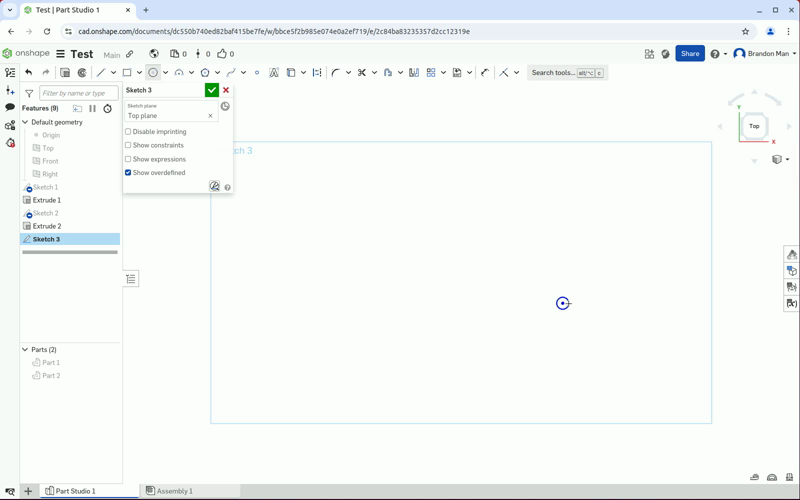
key_down(shift)
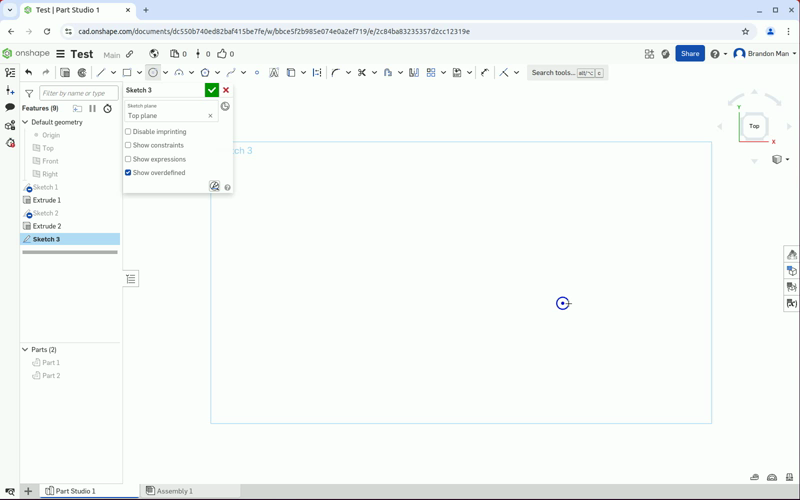
mouse_move(562, 303)
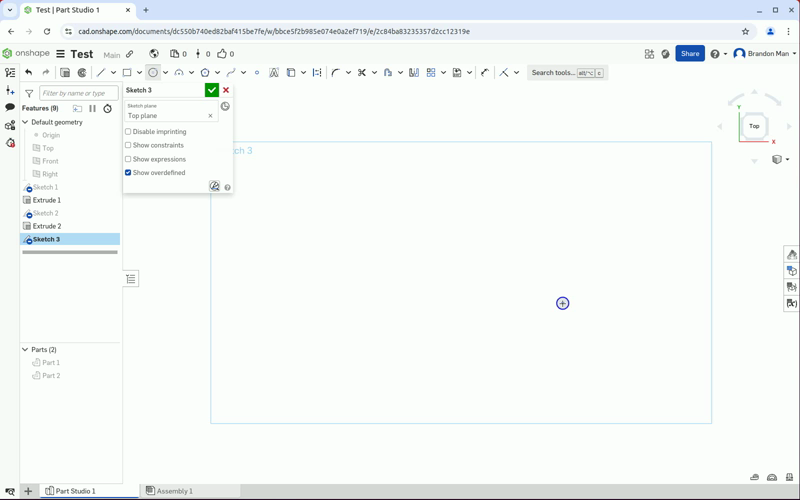
click(562, 303)
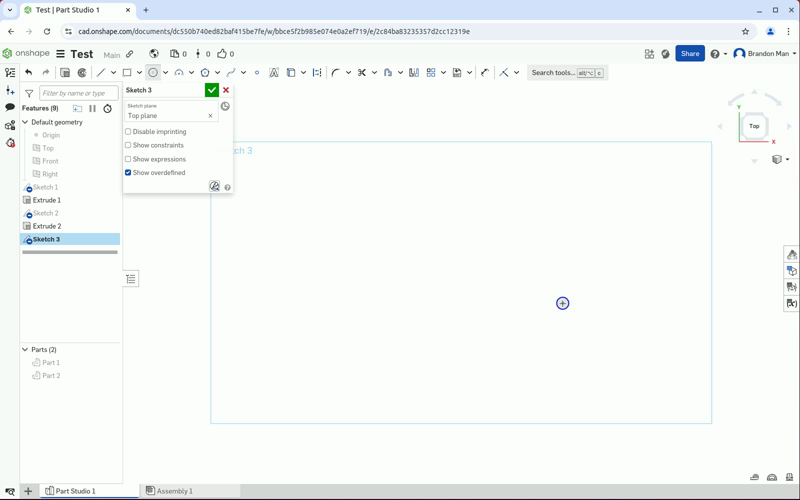
key_up(shift)
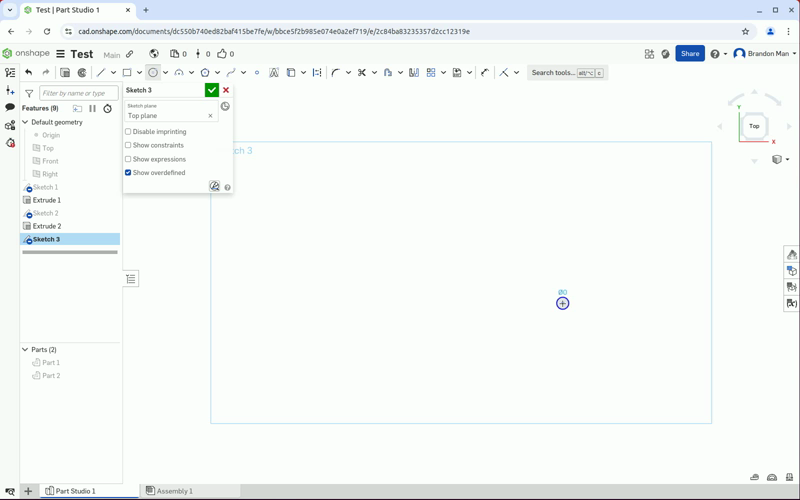
mouse_move(567, 303)
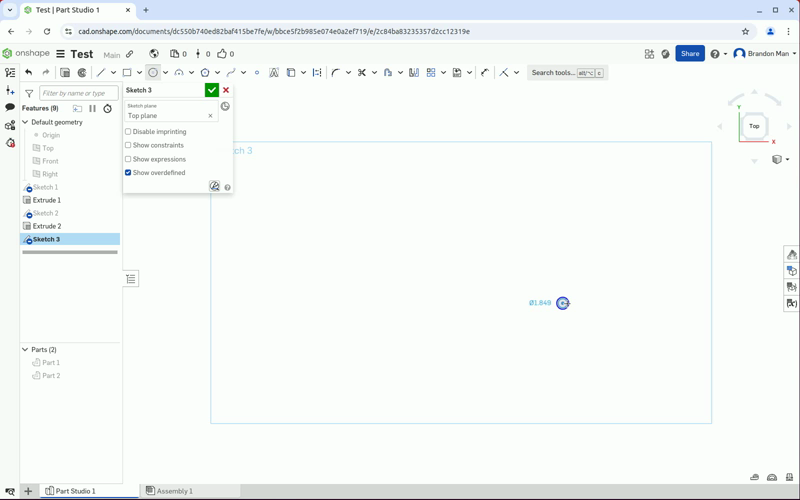
scroll(6)
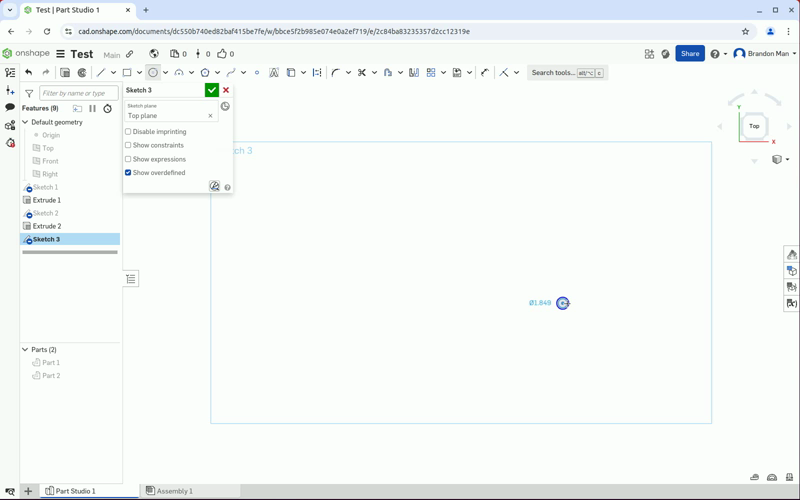
scroll(6)
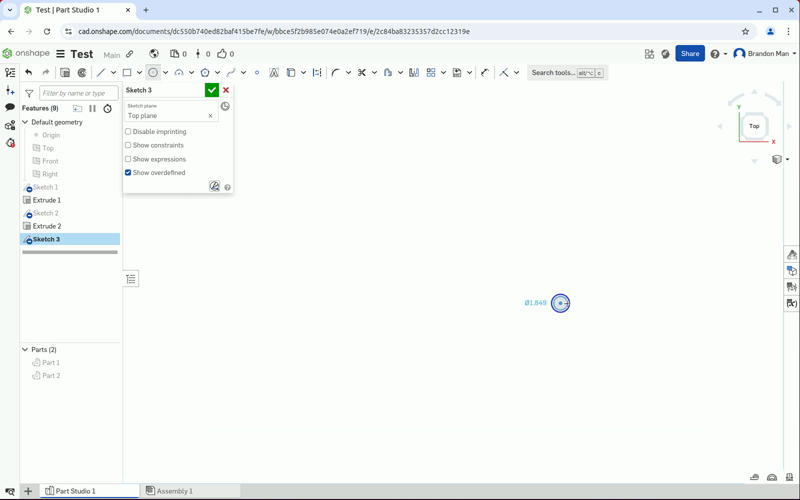
scroll(6)
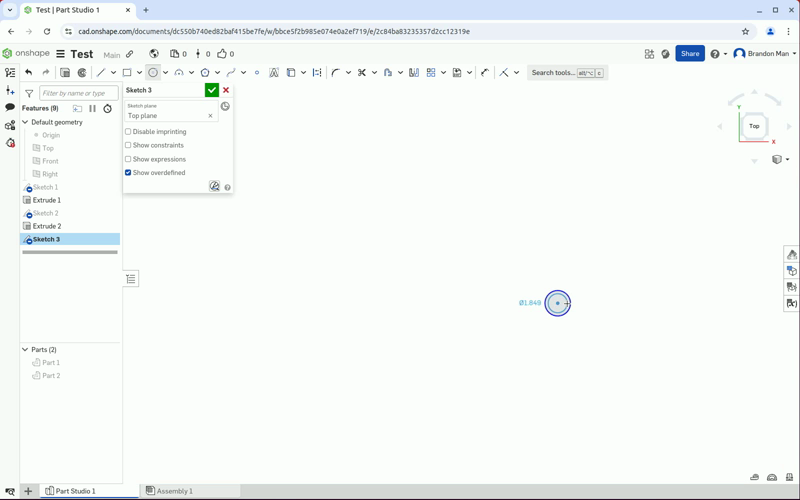
scroll(6)
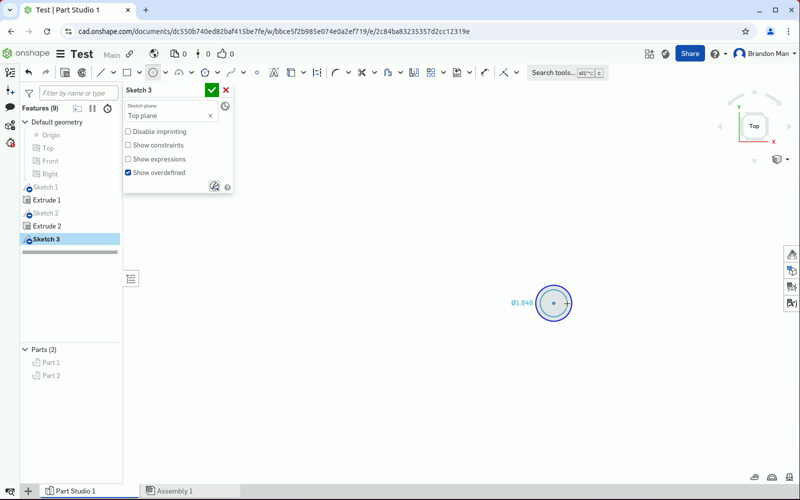
scroll(6)
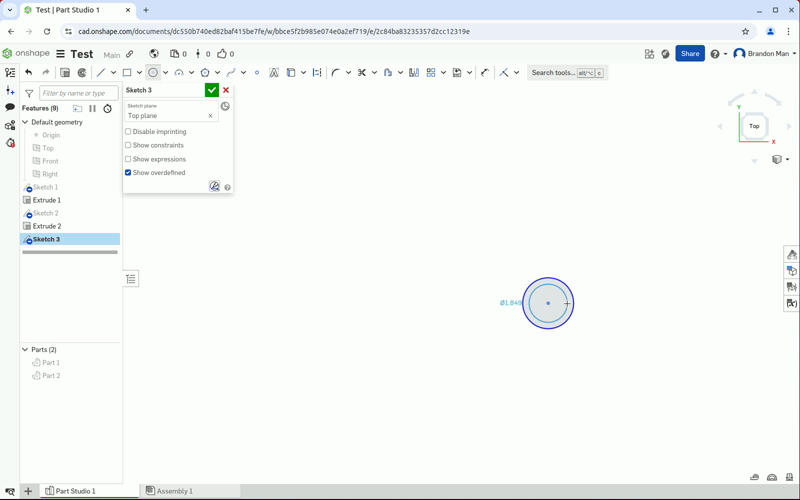
scroll(6)
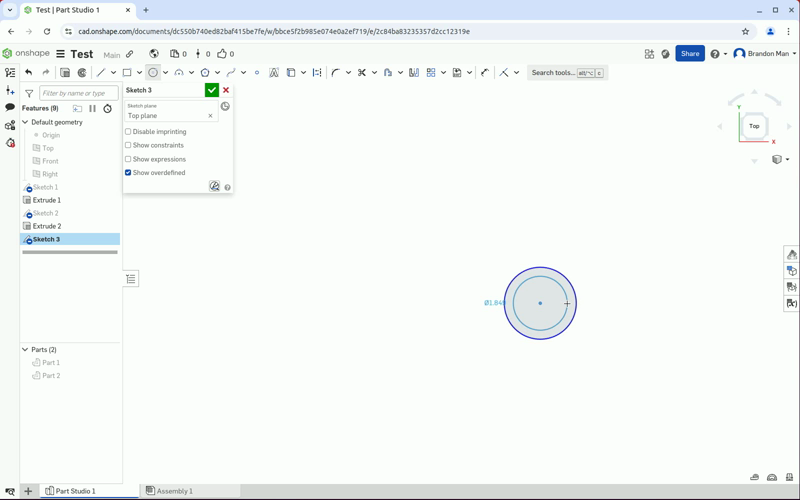
scroll(6)
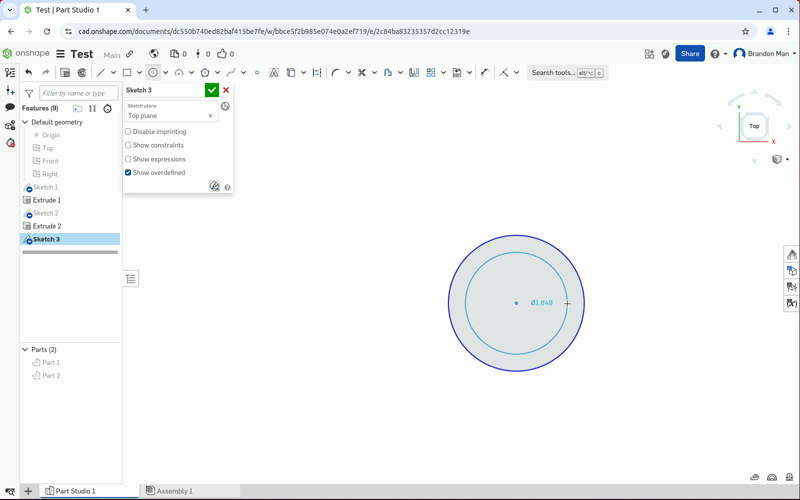
click(567, 303)
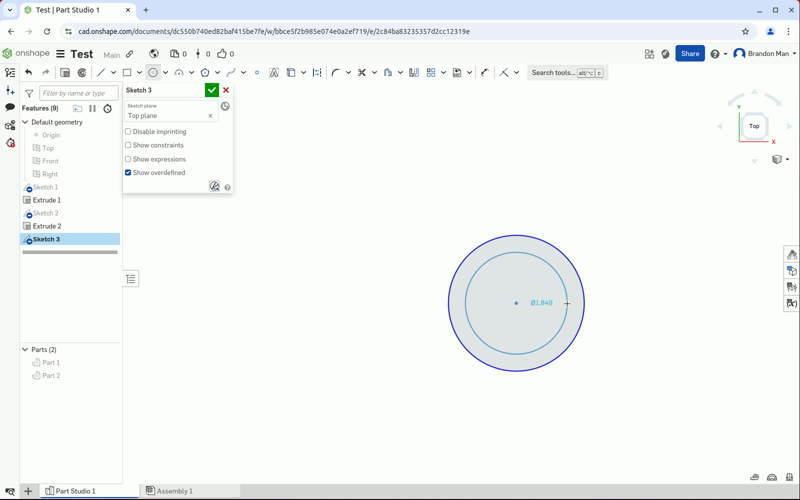
scroll(-6)
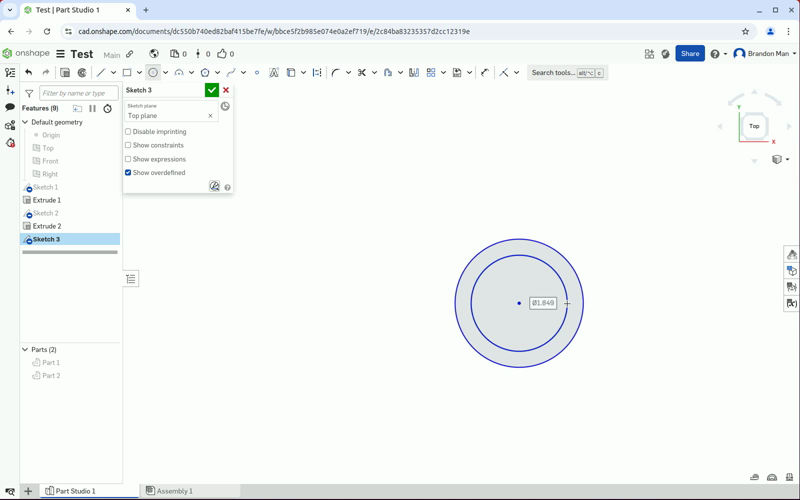
scroll(-6)
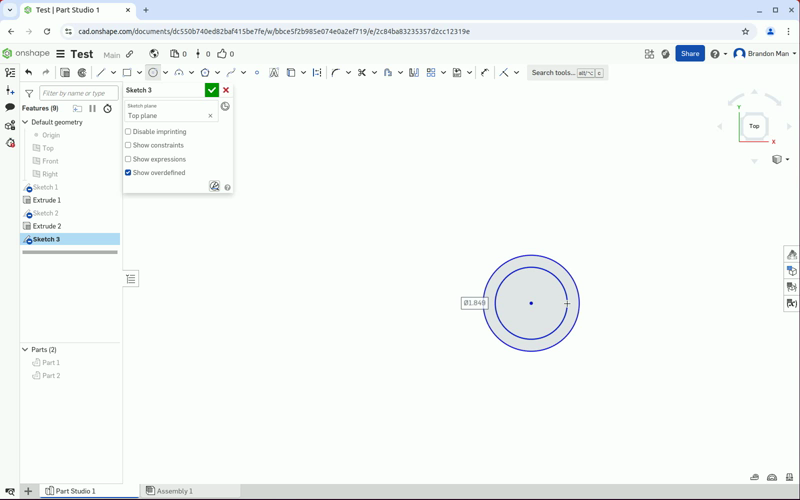
scroll(-6)
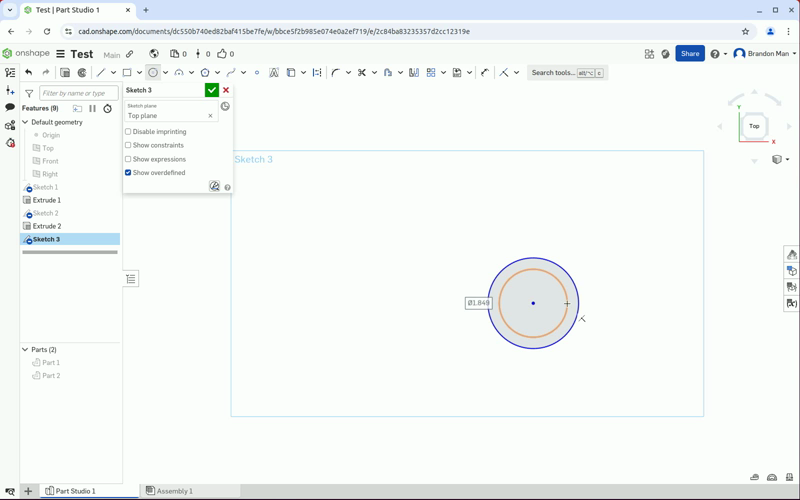
scroll(-6)
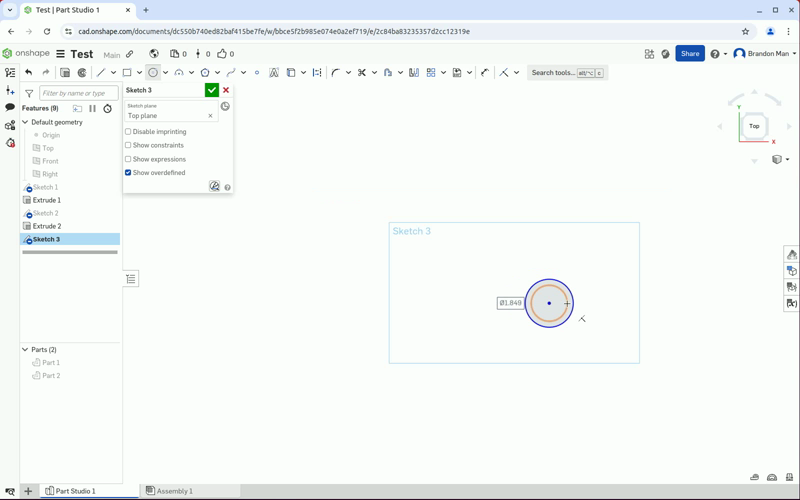
scroll(-6)
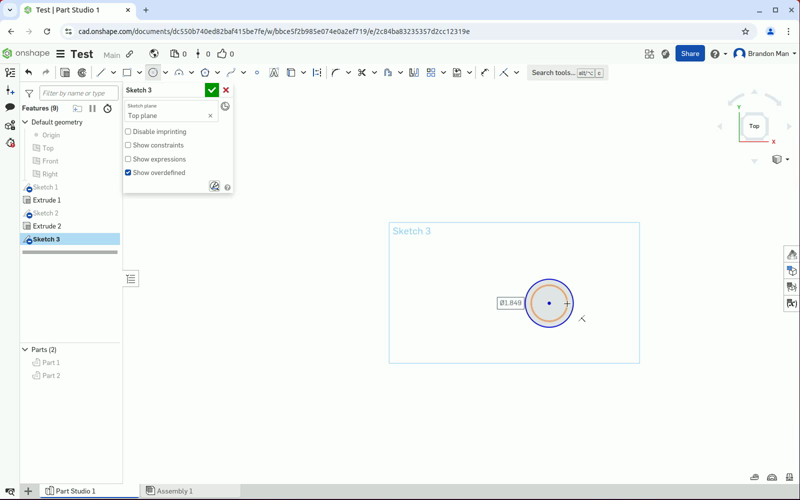
scroll(-6)
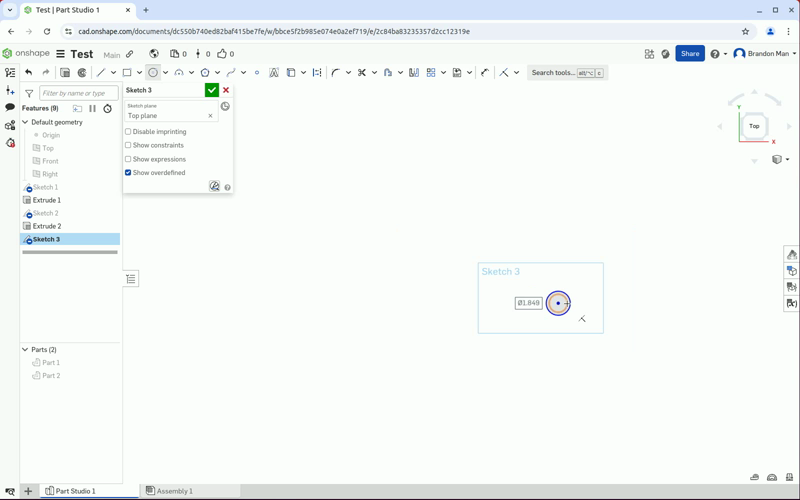
scroll(-6)
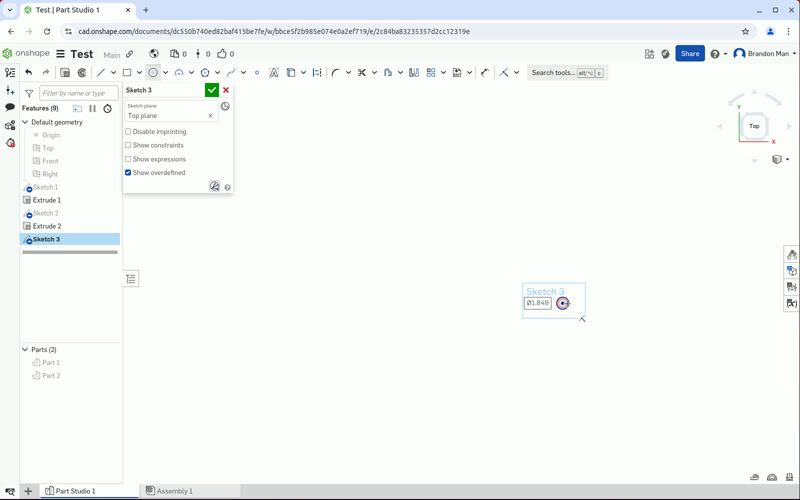
key(esc)
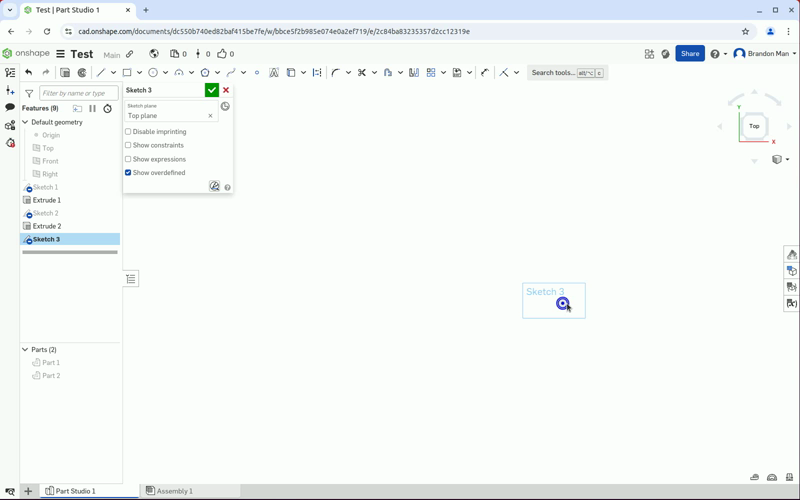
mouse_move(564, 307)
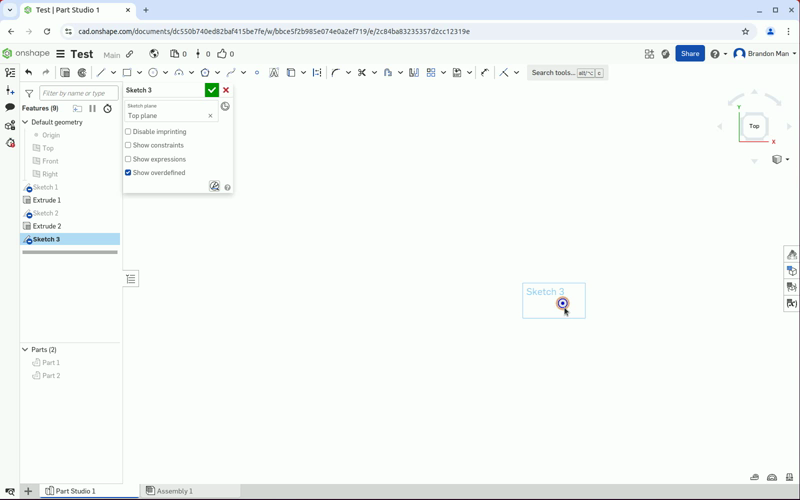
scroll(6)
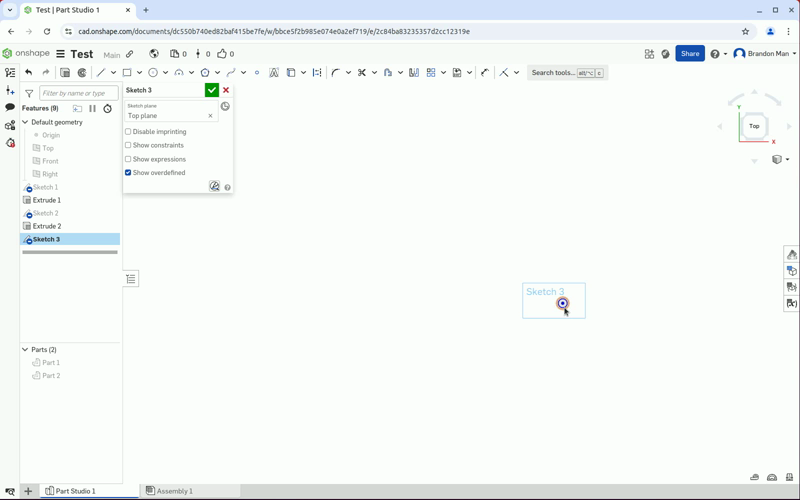
scroll(6)
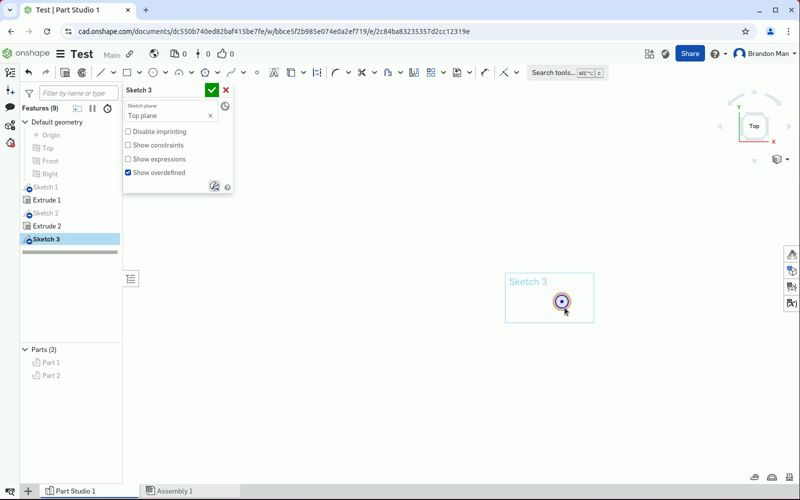
scroll(6)
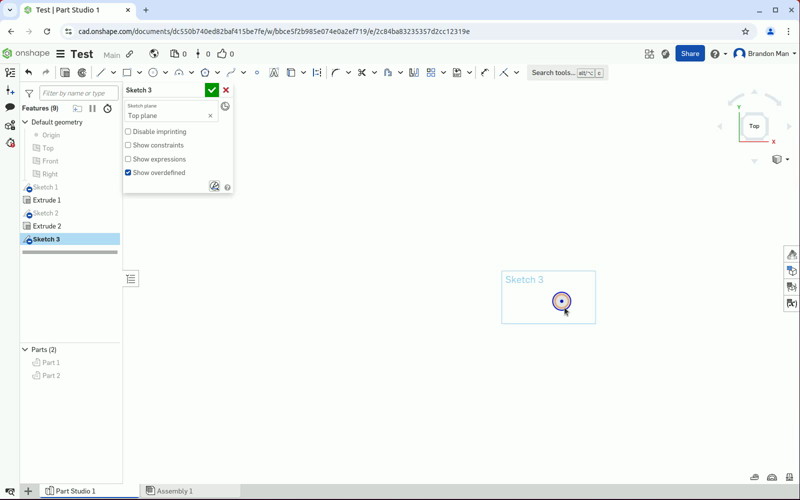
scroll(6)
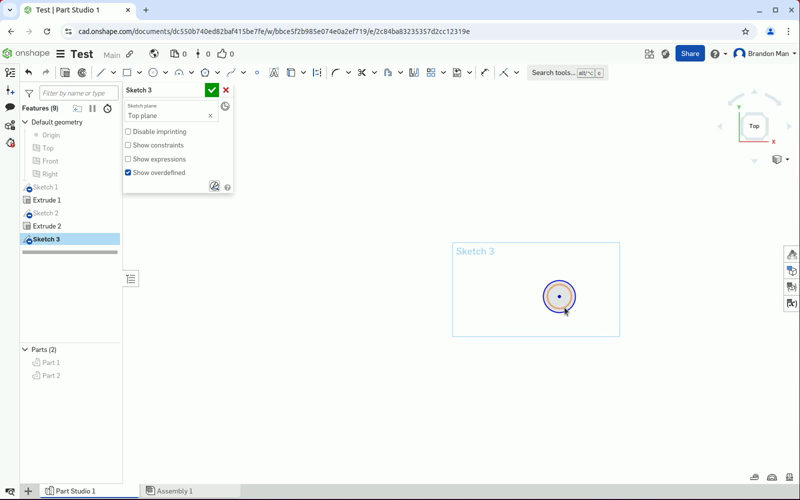
scroll(6)
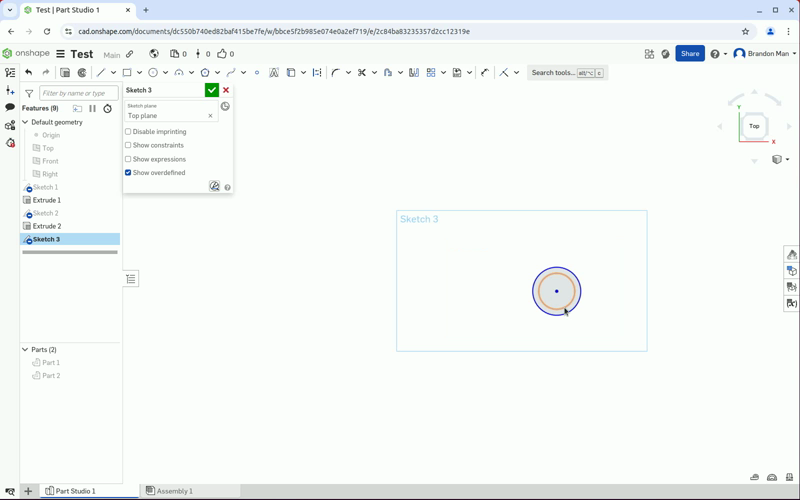
scroll(6)
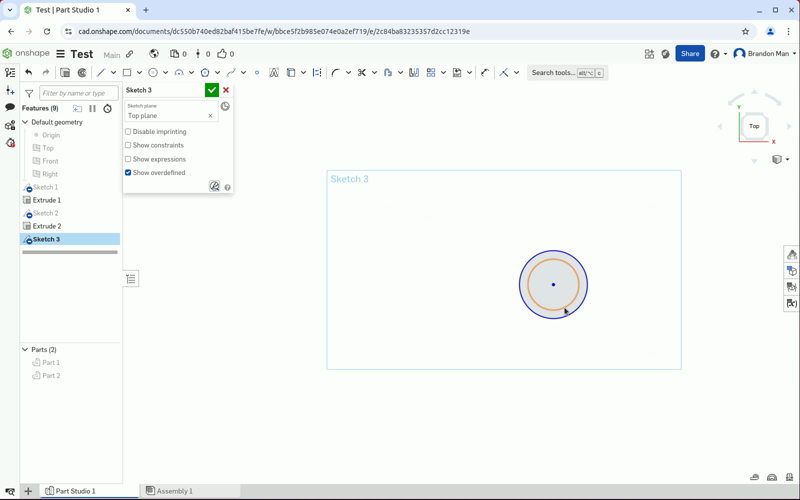
scroll(6)
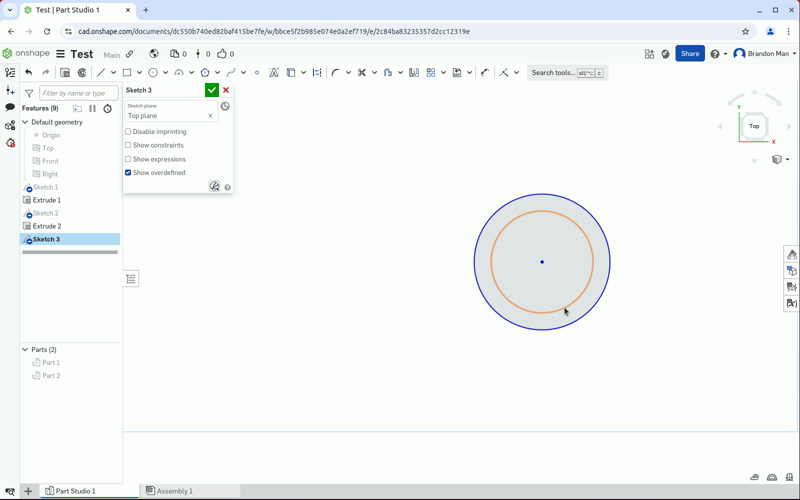
click(564, 307)
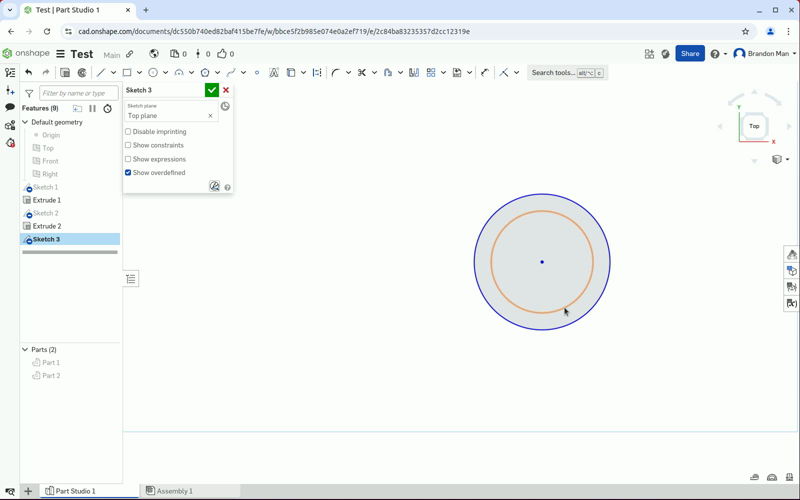
scroll(-6)
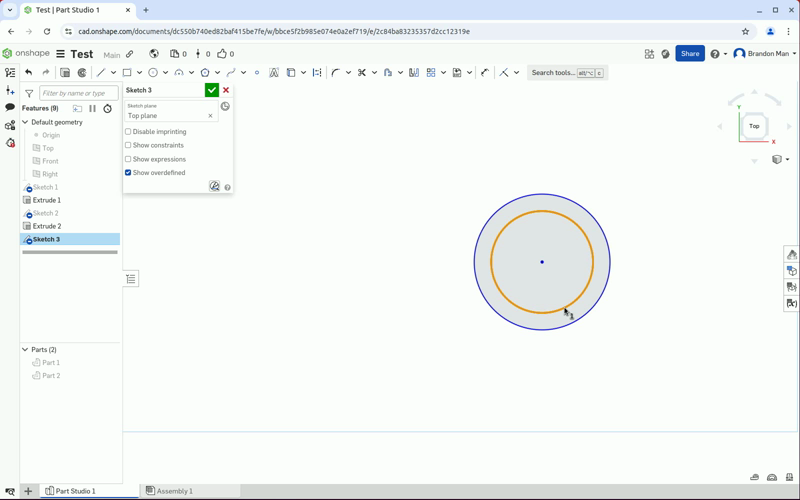
scroll(-6)
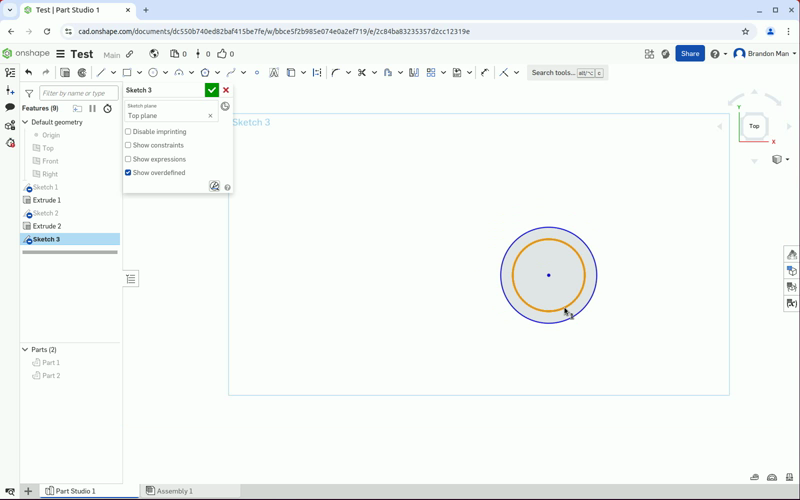
scroll(-6)
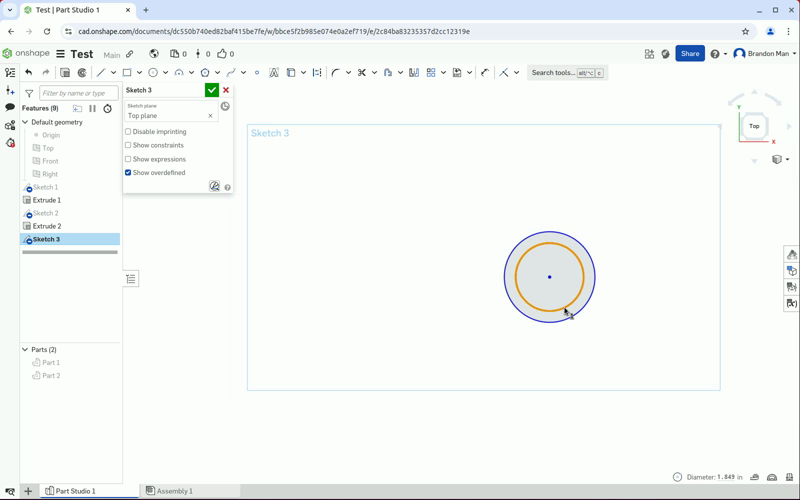
scroll(-6)
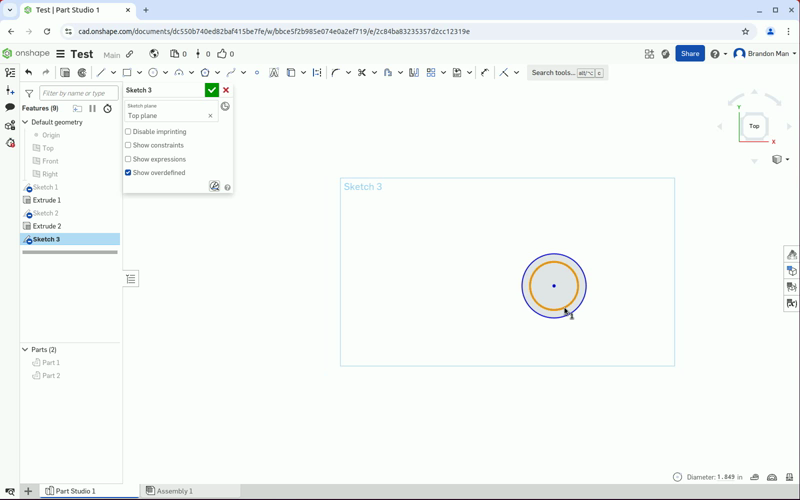
scroll(-6)
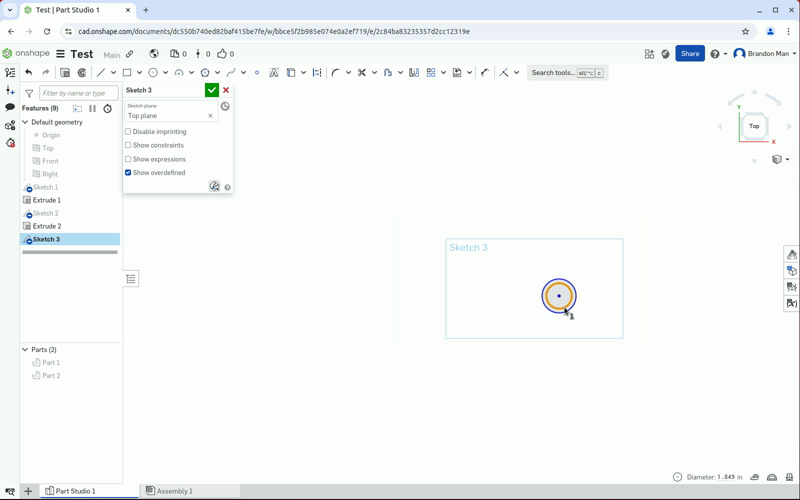
scroll(-6)
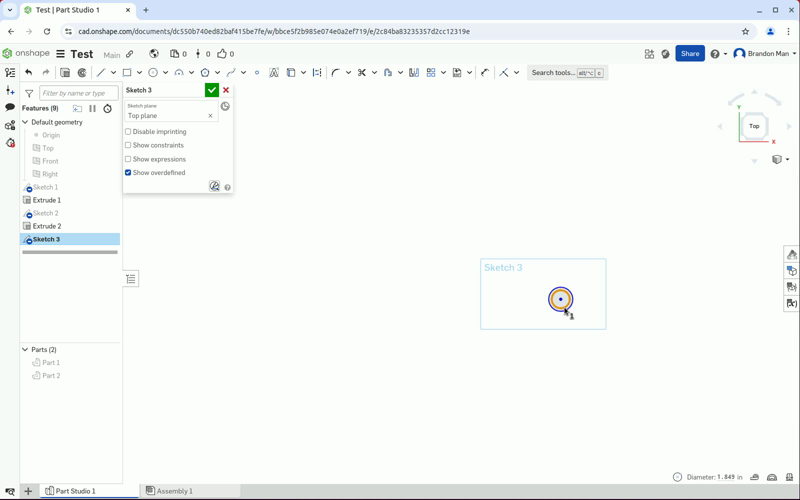
scroll(-6)
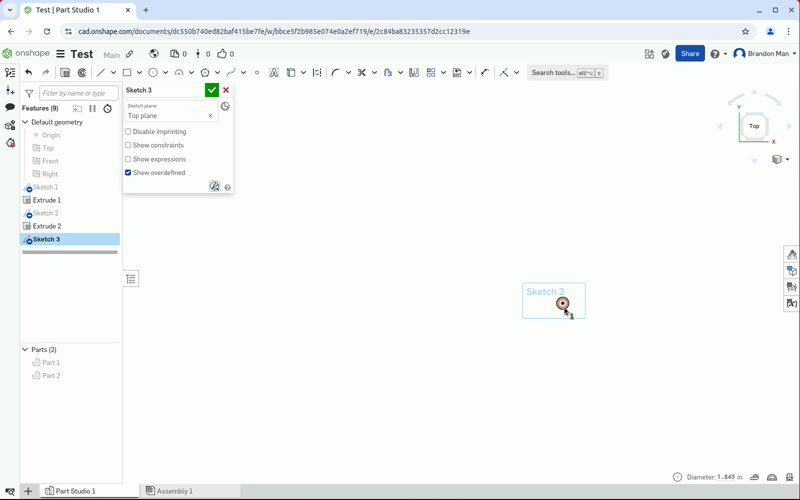
mouse_move(73, 352)
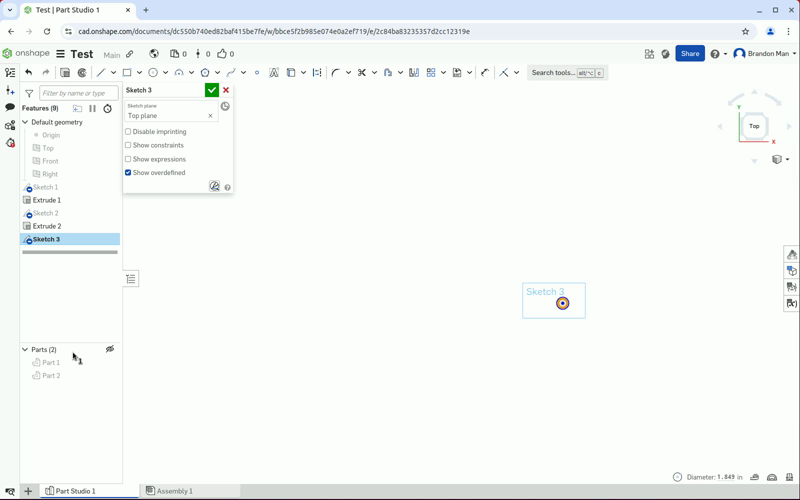
key(shift+y)
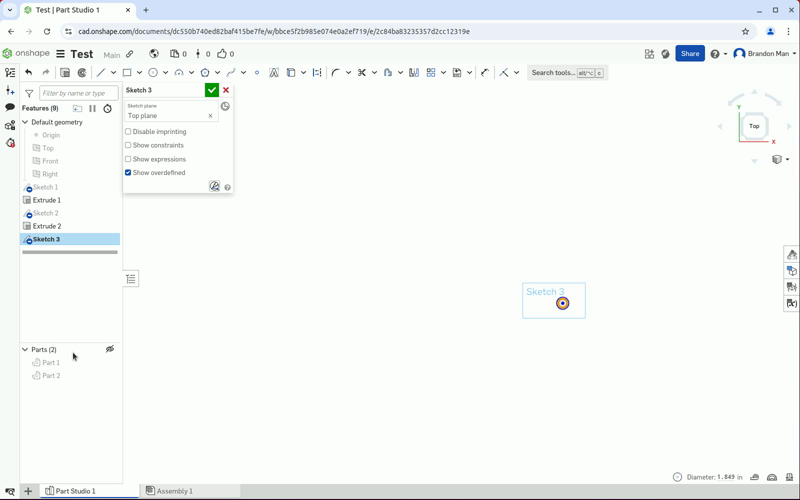
key(shift+e)
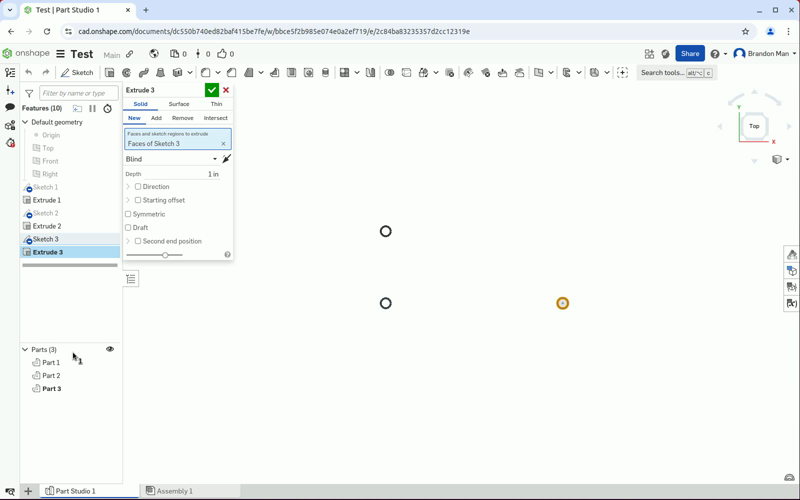
mouse_move(143, 106)
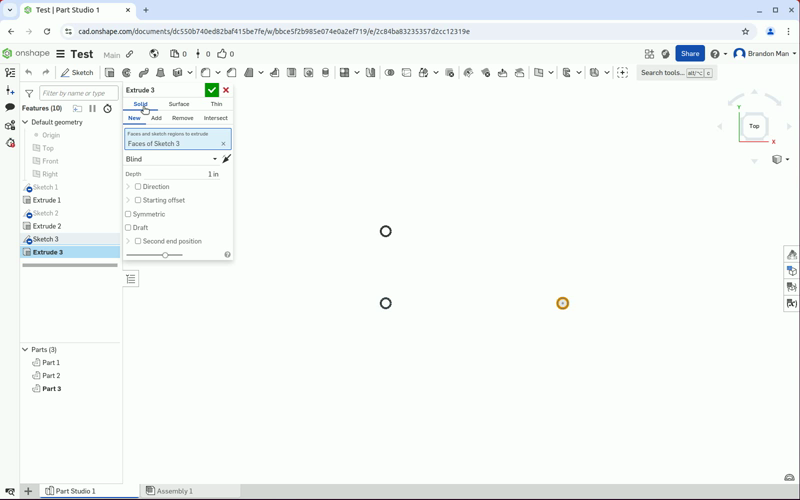
click(143, 106)
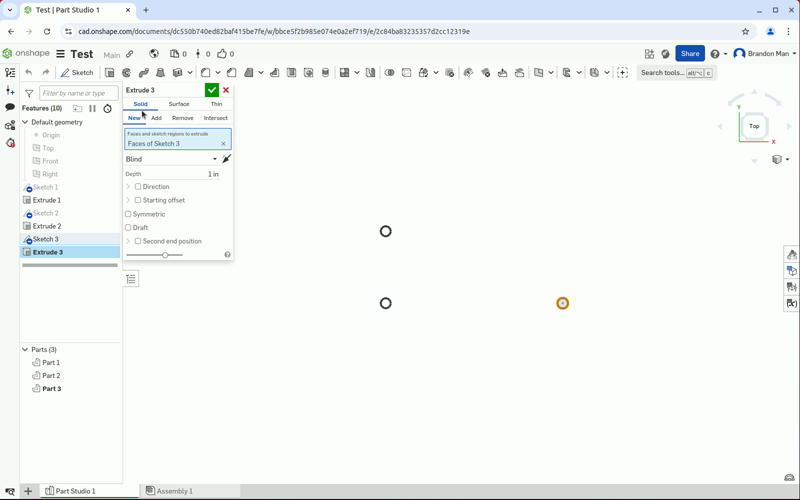
mouse_move(137, 120)
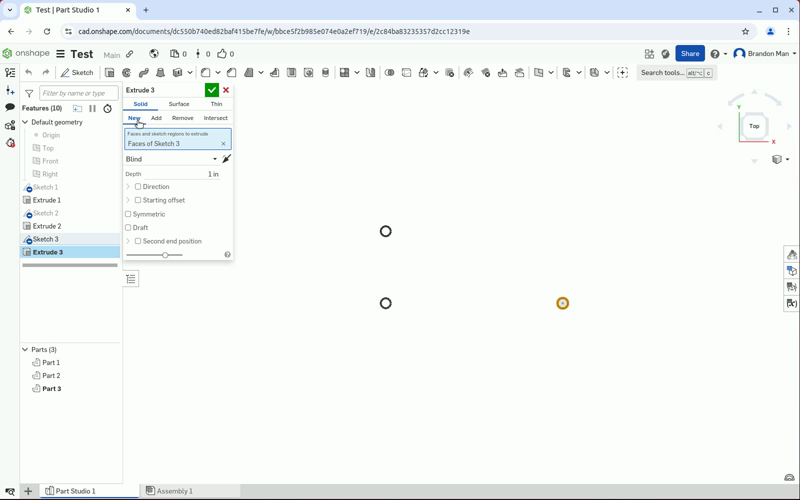
click(137, 120)
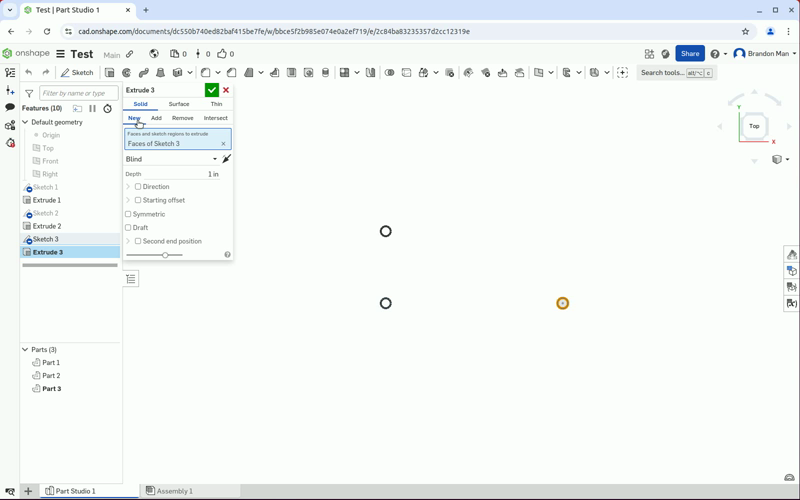
key(tab, 4)
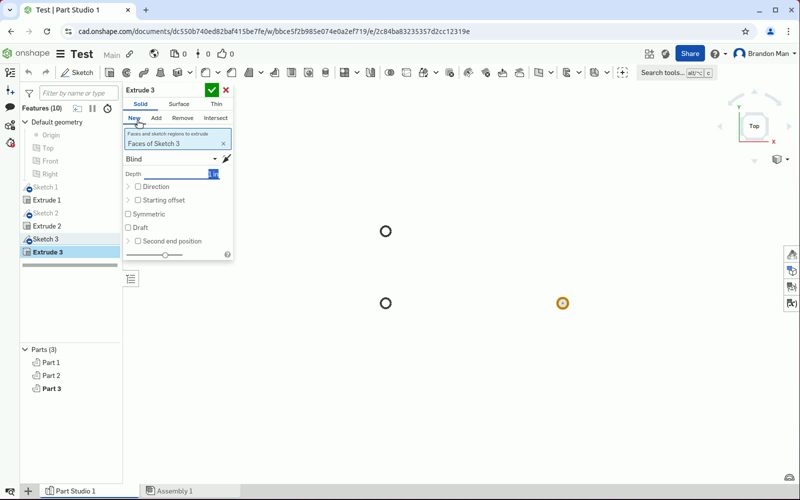
text(3.37)
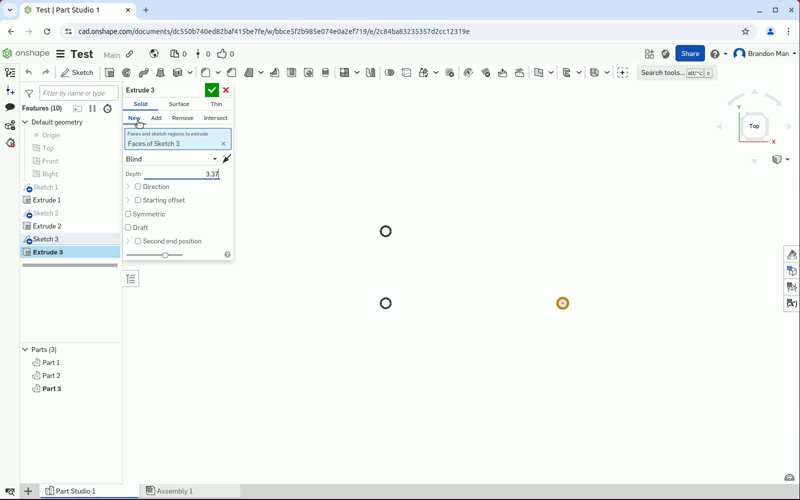
key(enter)
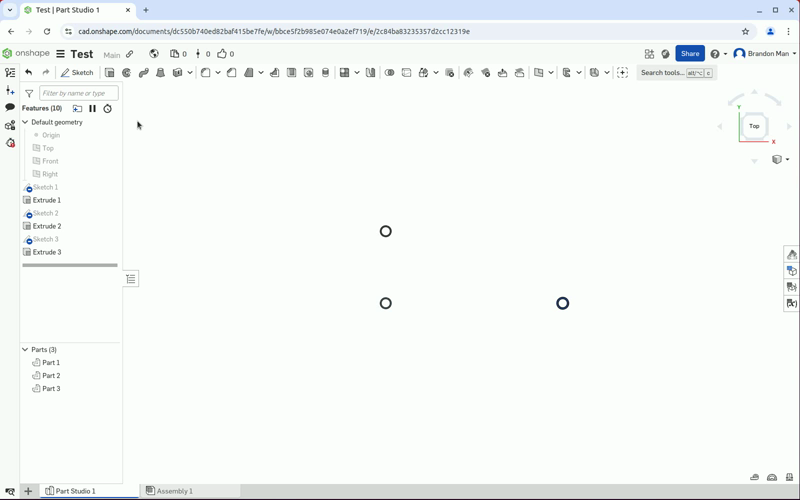
key(shift+h)
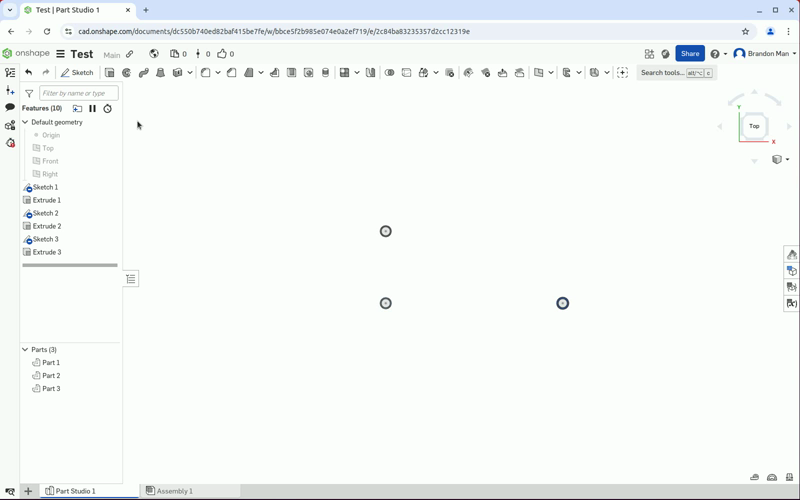
key(shift+h)
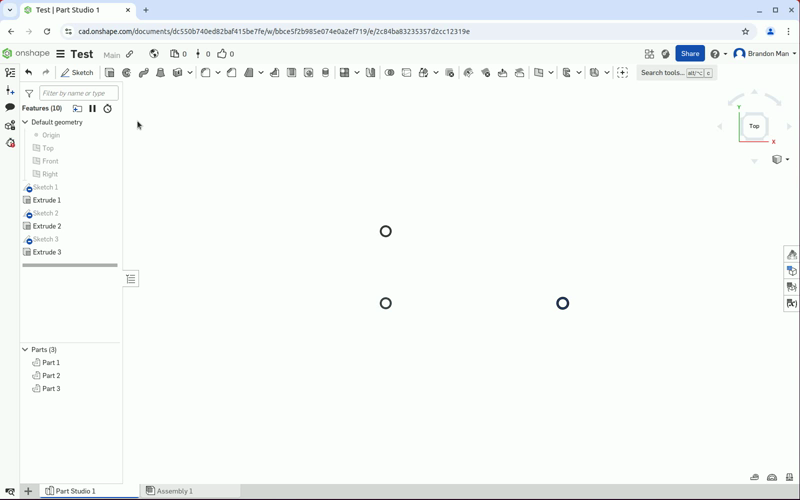
mouse_move(73, 189)
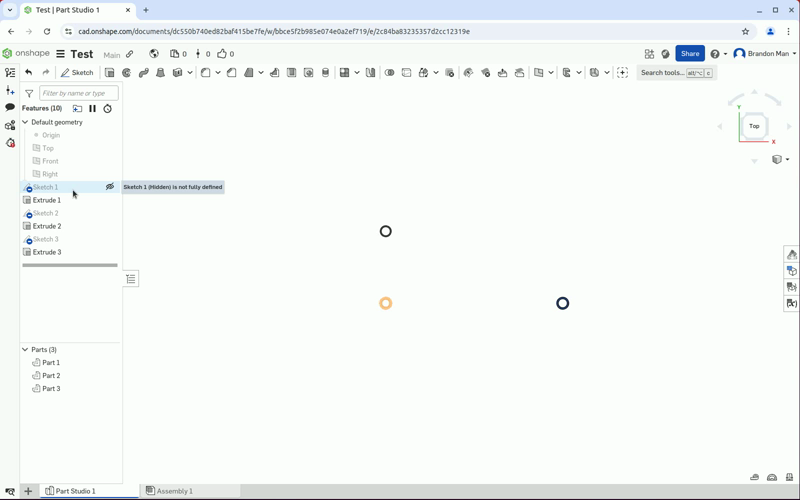
click(73, 189)
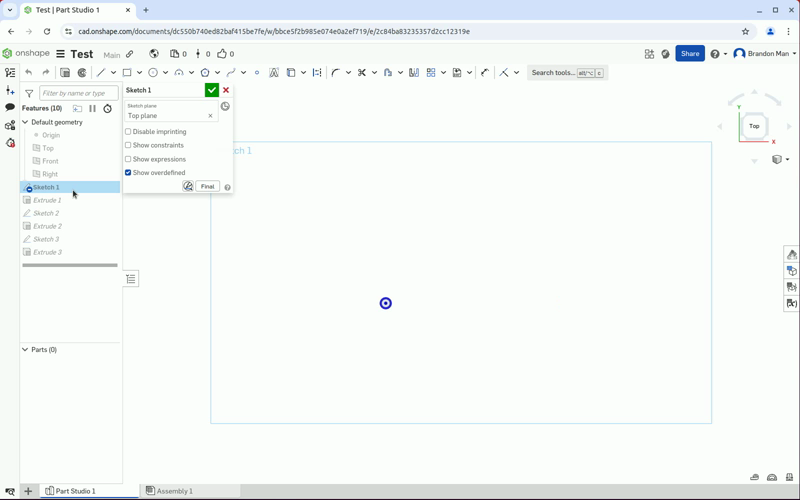
mouse_move(229, 92)
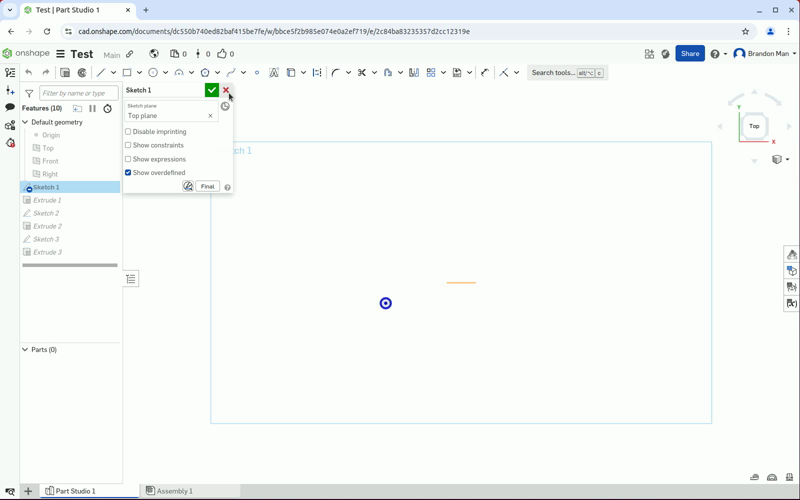
click(229, 92)
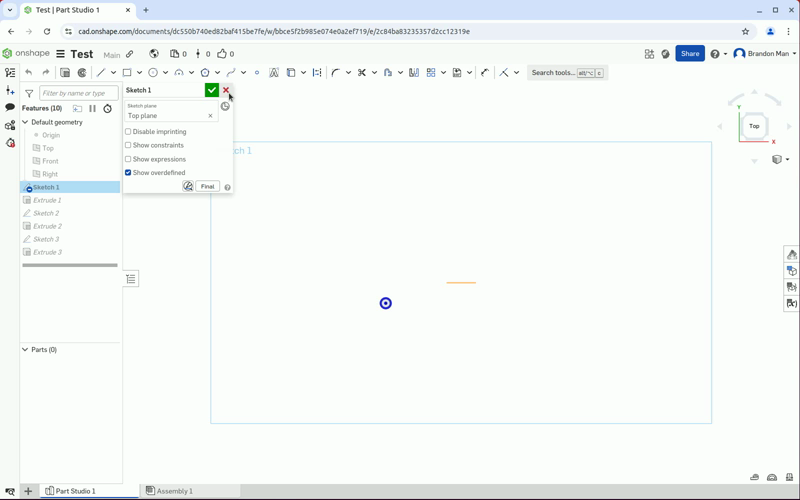
key(shift+s)
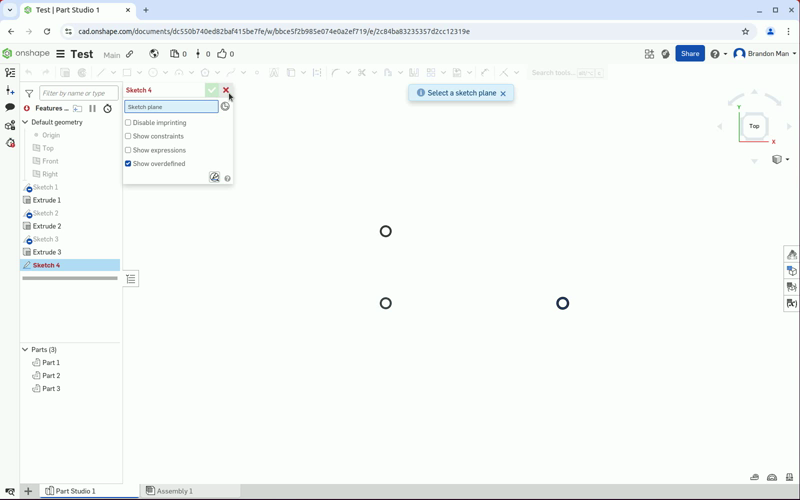
mouse_move(73, 150)
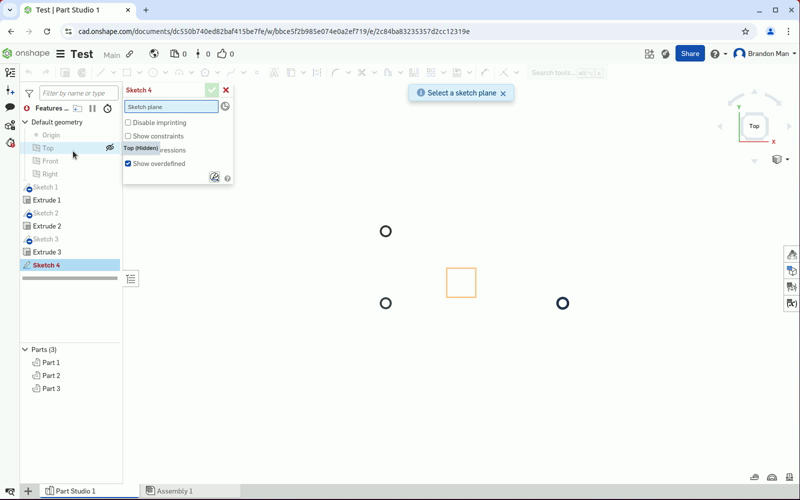
click(73, 150)
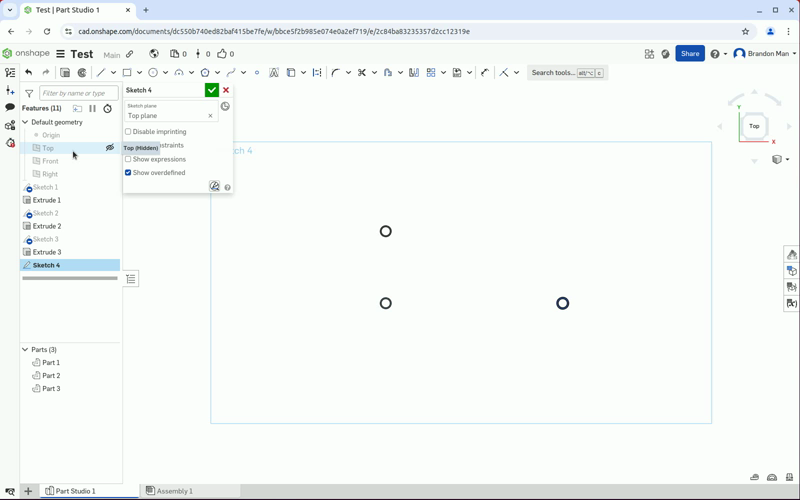
mouse_move(73, 352)
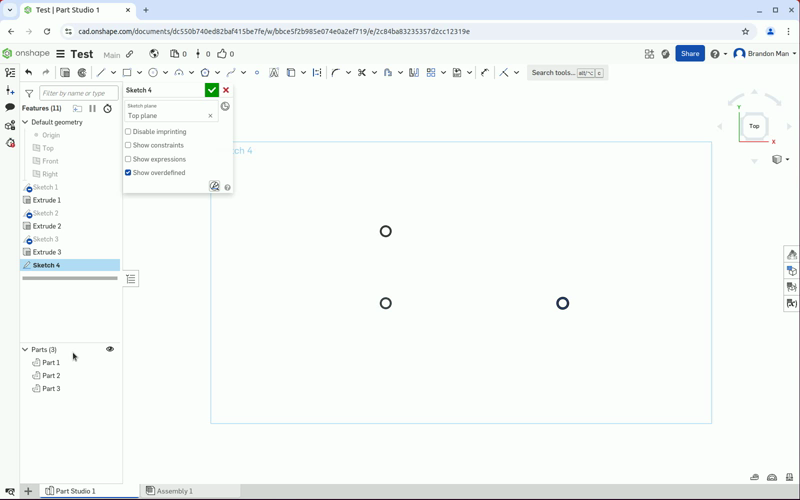
key(y)
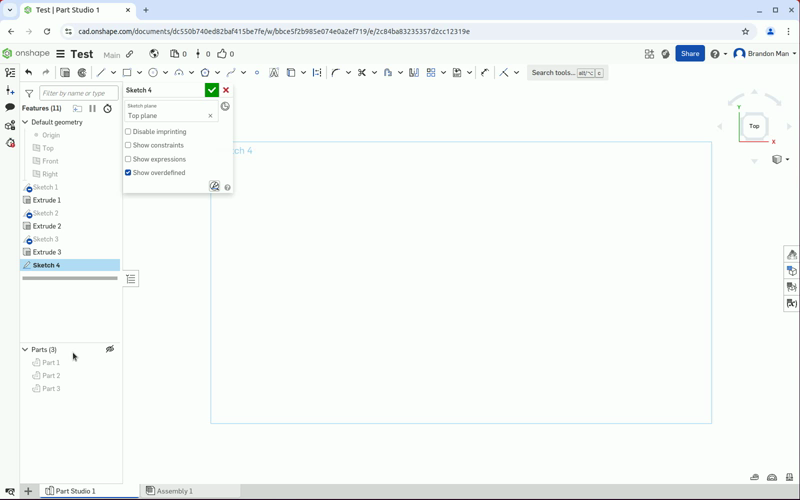
key(a)
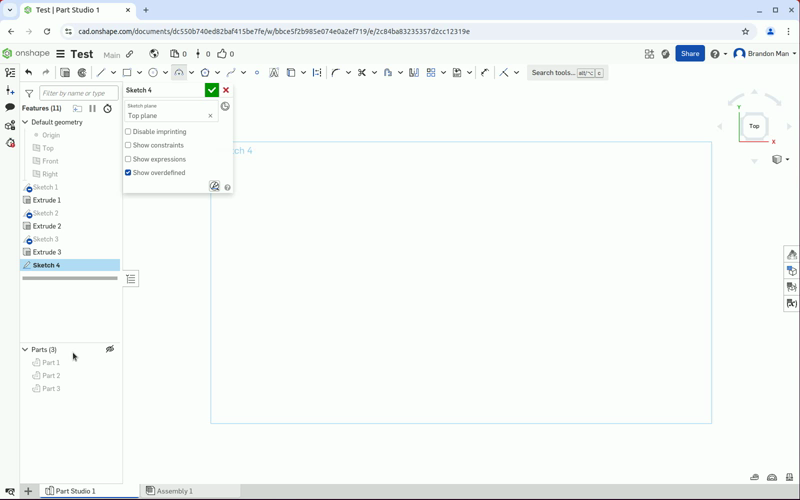
key_down(shift)
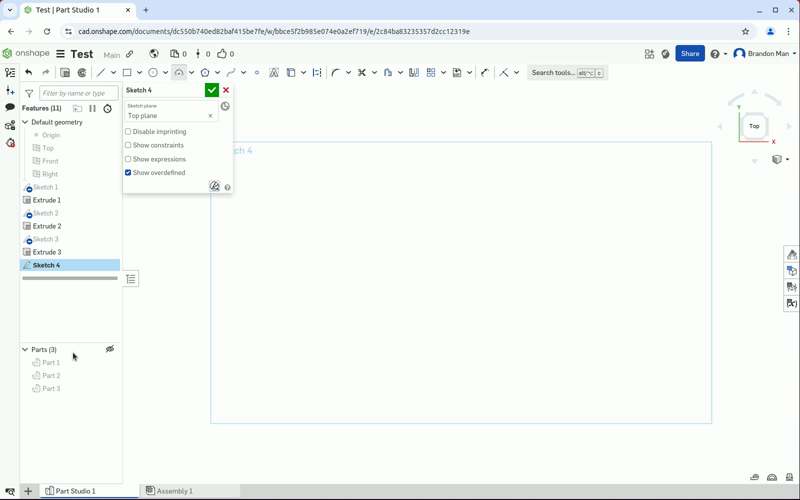
mouse_move(374, 303)
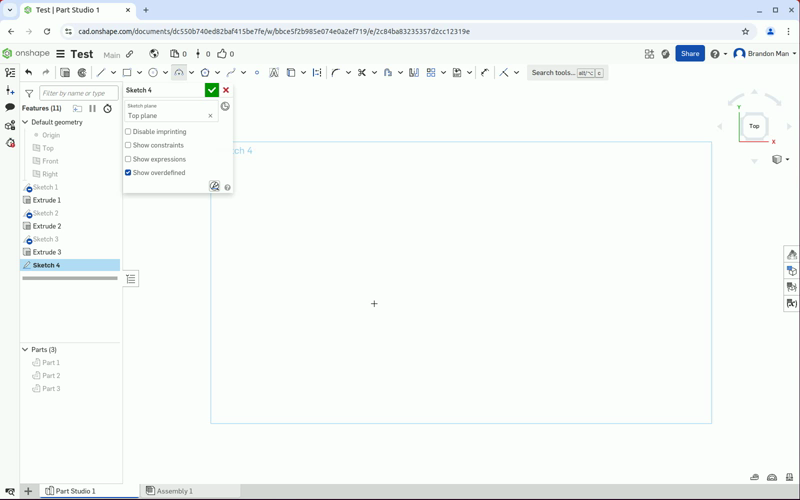
click(374, 303)
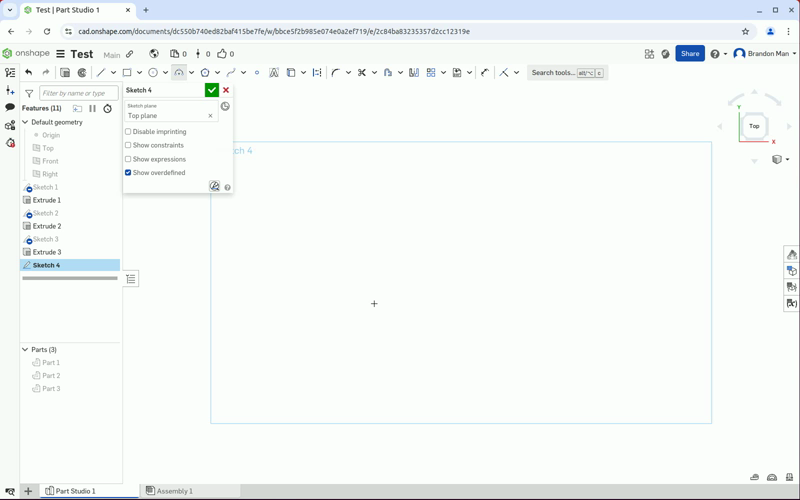
key_up(shift)
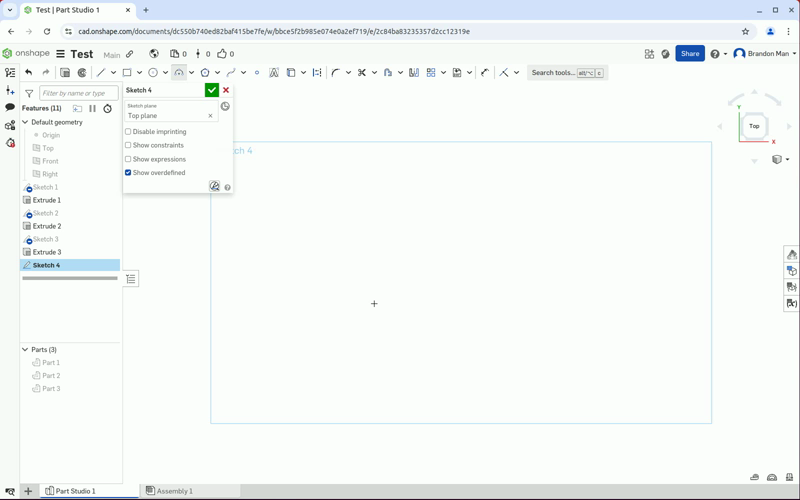
key_down(shift)
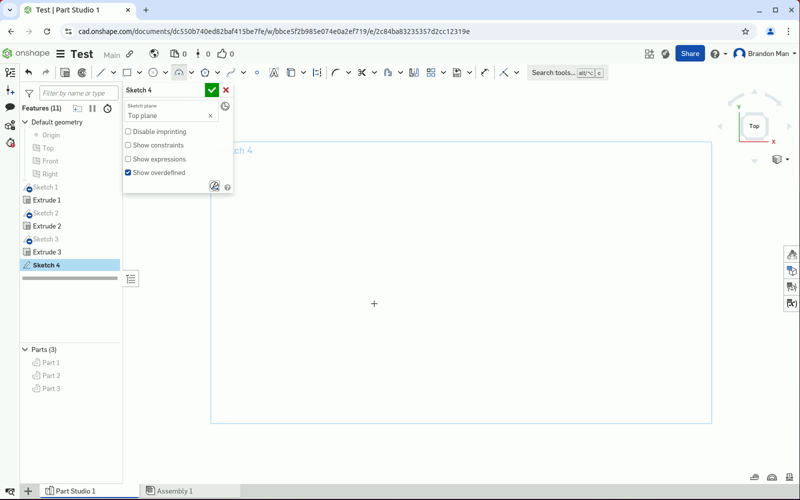
mouse_move(384, 313)
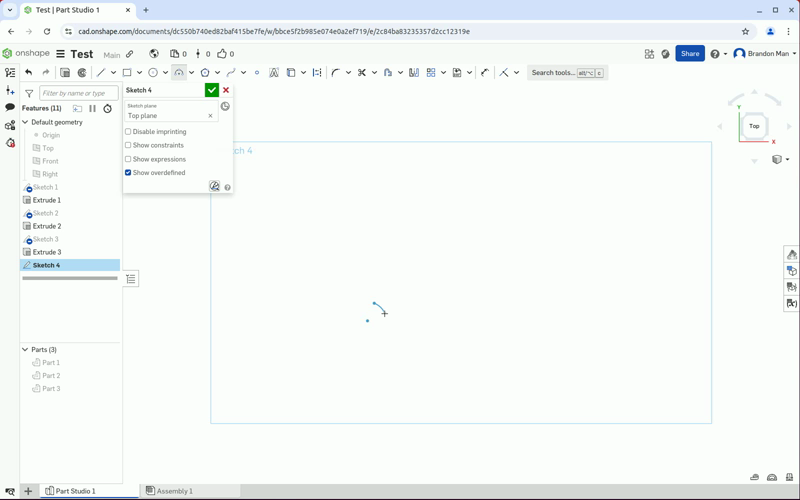
click(384, 313)
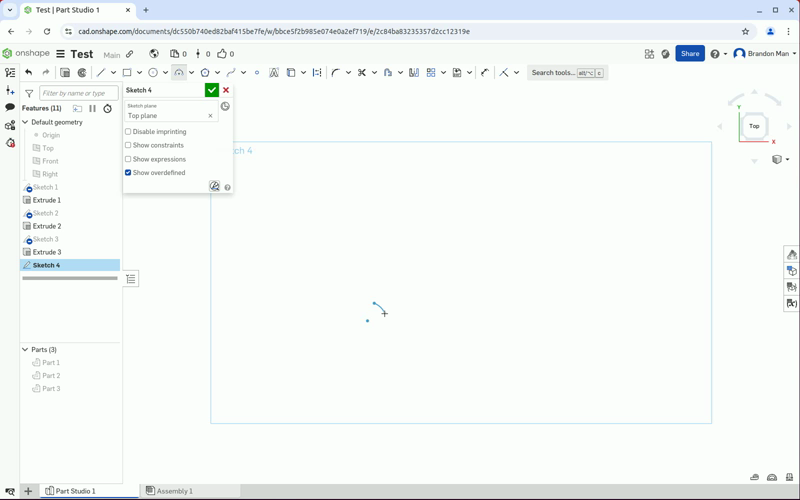
mouse_move(377, 310)
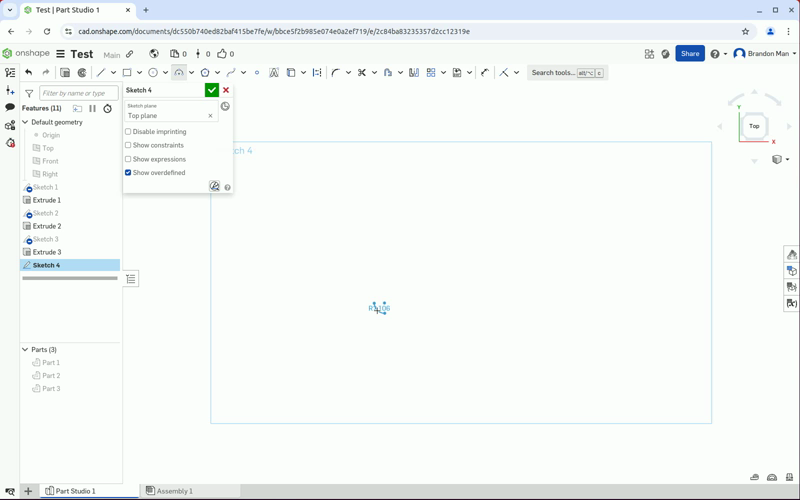
click(377, 310)
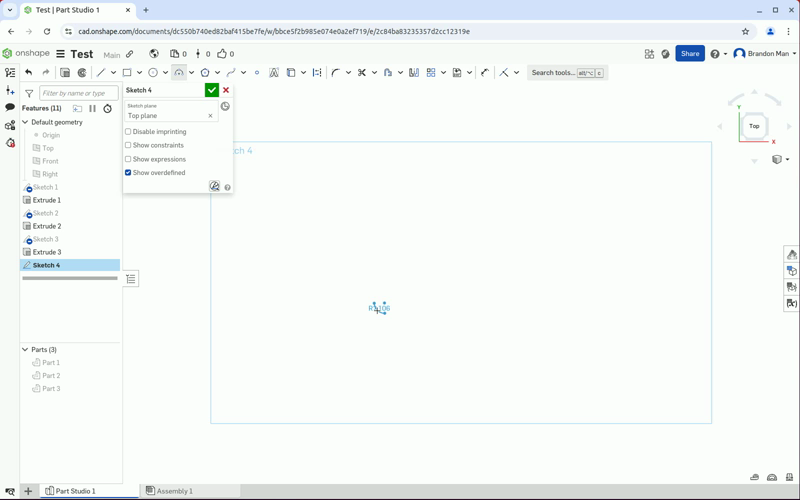
key_up(shift)
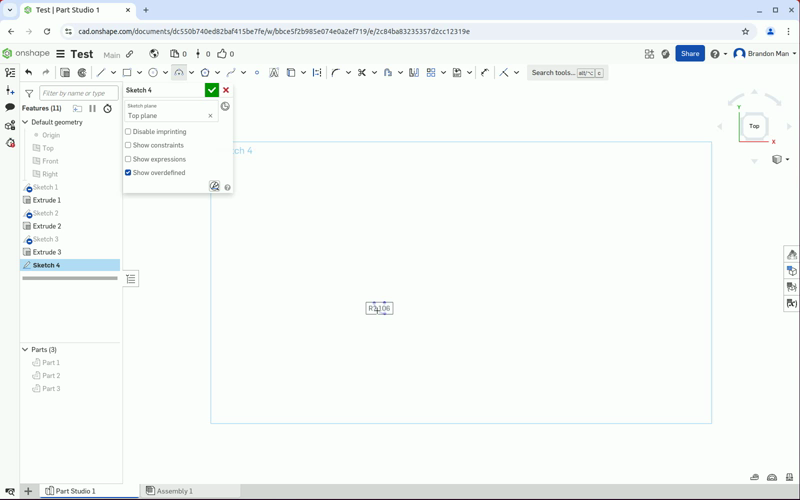
key(esc)
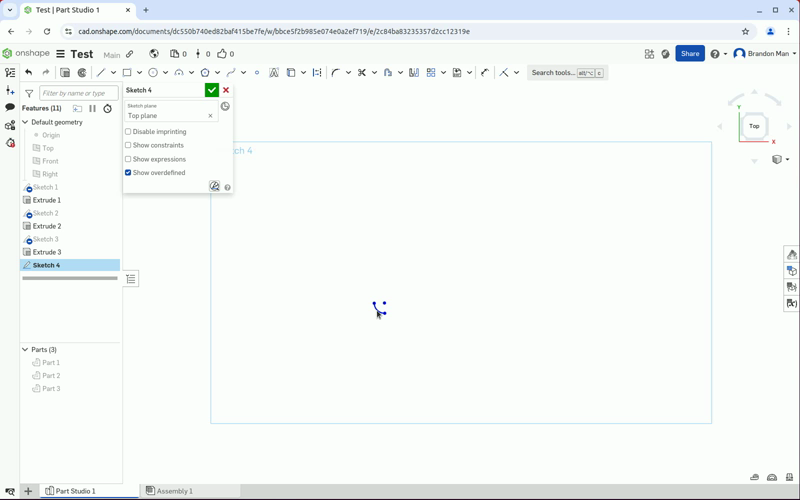
key(l)
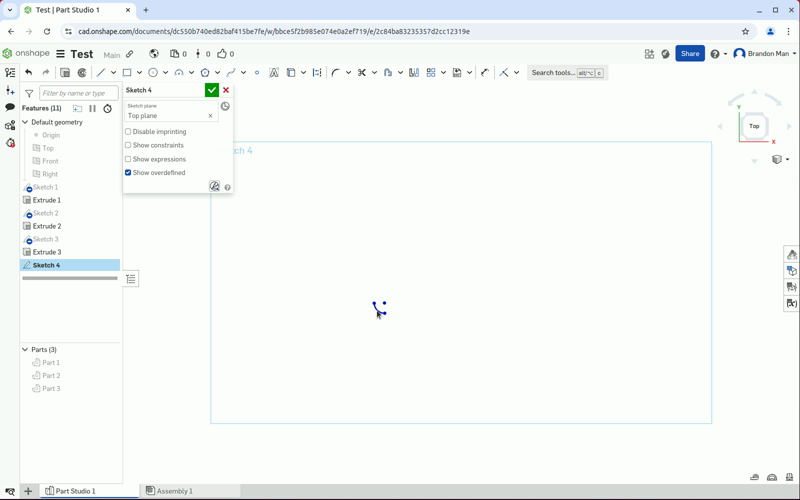
mouse_move(384, 313)
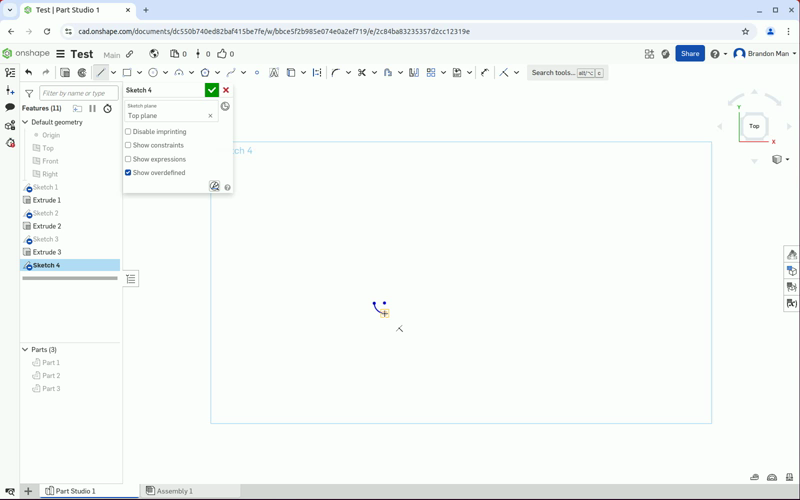
click(384, 313)
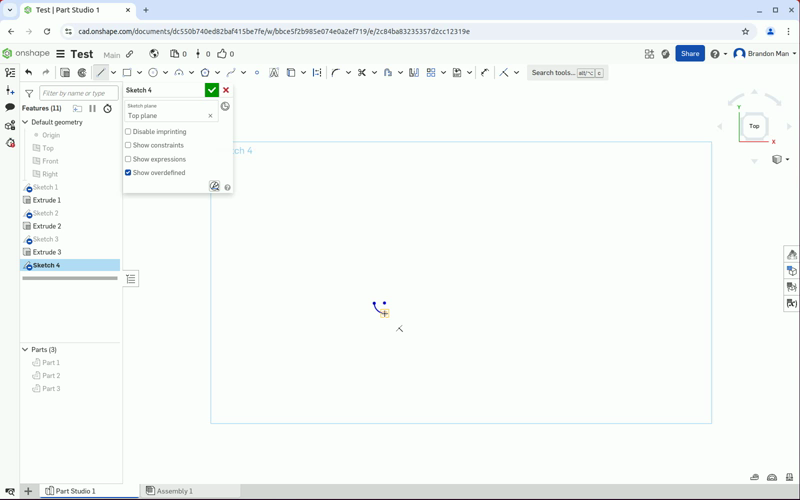
key_down(shift)
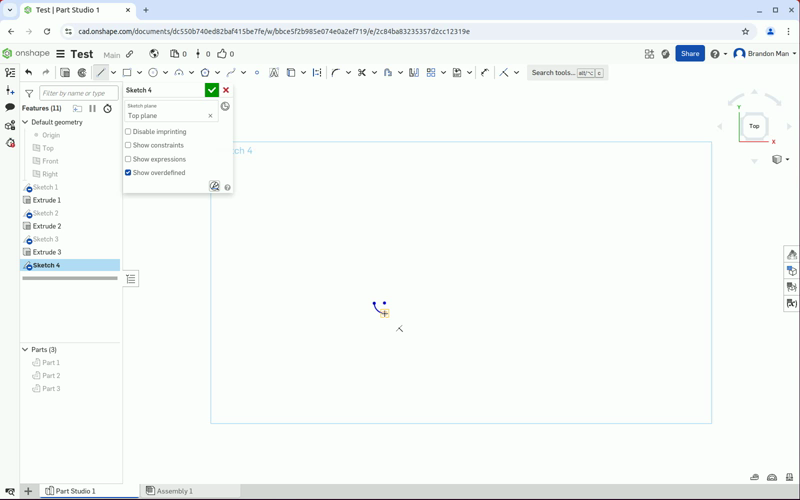
mouse_move(561, 313)
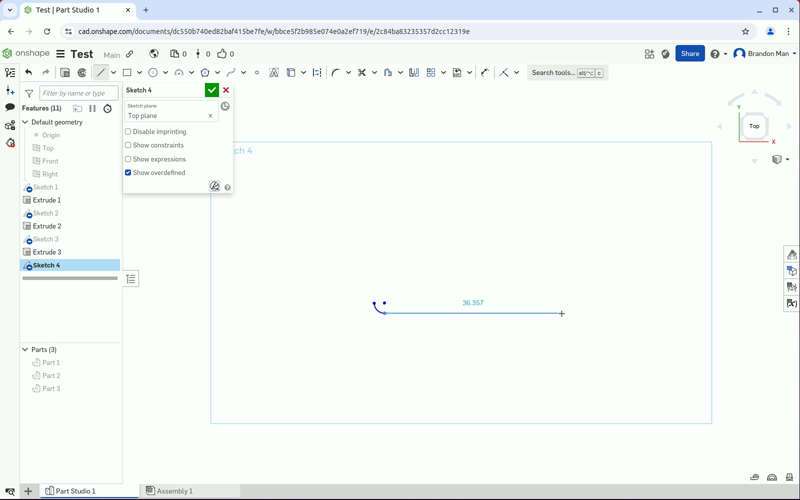
click(561, 313)
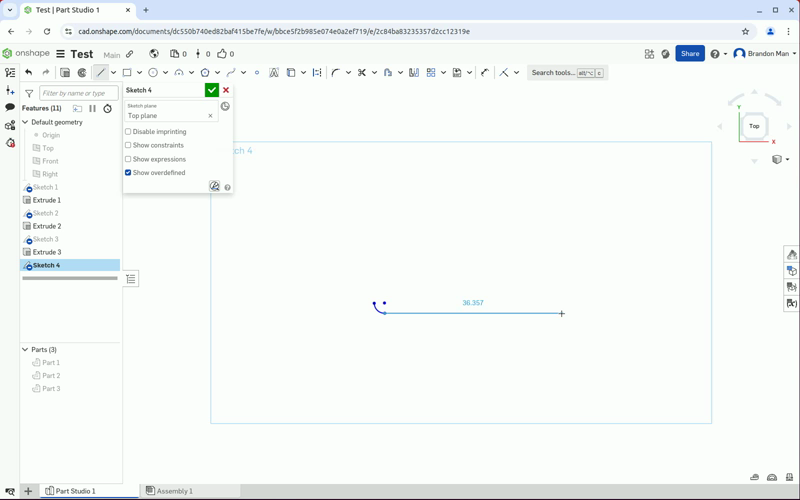
key_up(shift)
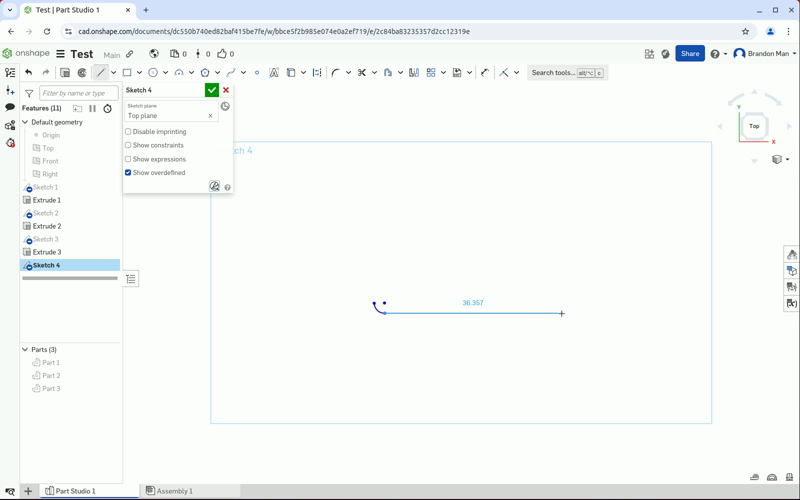
key(esc)
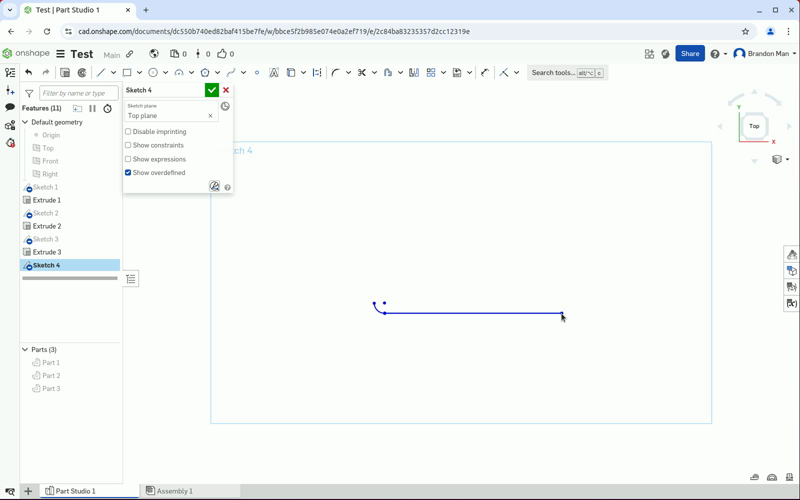
key(a)
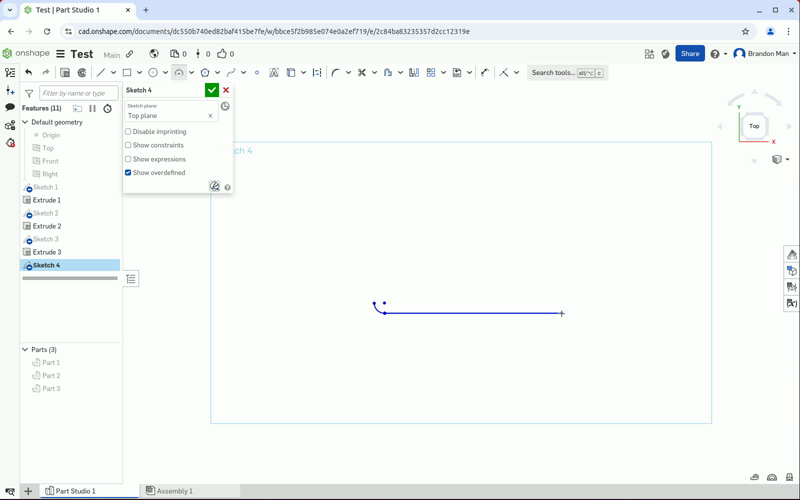
mouse_move(561, 313)
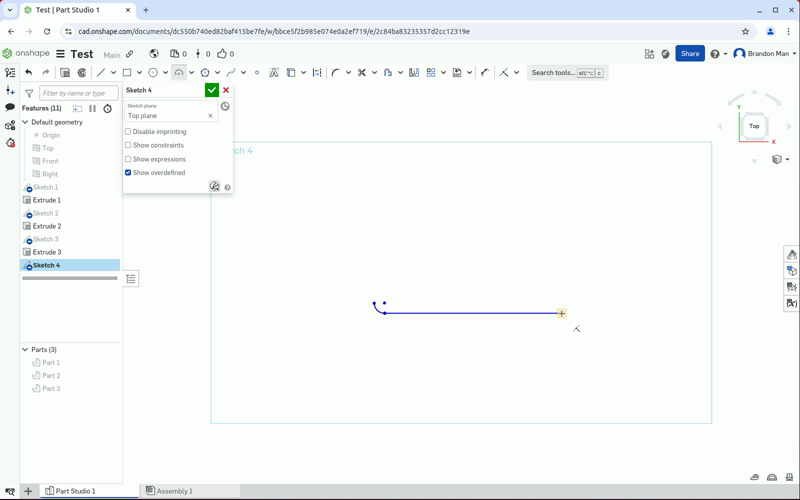
click(561, 313)
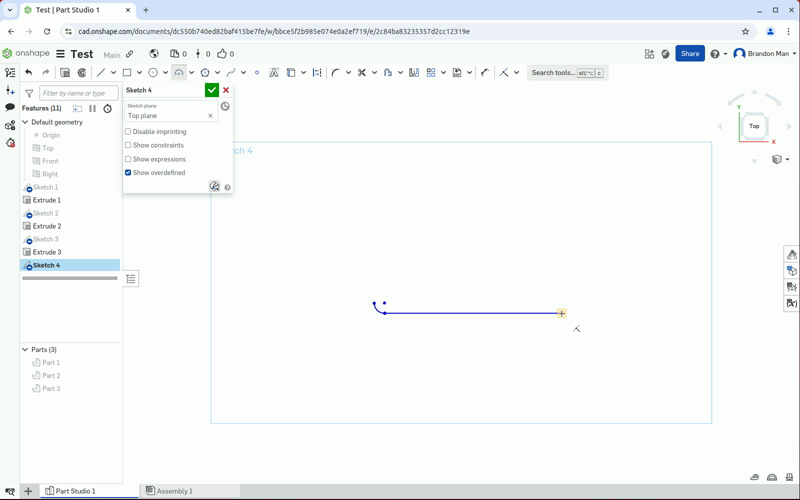
key_down(shift)
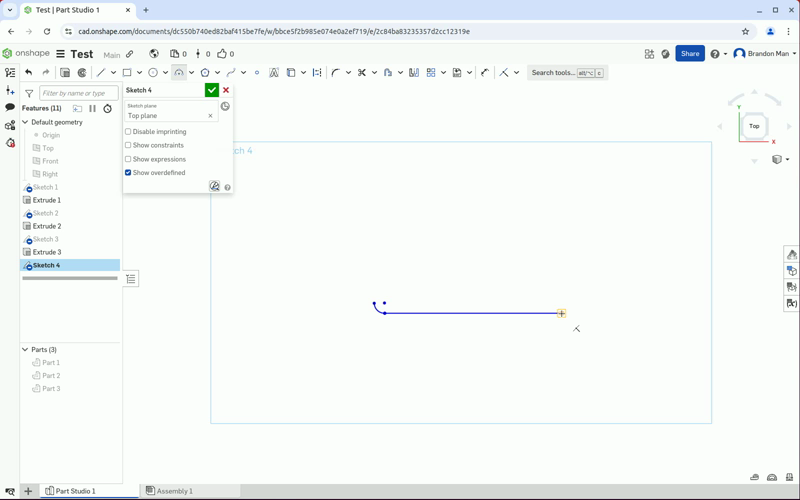
mouse_move(572, 303)
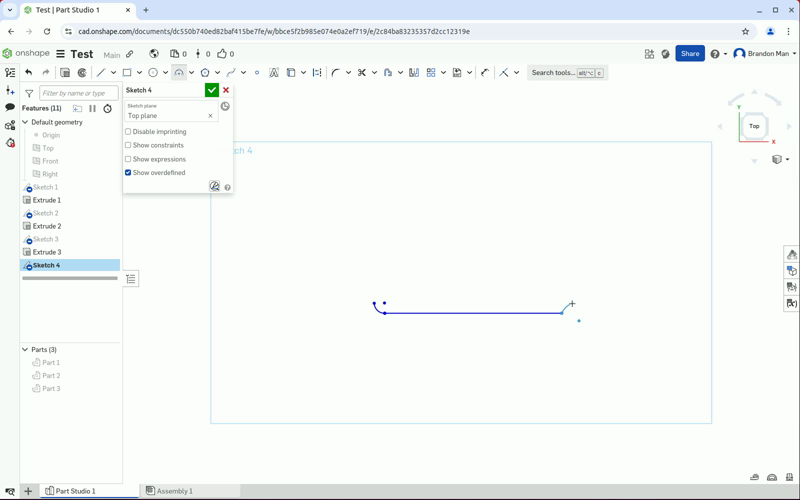
click(572, 303)
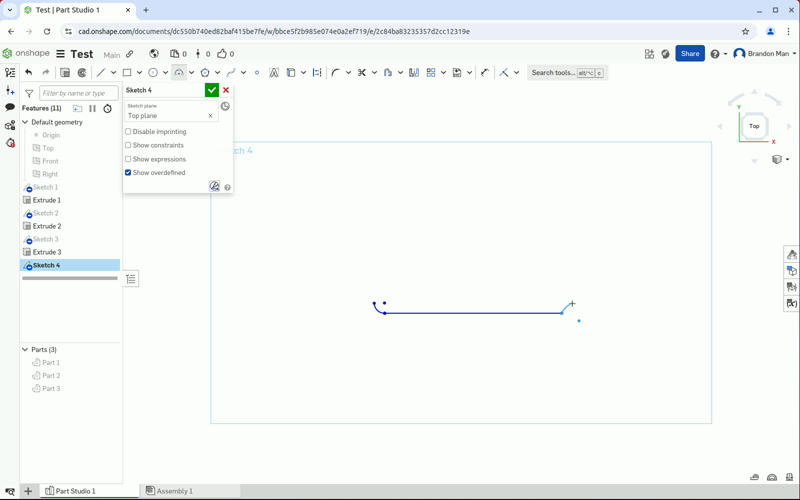
mouse_move(569, 310)
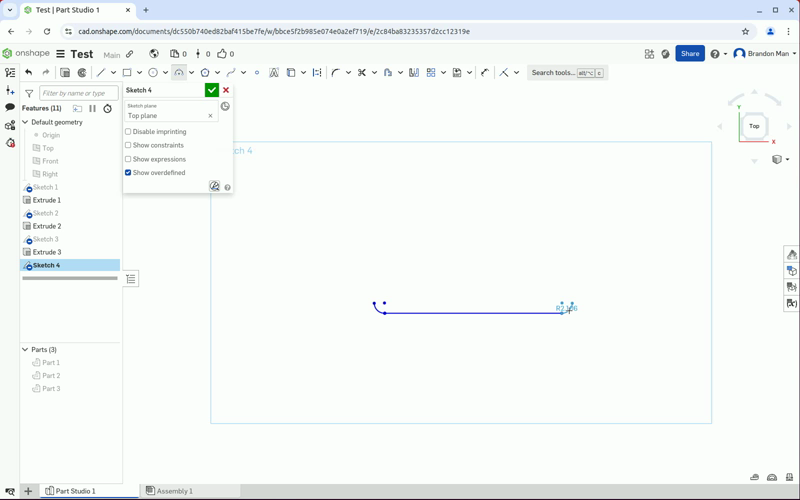
click(569, 310)
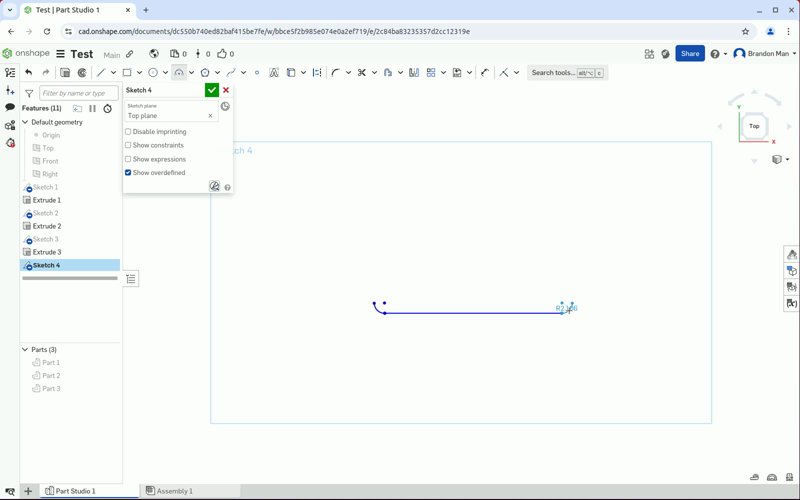
key_up(shift)
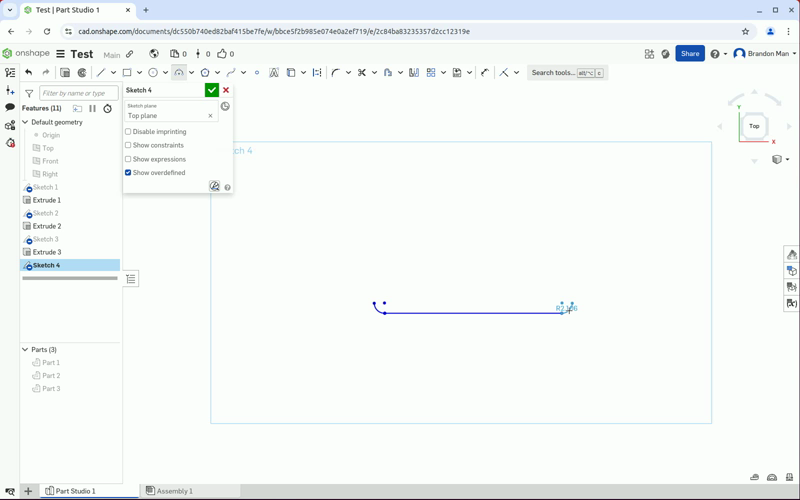
key(esc)
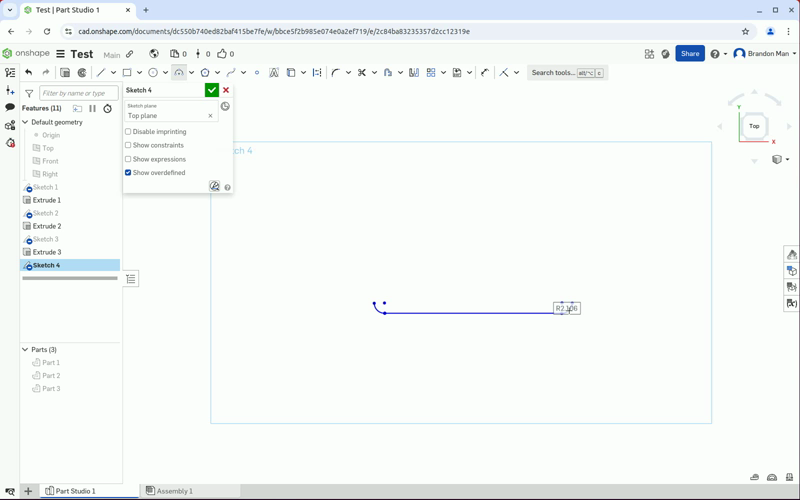
key(l)
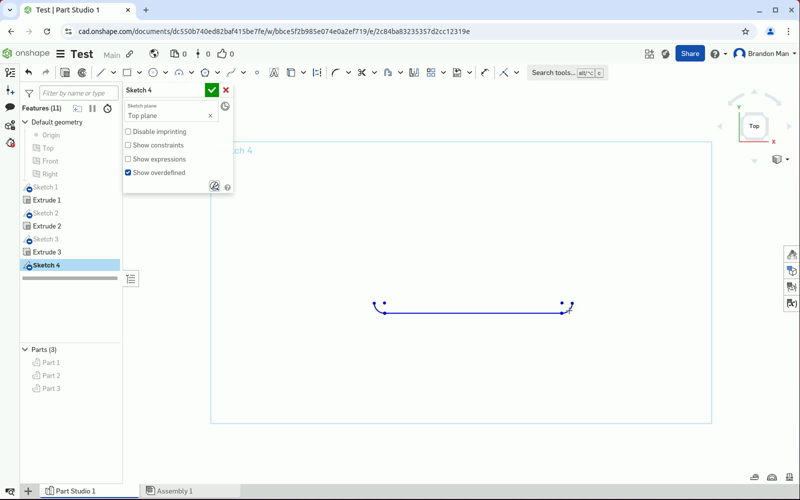
mouse_move(572, 303)
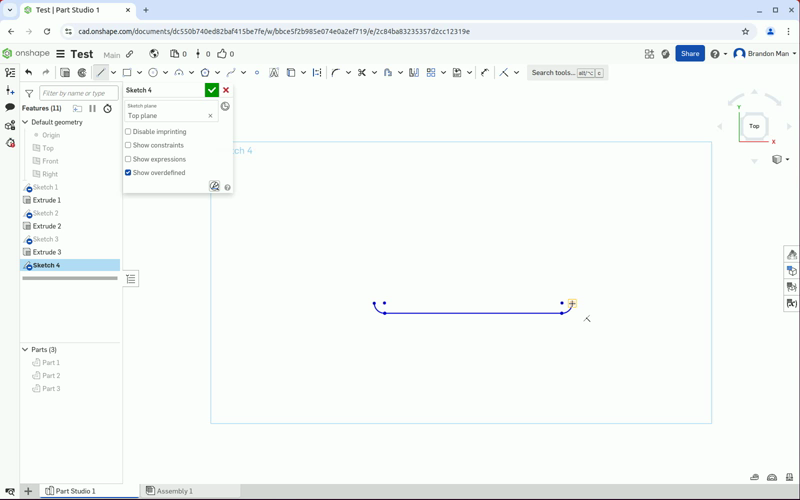
click(572, 303)
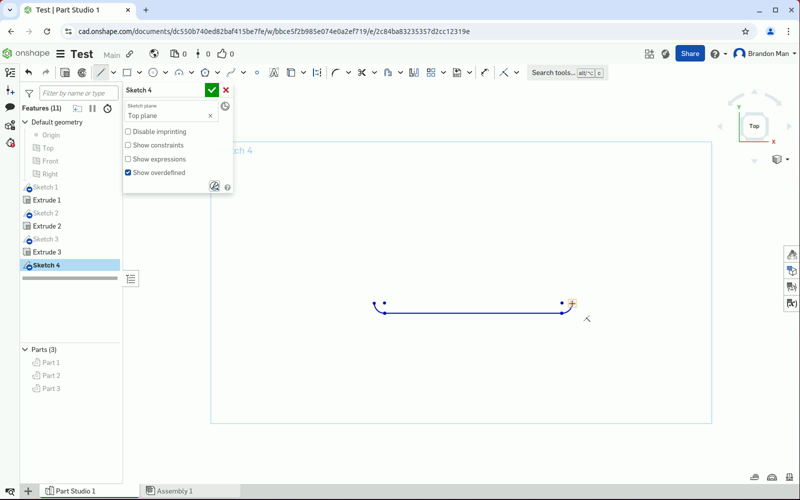
key_down(shift)
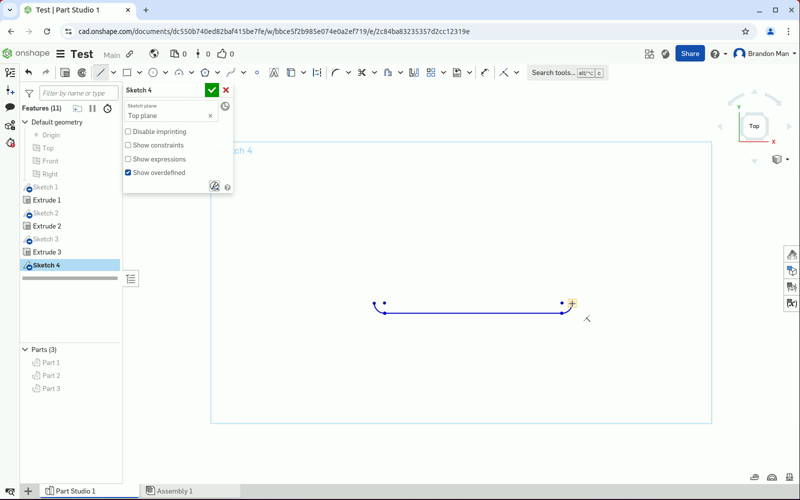
mouse_move(572, 231)
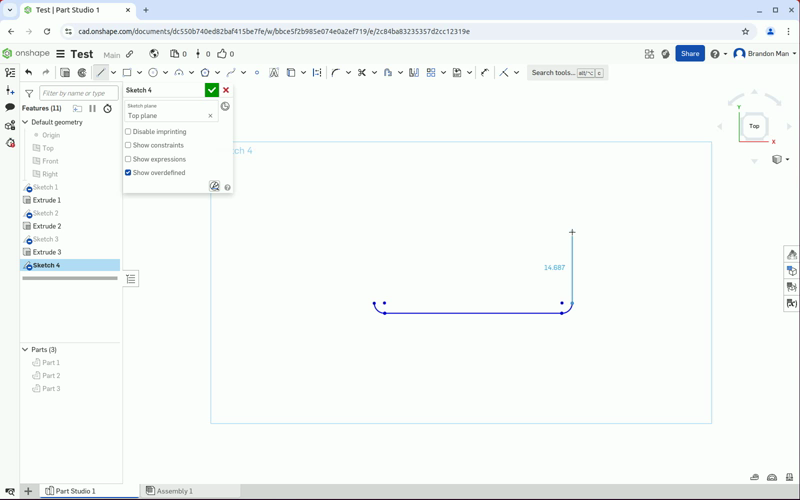
click(572, 231)
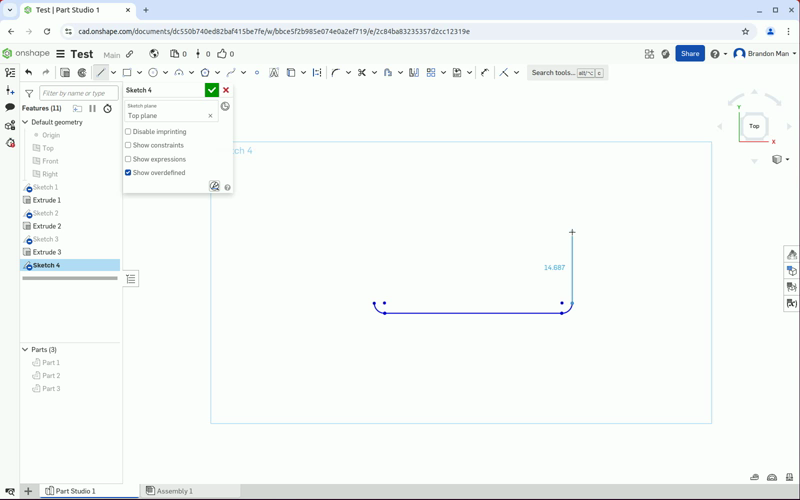
key_up(shift)
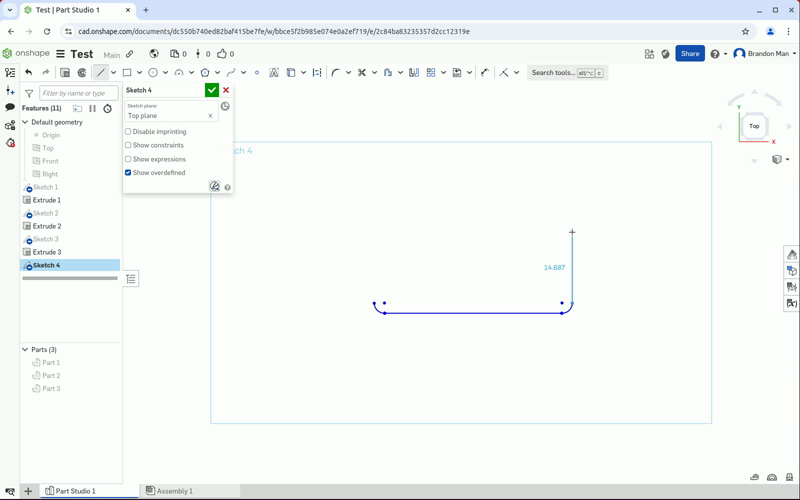
key(esc)
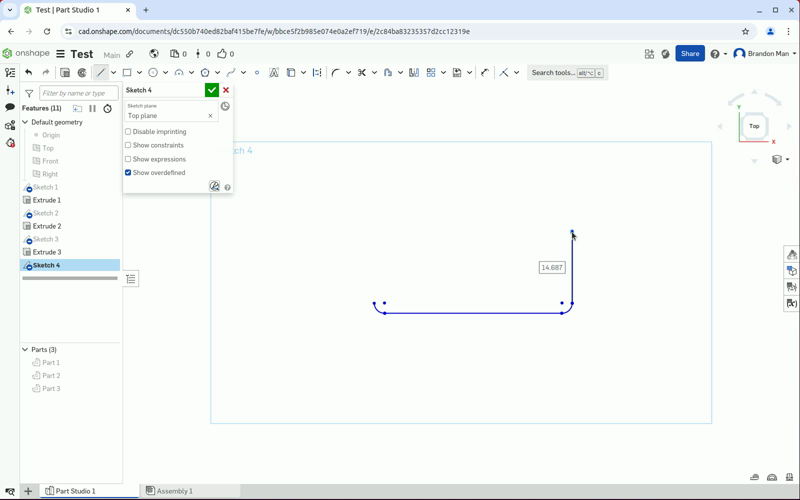
key(a)
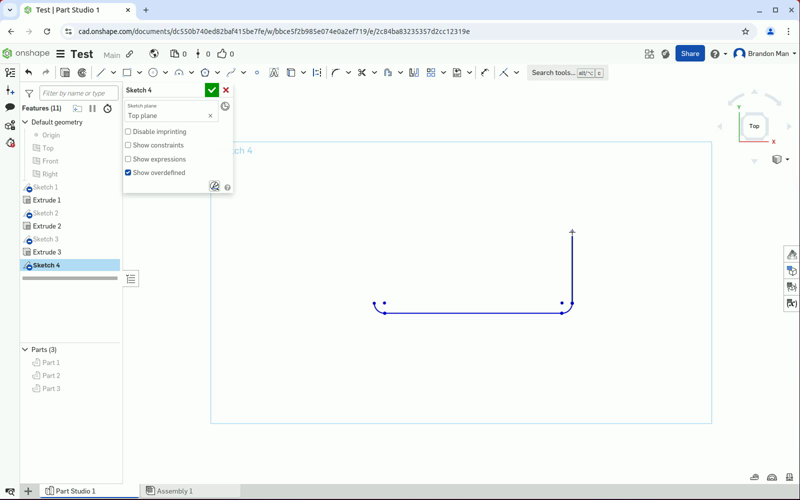
mouse_move(572, 231)
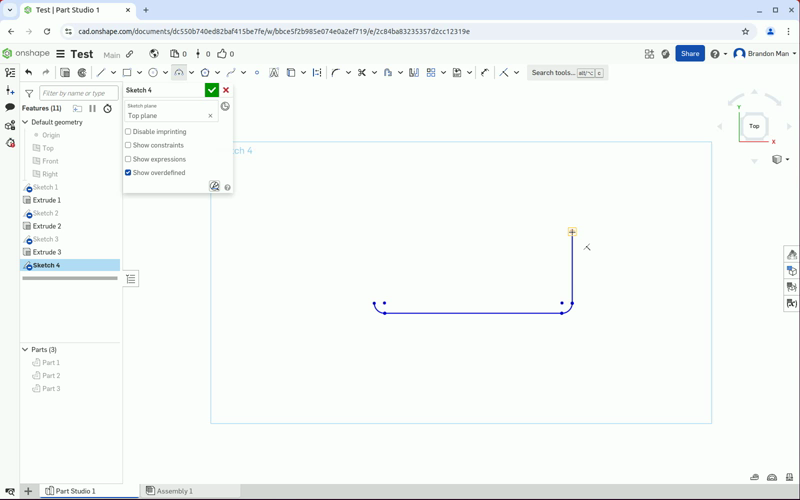
click(572, 231)
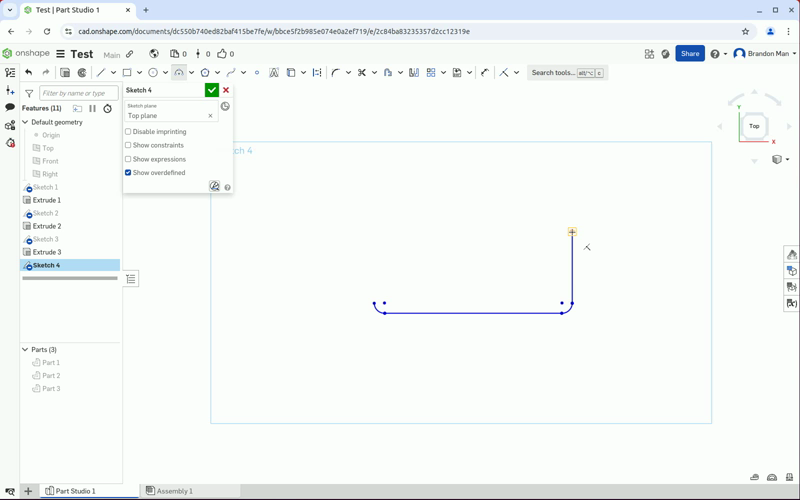
key_down(shift)
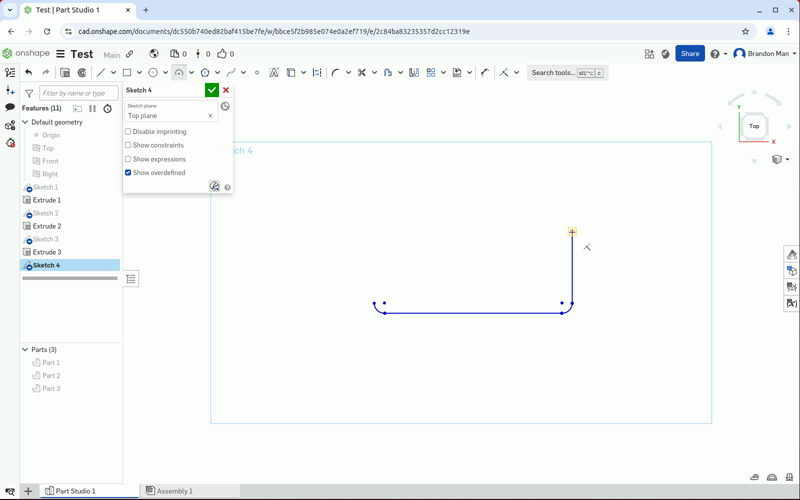
mouse_move(561, 221)
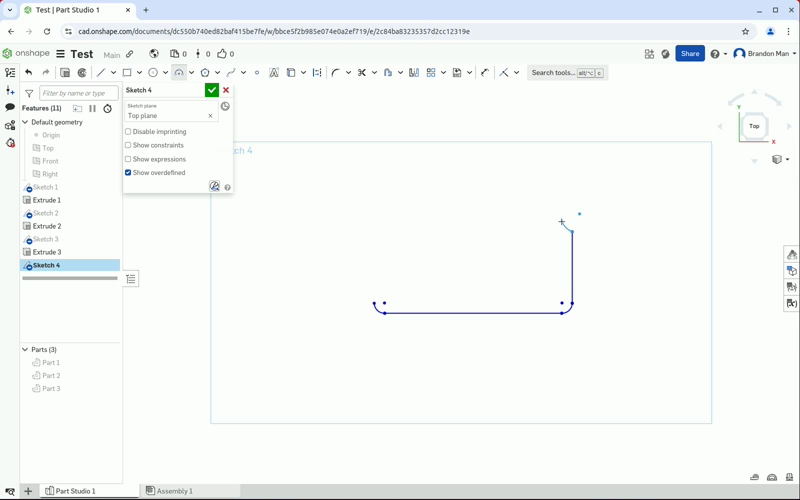
click(561, 221)
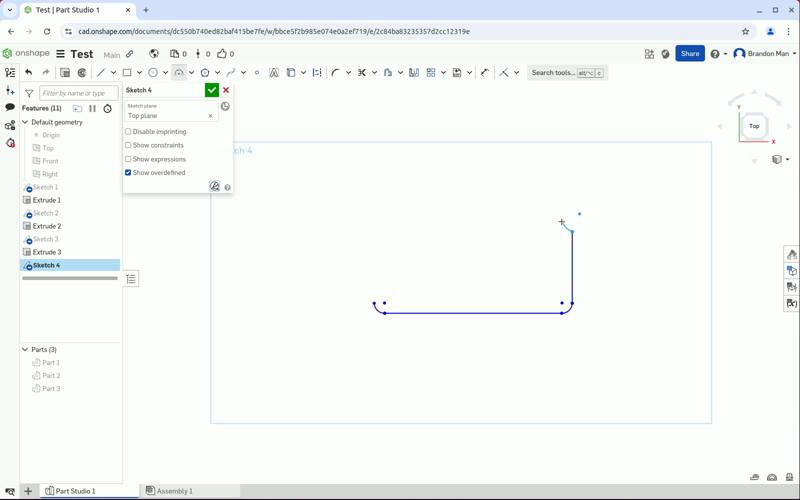
mouse_move(569, 224)
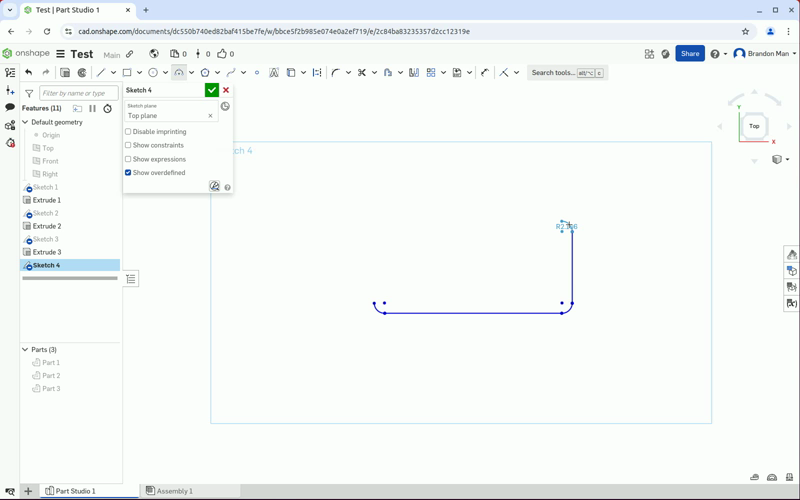
click(569, 224)
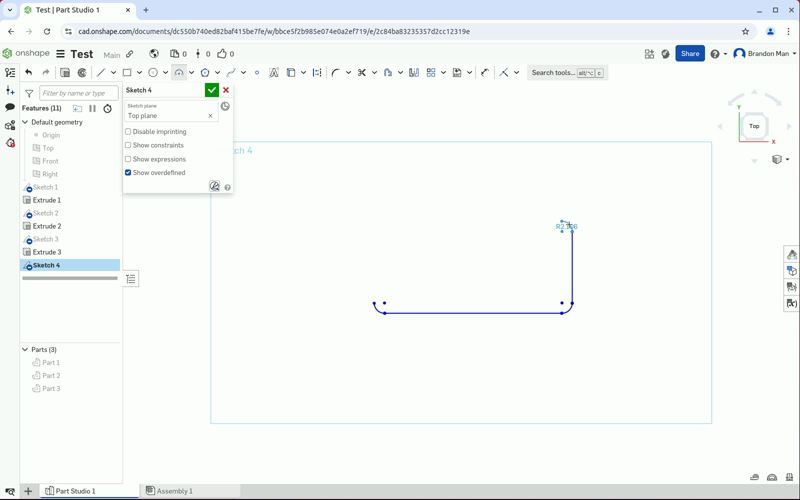
key_up(shift)
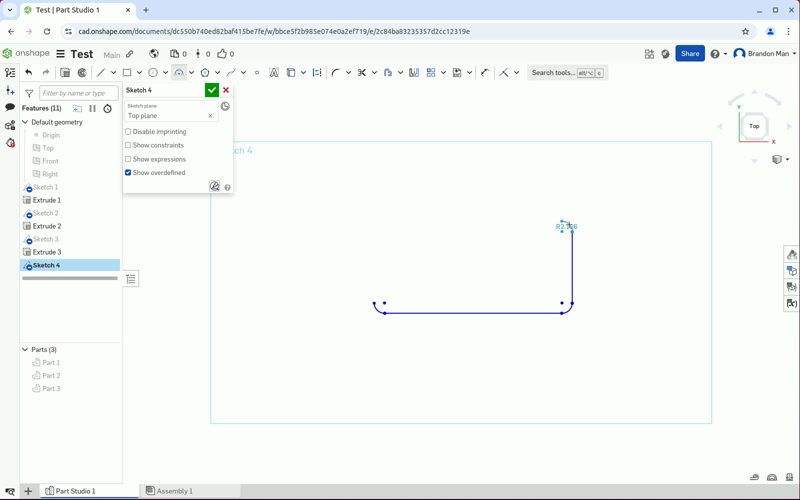
key(esc)
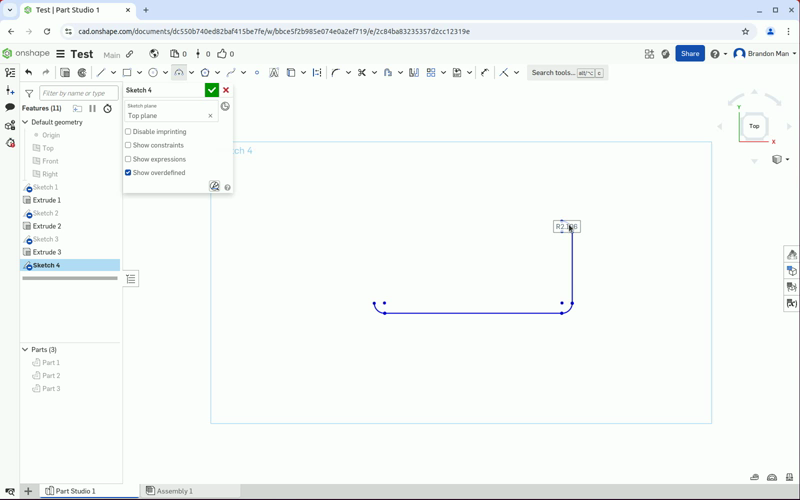
key(l)
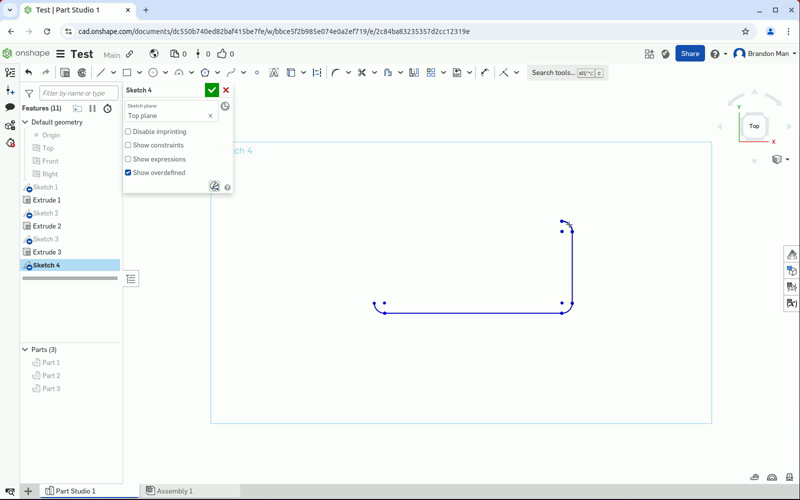
mouse_move(561, 221)
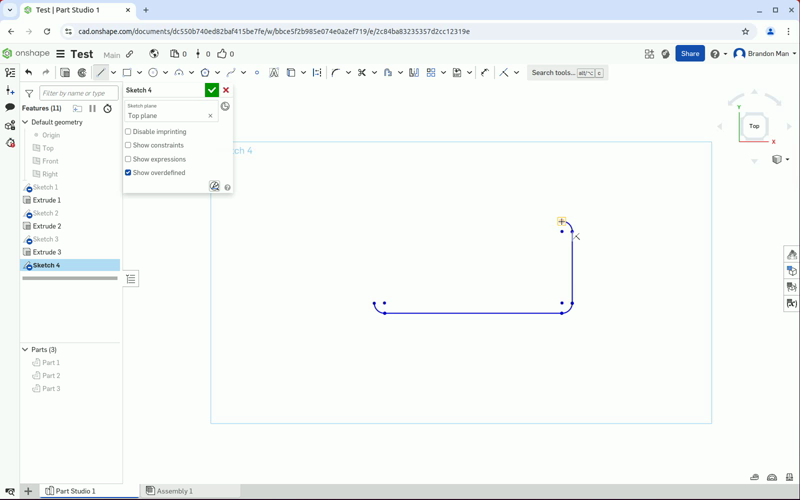
click(561, 221)
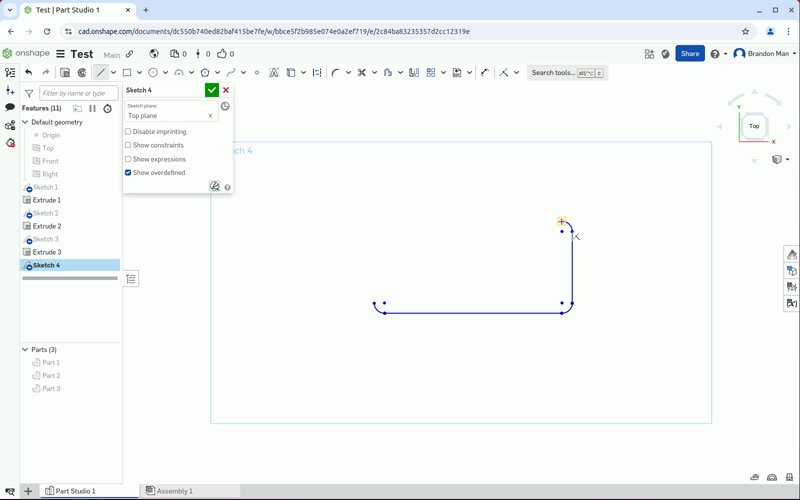
key_down(shift)
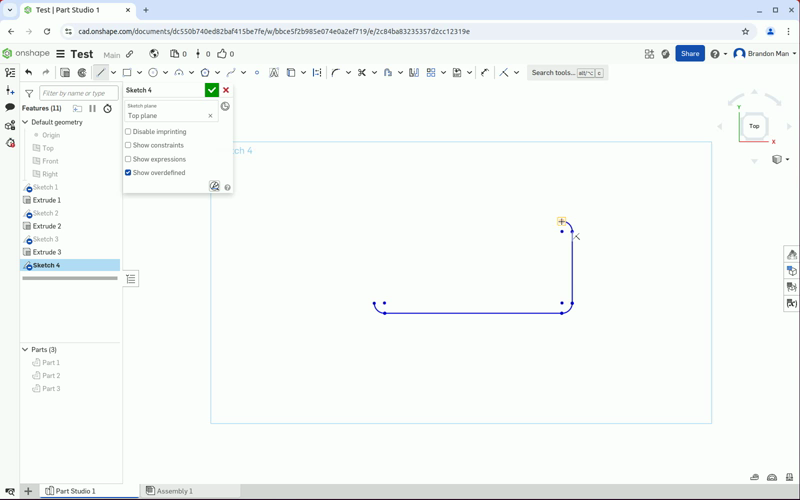
mouse_move(384, 221)
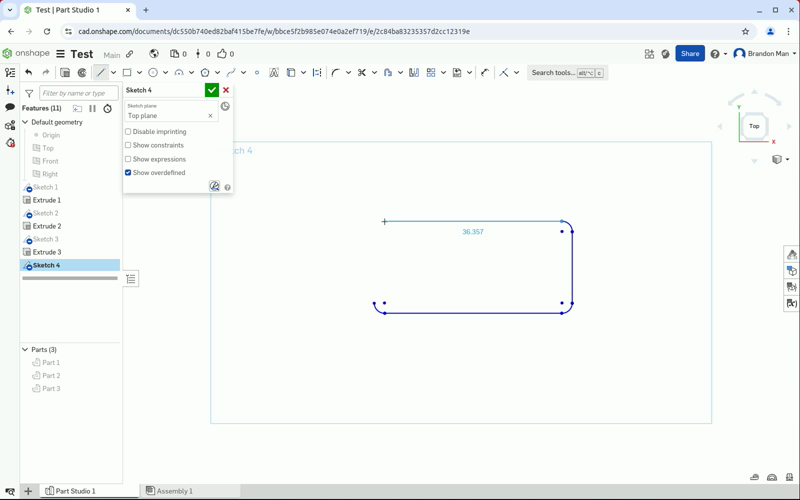
click(384, 221)
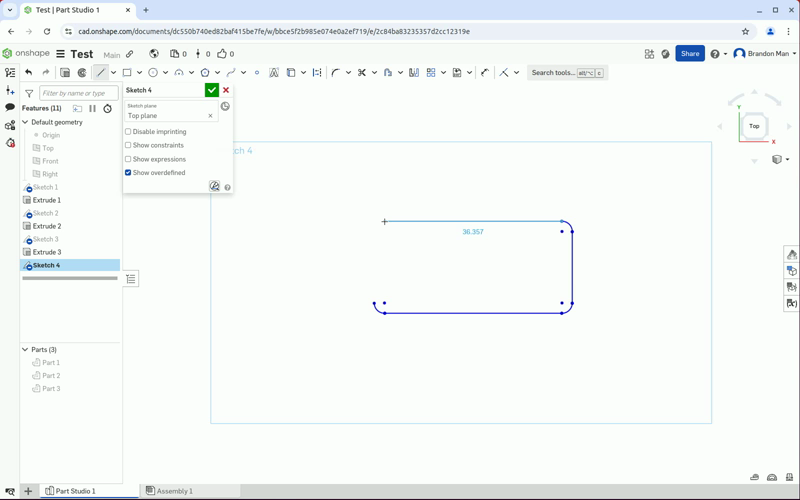
key_up(shift)
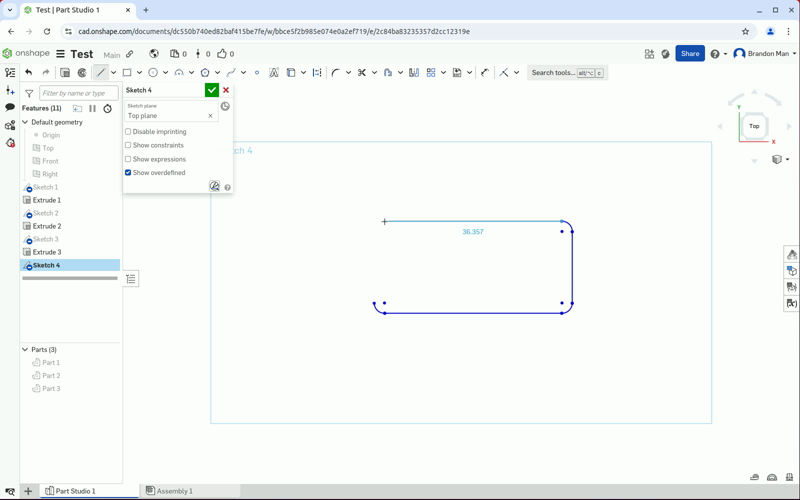
key(esc)
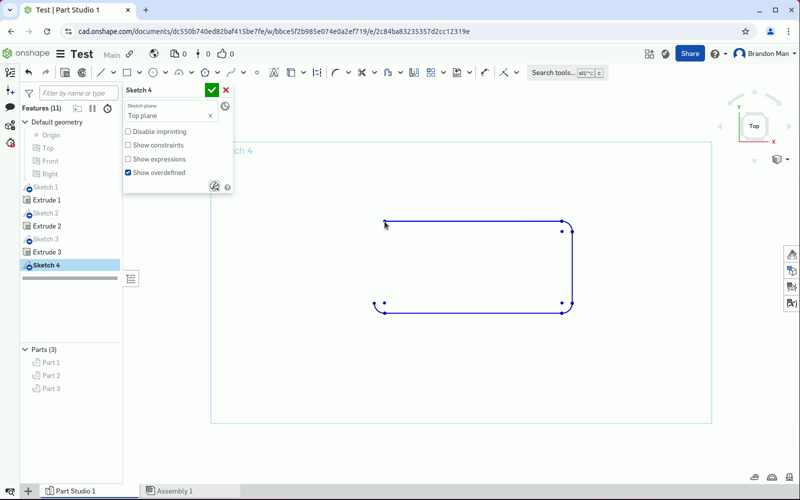
key(a)
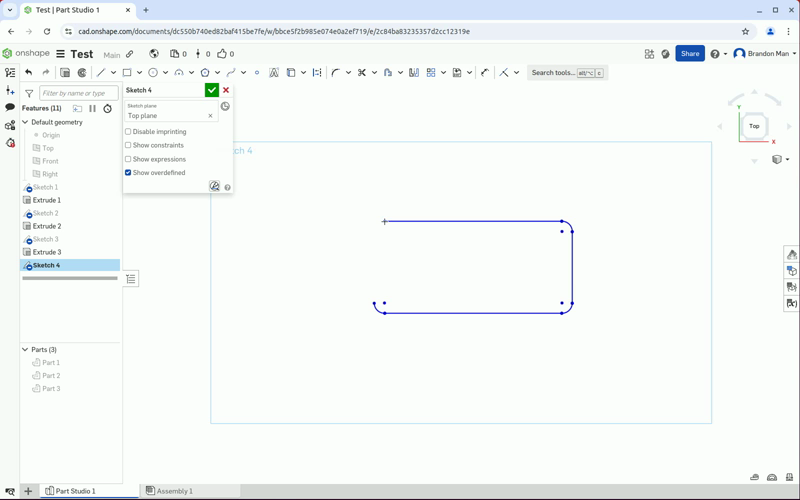
mouse_move(384, 221)
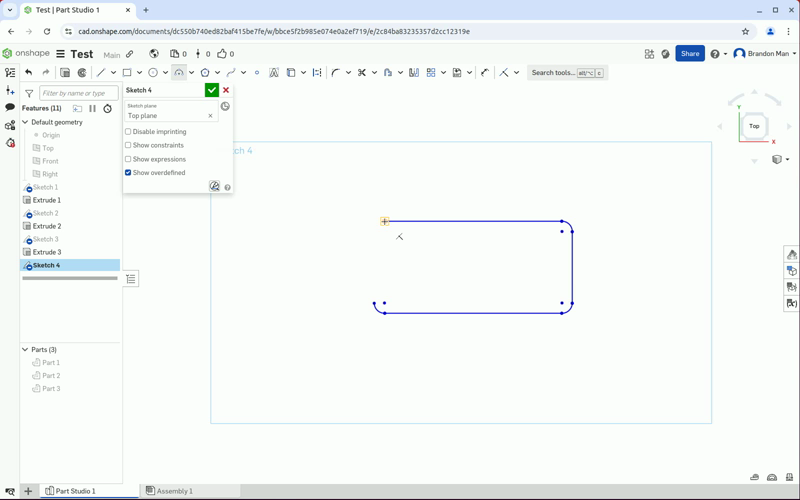
click(384, 221)
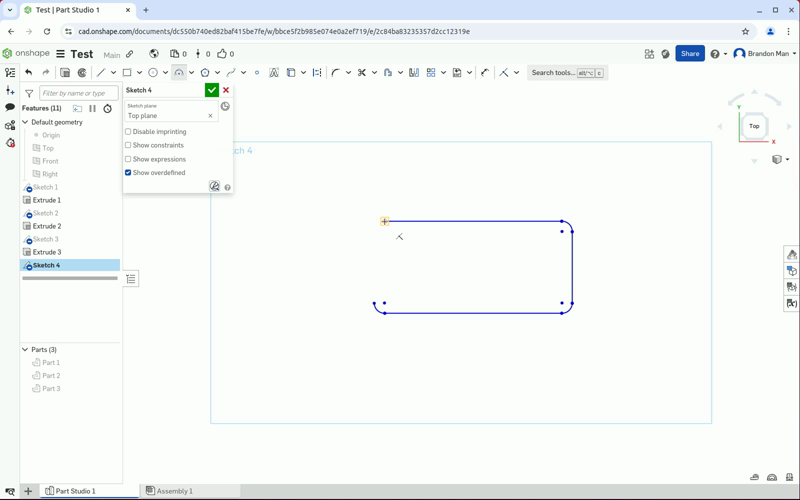
key_down(shift)
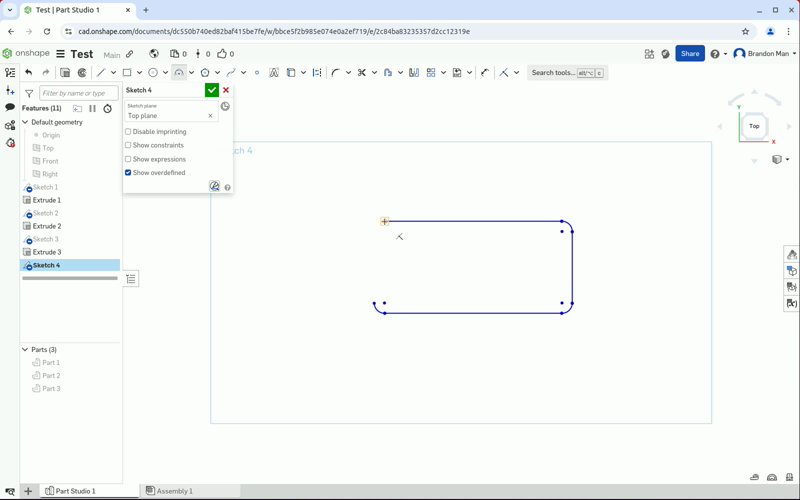
mouse_move(374, 231)
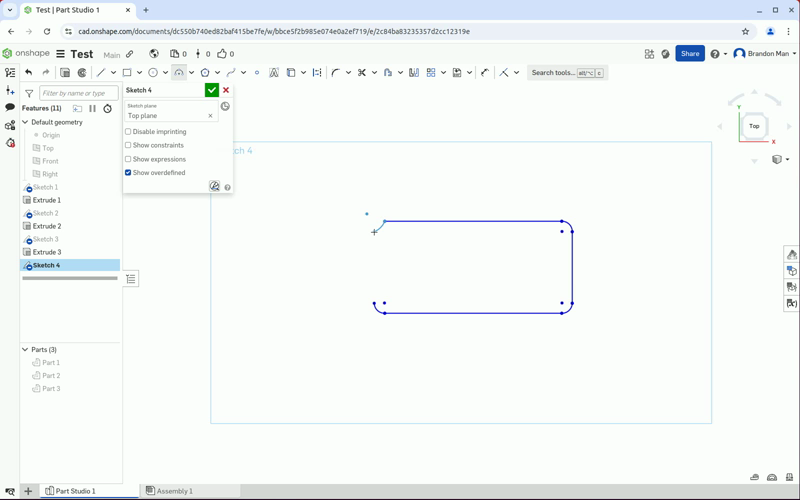
click(374, 231)
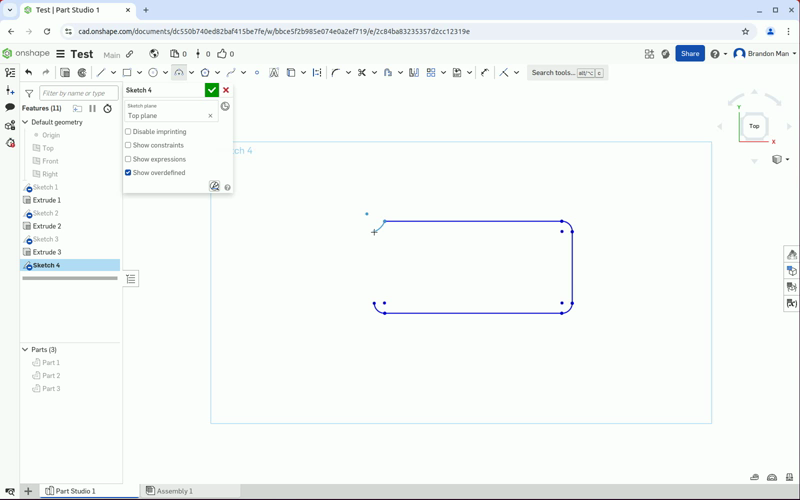
mouse_move(377, 224)
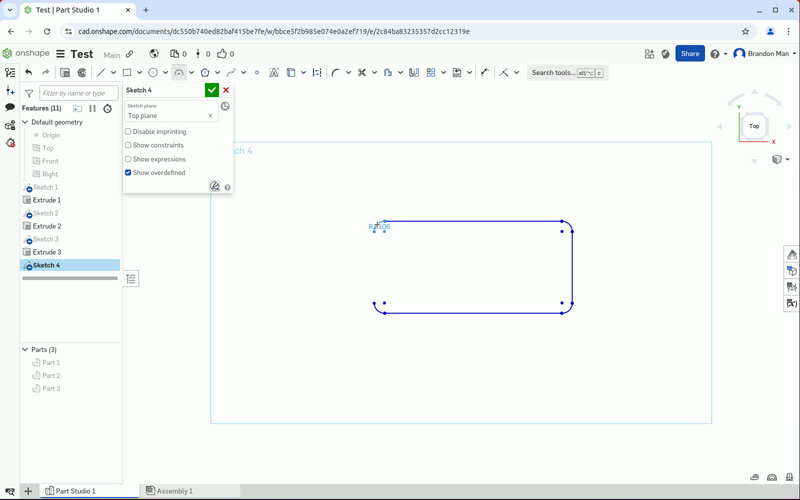
click(377, 224)
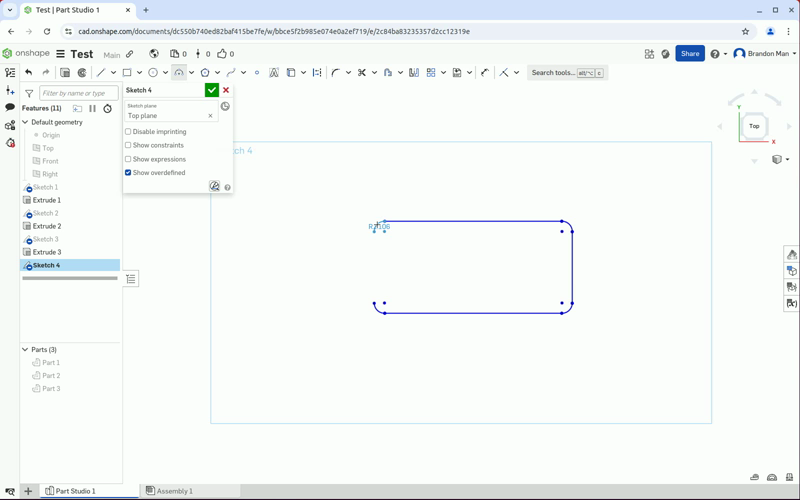
key_up(shift)
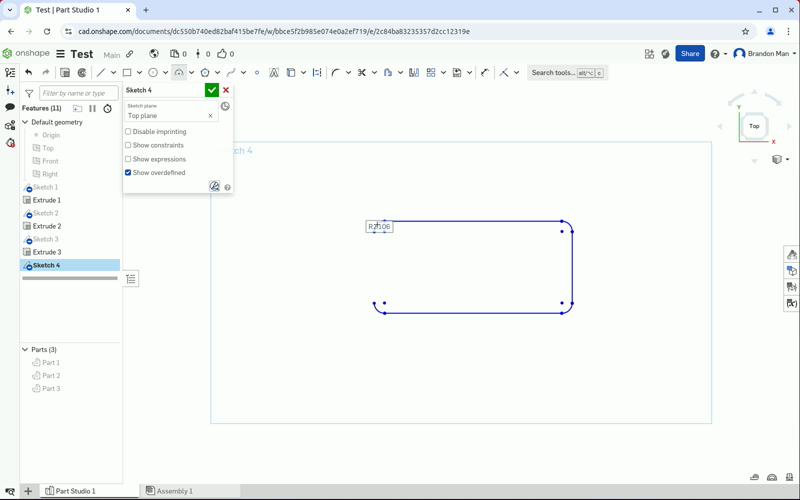
key(esc)
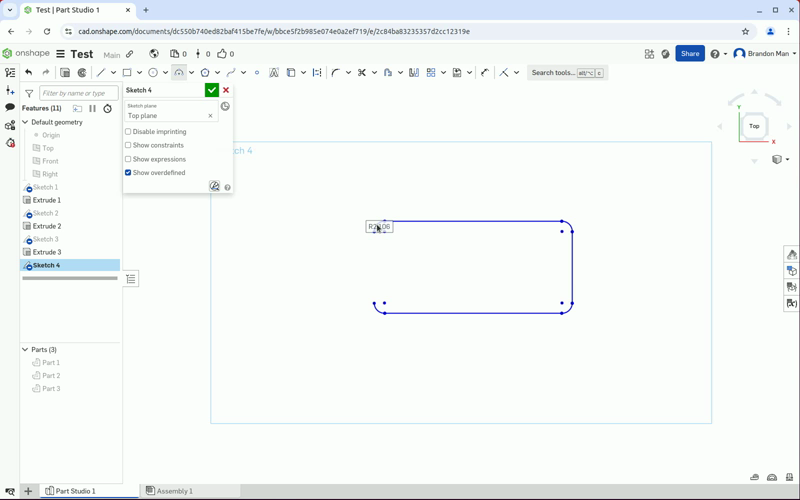
key(l)
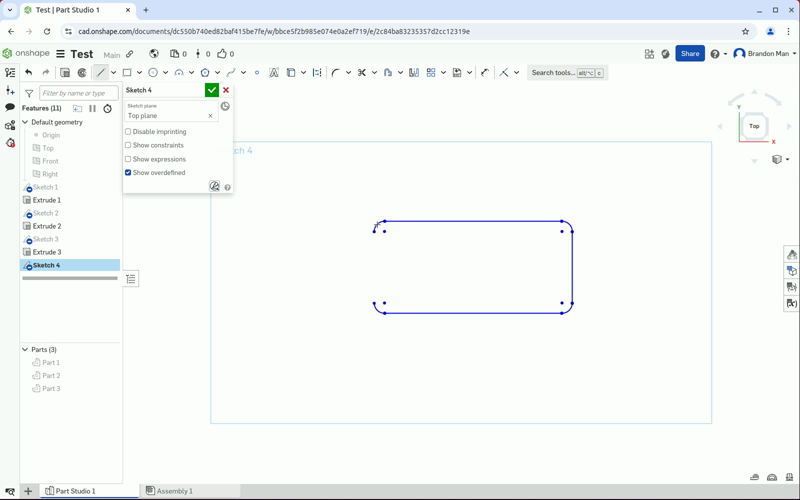
mouse_move(374, 231)
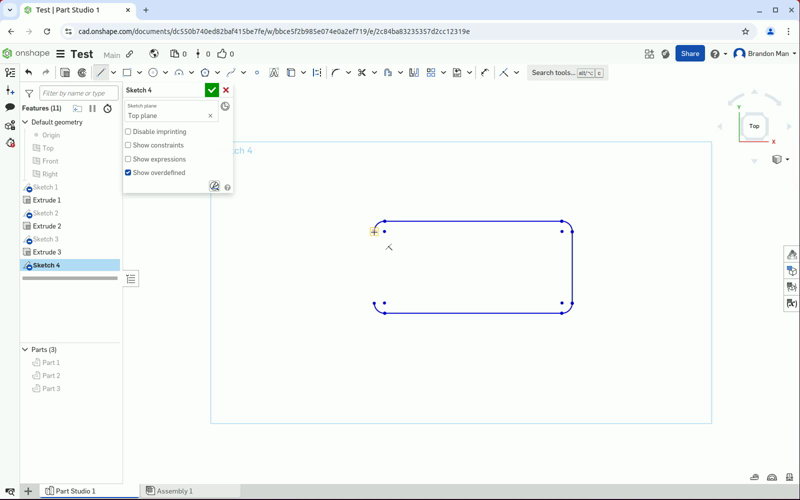
click(374, 231)
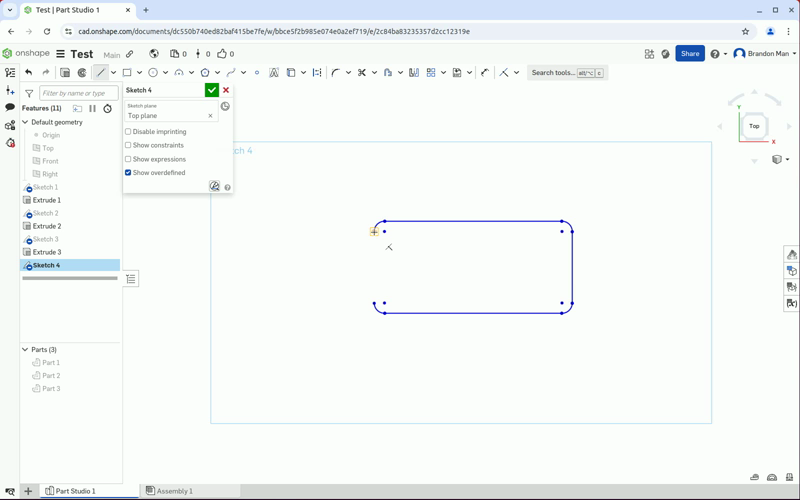
key_down(shift)
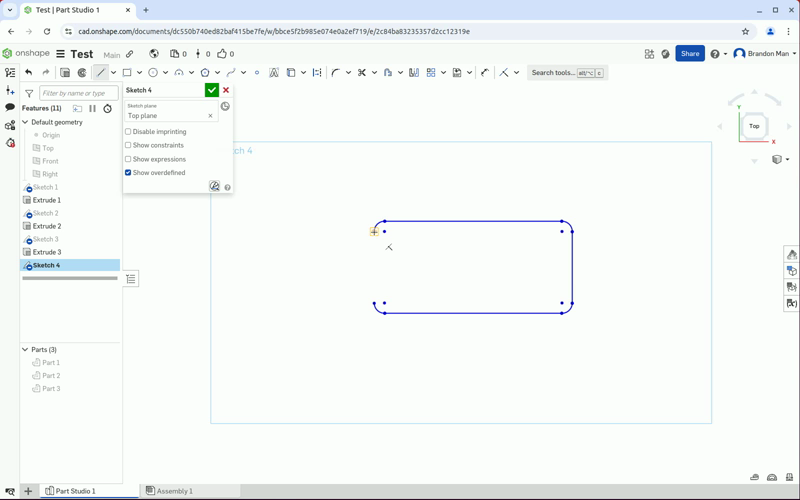
mouse_move(374, 303)
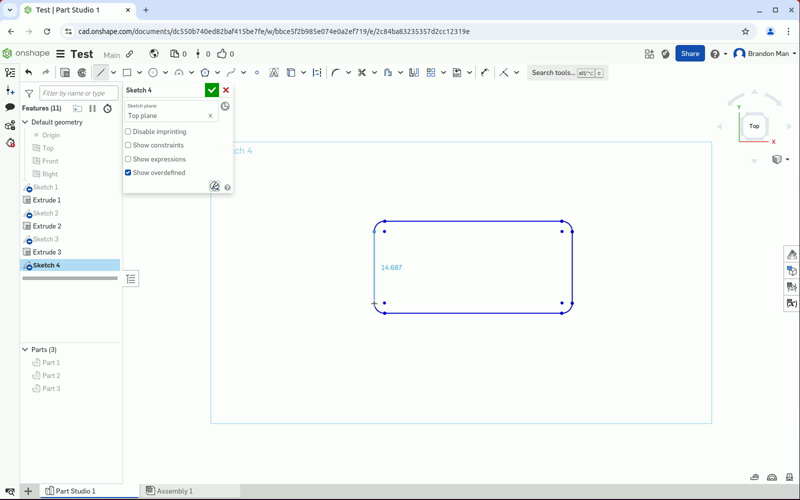
key_up(shift)
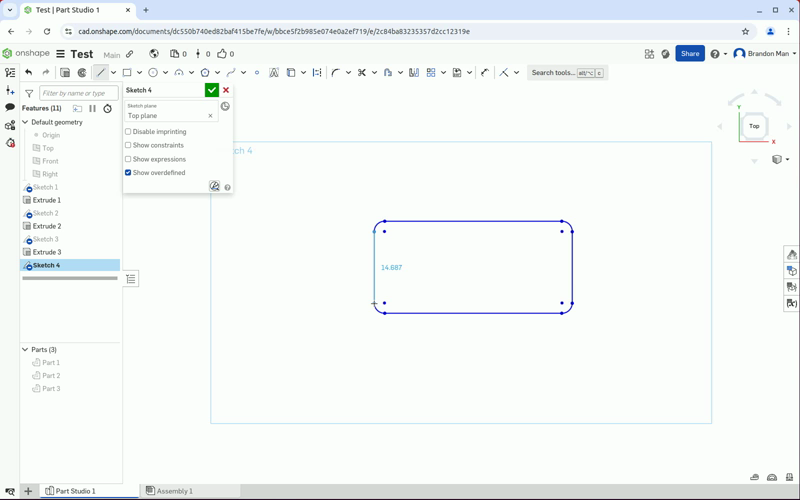
click(374, 303)
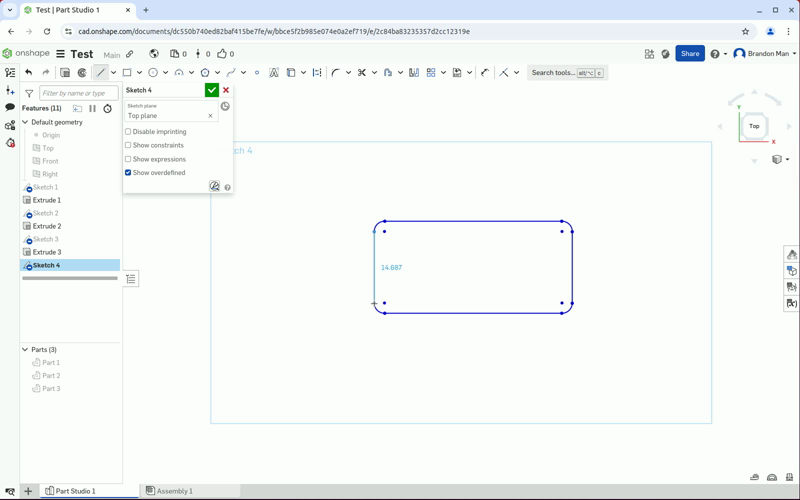
key(esc)
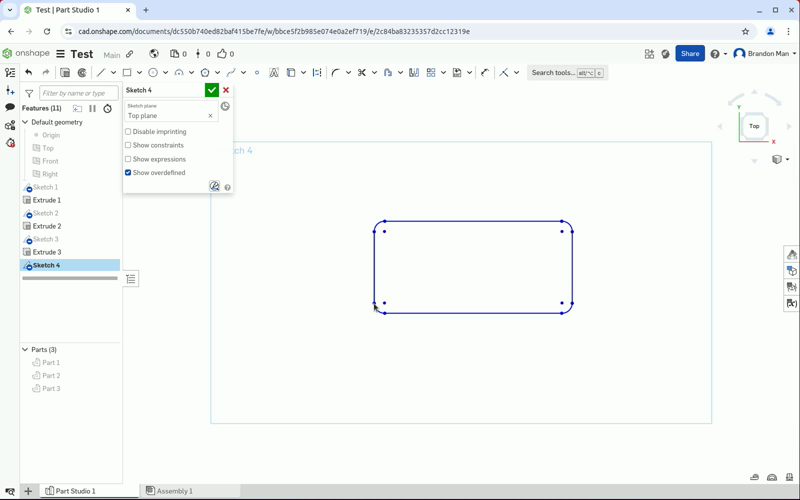
key(c)
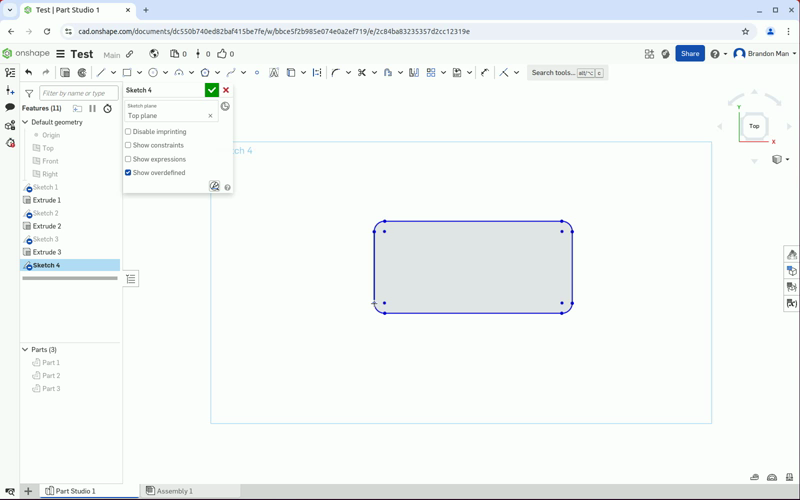
key_down(shift)
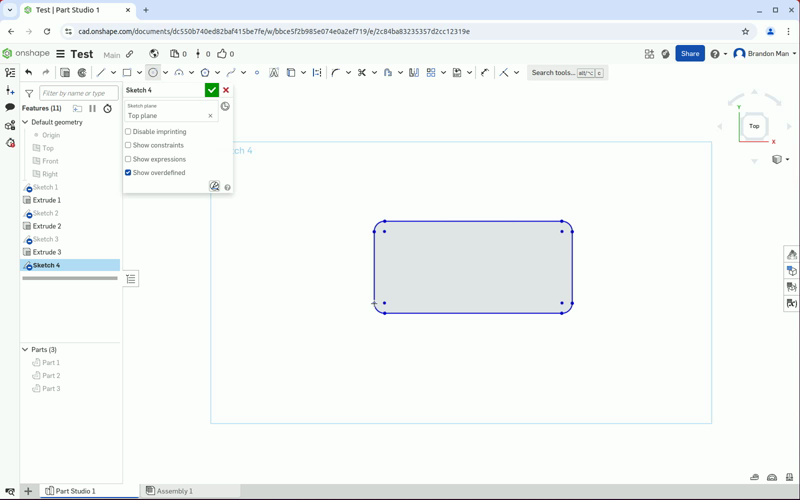
mouse_move(384, 303)
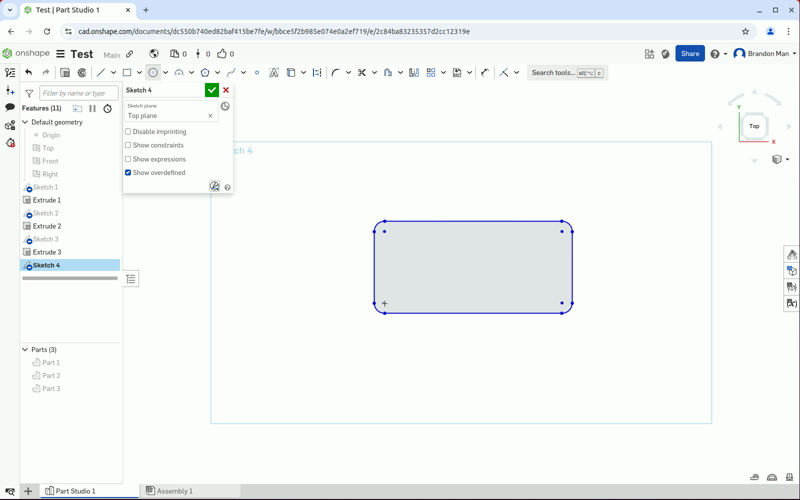
click(384, 303)
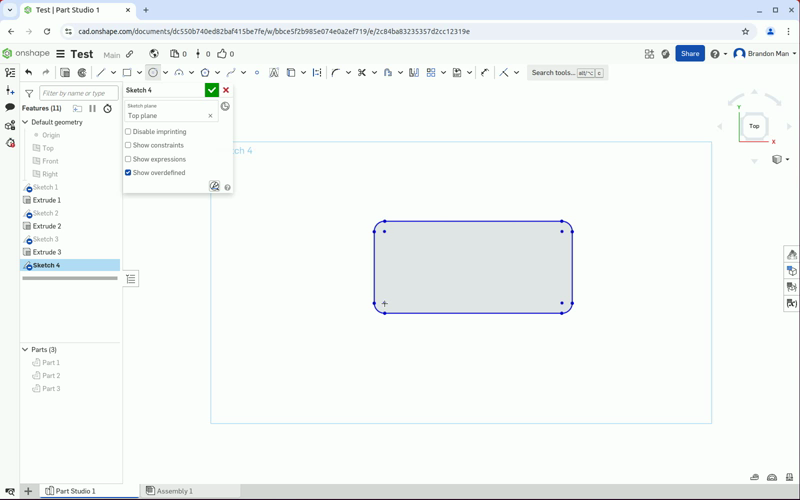
key_up(shift)
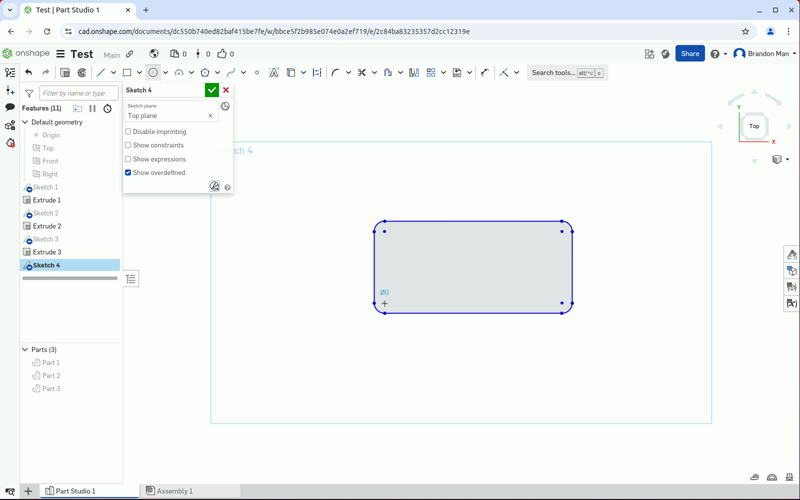
mouse_move(390, 303)
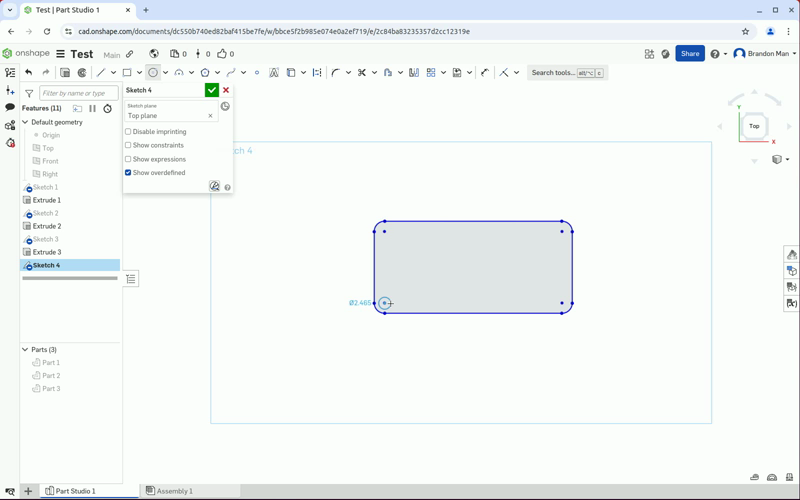
click(390, 303)
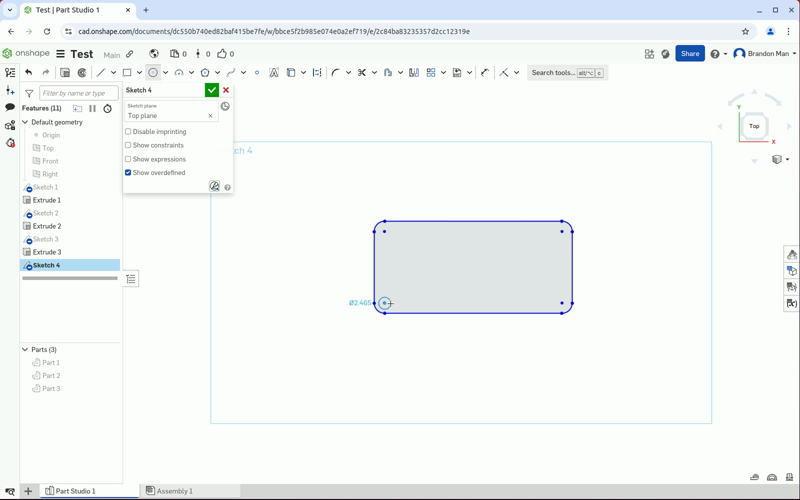
key(esc)
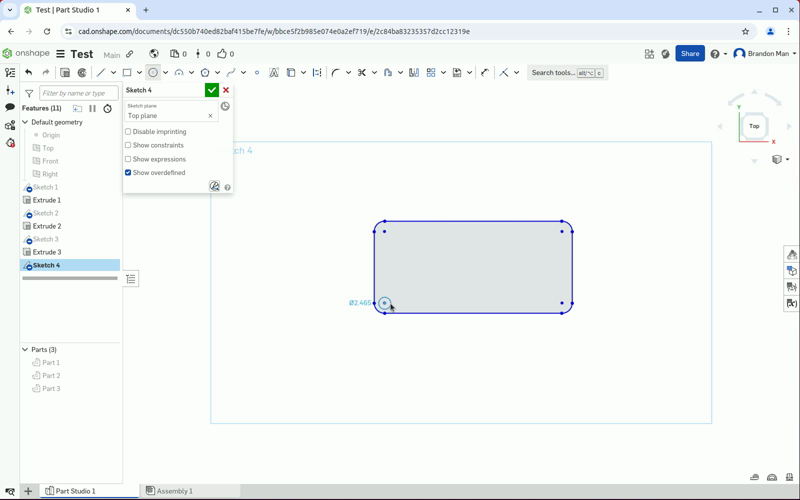
key(c)
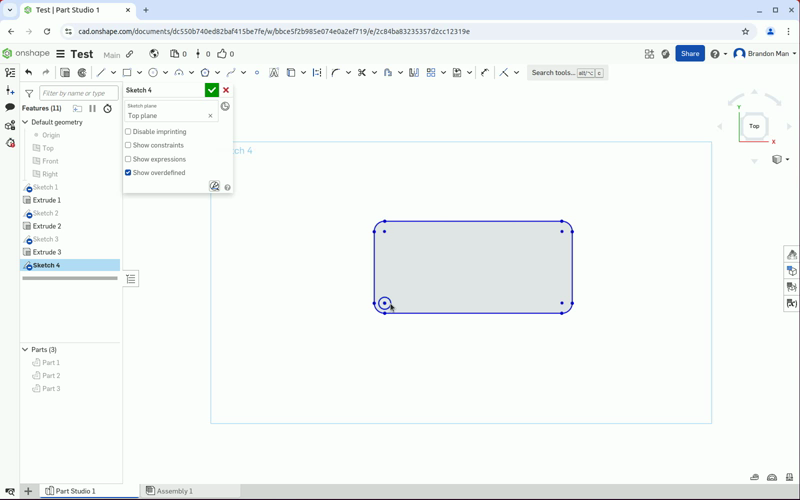
key_down(shift)
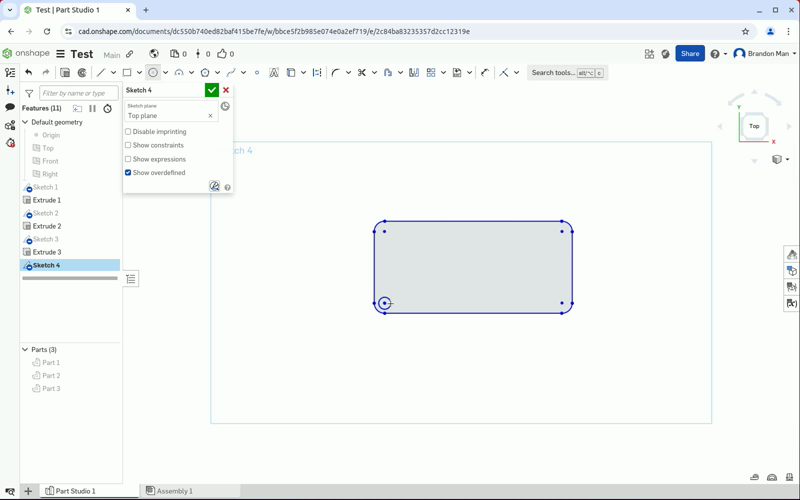
mouse_move(384, 231)
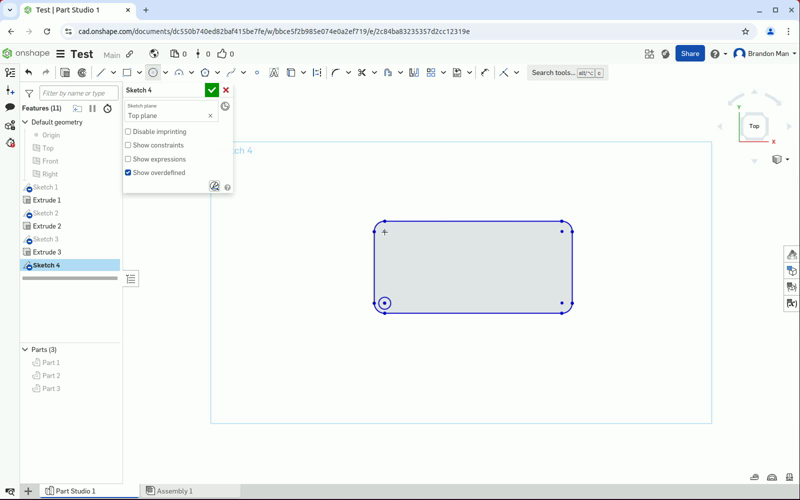
click(384, 231)
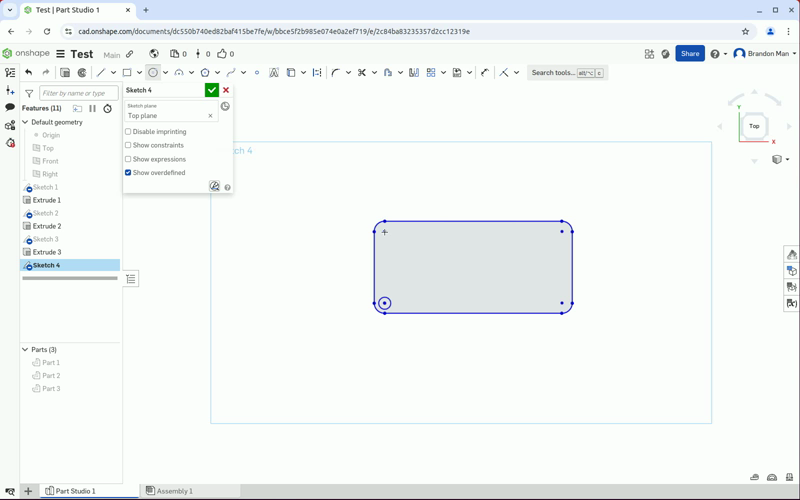
key_up(shift)
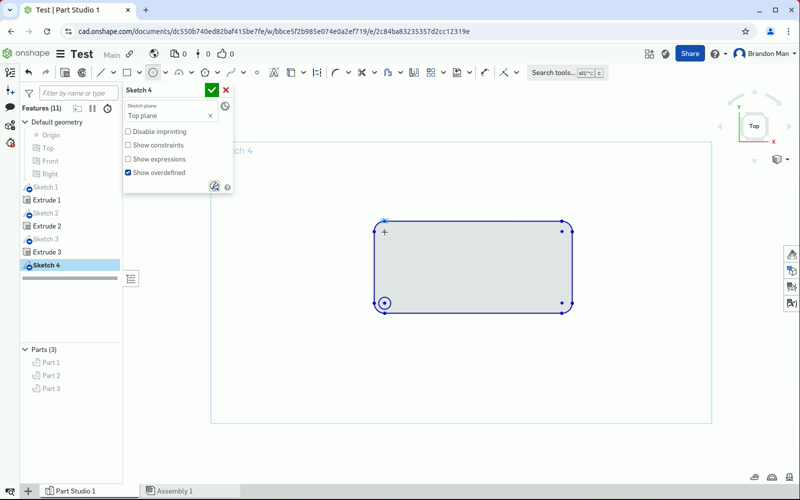
mouse_move(390, 231)
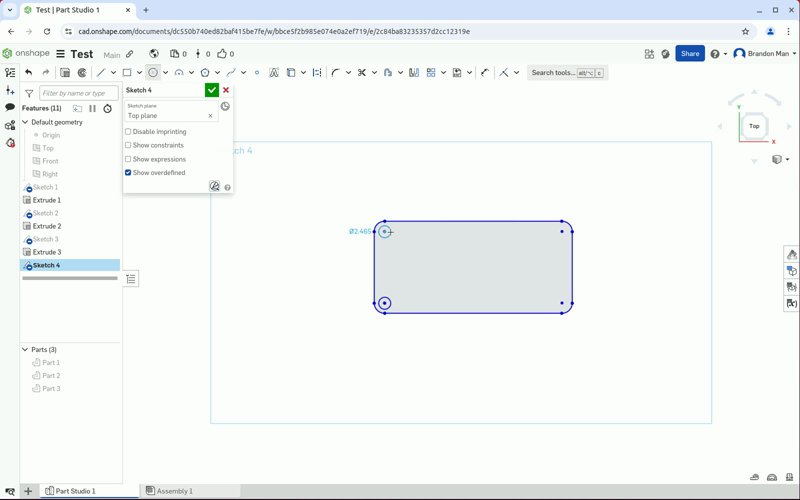
click(390, 231)
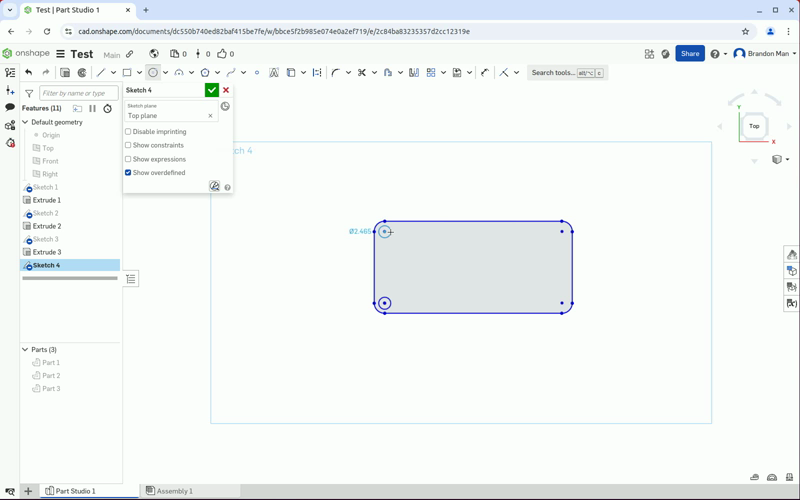
key(esc)
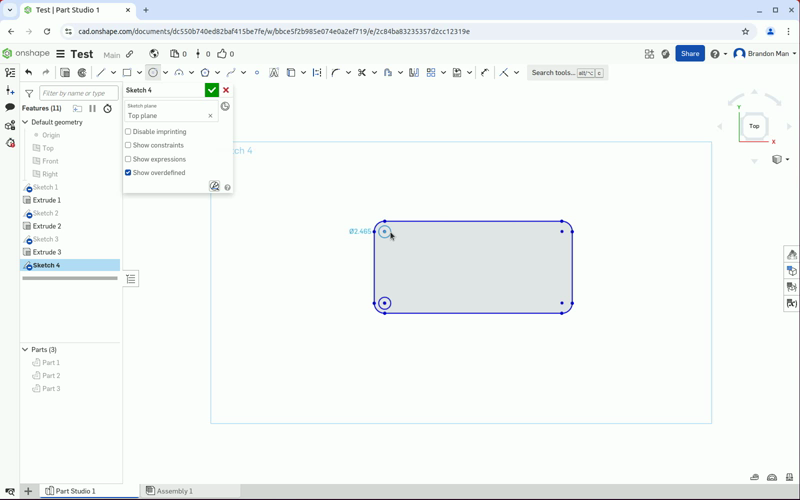
key(c)
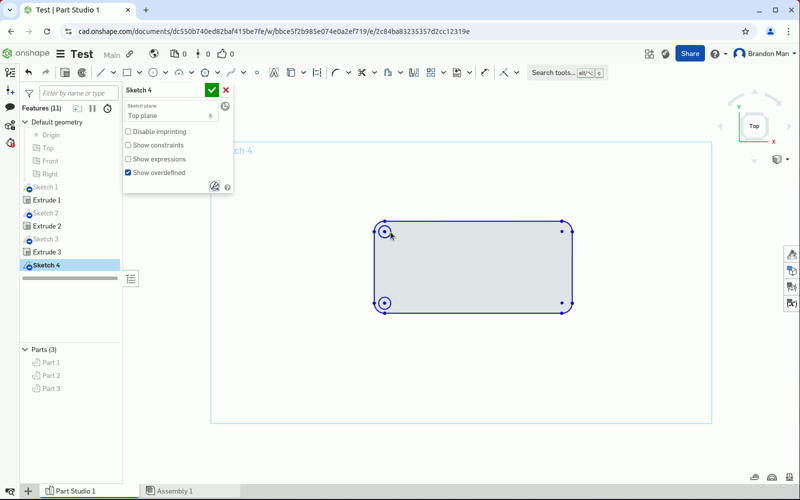
key_down(shift)
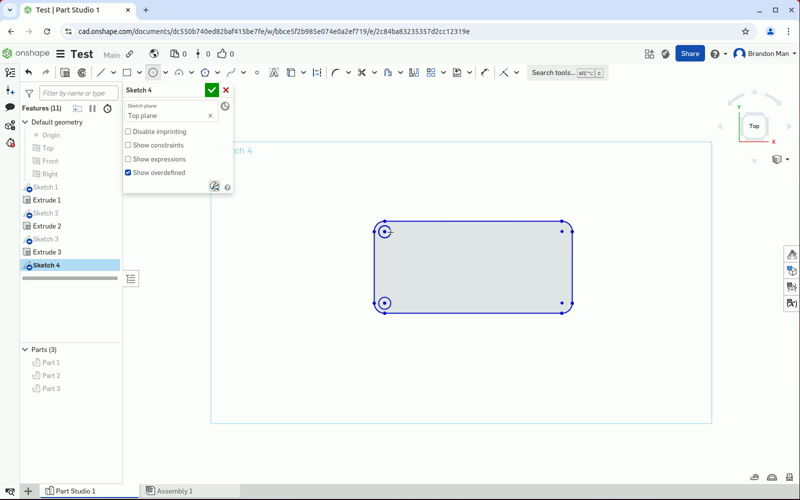
mouse_move(561, 303)
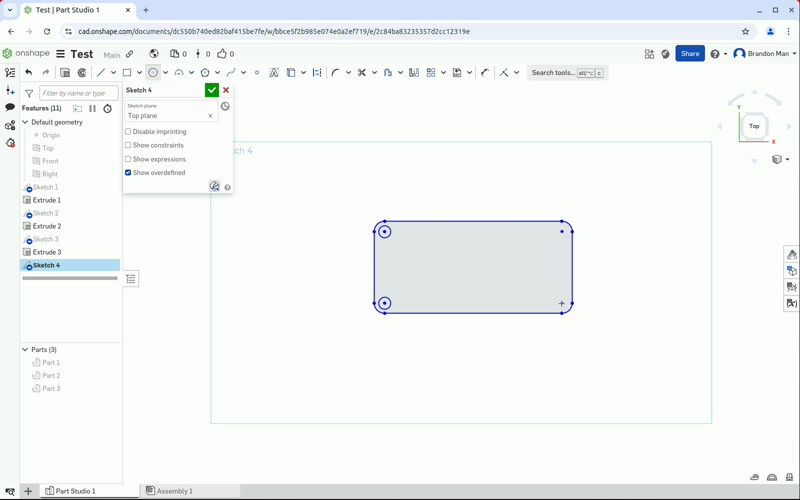
click(561, 303)
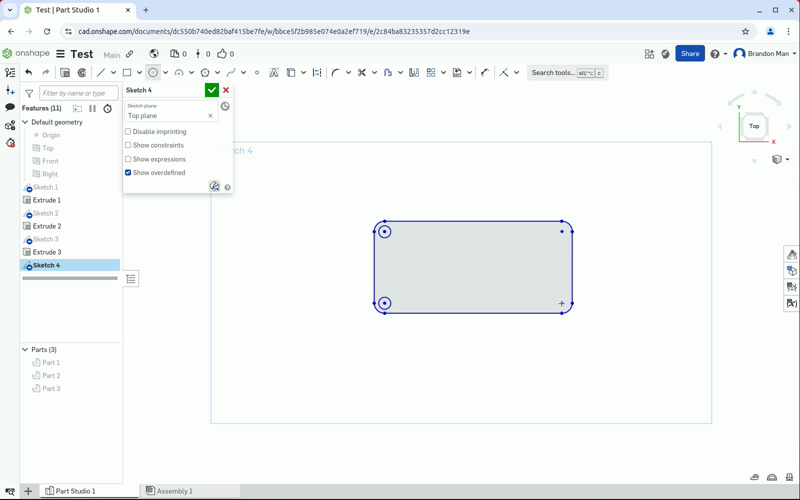
key_up(shift)
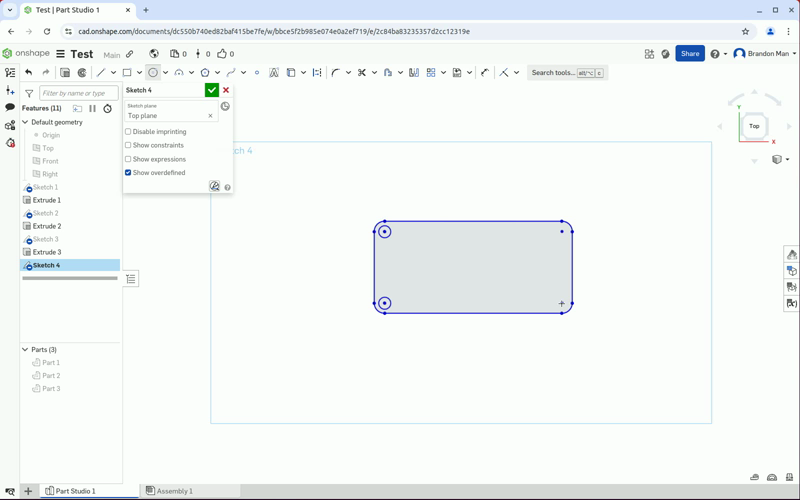
mouse_move(568, 303)
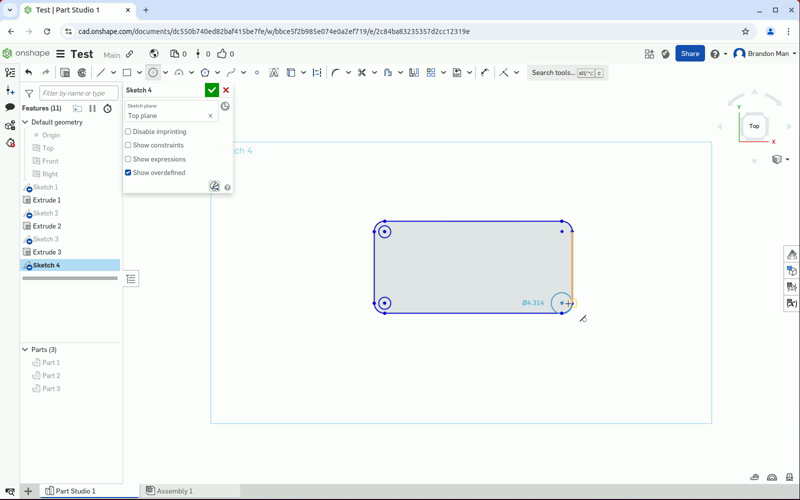
scroll(6)
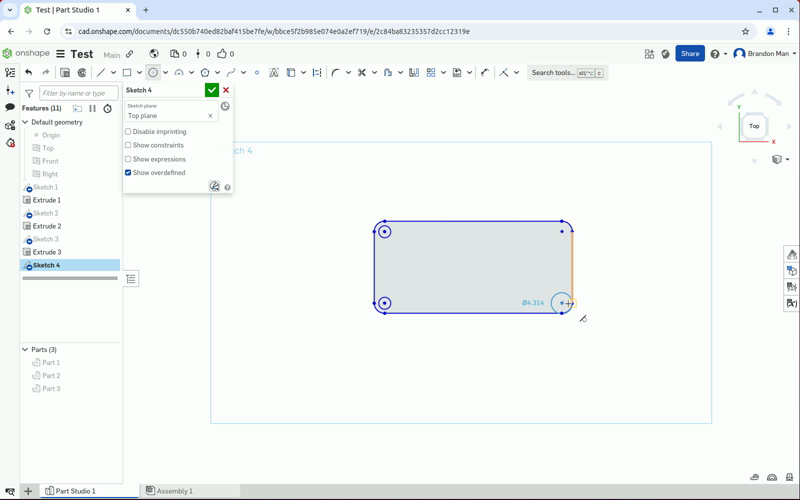
scroll(6)
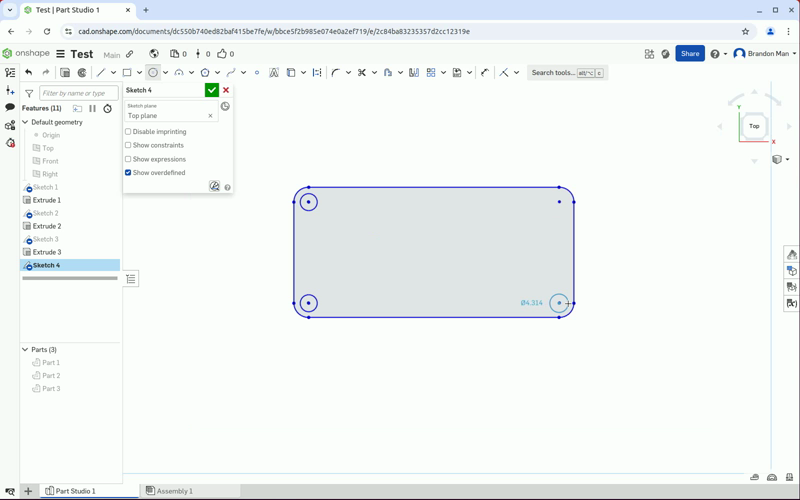
scroll(6)
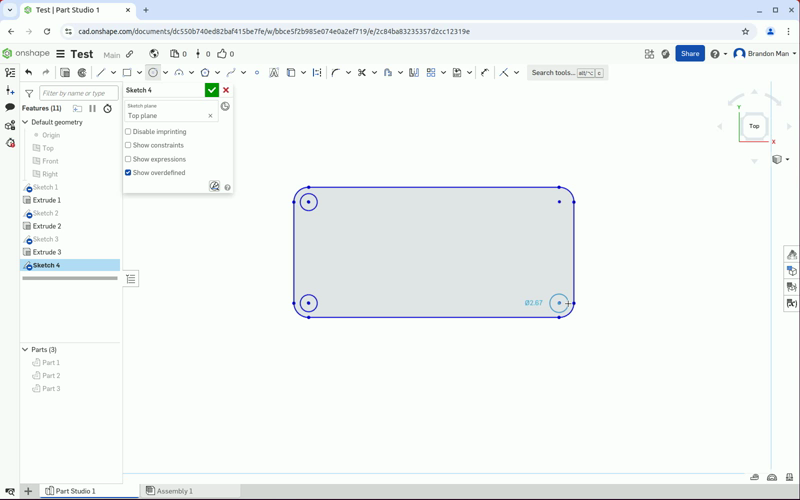
scroll(6)
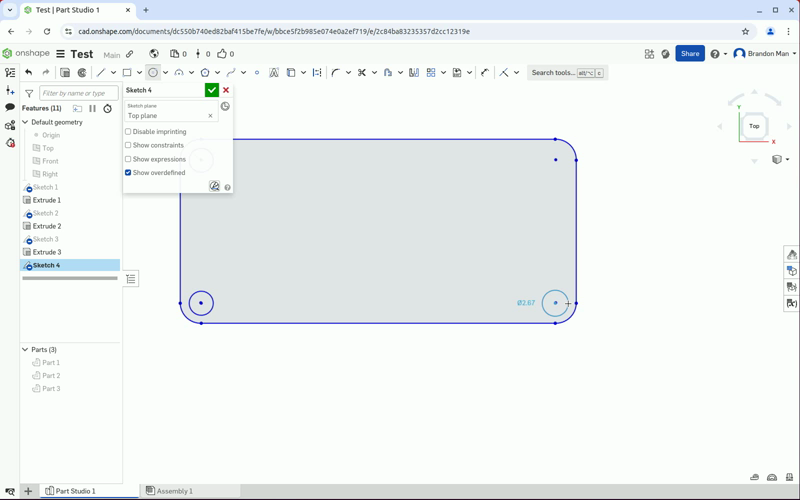
scroll(6)
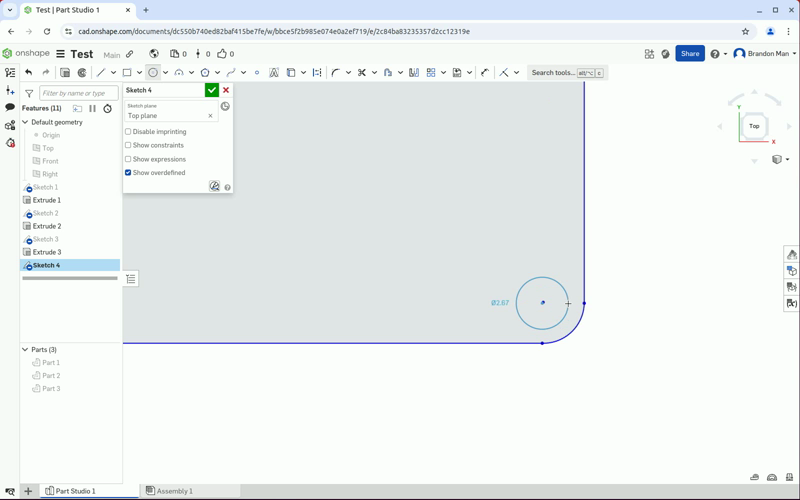
scroll(6)
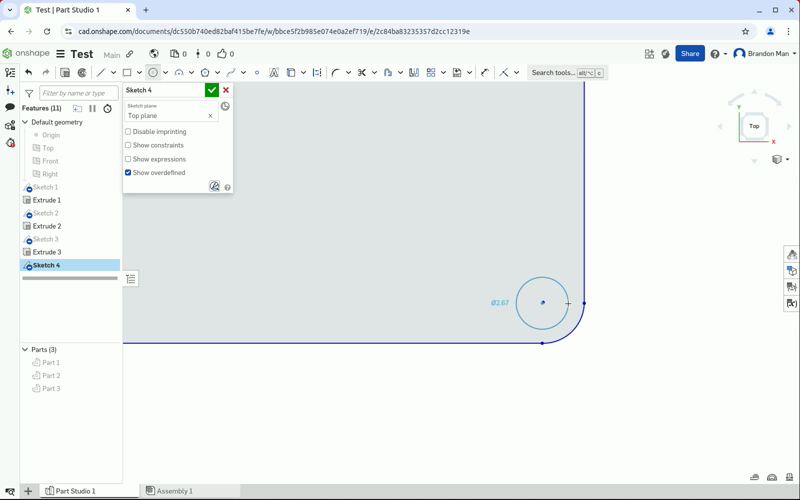
scroll(6)
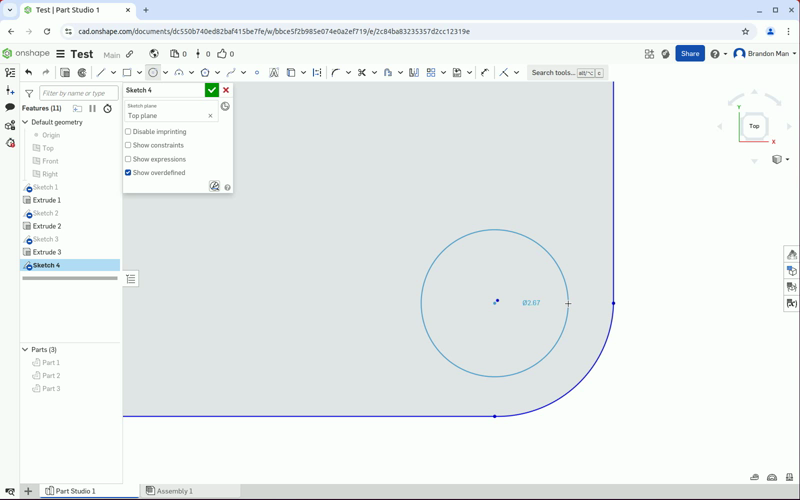
click(568, 303)
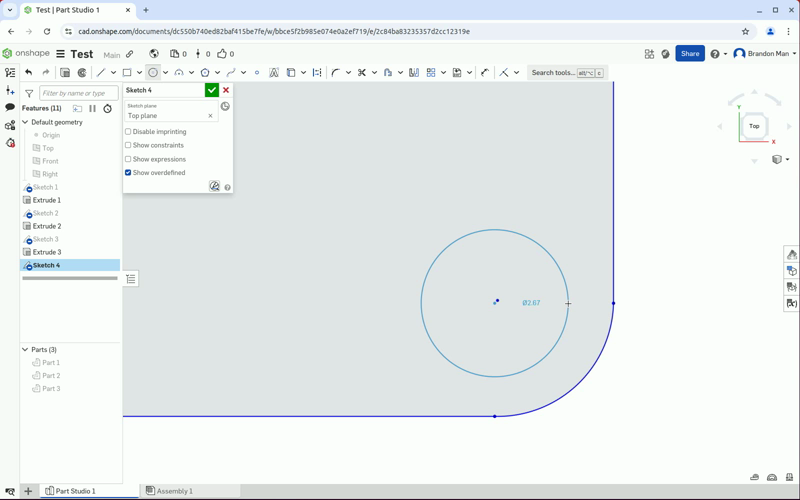
scroll(-6)
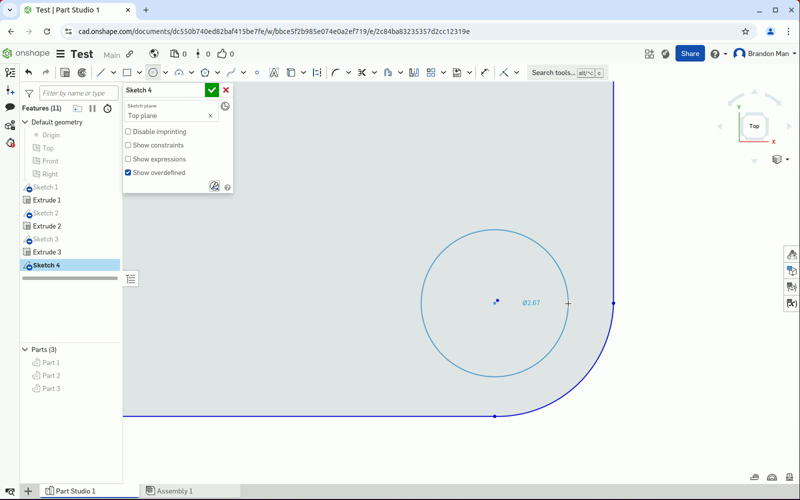
scroll(-6)
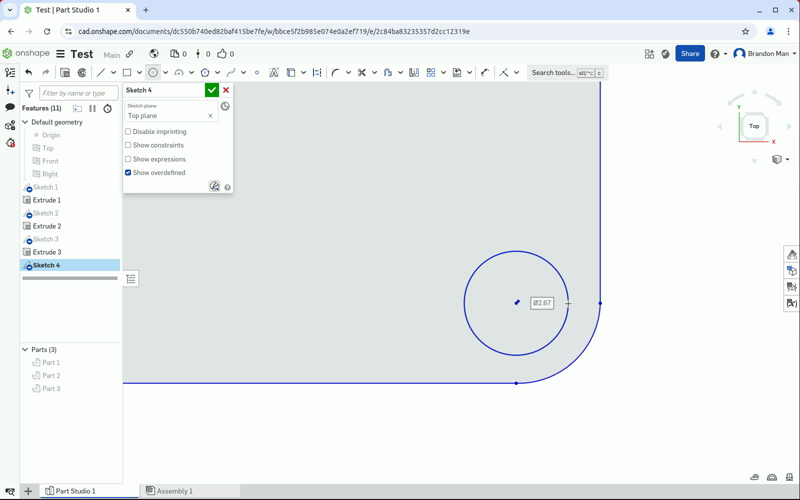
scroll(-6)
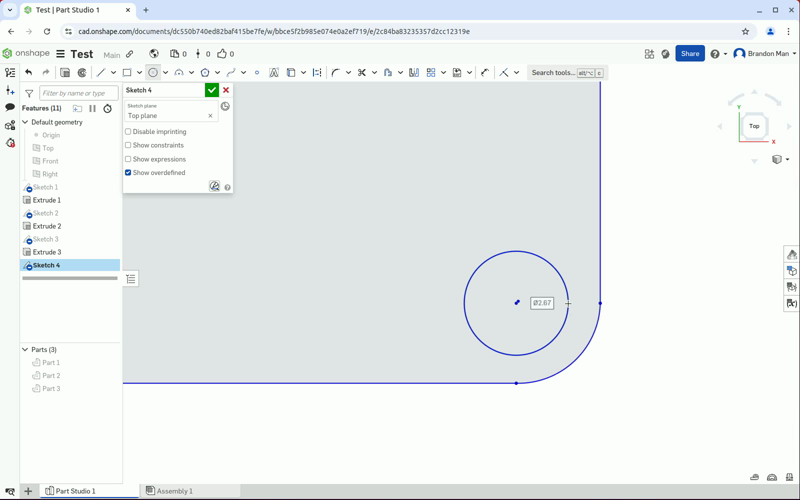
scroll(-6)
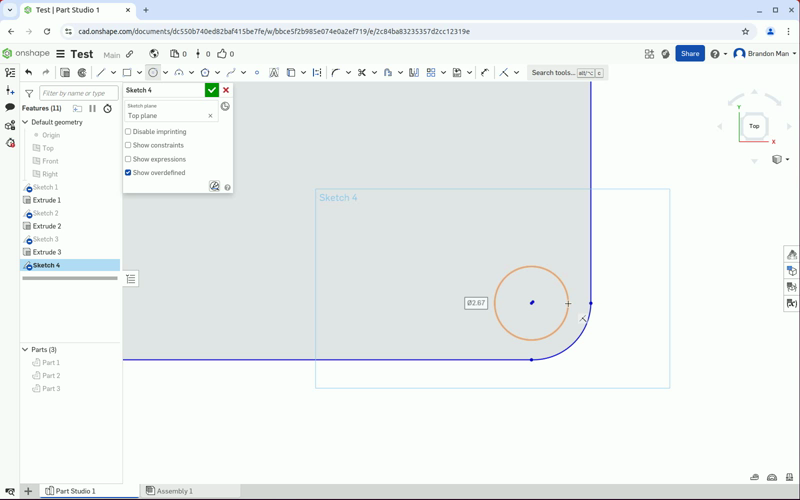
scroll(-6)
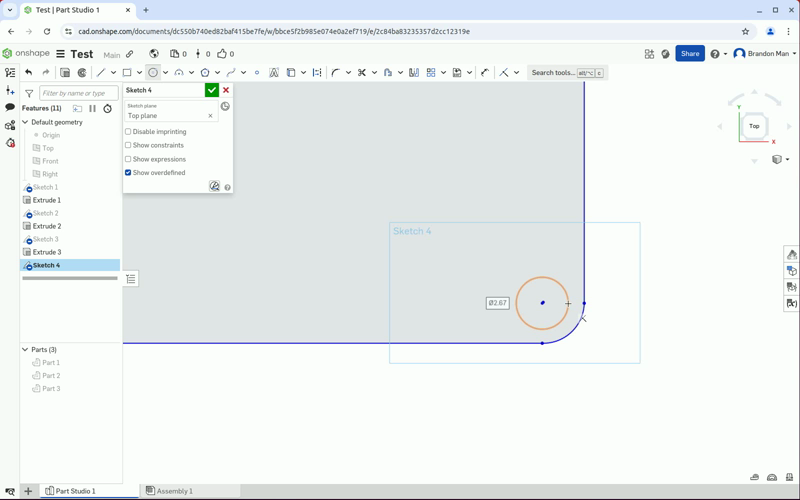
scroll(-6)
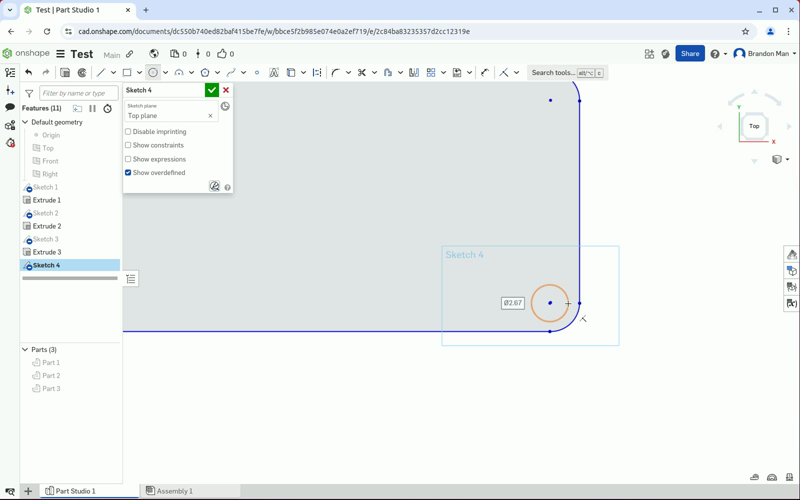
scroll(-6)
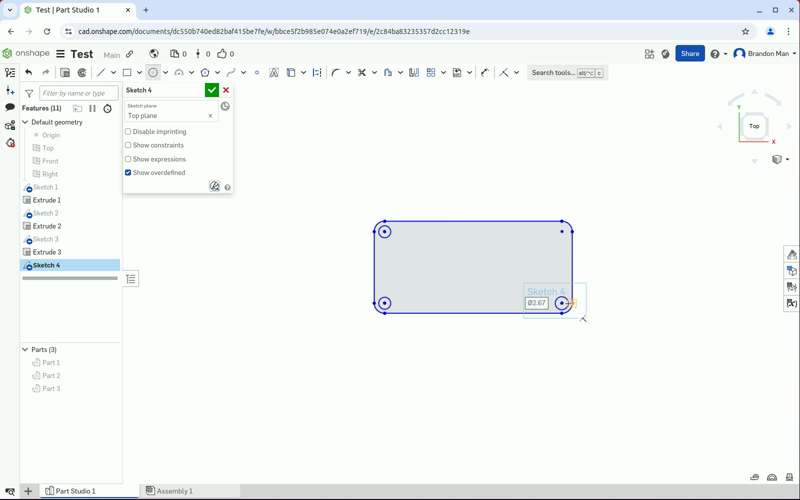
key(esc)
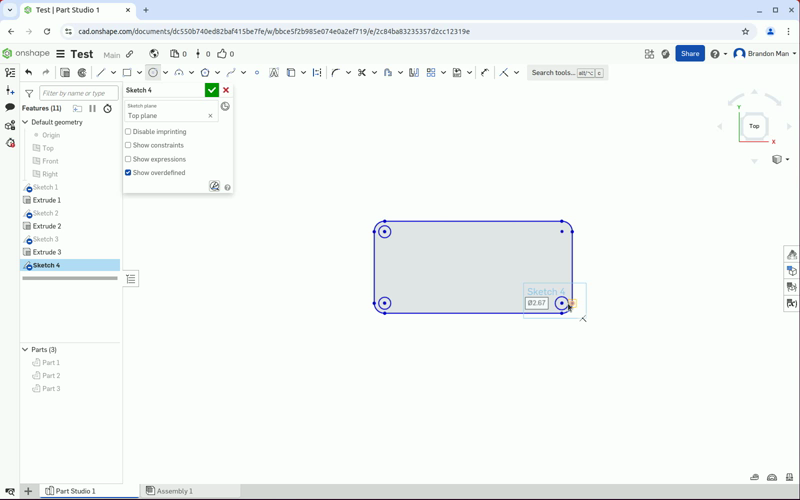
key(c)
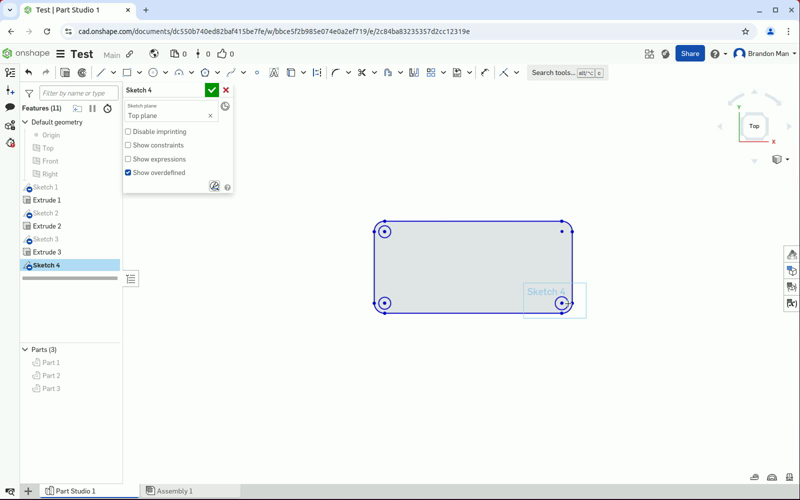
key_down(shift)
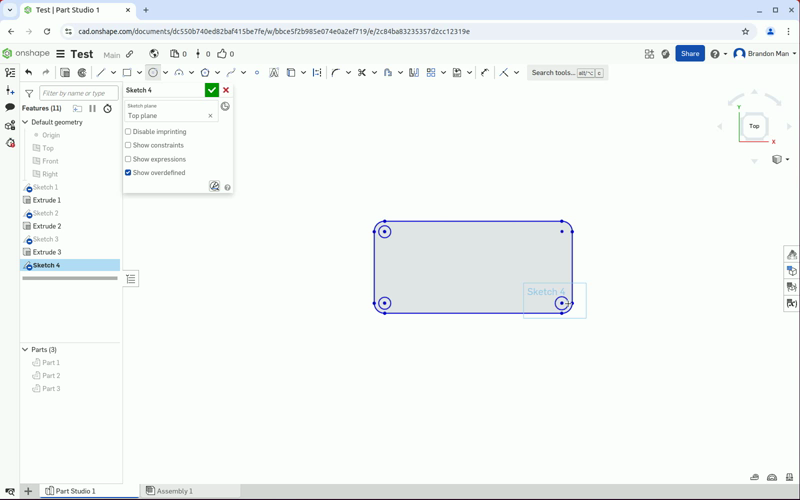
mouse_move(561, 231)
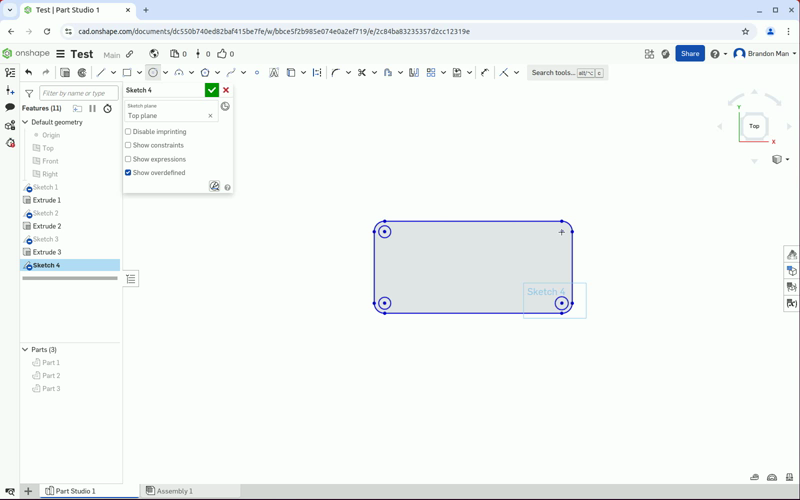
click(561, 231)
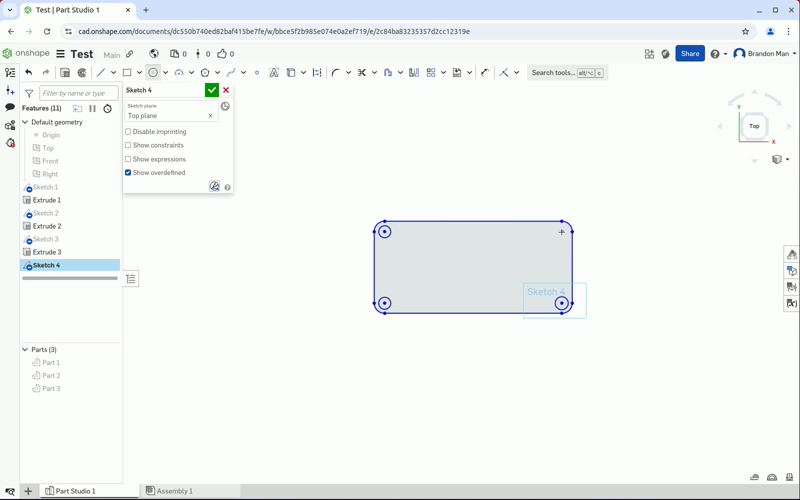
key_up(shift)
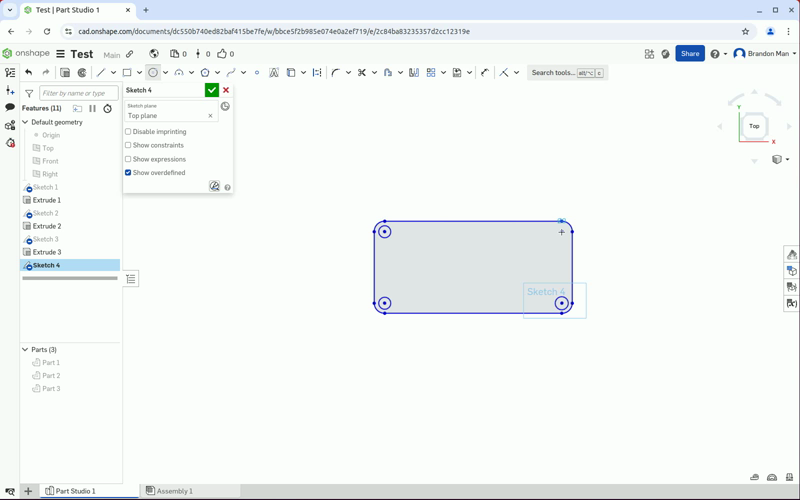
mouse_move(568, 231)
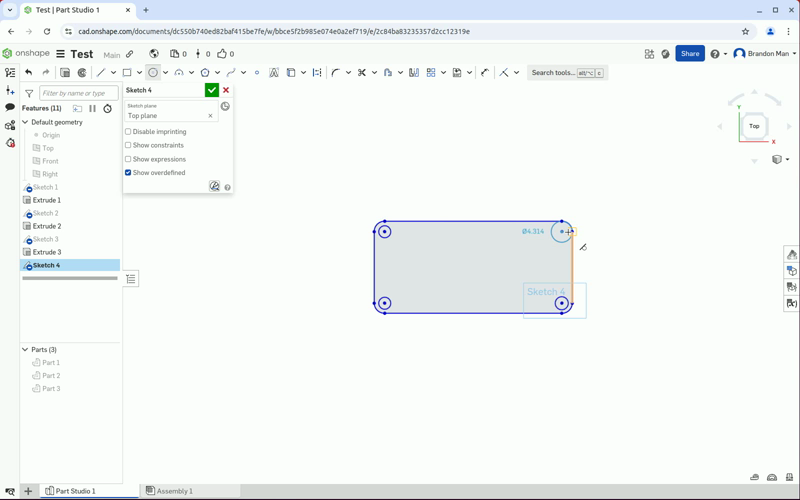
scroll(6)
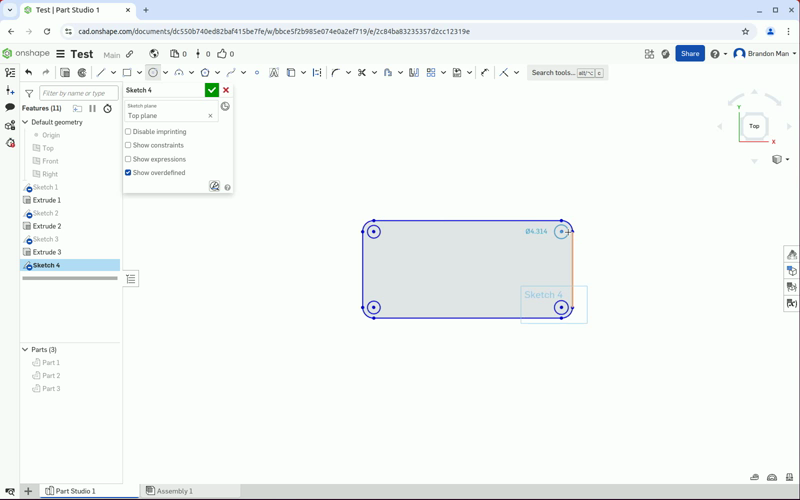
scroll(6)
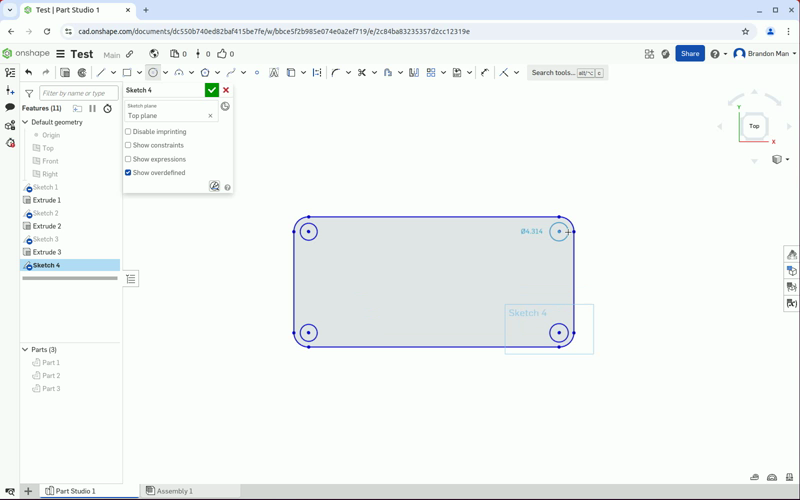
scroll(6)
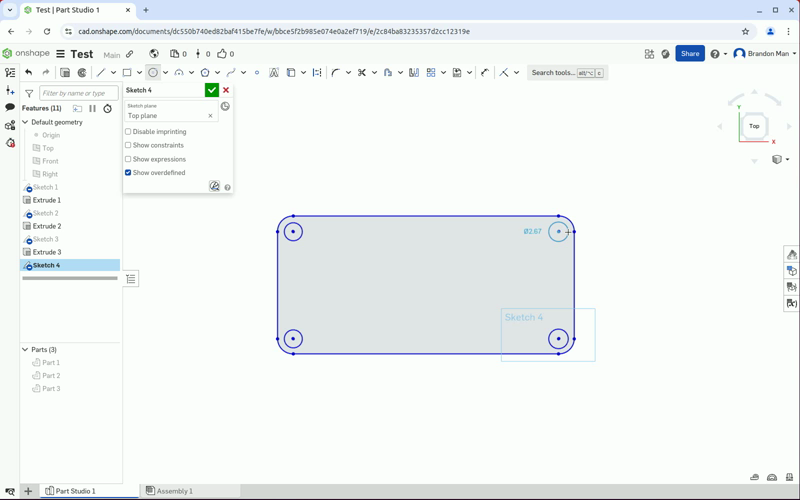
scroll(6)
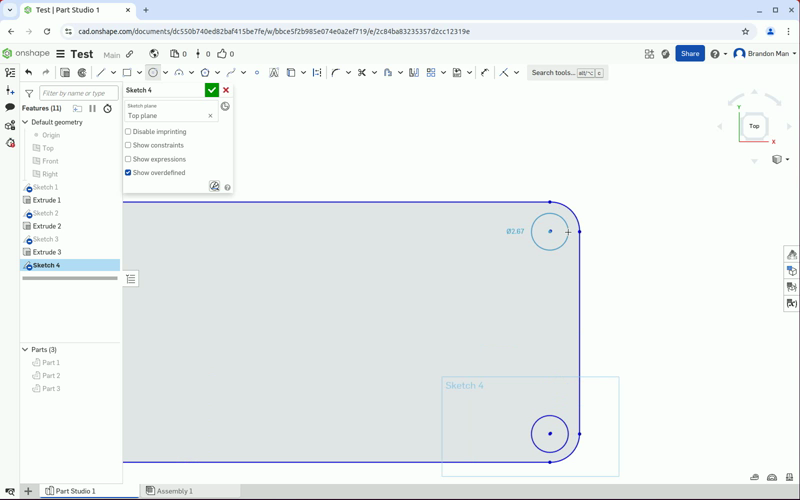
scroll(6)
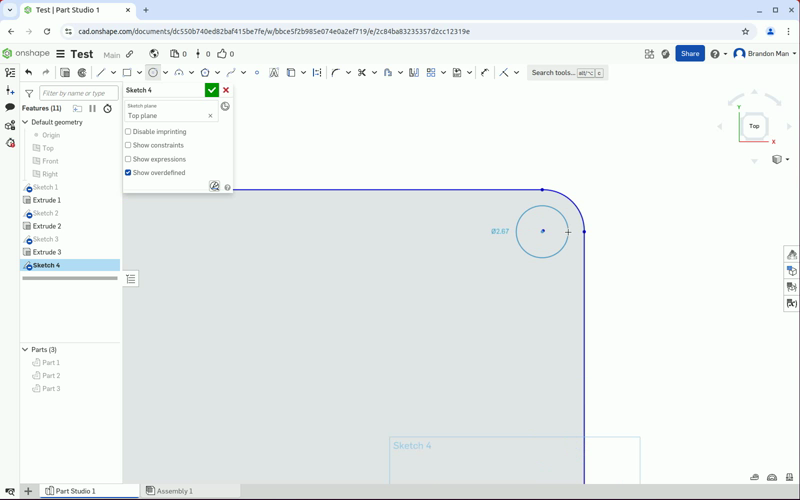
scroll(6)
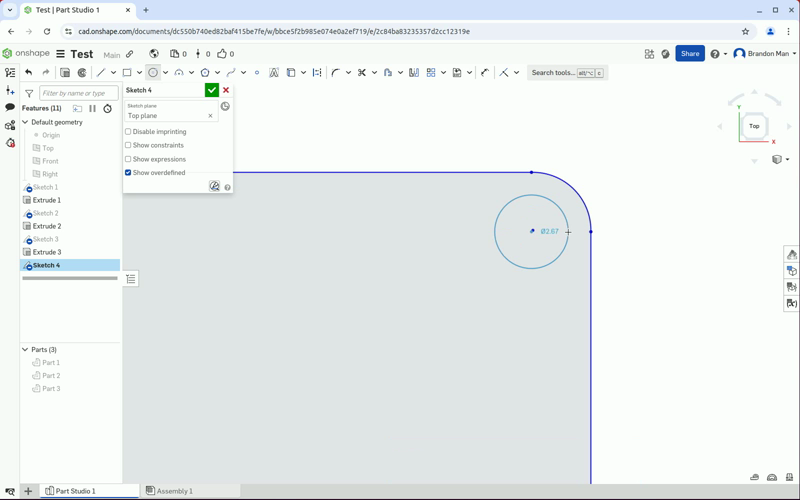
scroll(6)
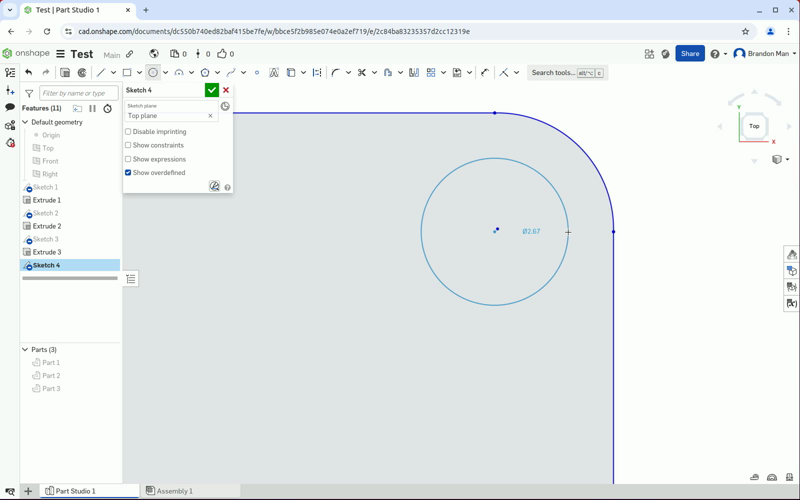
click(568, 231)
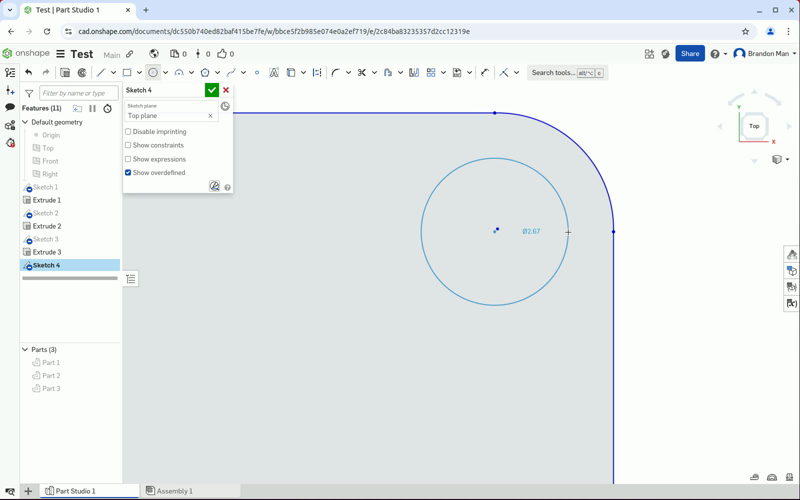
scroll(-6)
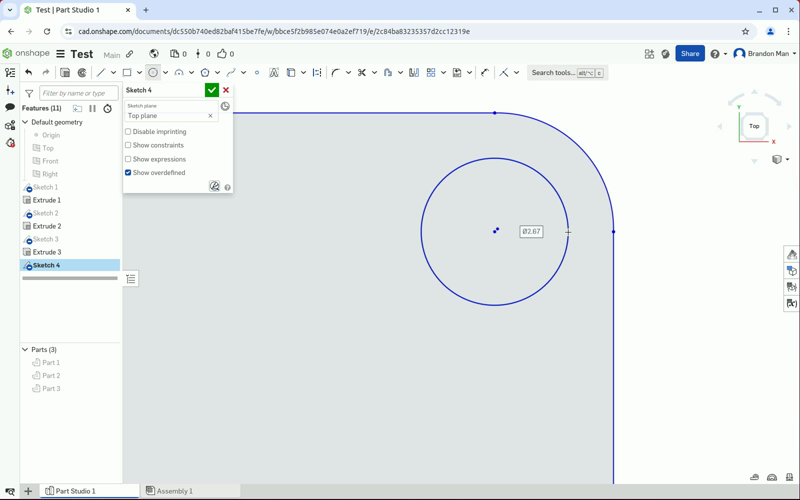
scroll(-6)
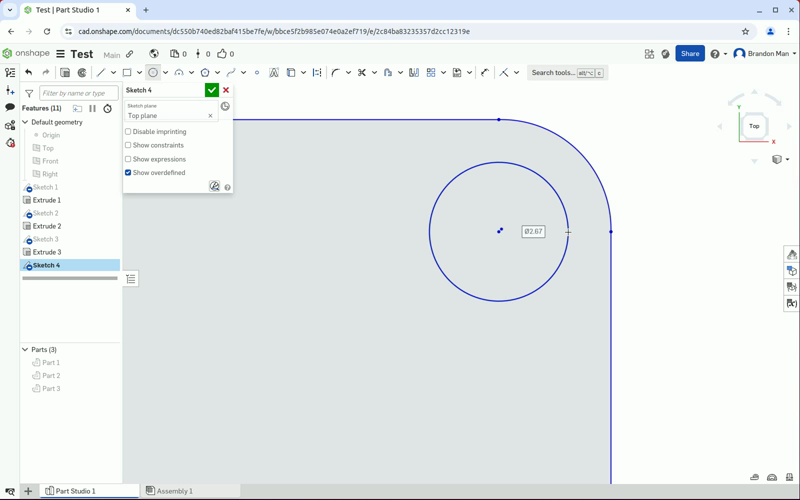
scroll(-6)
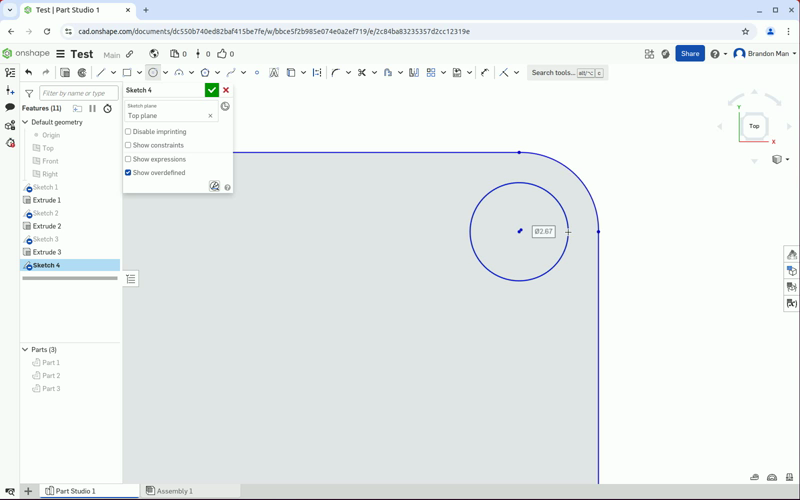
scroll(-6)
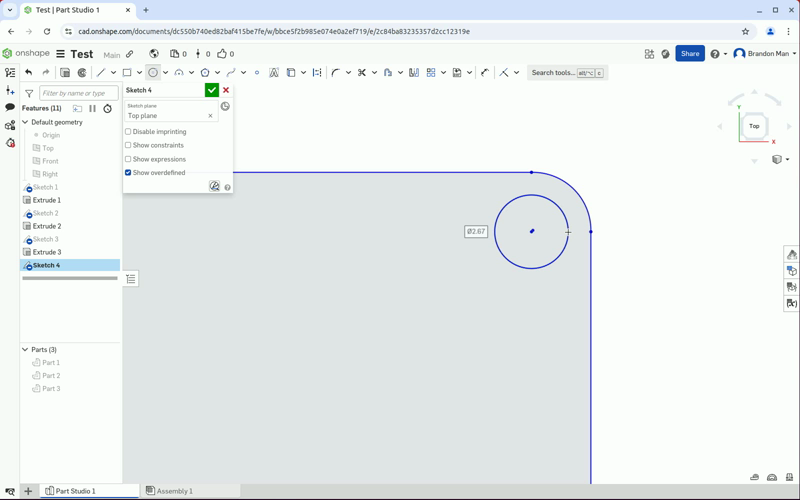
scroll(-6)
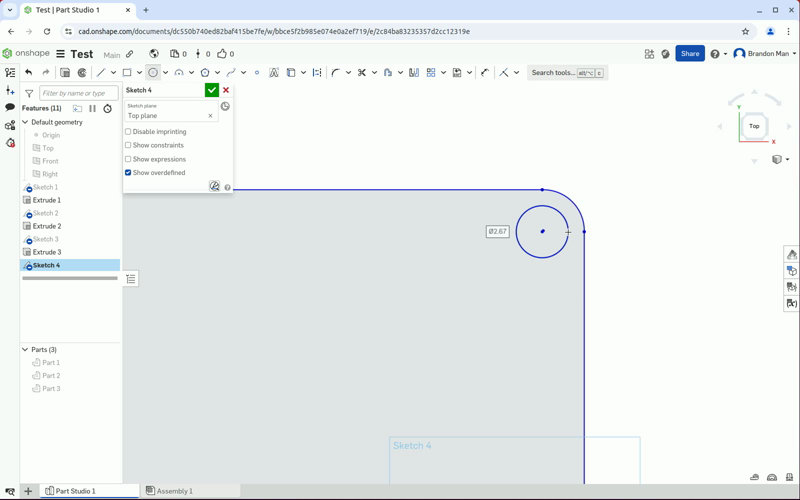
scroll(-6)
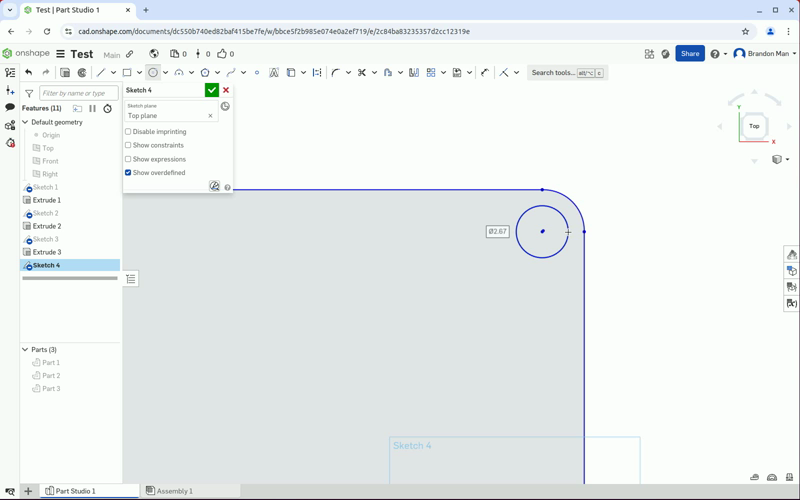
scroll(-6)
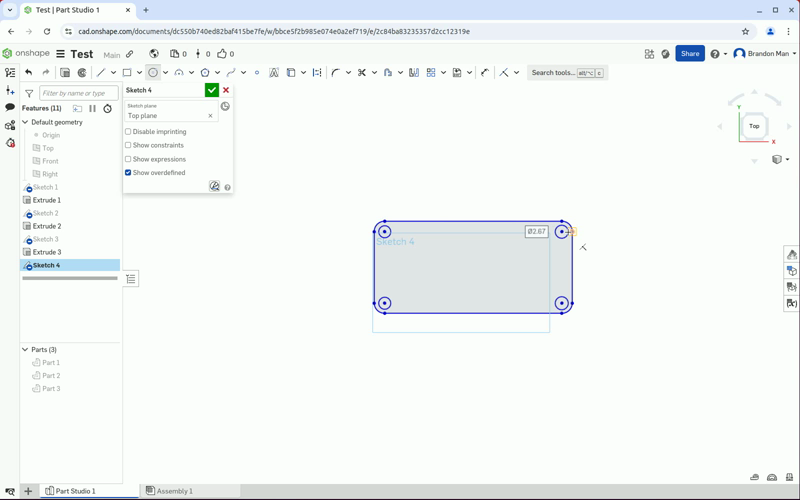
key(esc)
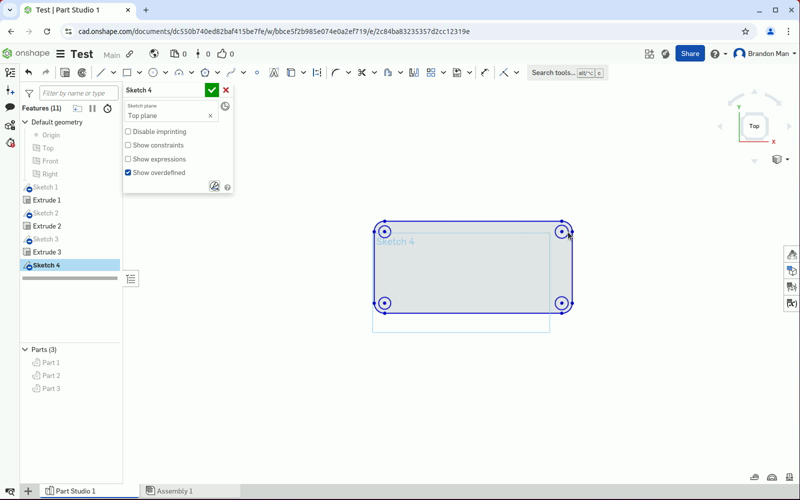
mouse_move(397, 287)
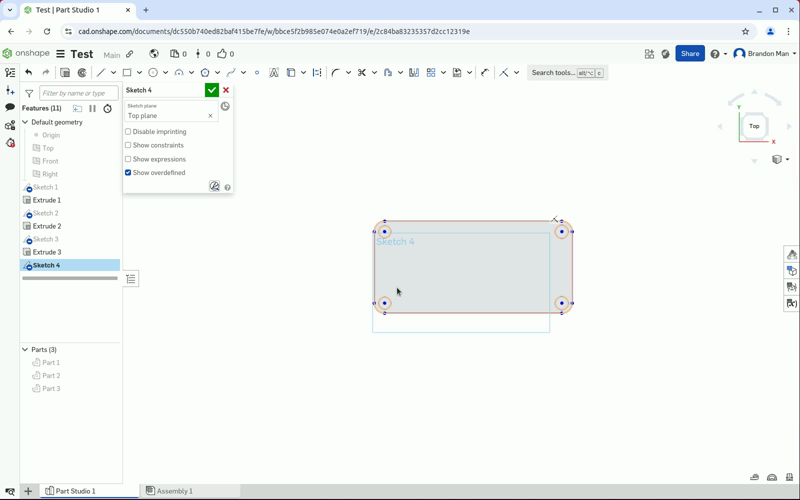
click(397, 287)
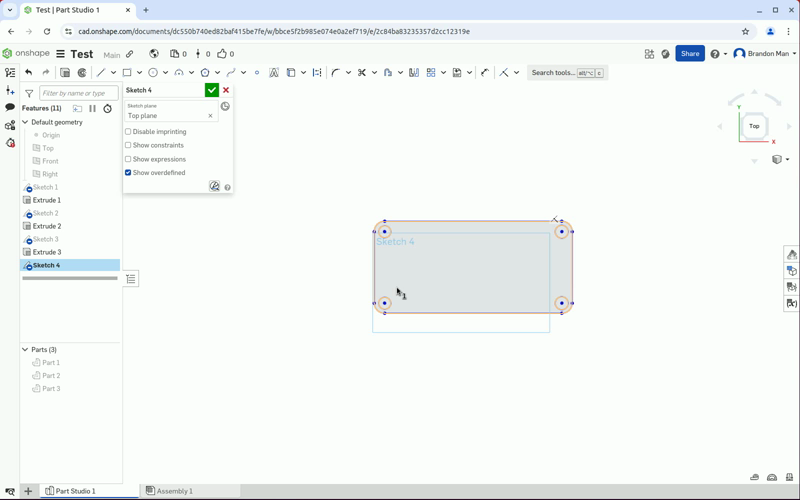
mouse_move(73, 352)
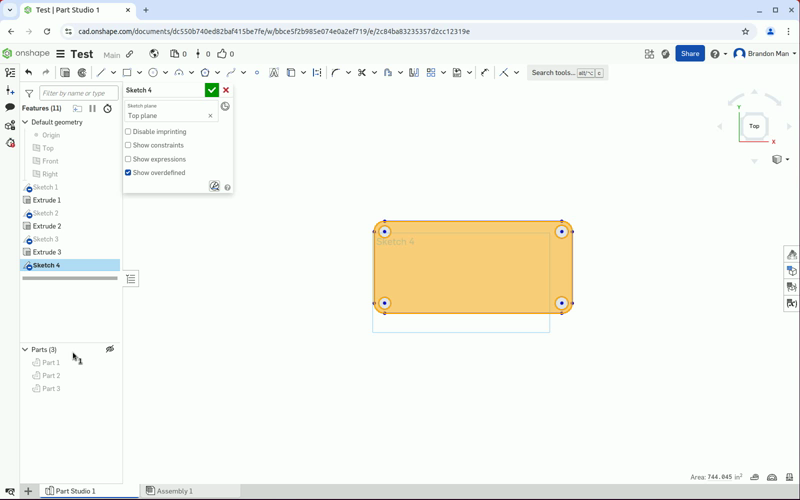
key(shift+y)
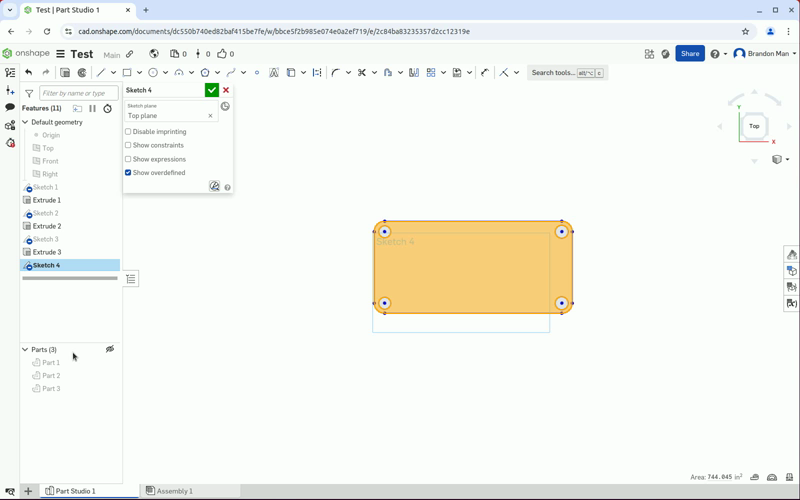
key(shift+e)
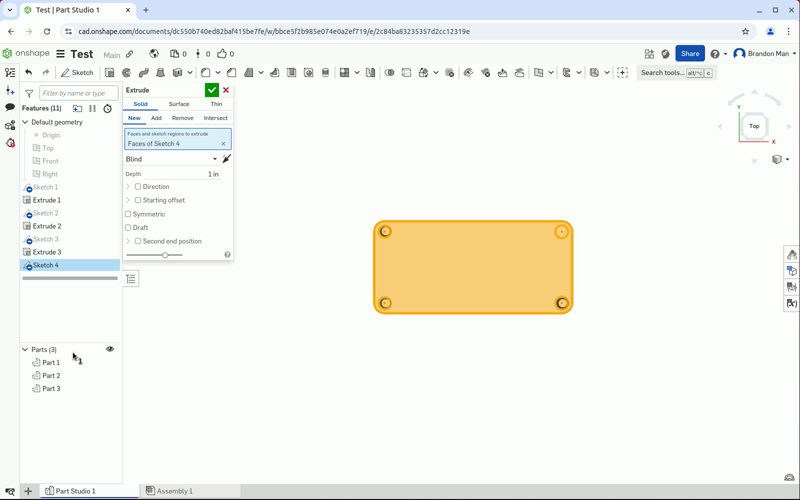
mouse_move(143, 106)
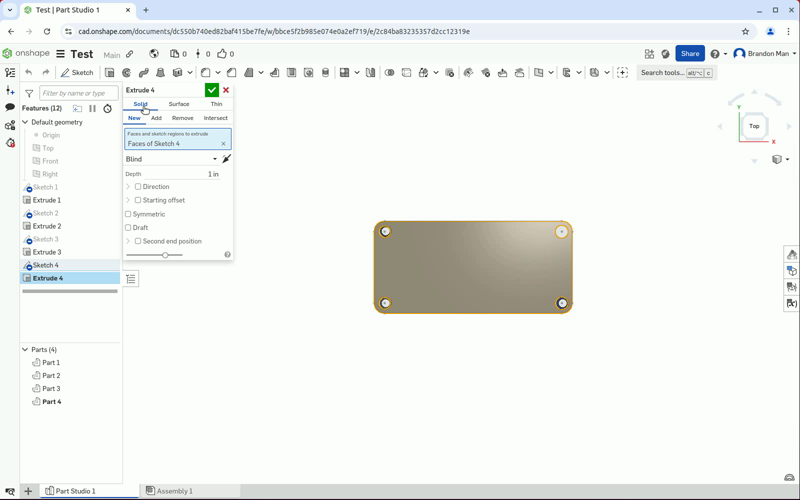
click(143, 106)
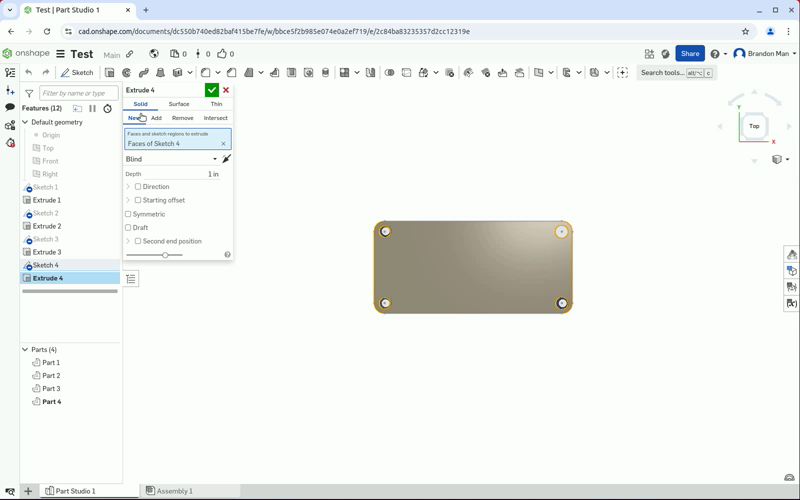
mouse_move(137, 120)
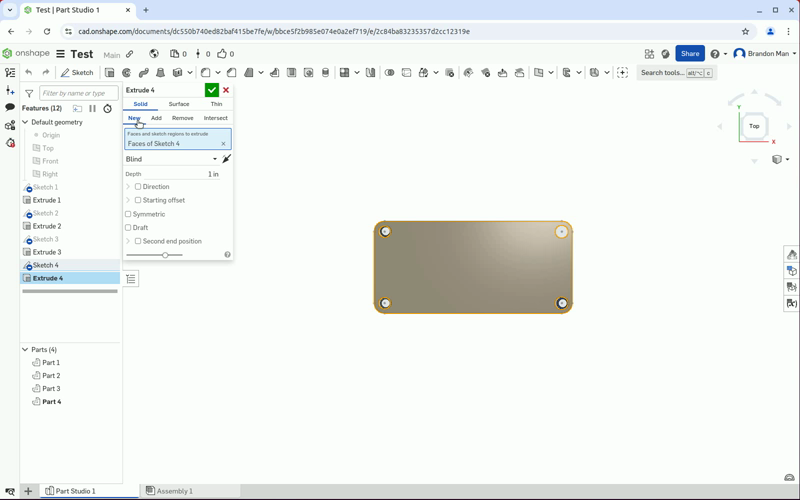
click(137, 120)
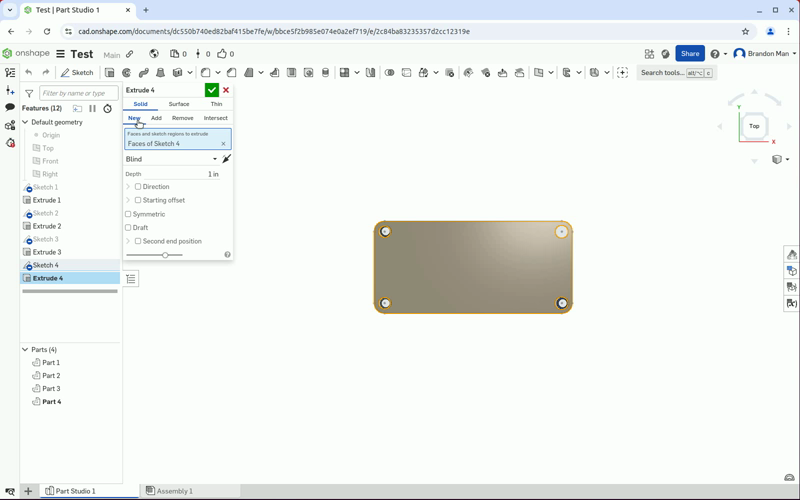
key(tab, 4)
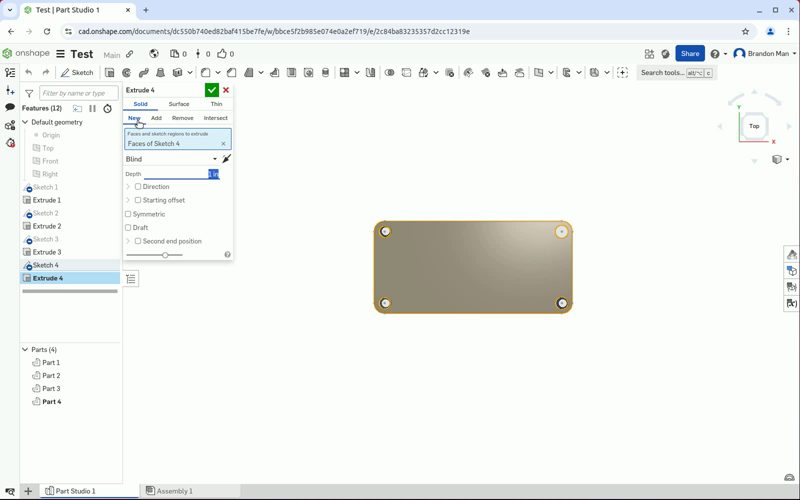
text(3.37)
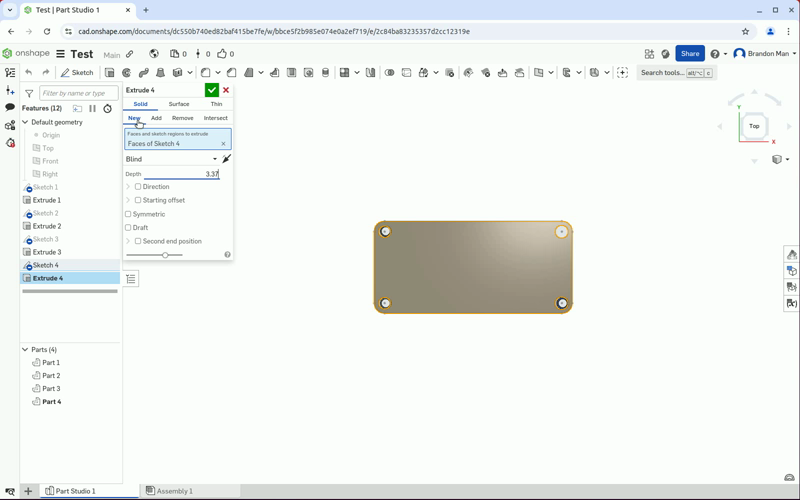
key(enter)
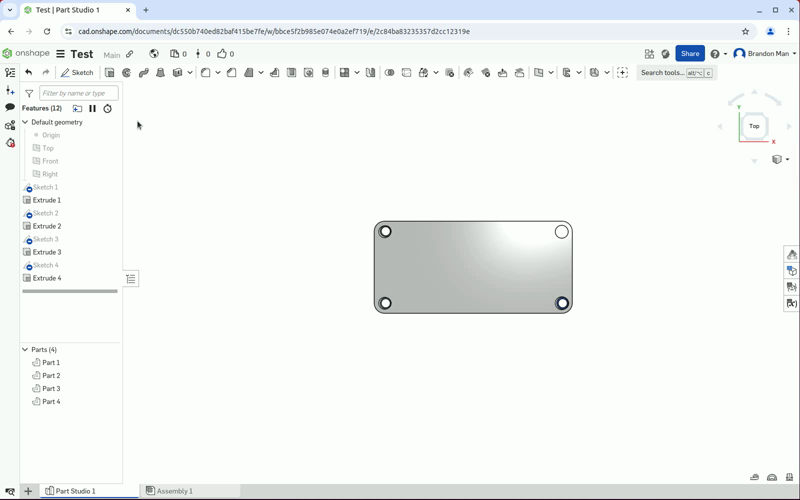
key(shift+h)
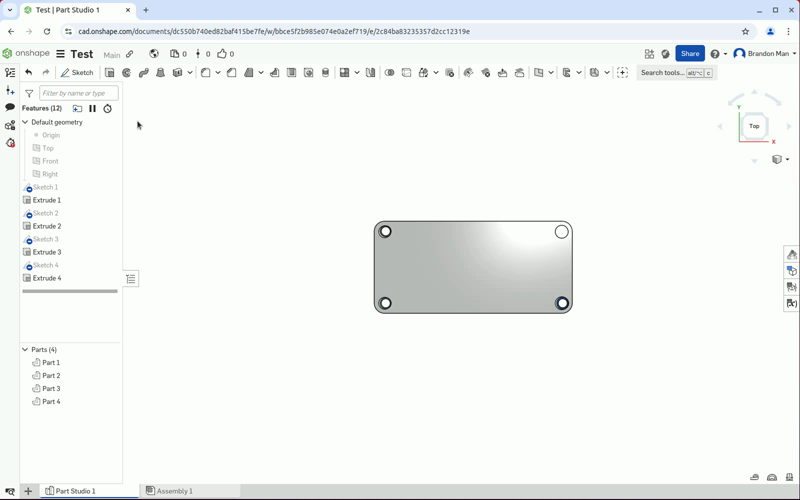
key(shift+h)
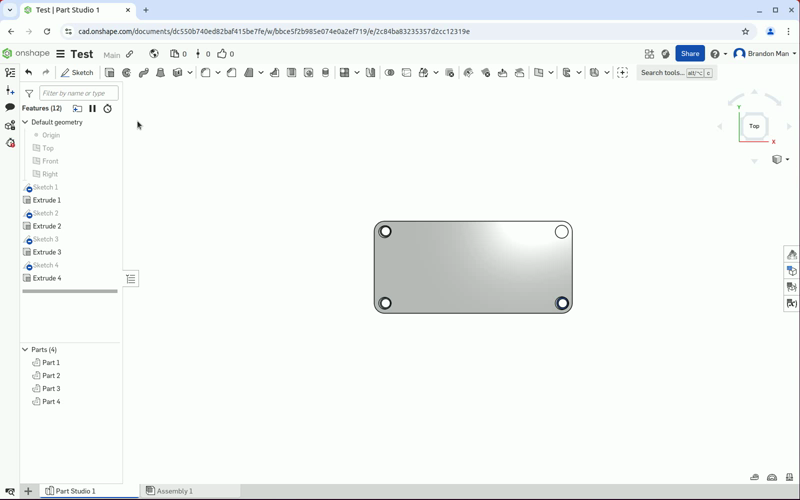
mouse_move(73, 189)
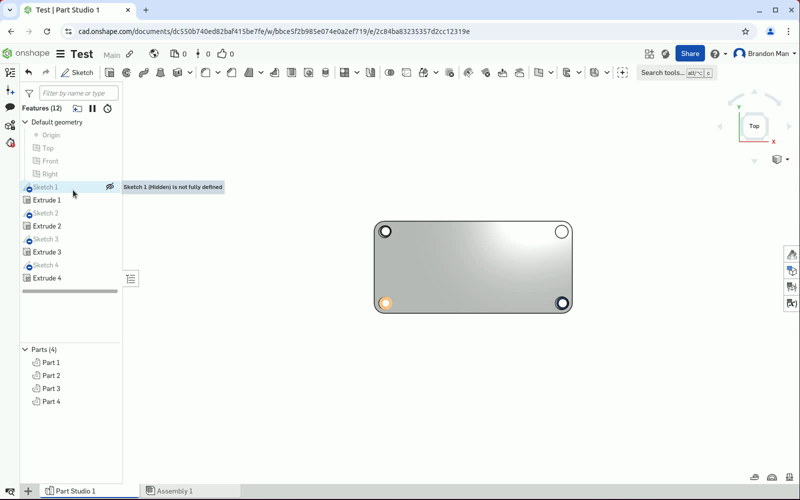
click(73, 189)
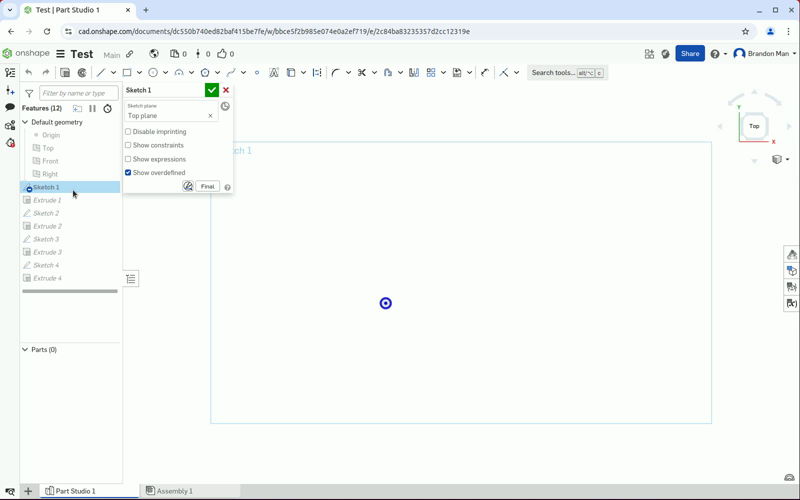
mouse_move(229, 92)
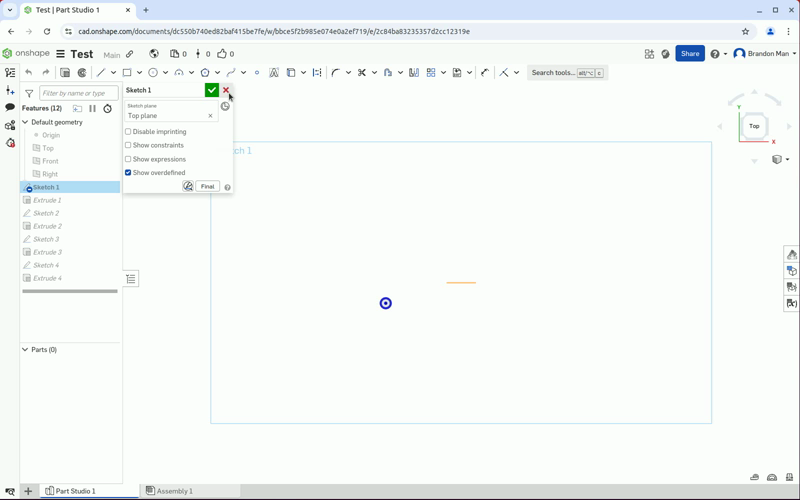
click(229, 92)
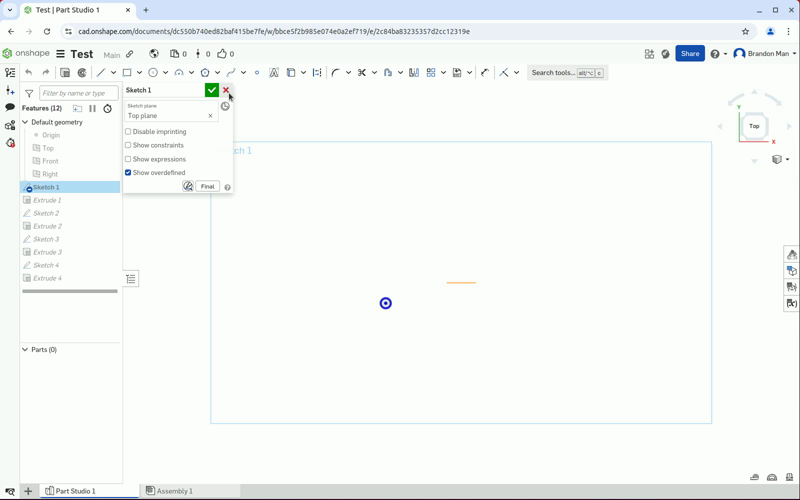
key(shift+s)
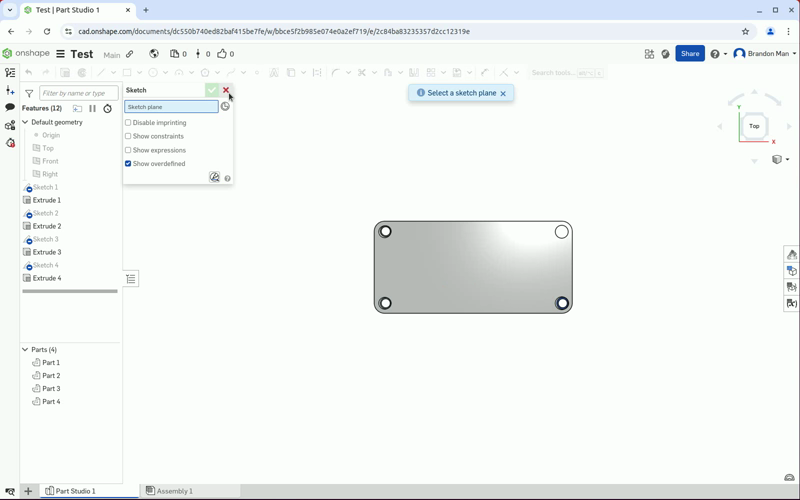
mouse_move(73, 150)
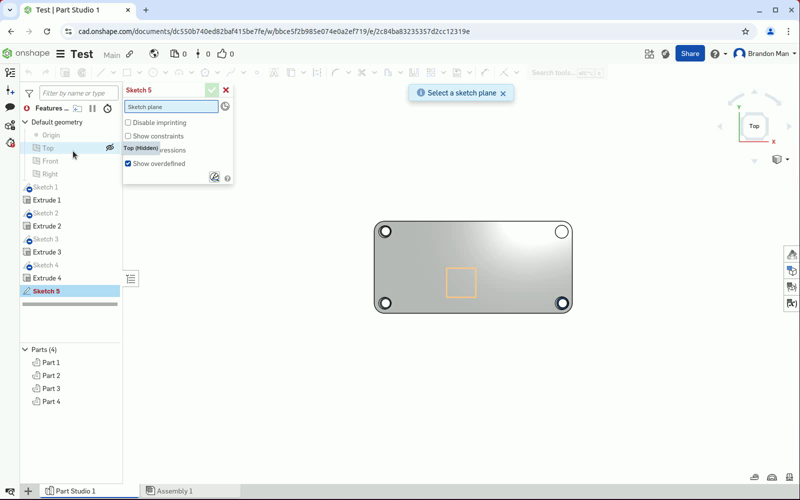
click(73, 150)
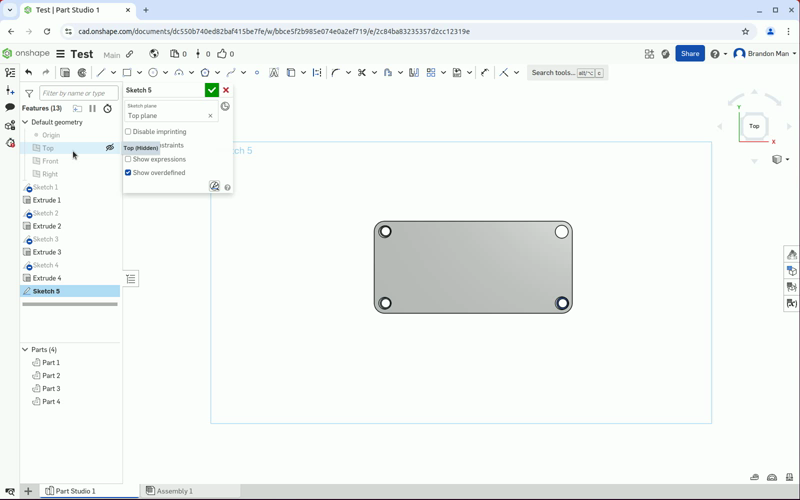
mouse_move(73, 352)
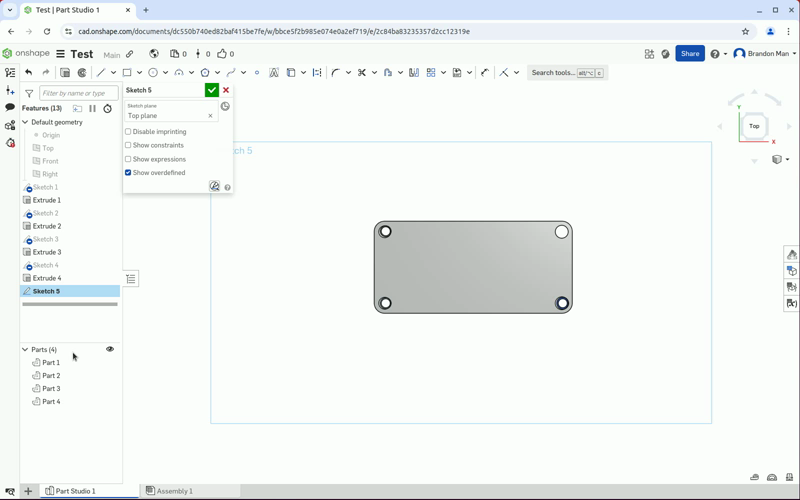
key(y)
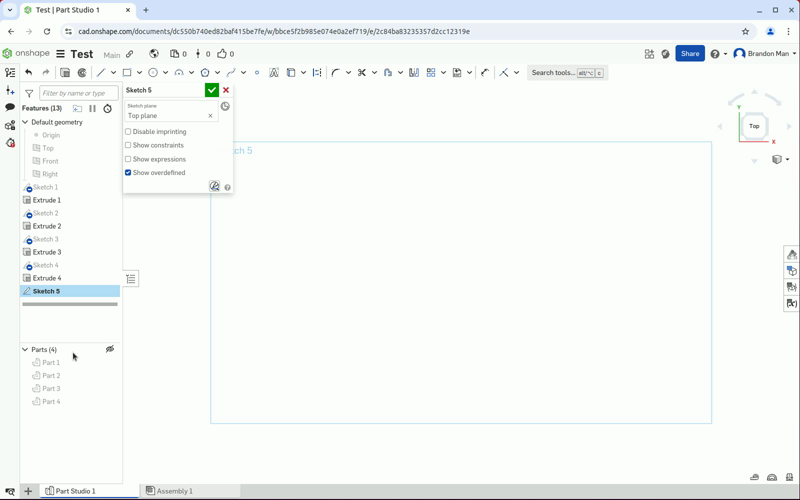
key(c)
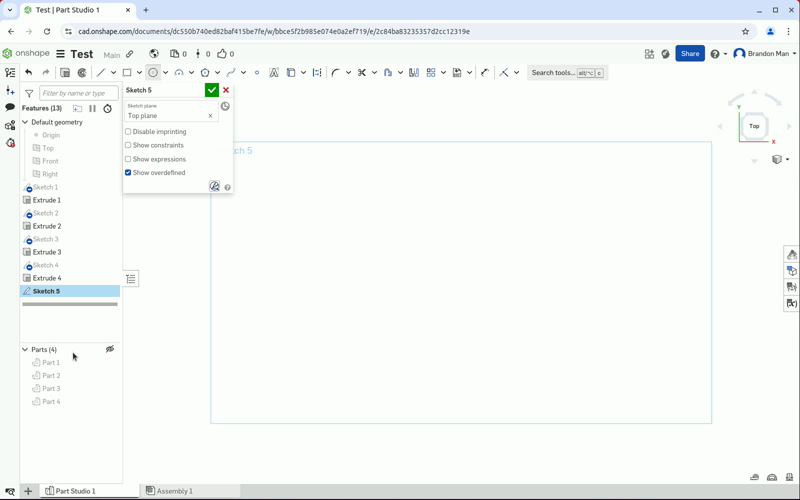
key_down(shift)
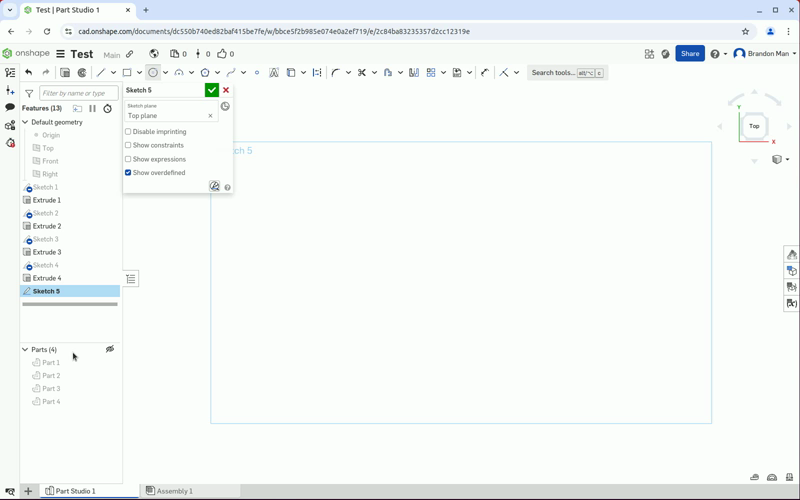
mouse_move(562, 231)
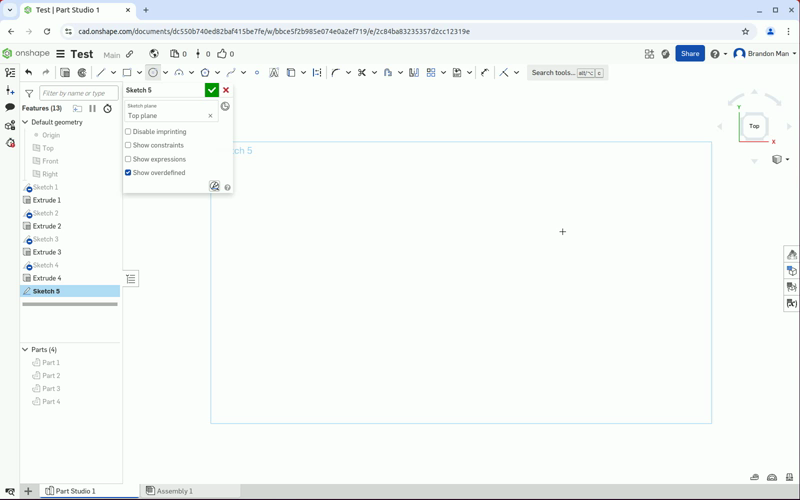
click(562, 231)
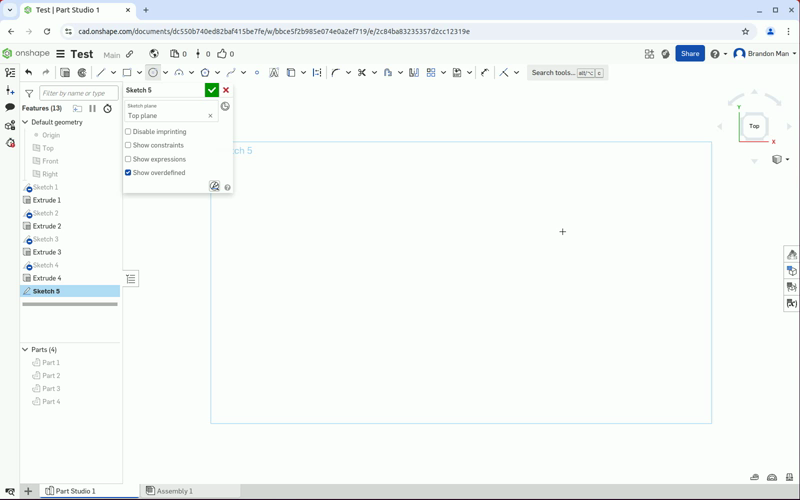
key_up(shift)
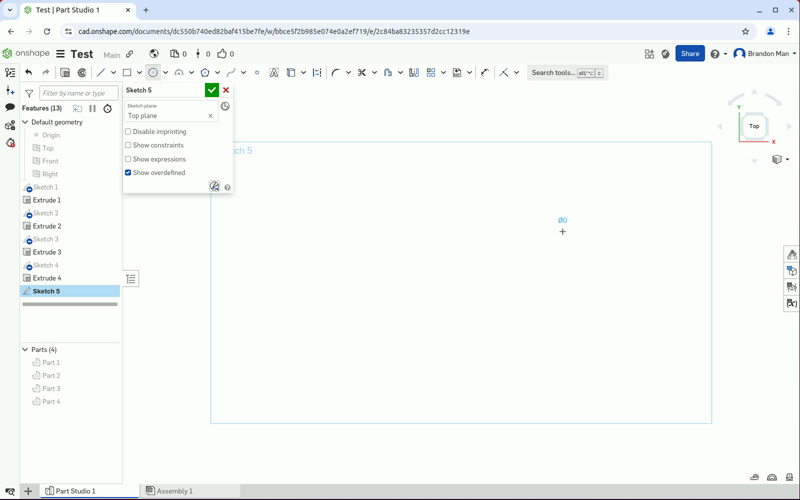
mouse_move(568, 231)
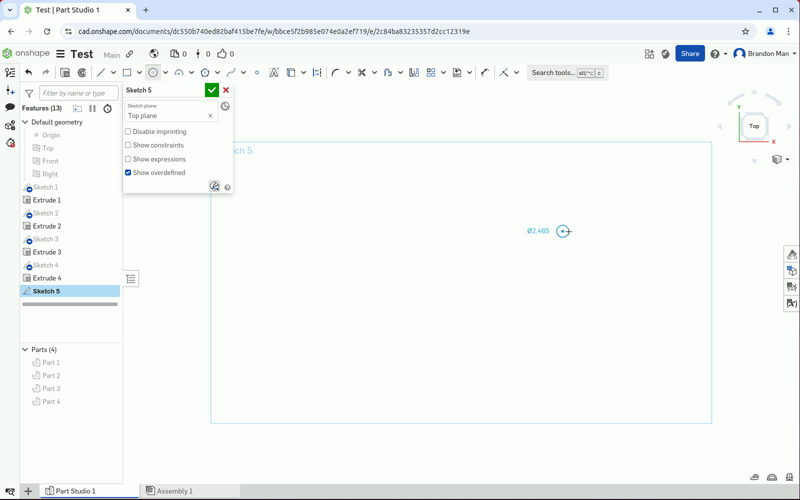
click(568, 231)
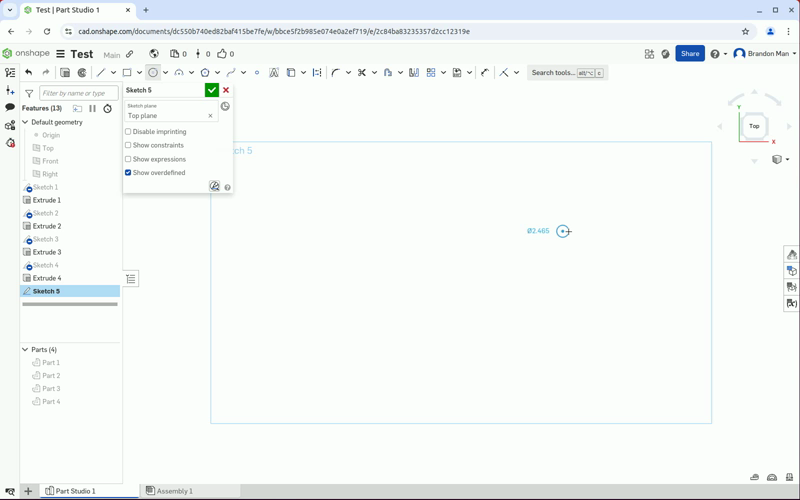
key(esc)
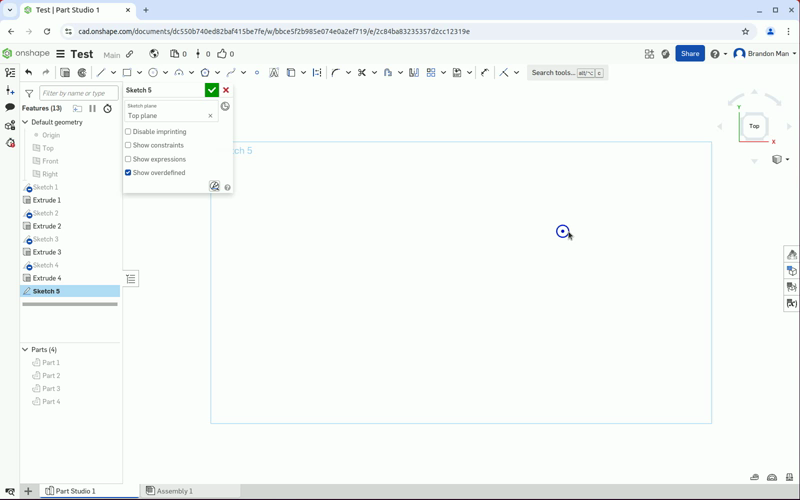
key(c)
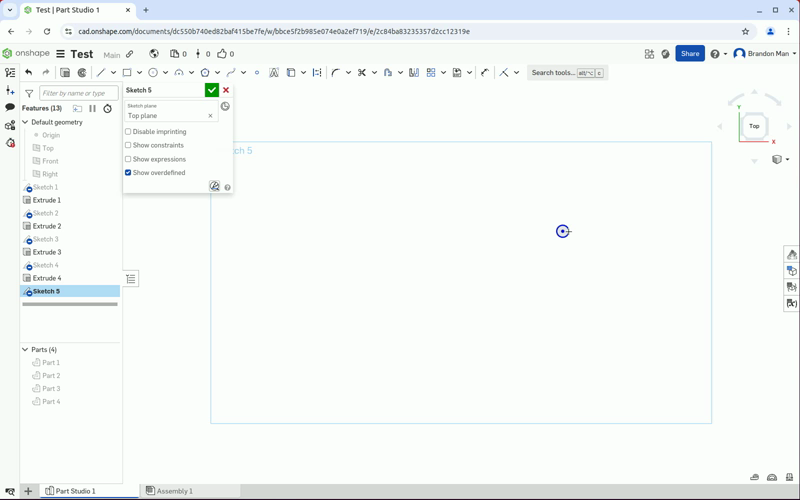
key_down(shift)
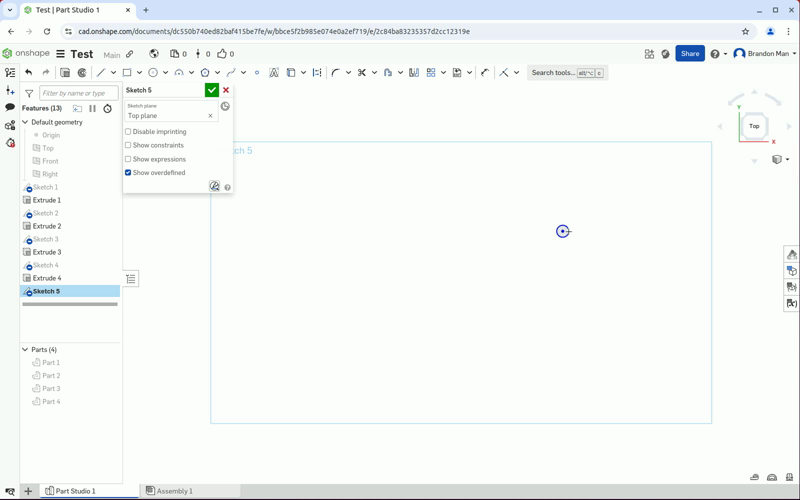
mouse_move(562, 231)
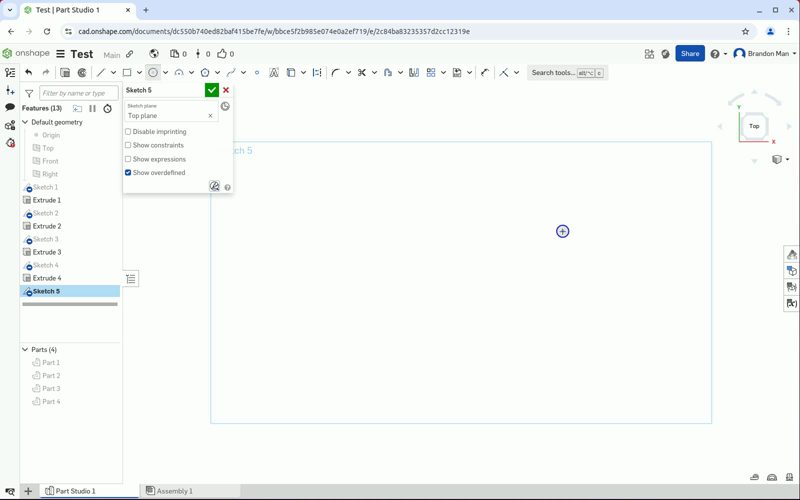
click(562, 231)
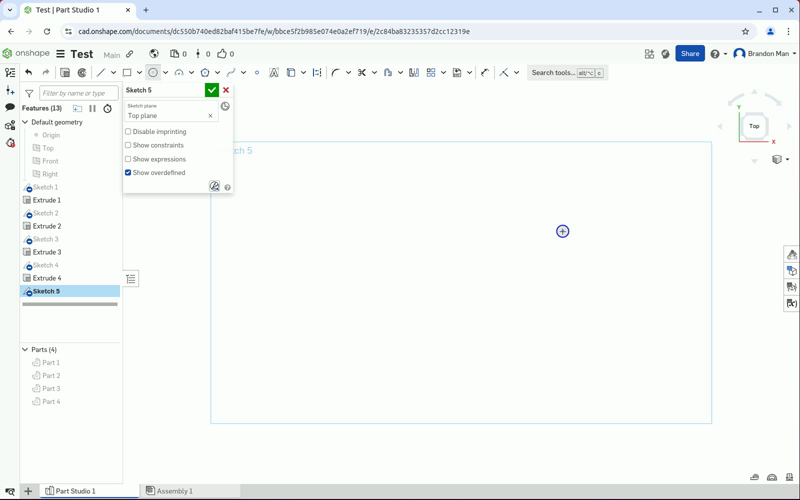
key_up(shift)
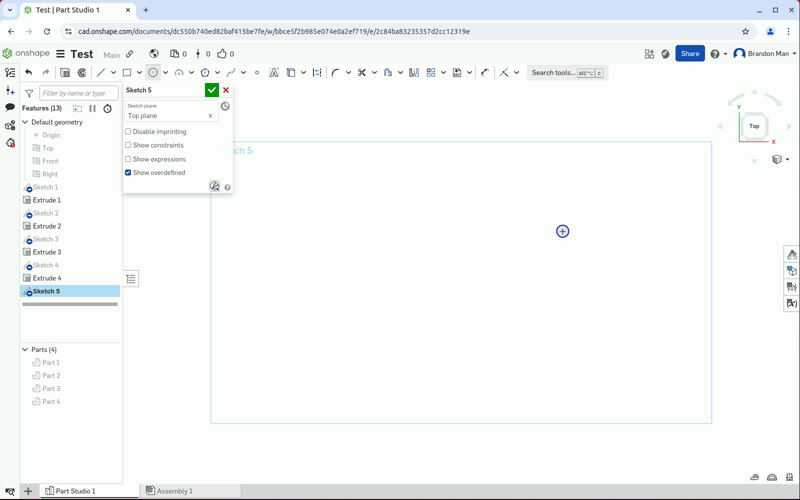
mouse_move(567, 231)
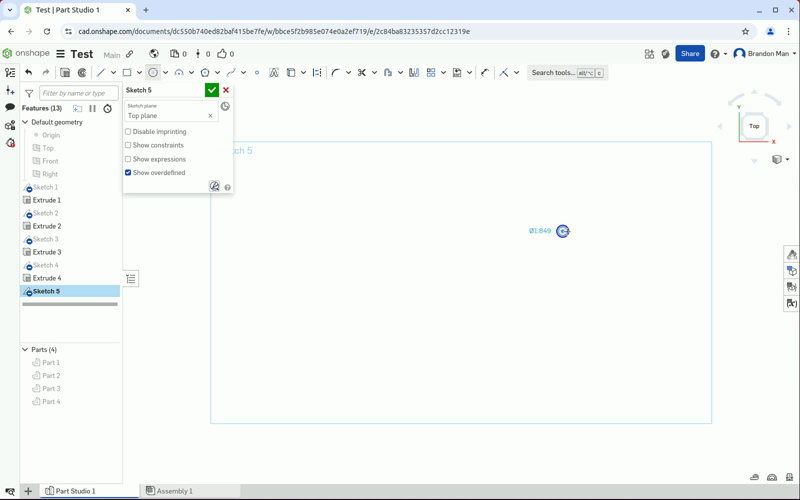
scroll(6)
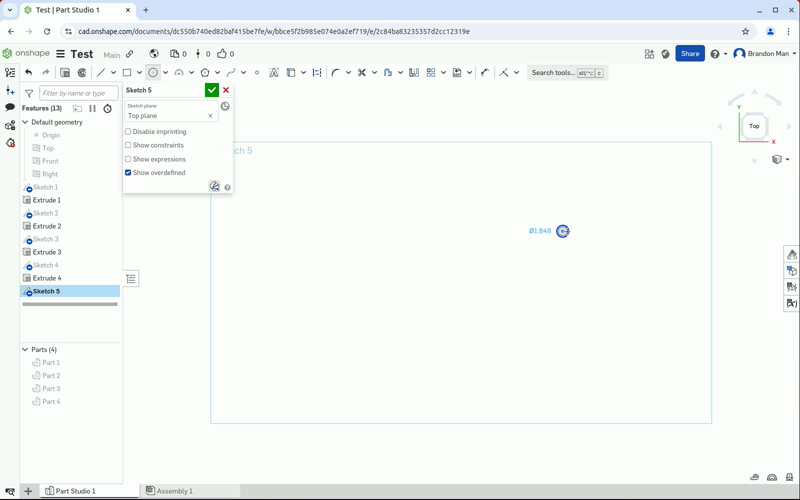
scroll(6)
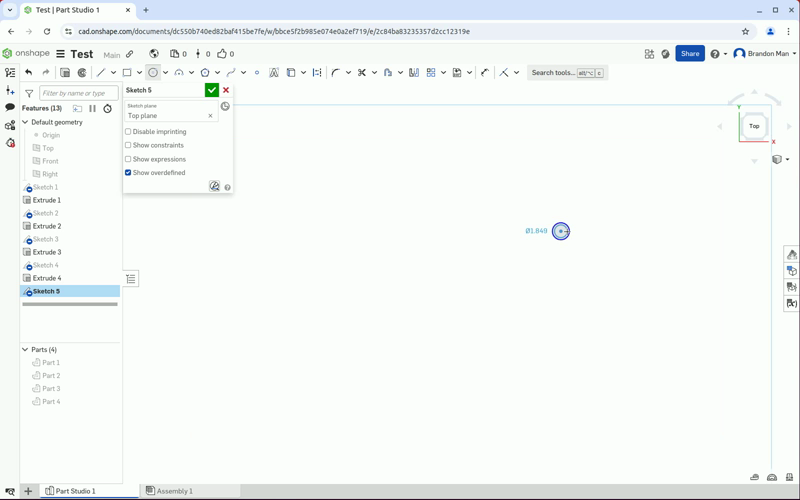
scroll(6)
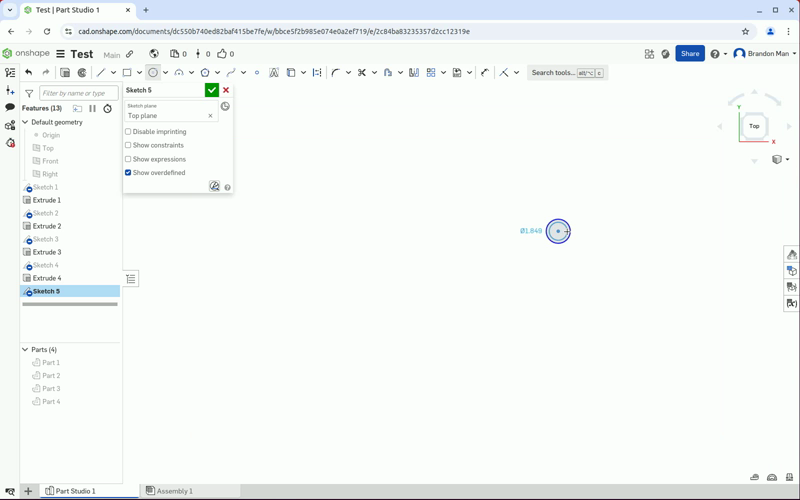
scroll(6)
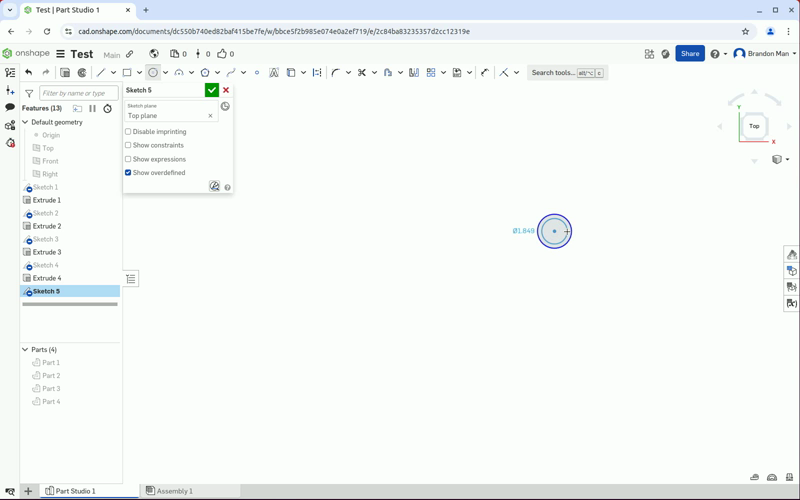
scroll(6)
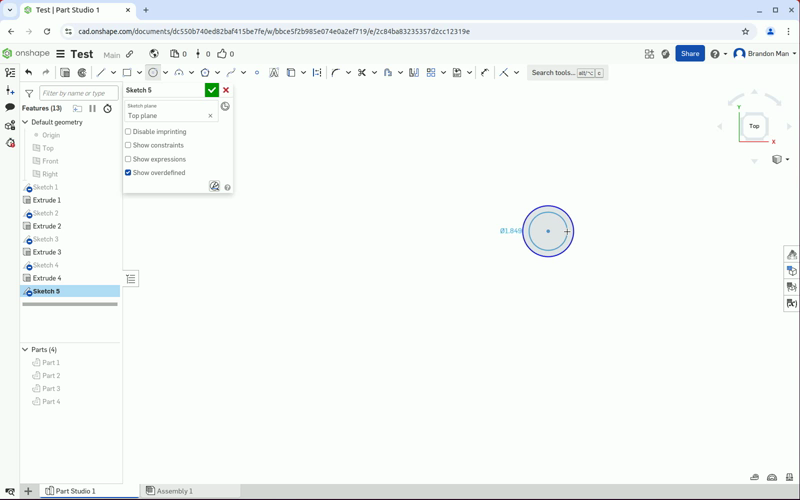
scroll(6)
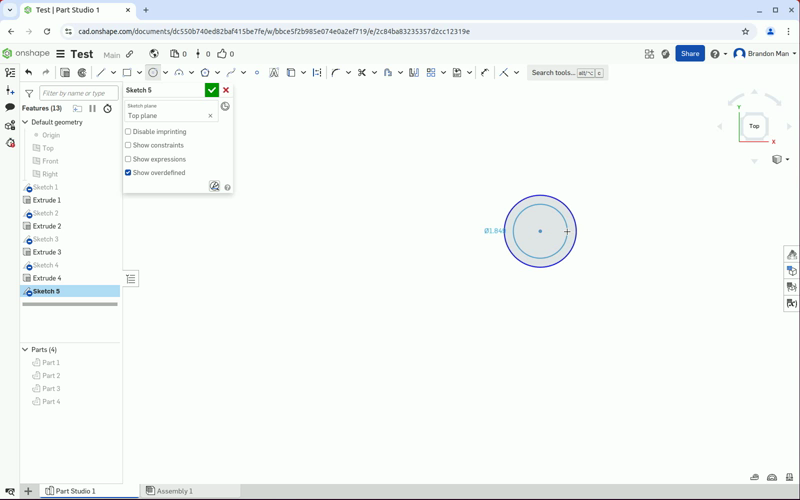
scroll(6)
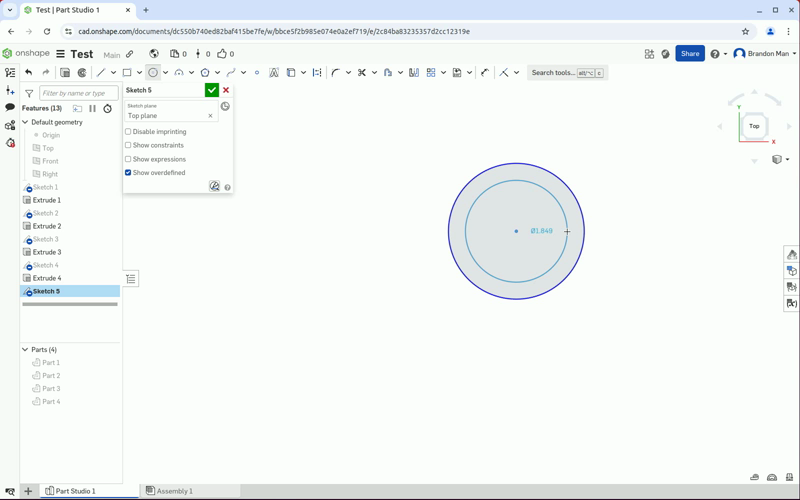
click(567, 231)
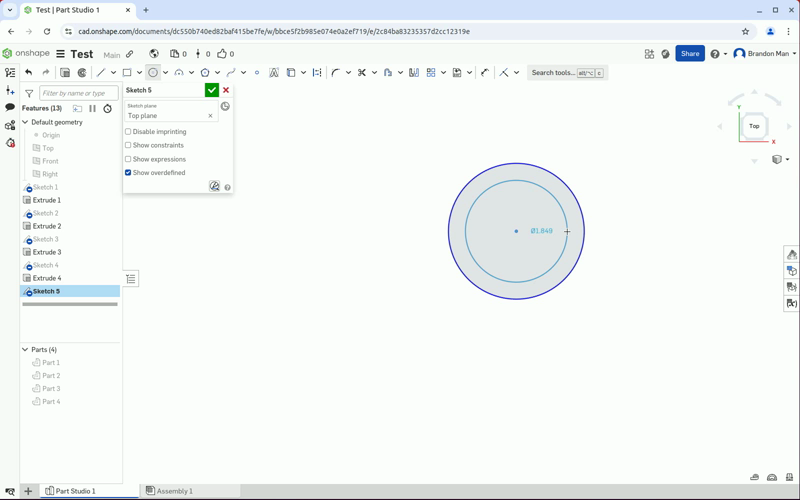
scroll(-6)
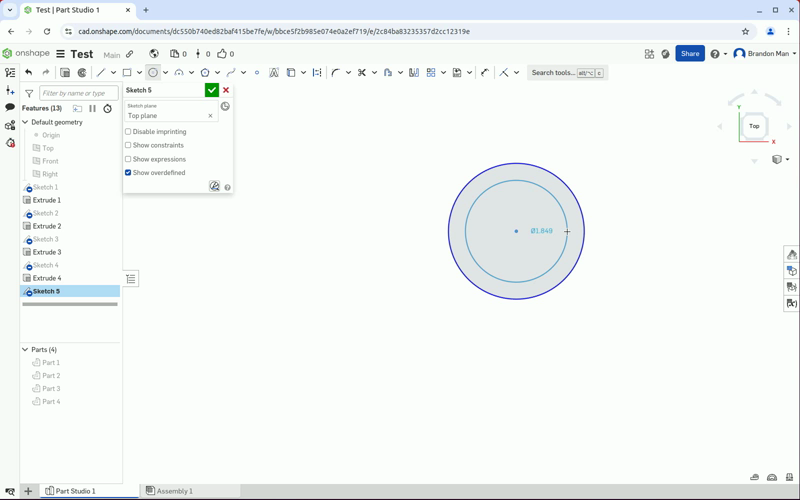
scroll(-6)
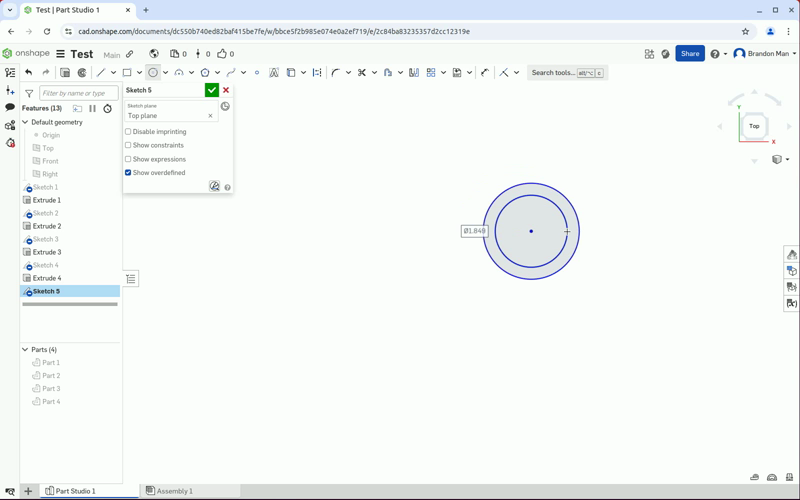
scroll(-6)
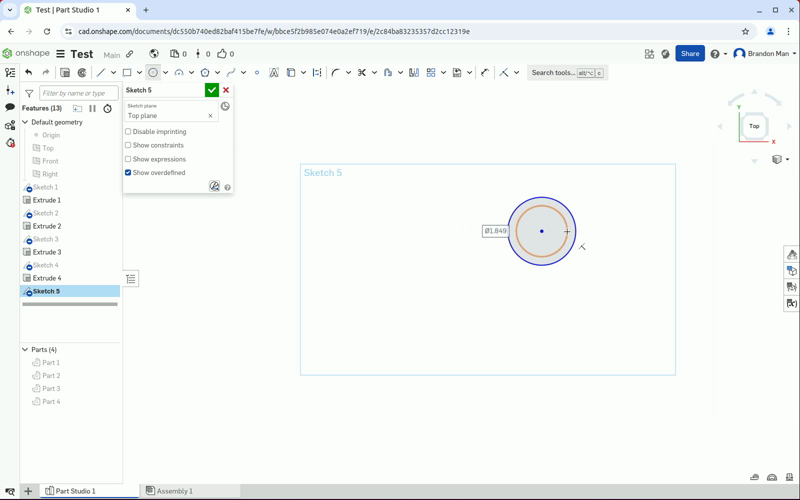
scroll(-6)
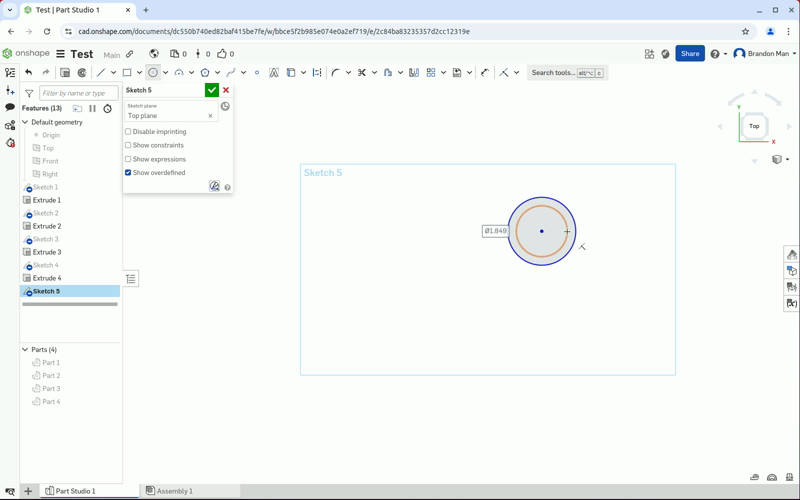
scroll(-6)
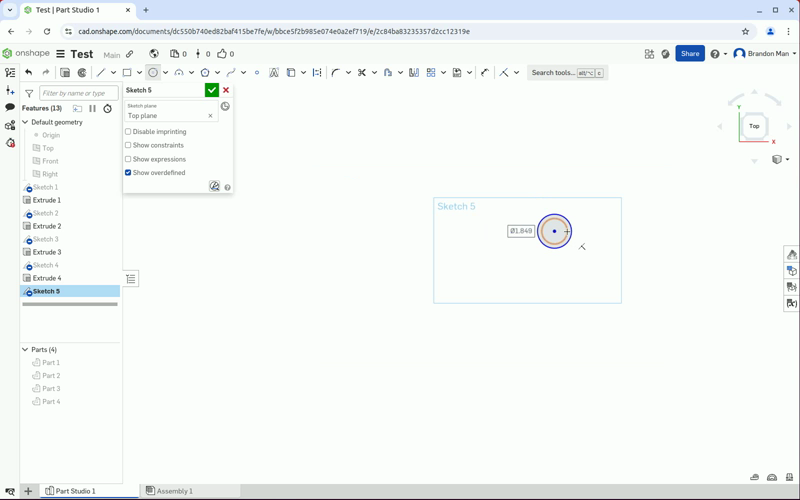
scroll(-6)
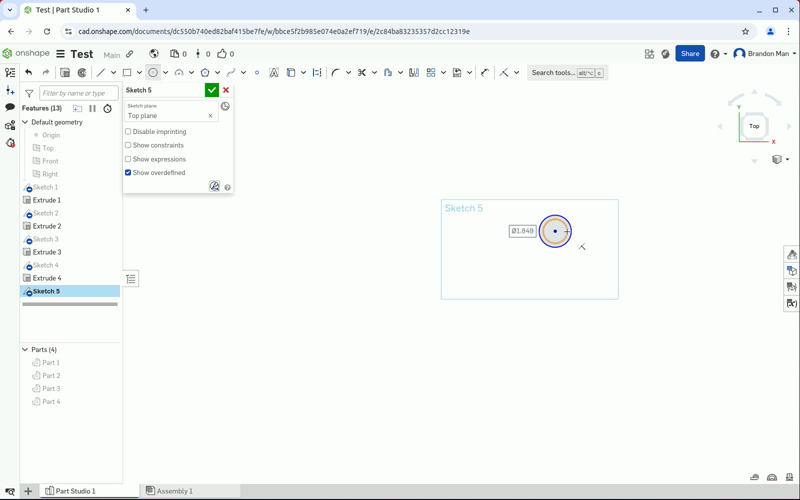
scroll(-6)
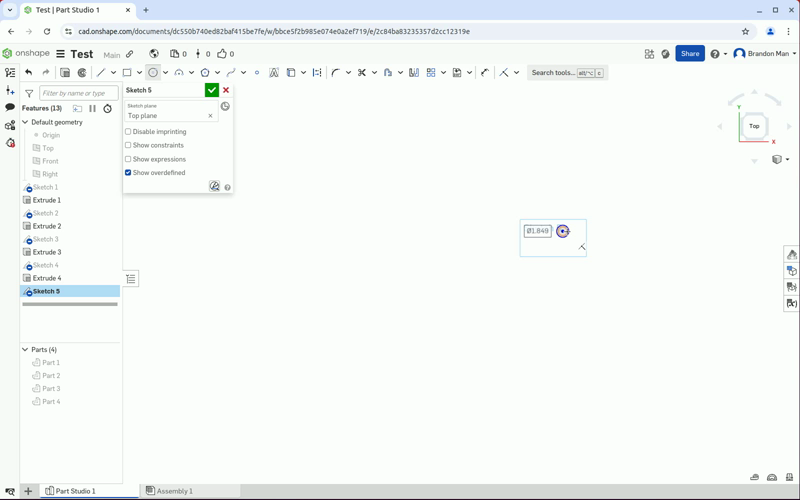
key(esc)
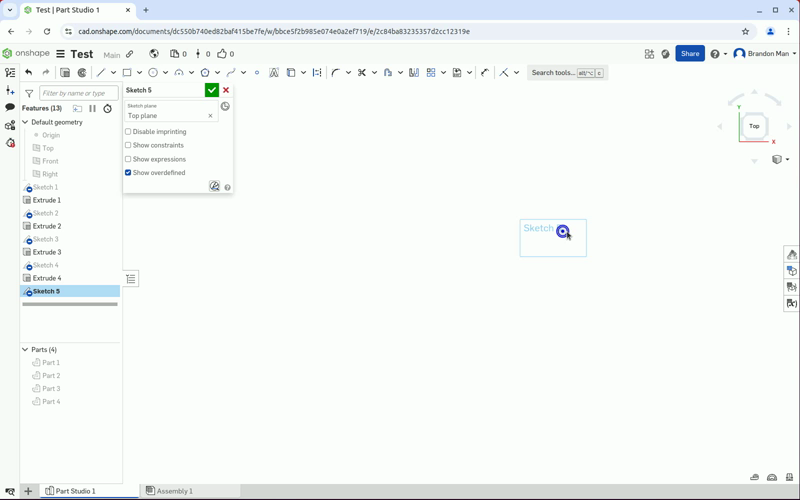
mouse_move(567, 229)
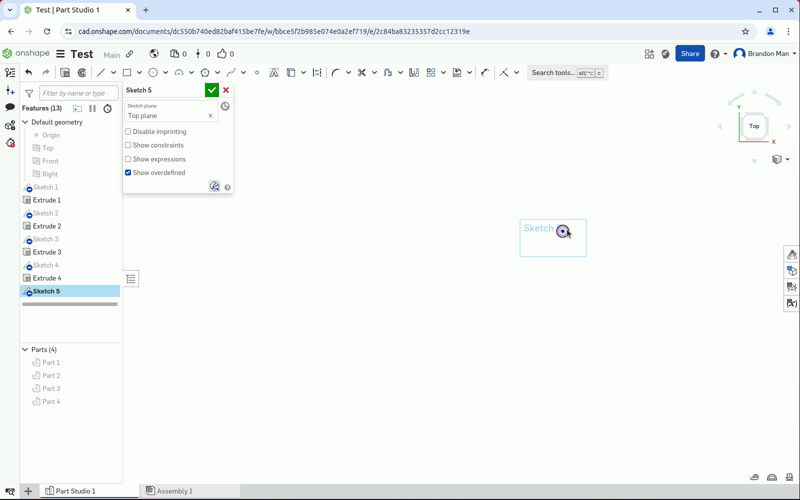
scroll(6)
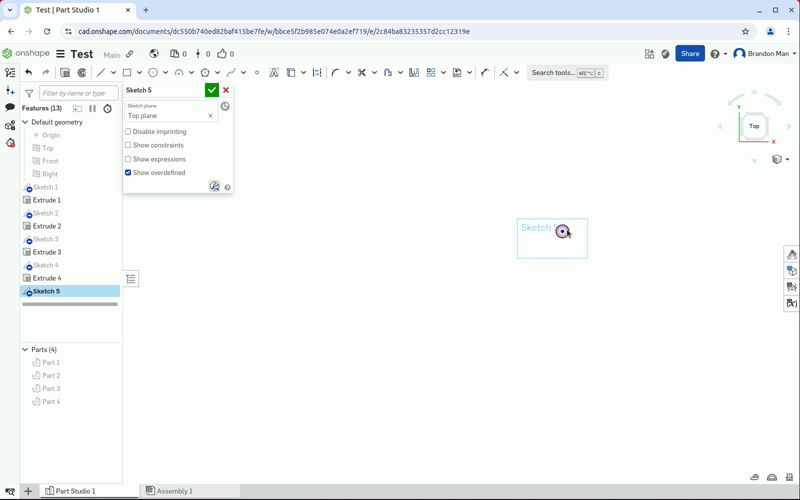
scroll(6)
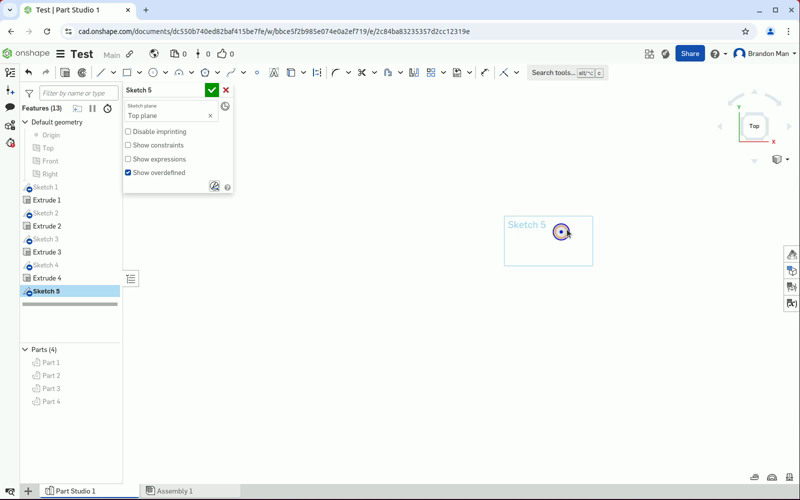
scroll(6)
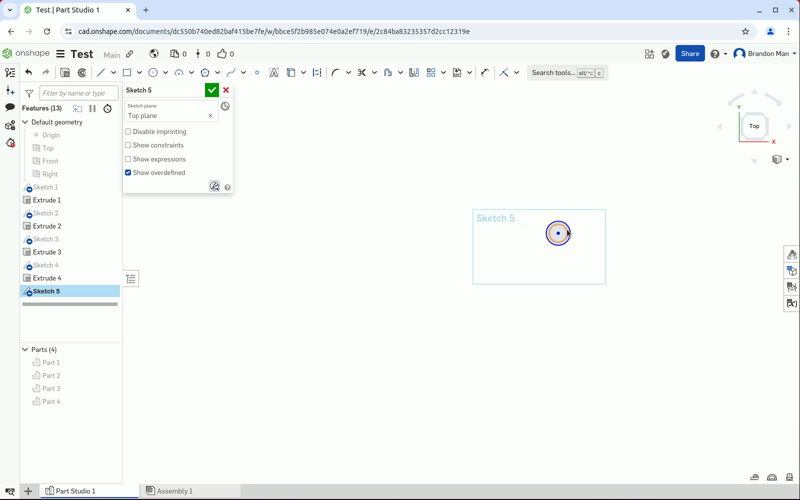
scroll(6)
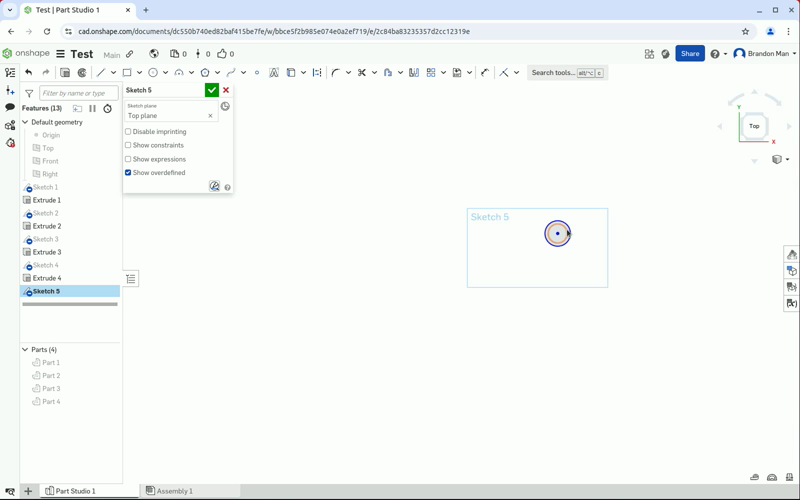
scroll(6)
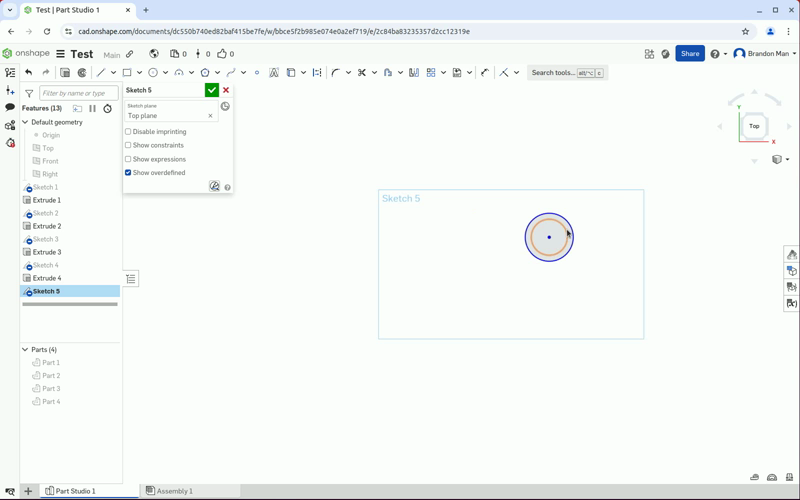
scroll(6)
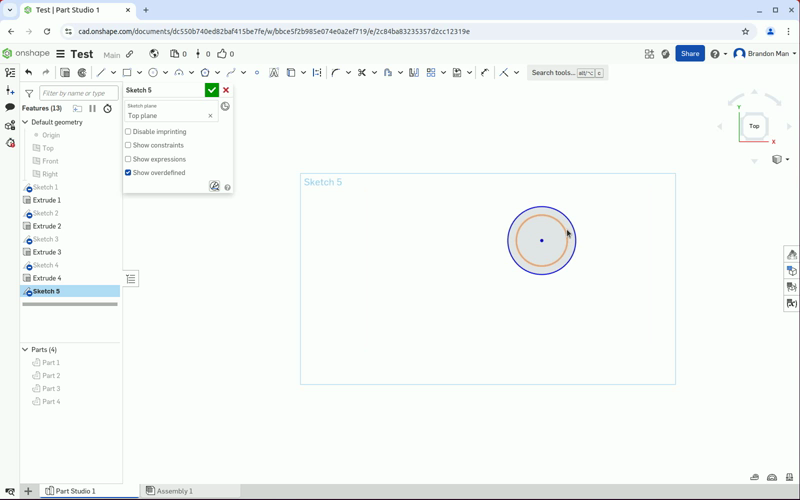
scroll(6)
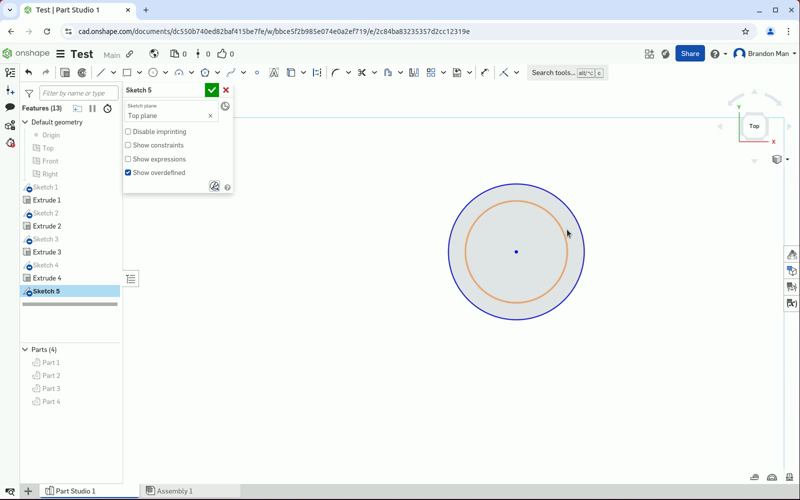
click(567, 229)
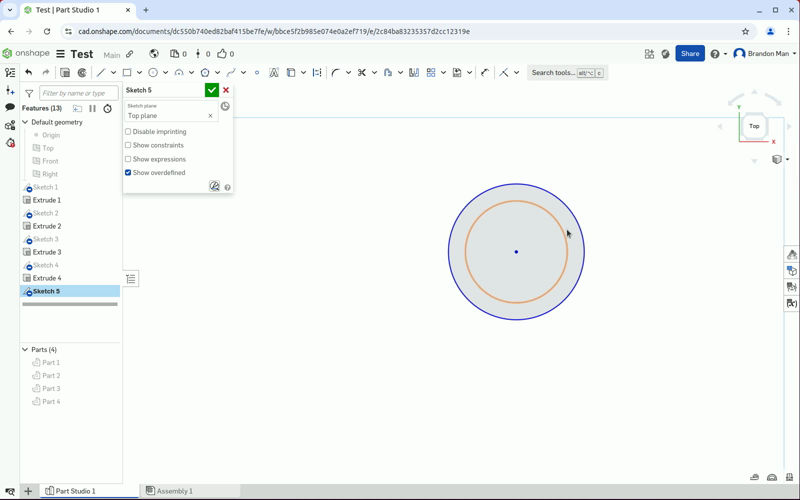
scroll(-6)
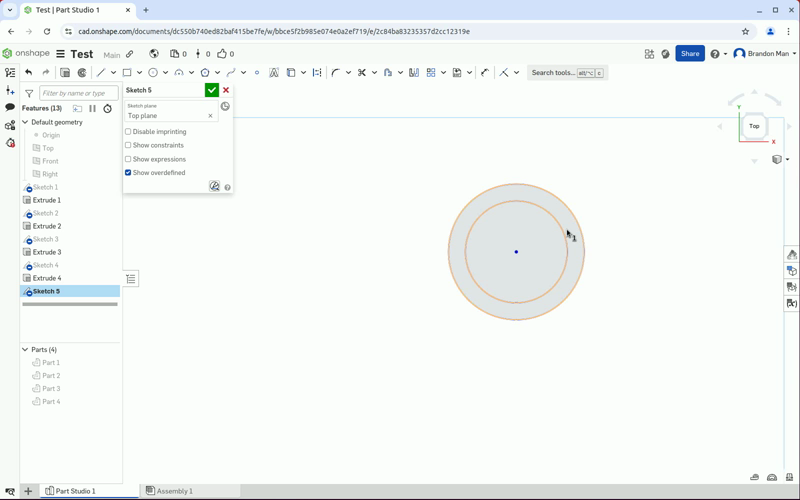
scroll(-6)
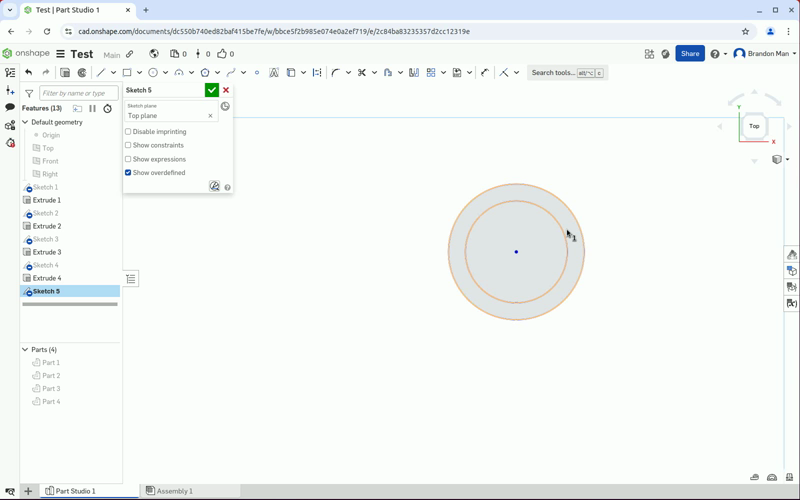
scroll(-6)
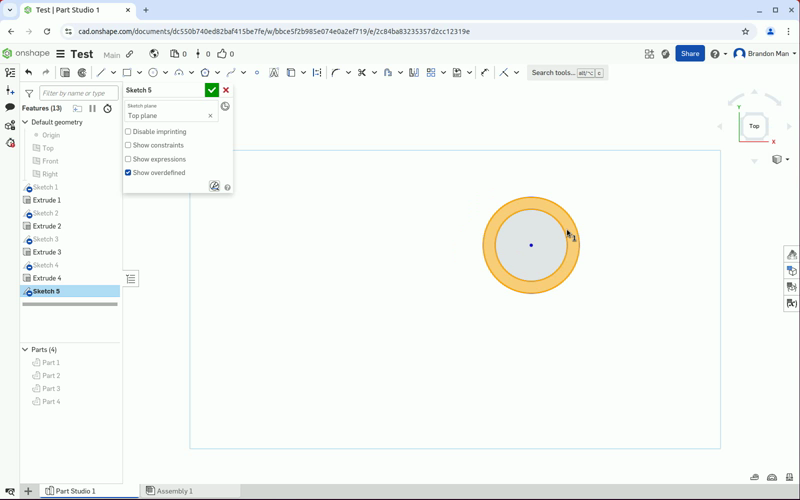
scroll(-6)
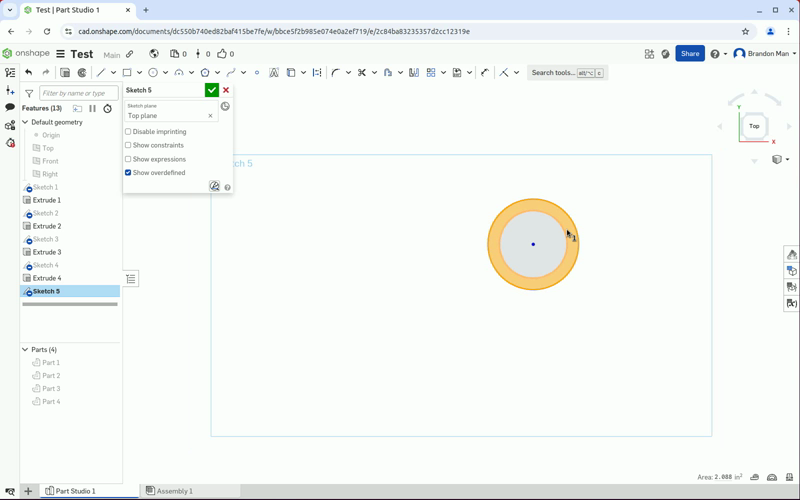
scroll(-6)
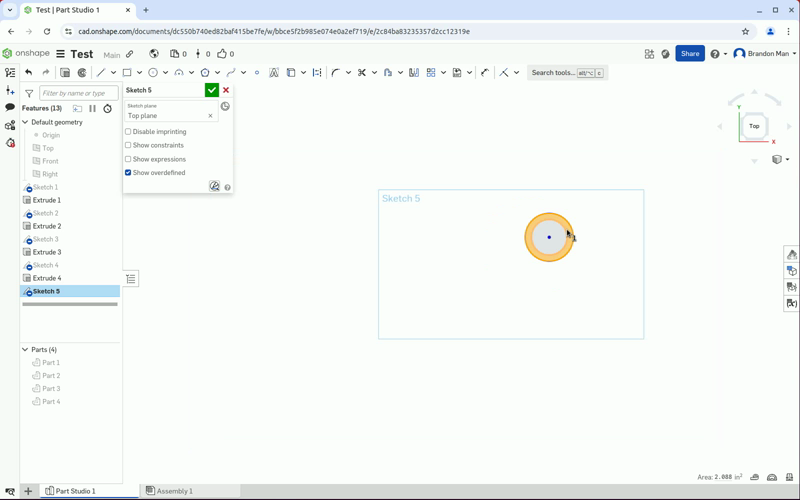
scroll(-6)
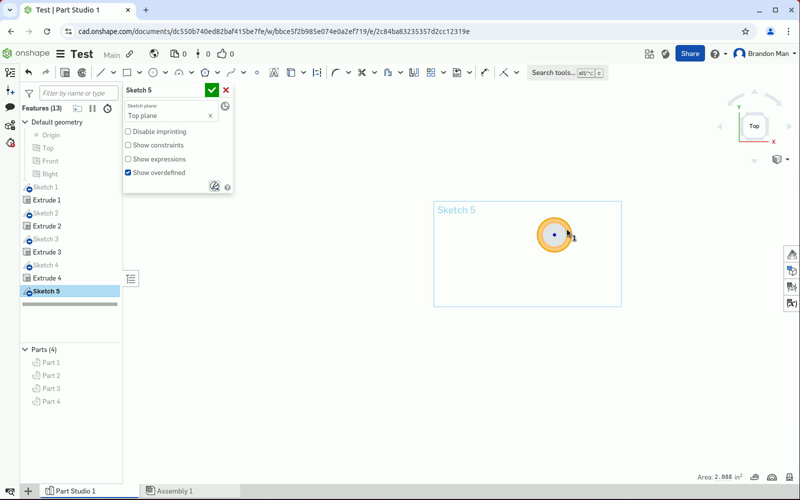
scroll(-6)
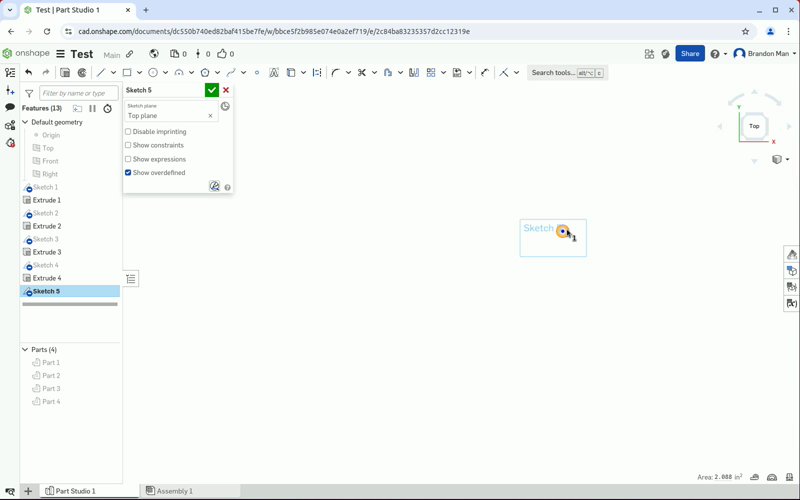
mouse_move(73, 352)
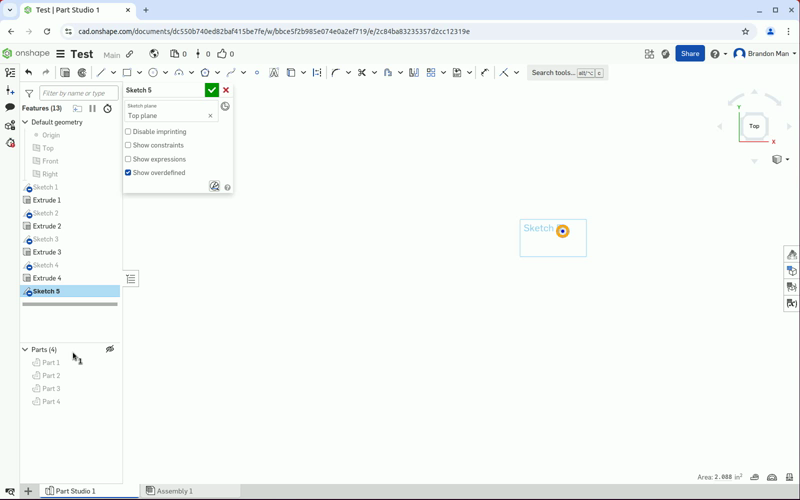
key(shift+y)
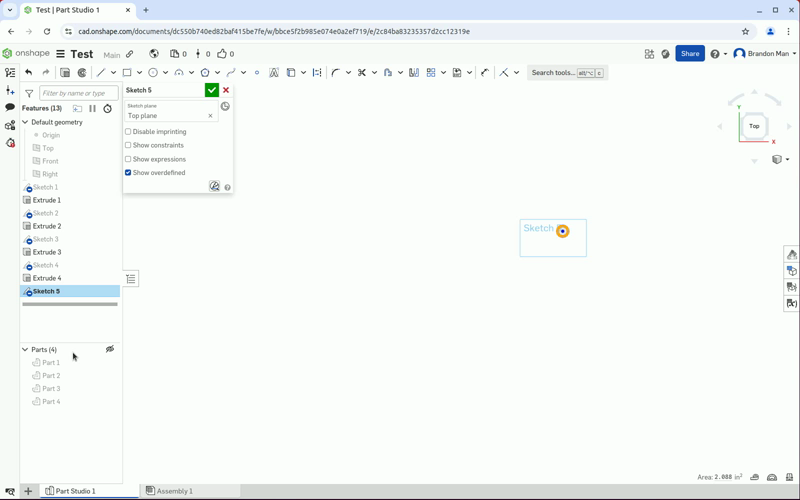
key(shift+e)
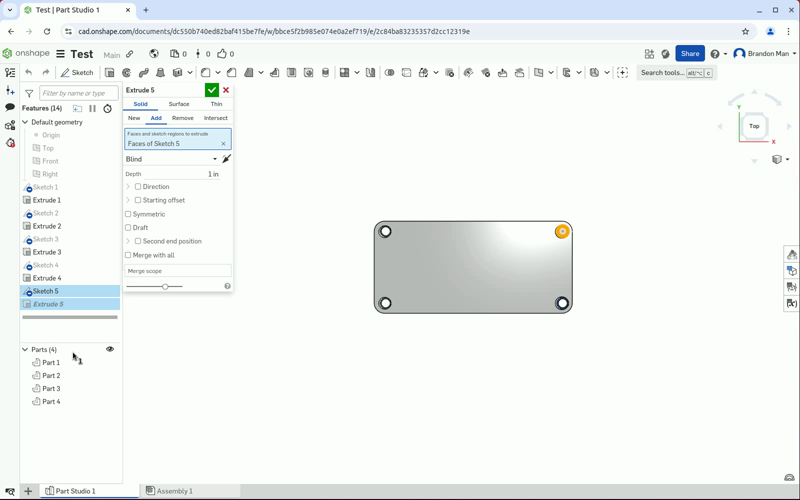
mouse_move(143, 106)
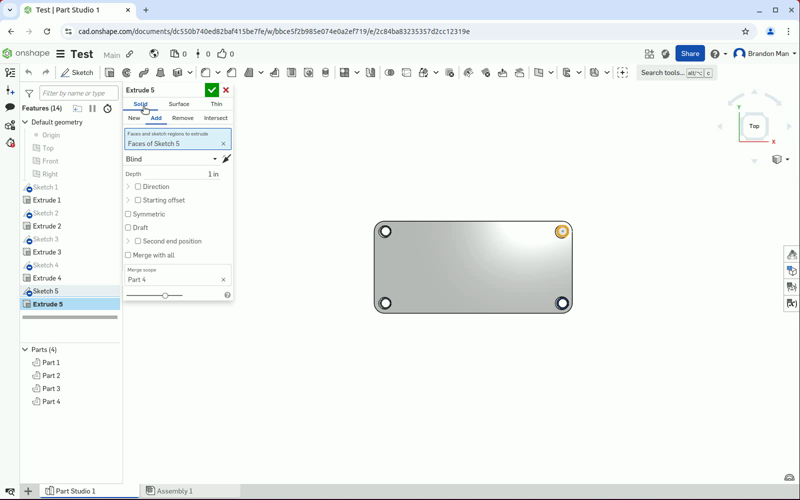
click(143, 106)
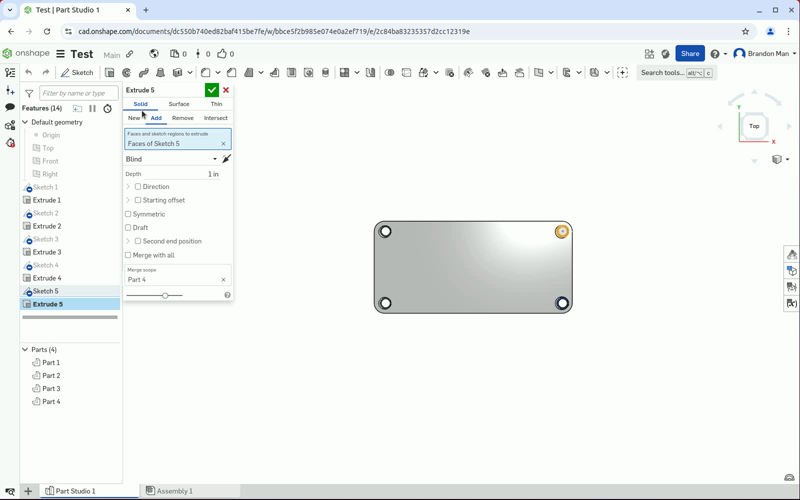
mouse_move(137, 120)
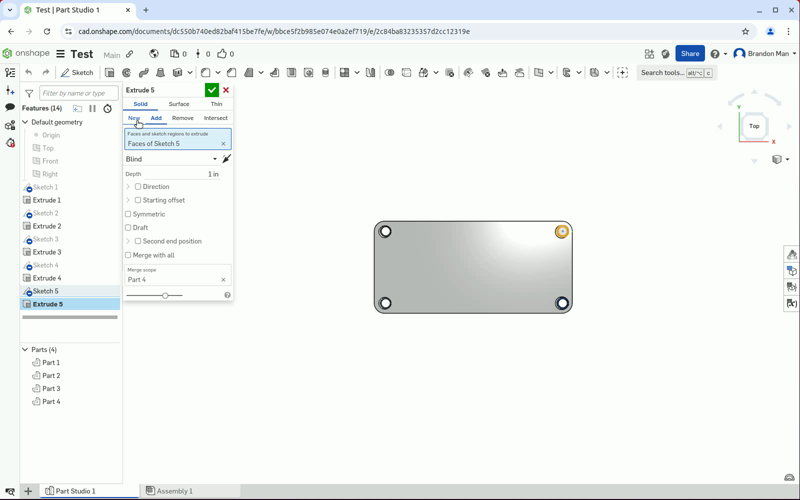
click(137, 120)
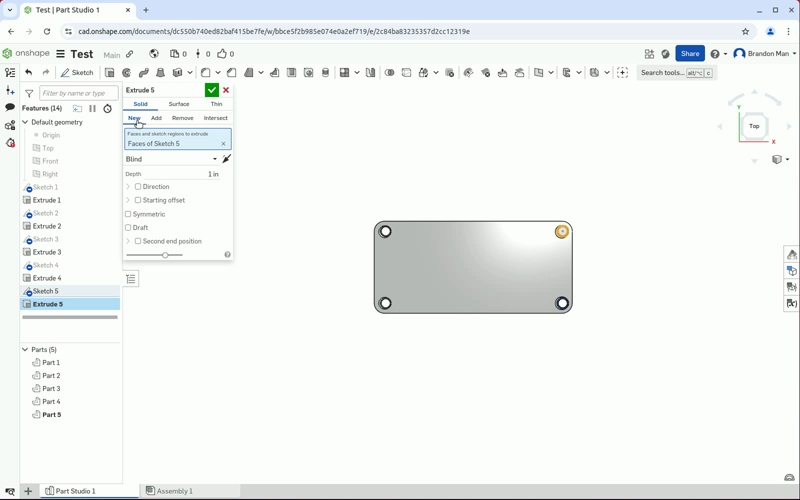
key(tab, 4)
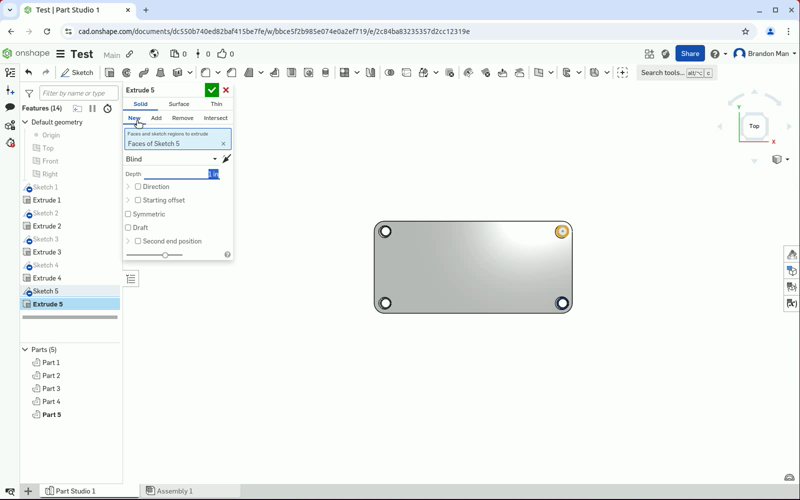
text(3.37)
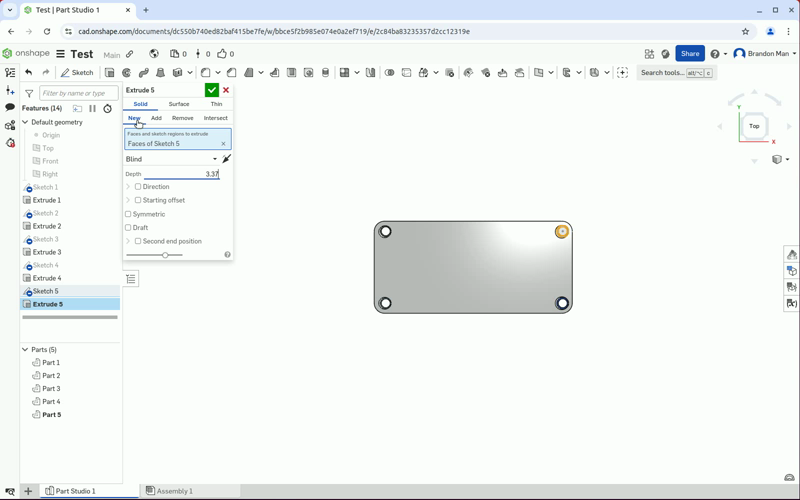
key(enter)
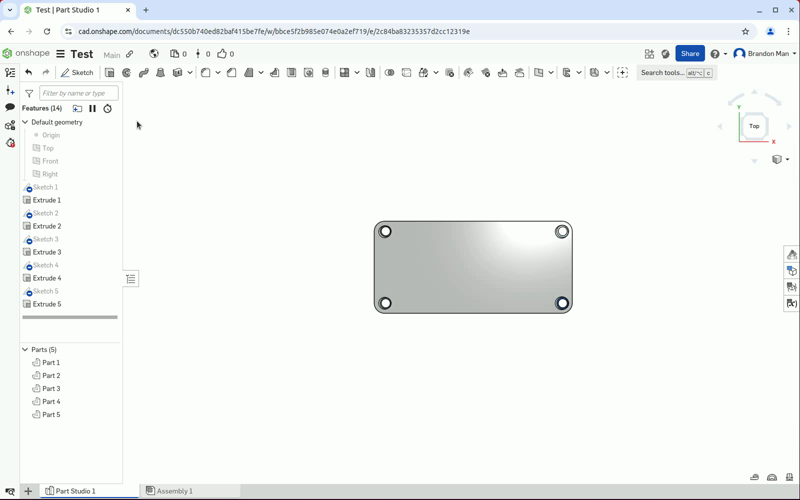
key(shift+h)
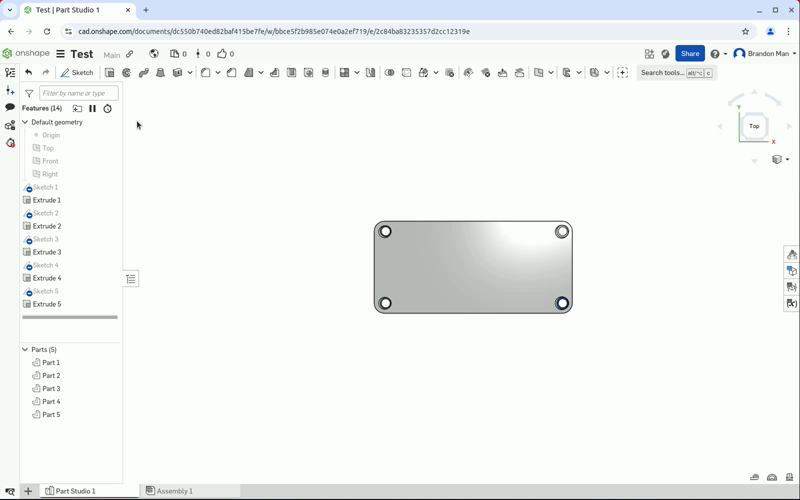
key(shift+h)
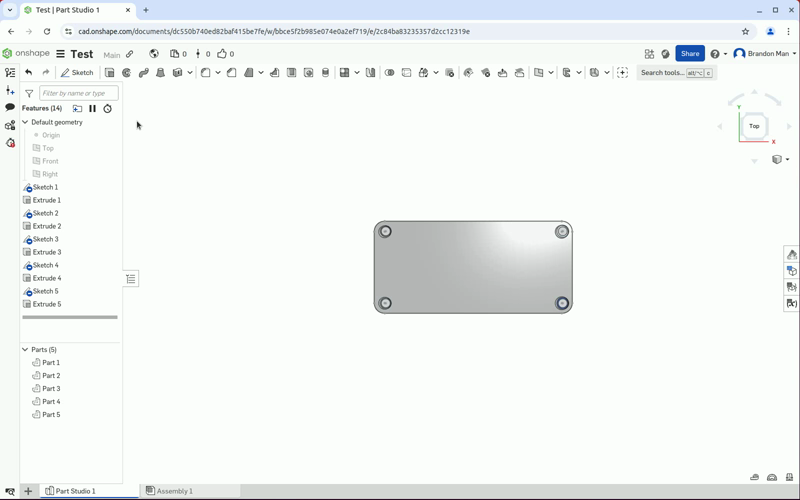
key(shift+7)
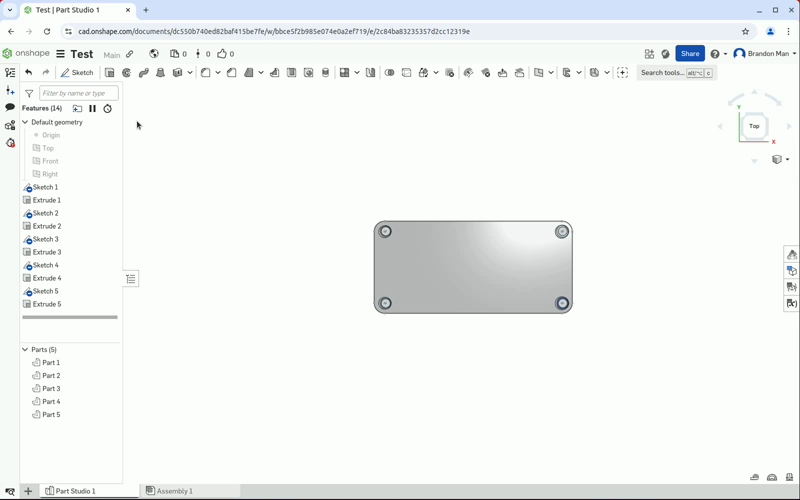
key(up, 3)
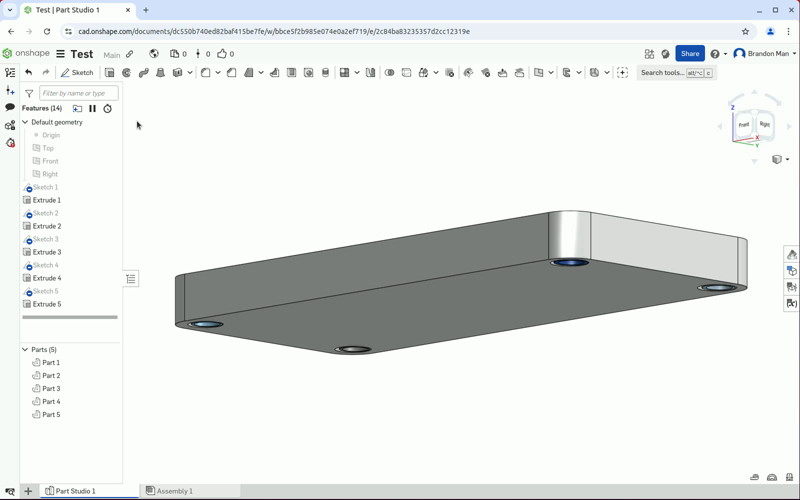
key(left, 3)
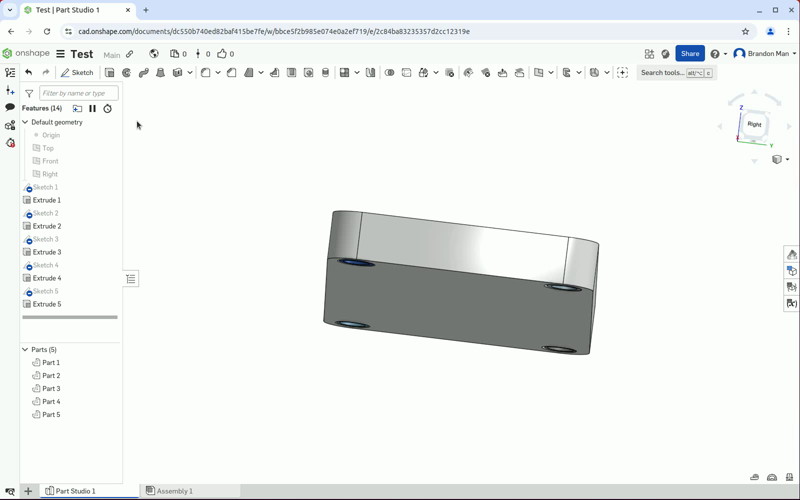
key(right, 3)
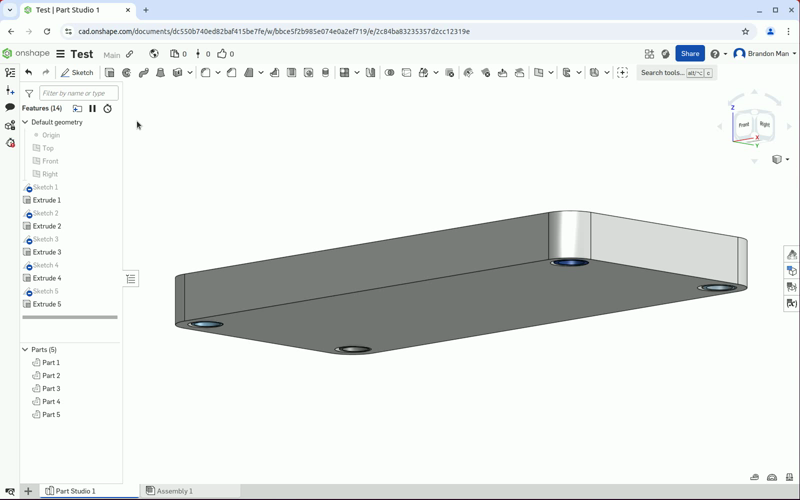
key(down, 3)
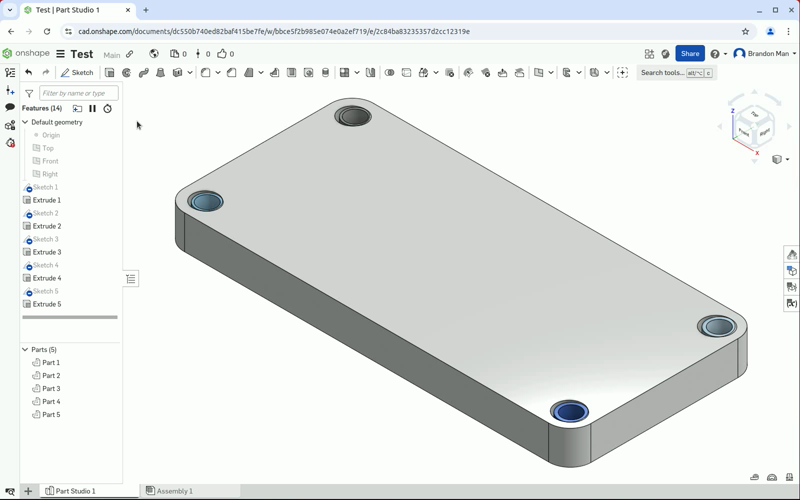
mouse_move(73, 189)
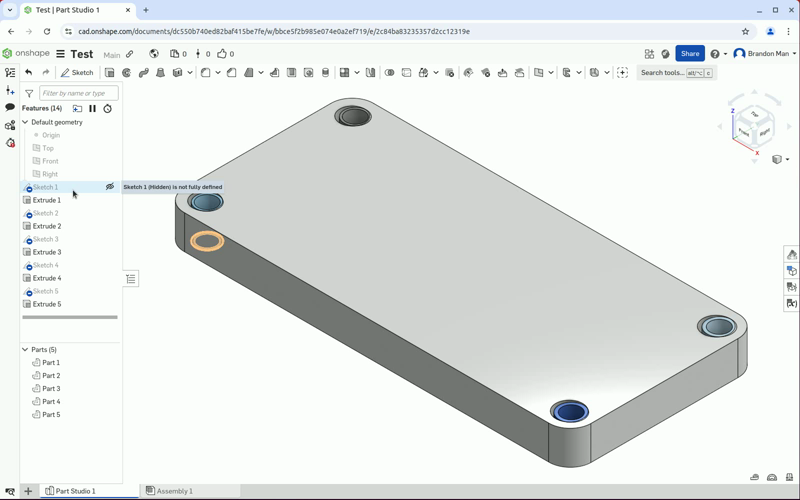
click(73, 189)